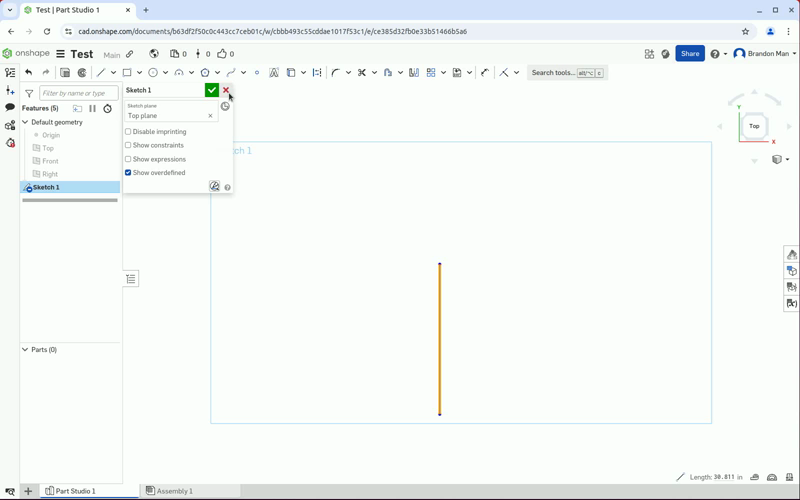
key(shift+h)
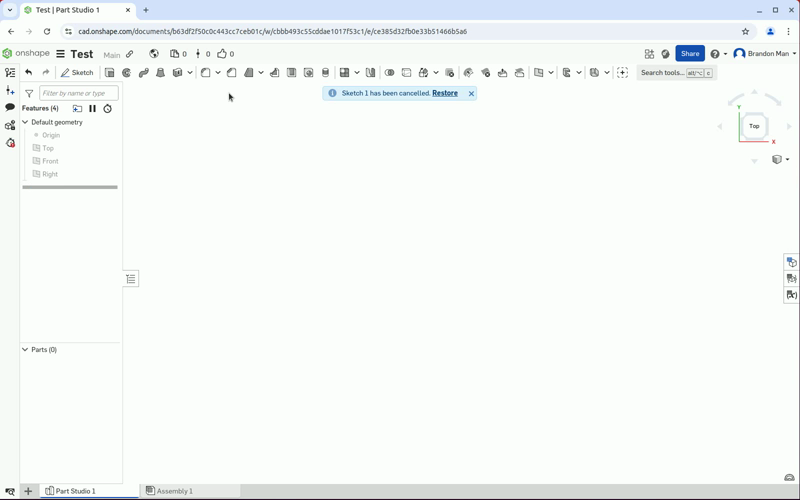
mouse_move(73, 352)
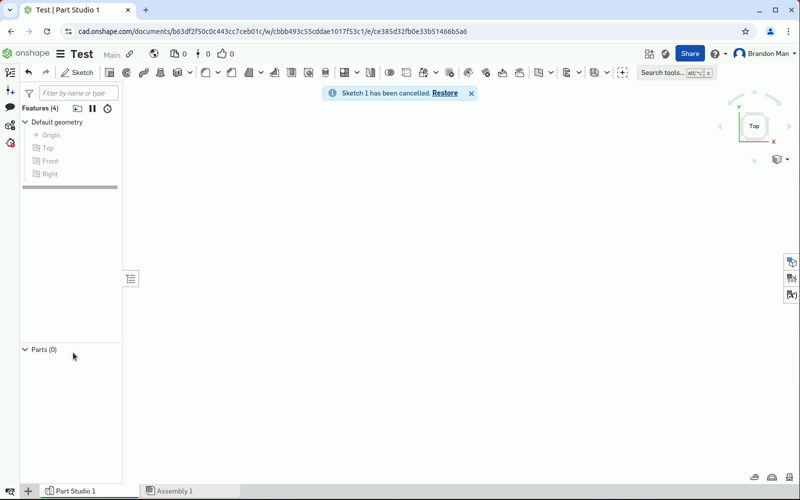
key(y)
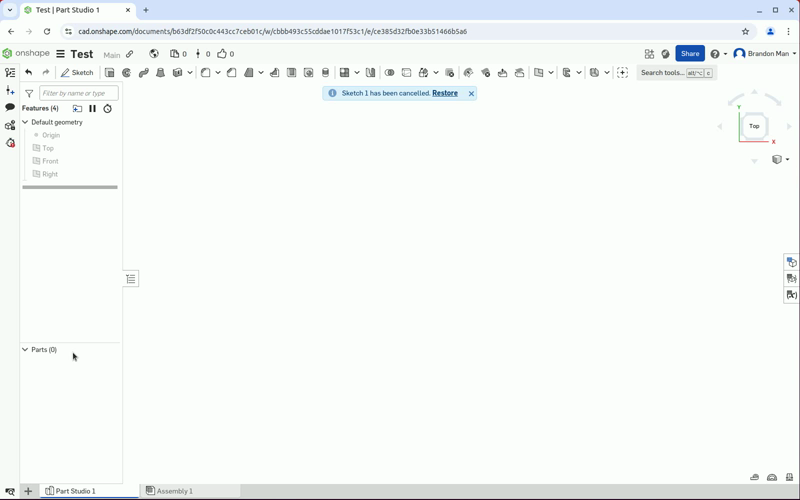
key(shift+p)
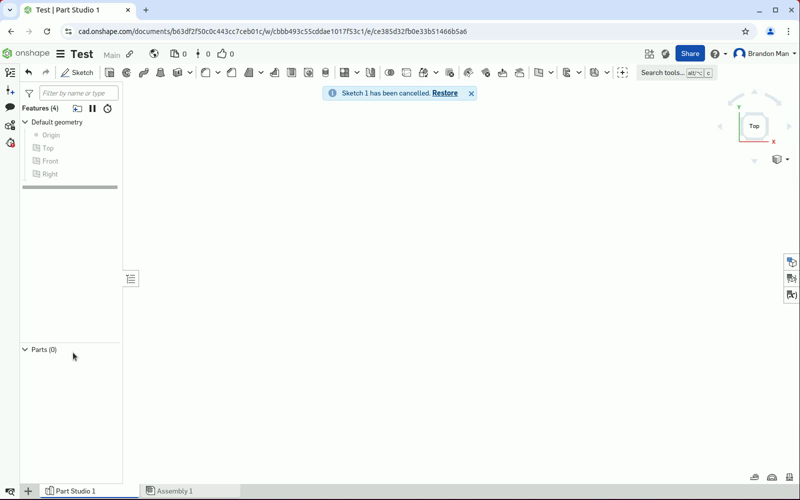
key(space)
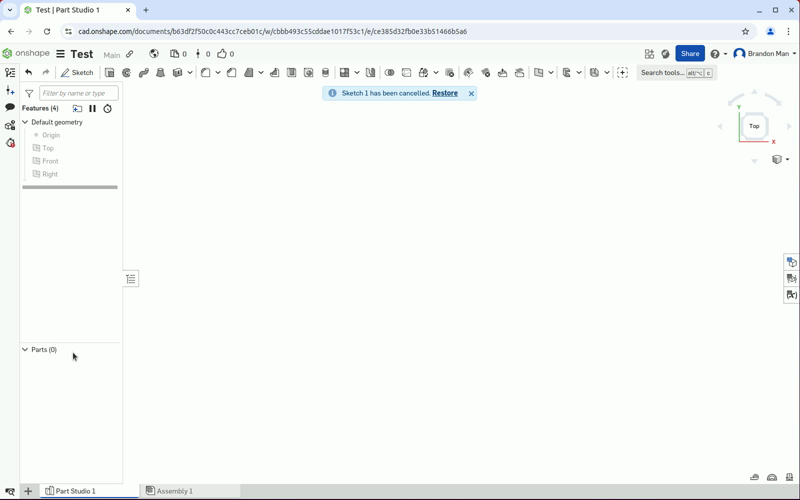
key_down(shift)
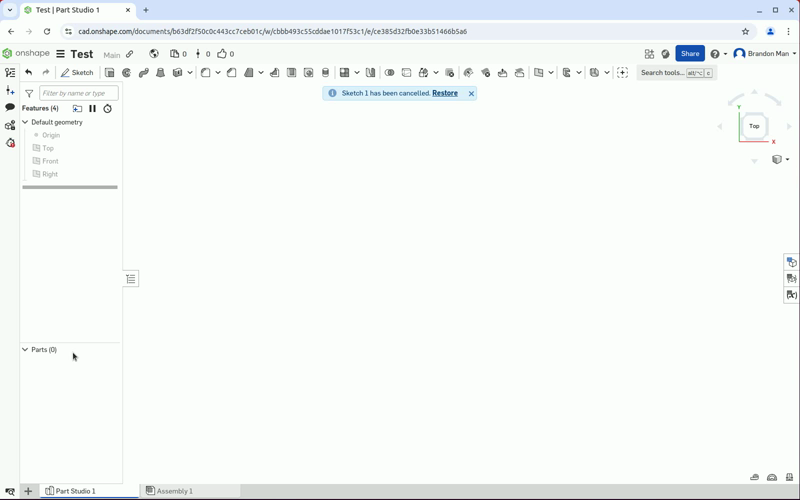
key(up)
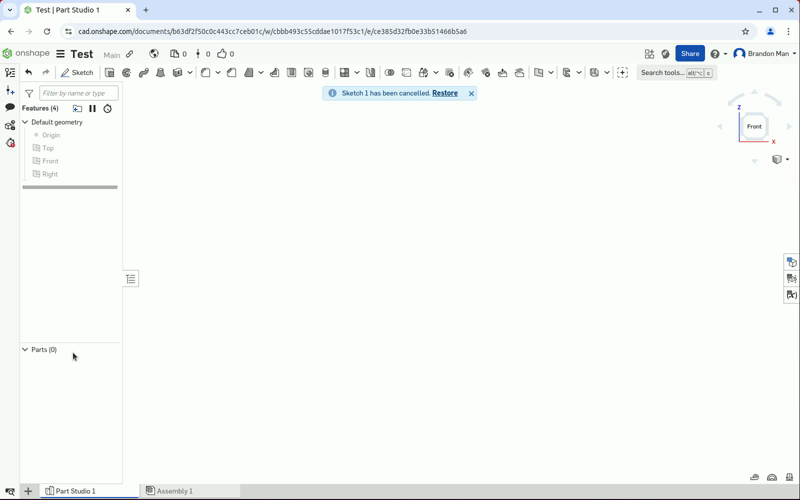
key_up(shift)
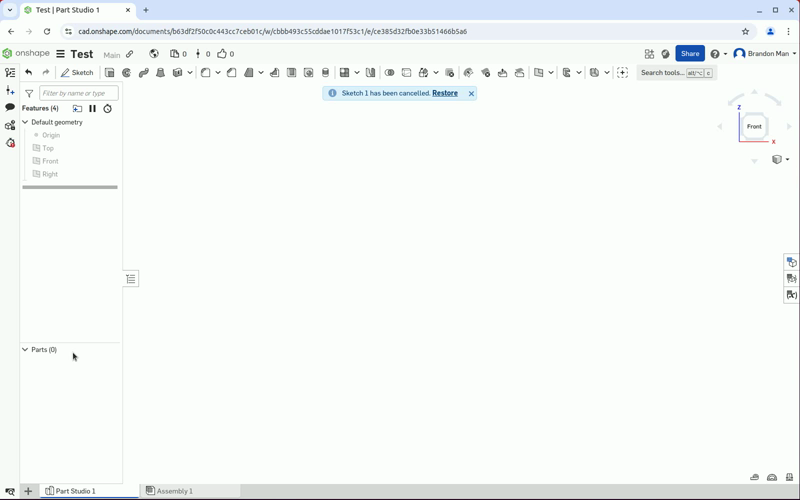
mouse_move(73, 352)
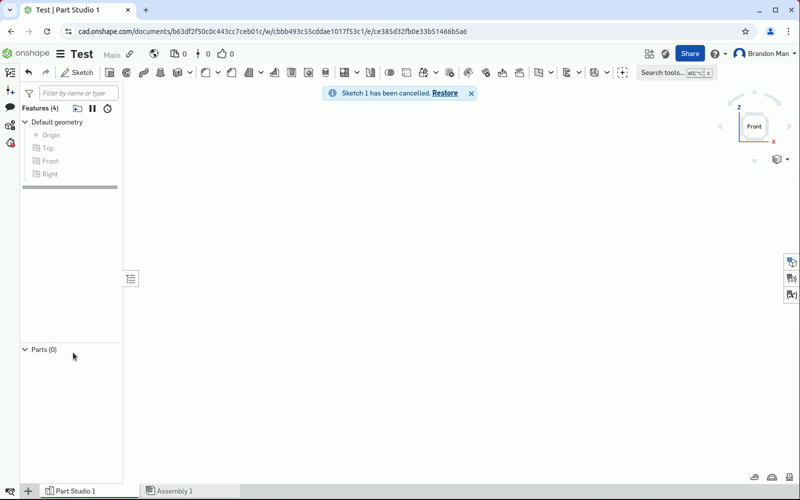
key(shift+y)
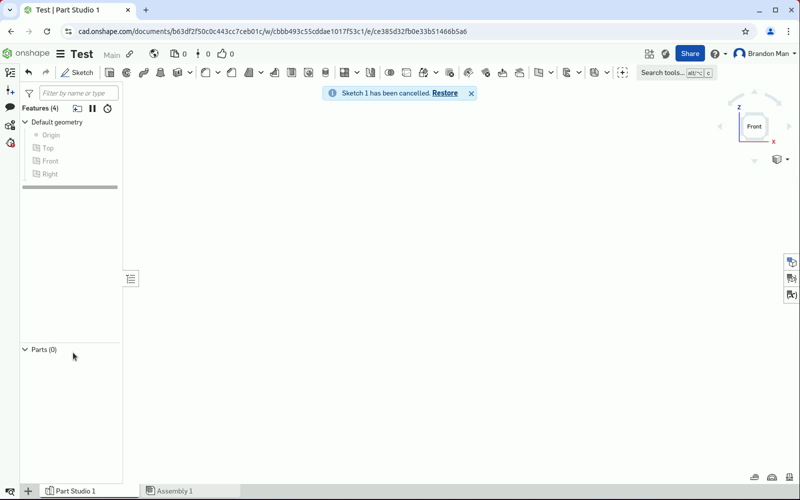
key(shift+s)
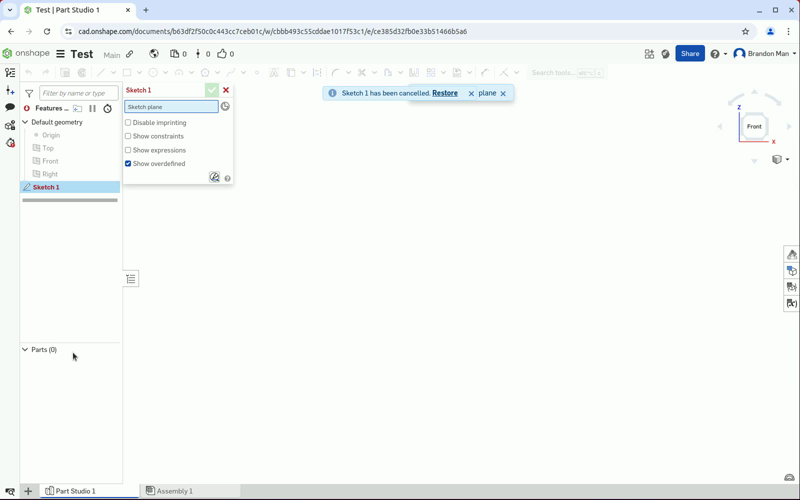
mouse_move(73, 163)
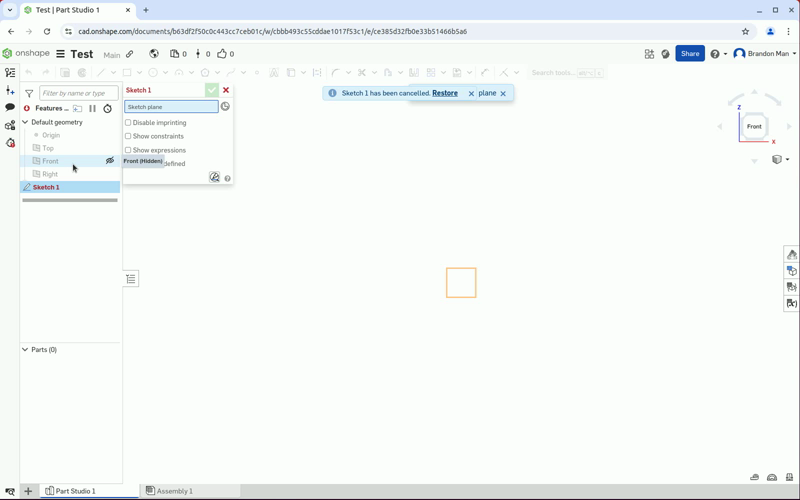
click(73, 163)
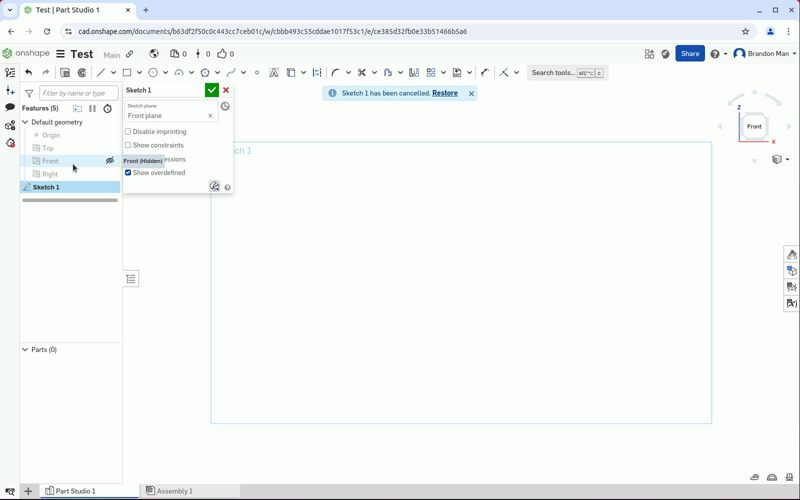
mouse_move(73, 352)
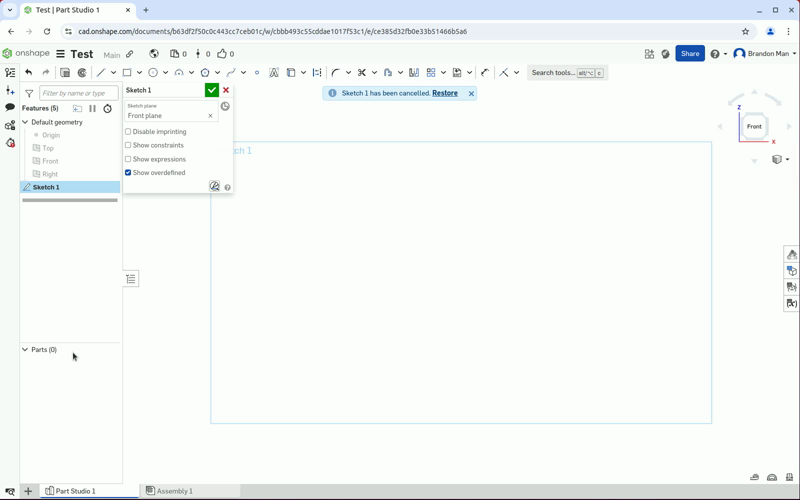
key(y)
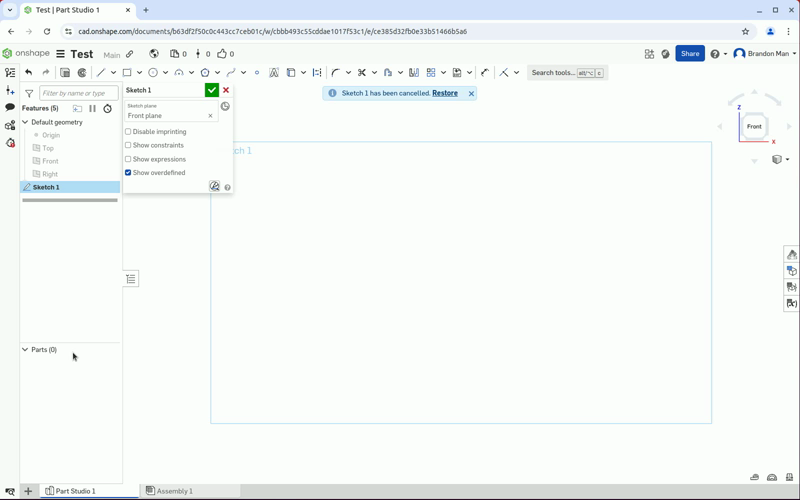
key(l)
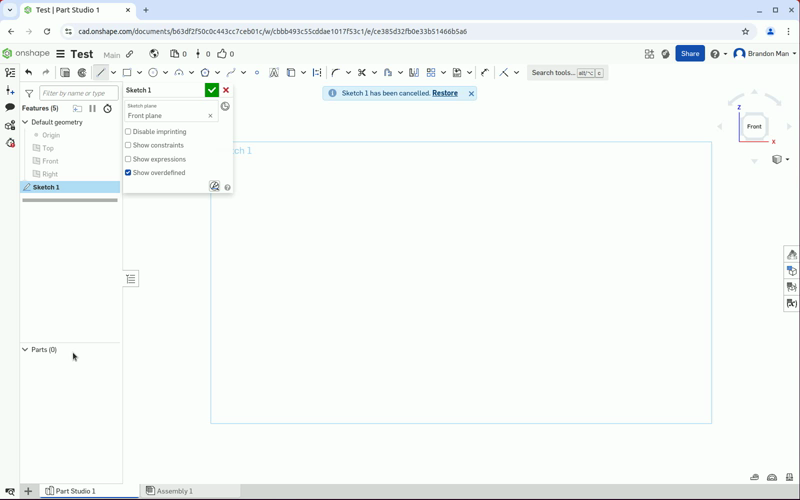
key_down(shift)
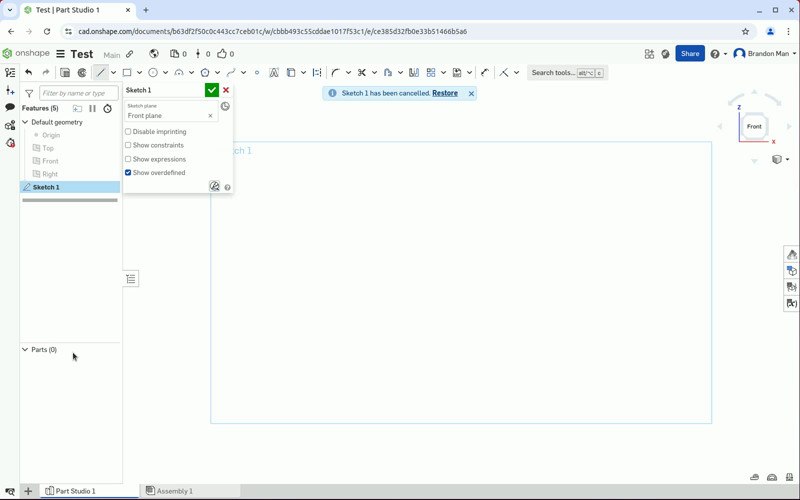
mouse_move(377, 282)
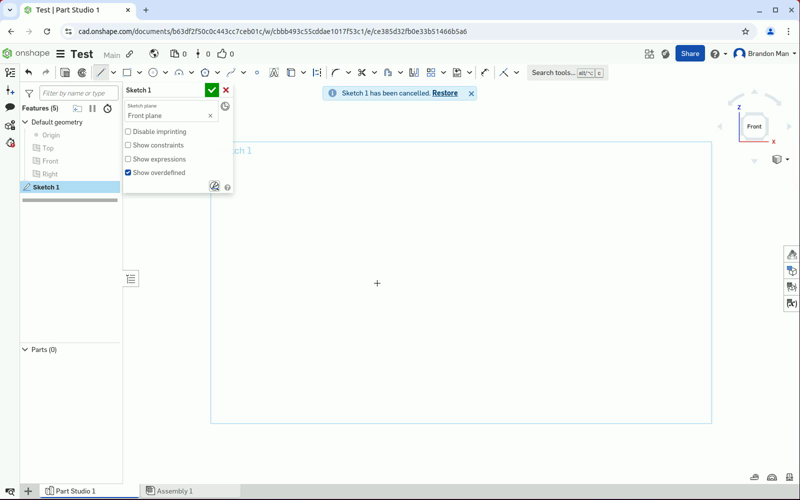
click(377, 282)
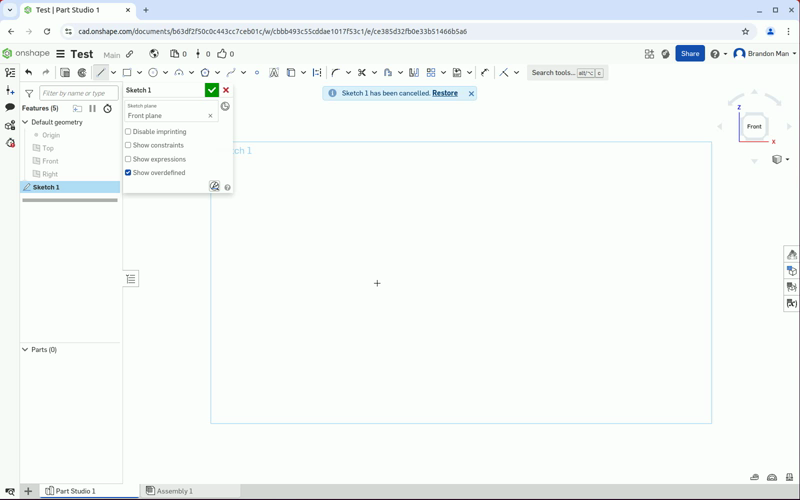
key_up(shift)
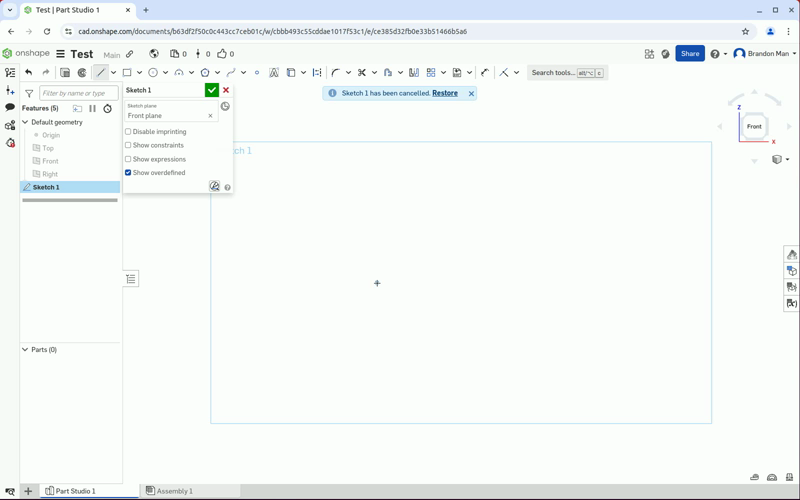
key_down(shift)
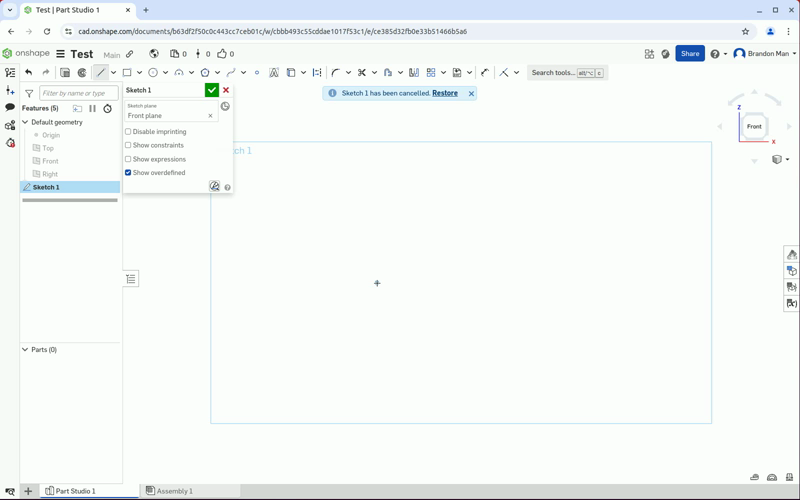
mouse_move(407, 282)
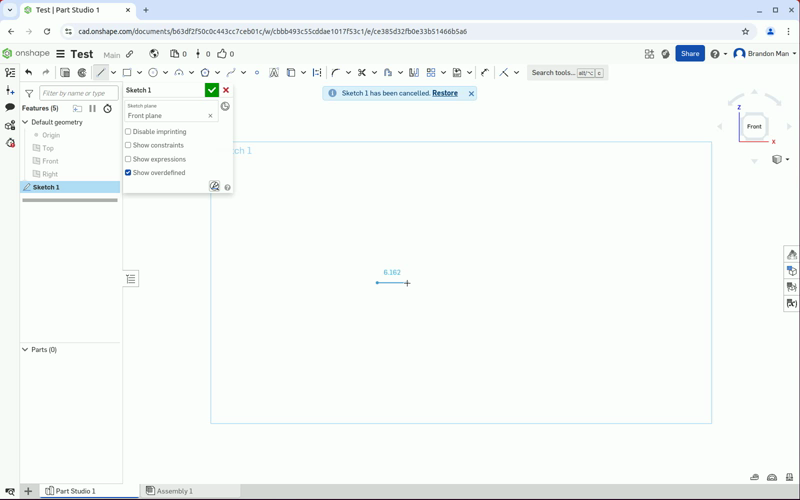
mouse_move(429, 282)
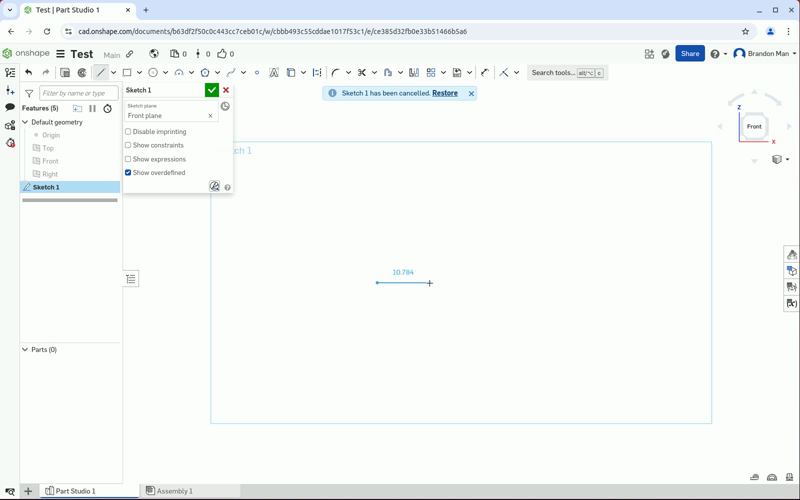
click(429, 282)
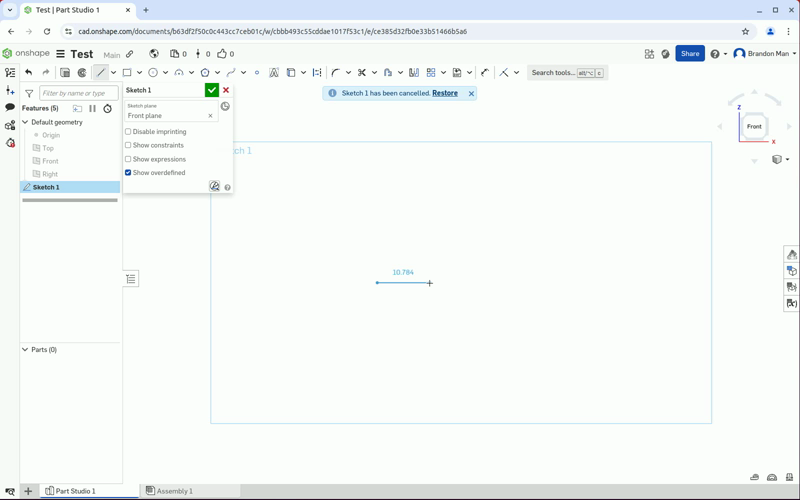
key_up(shift)
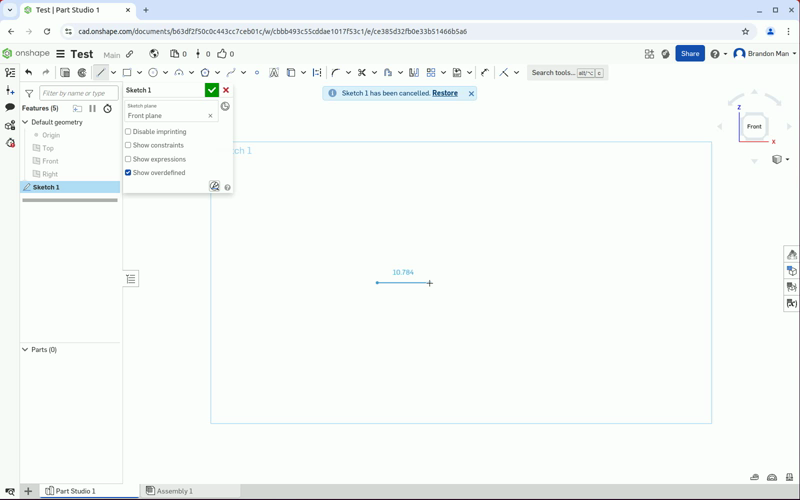
key_down(shift)
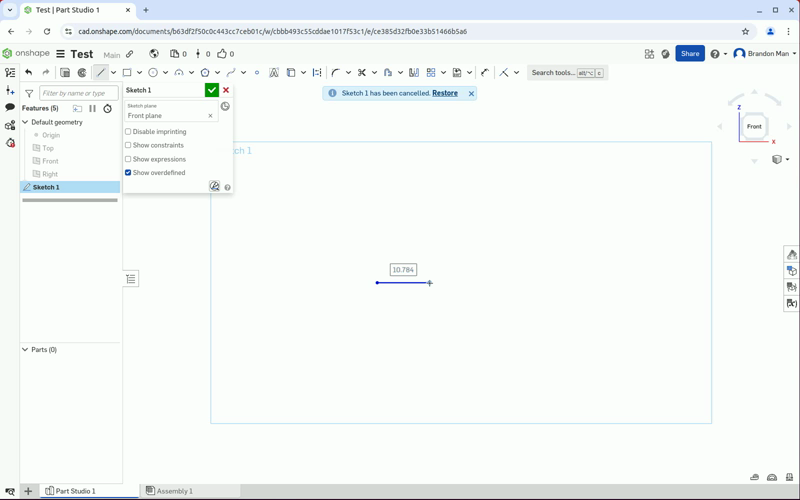
mouse_move(459, 282)
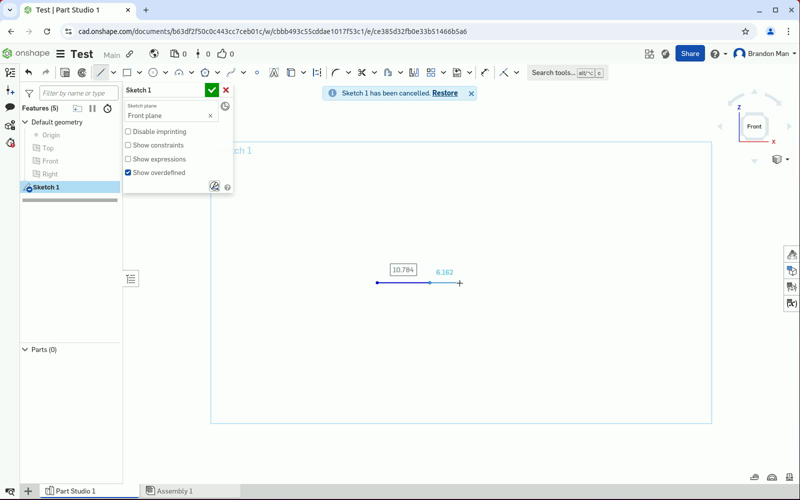
mouse_move(429, 264)
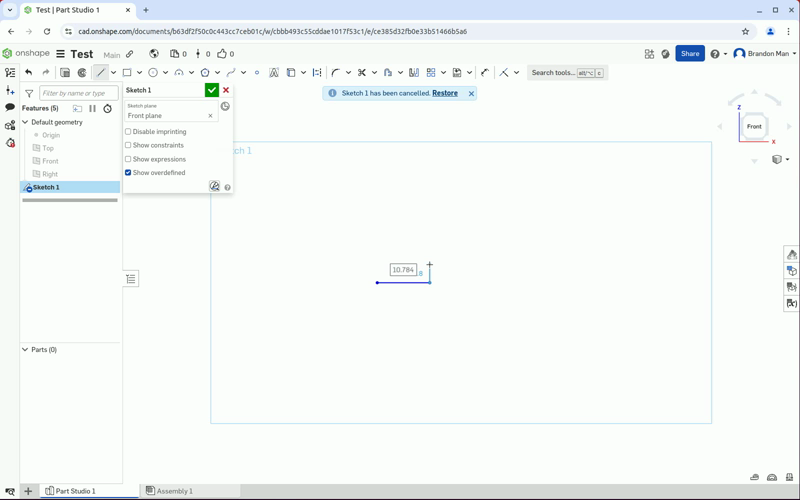
click(429, 264)
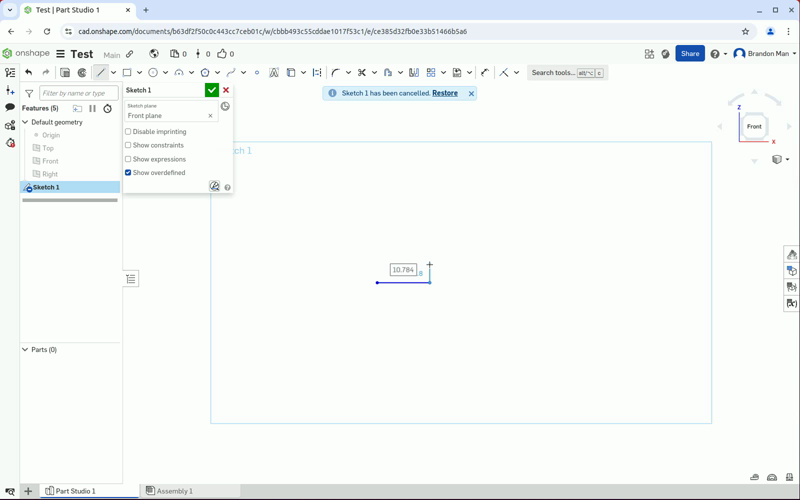
key_up(shift)
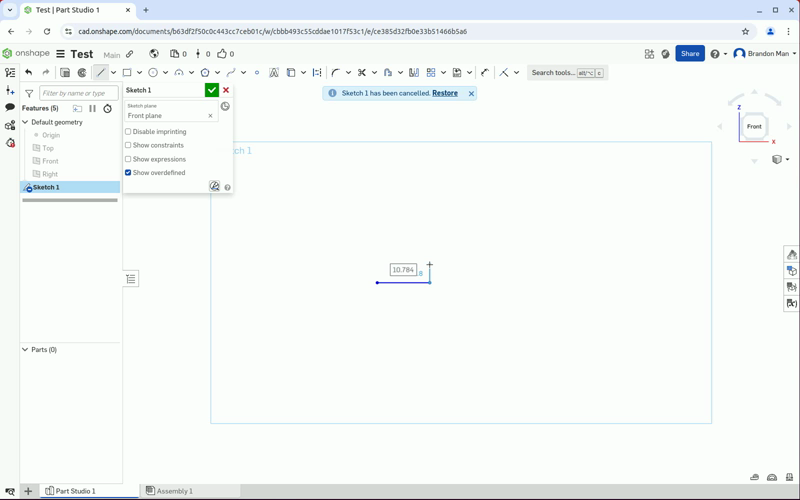
key_down(shift)
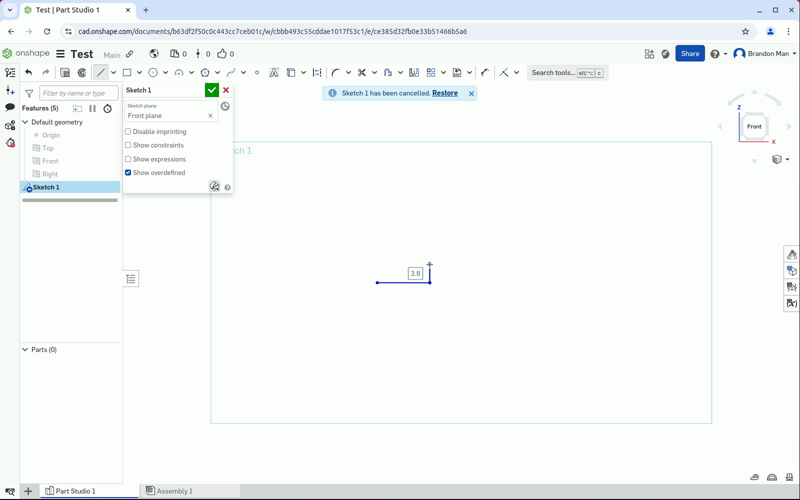
mouse_move(459, 264)
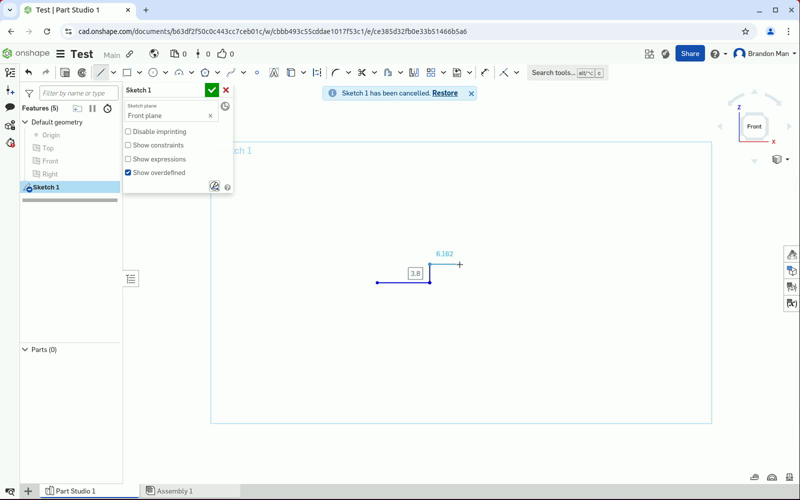
mouse_move(377, 264)
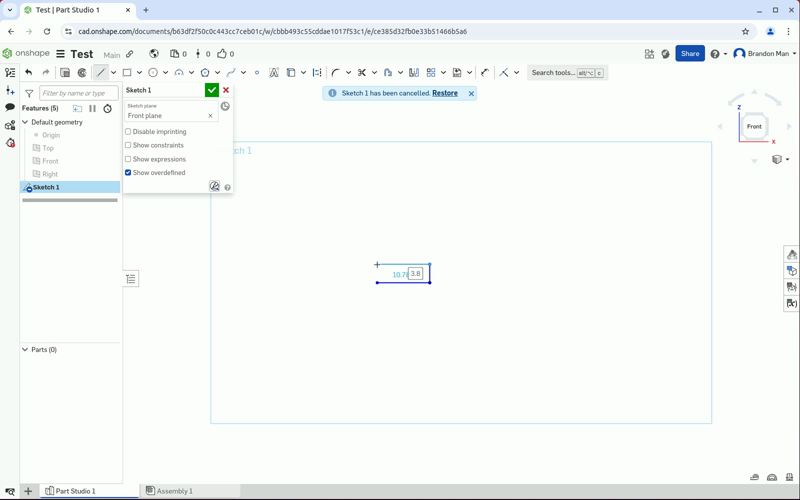
click(377, 264)
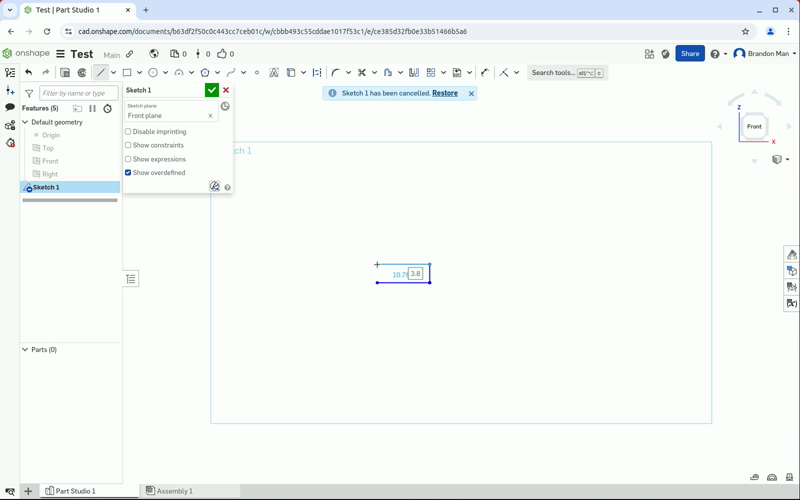
key_up(shift)
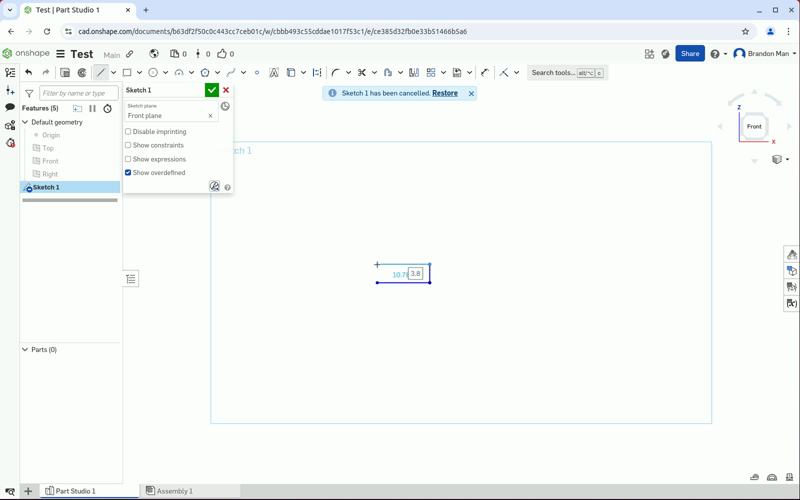
mouse_move(407, 264)
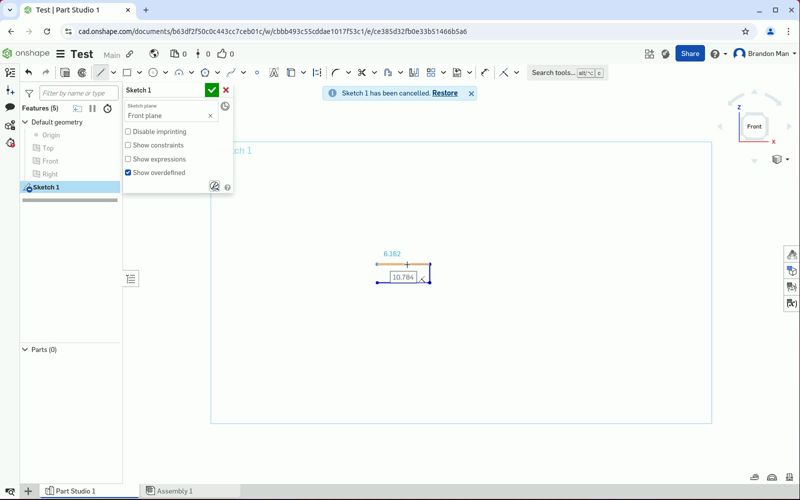
key_down(shift)
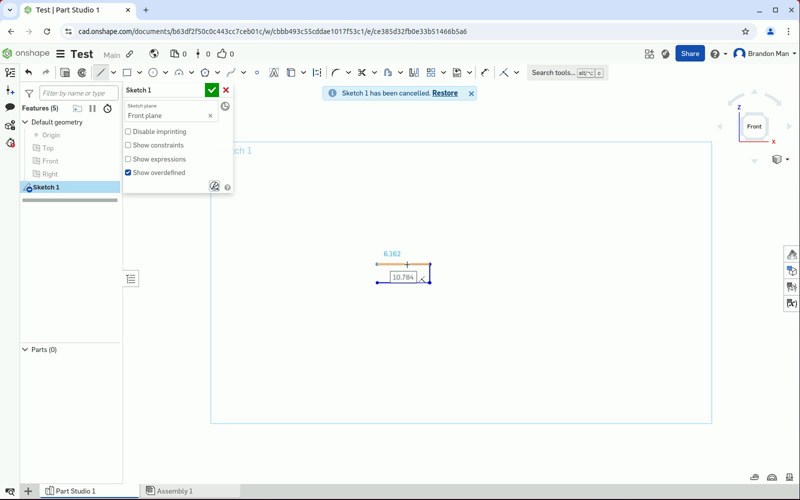
mouse_move(377, 282)
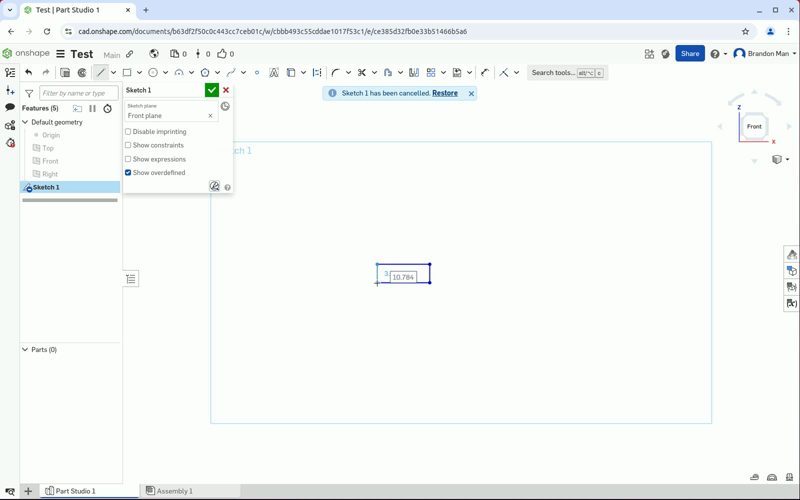
key_up(shift)
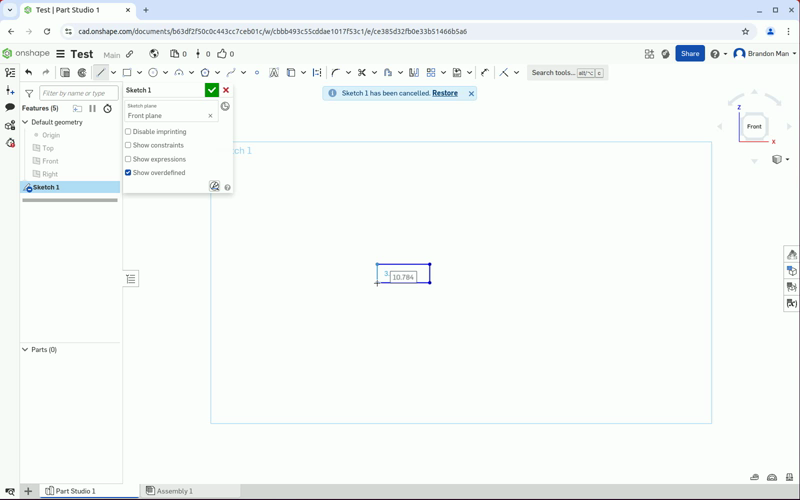
click(377, 282)
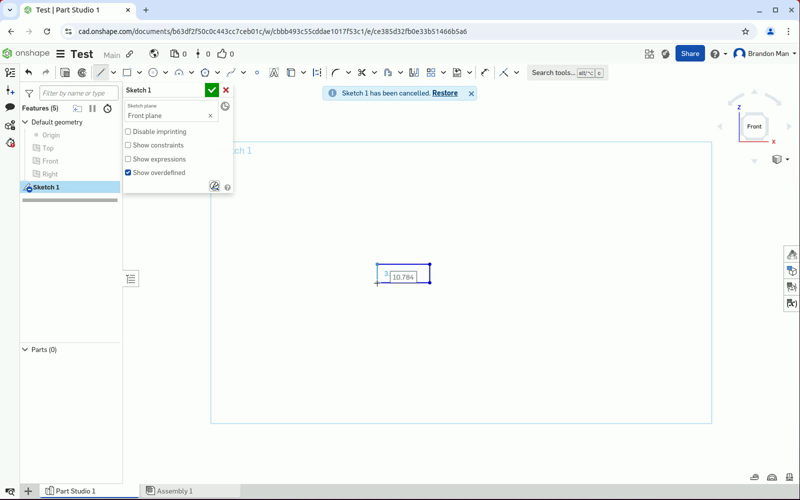
key(esc)
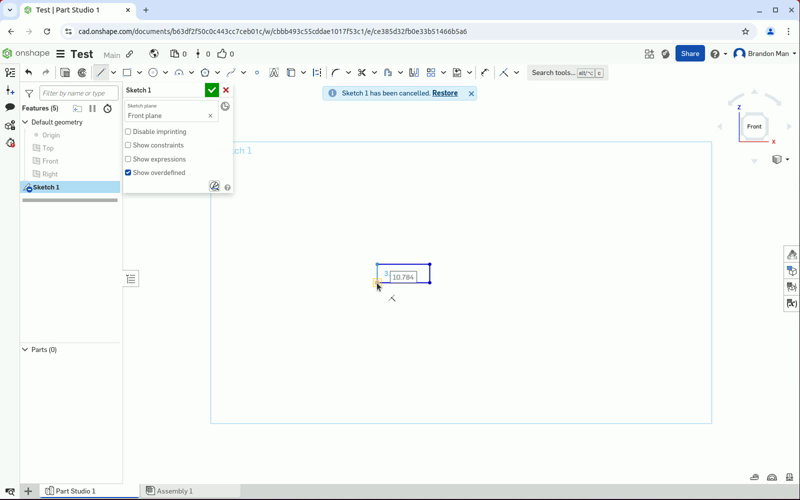
mouse_move(406, 267)
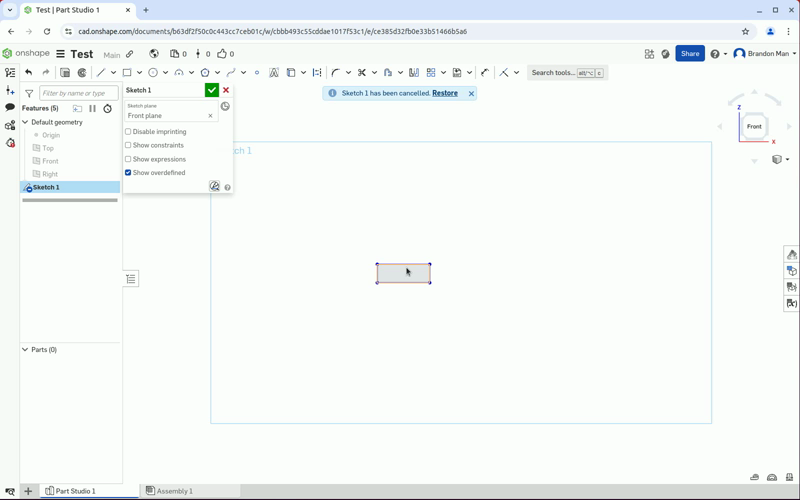
scroll(6)
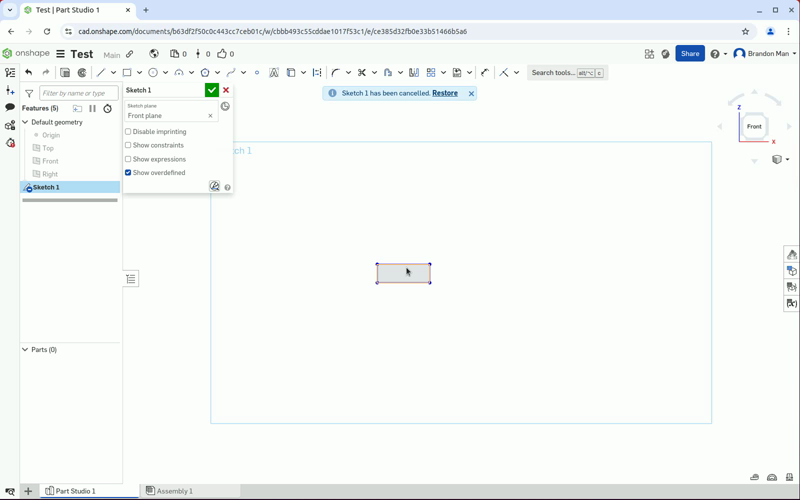
scroll(6)
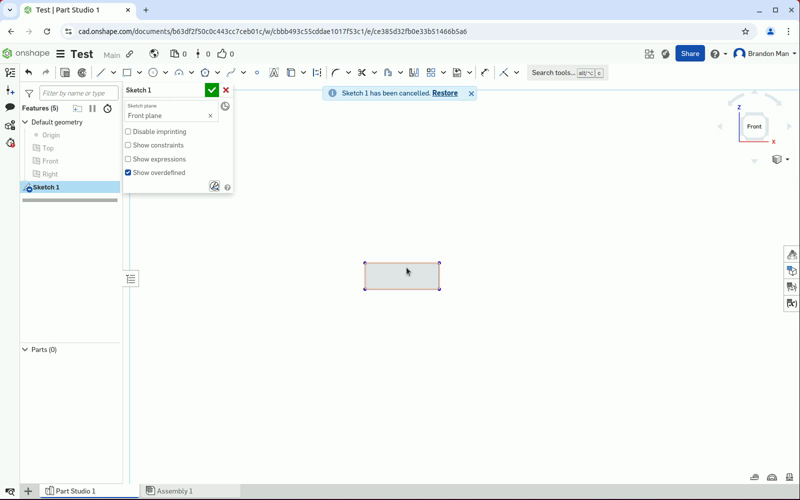
scroll(6)
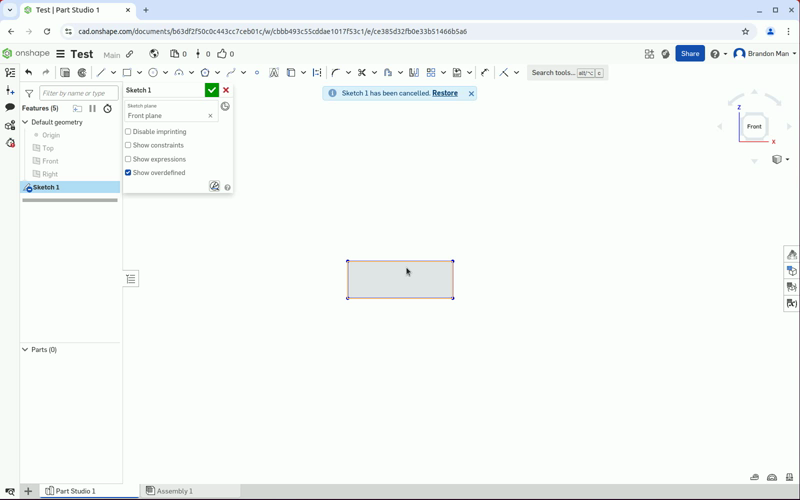
scroll(6)
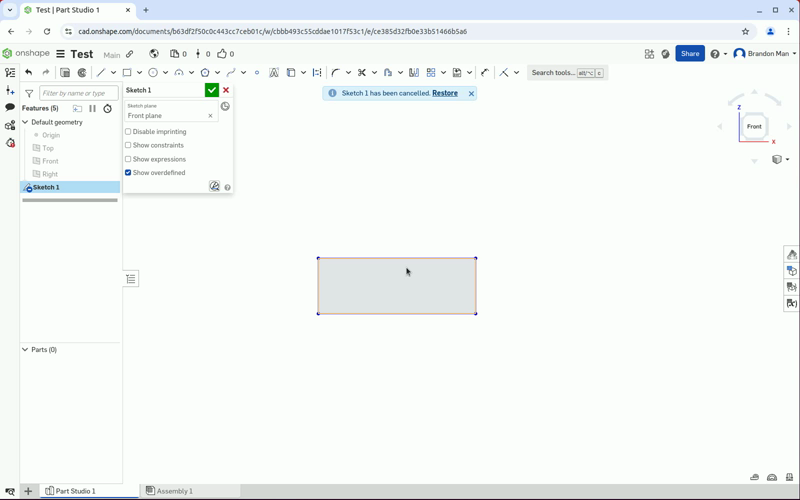
scroll(6)
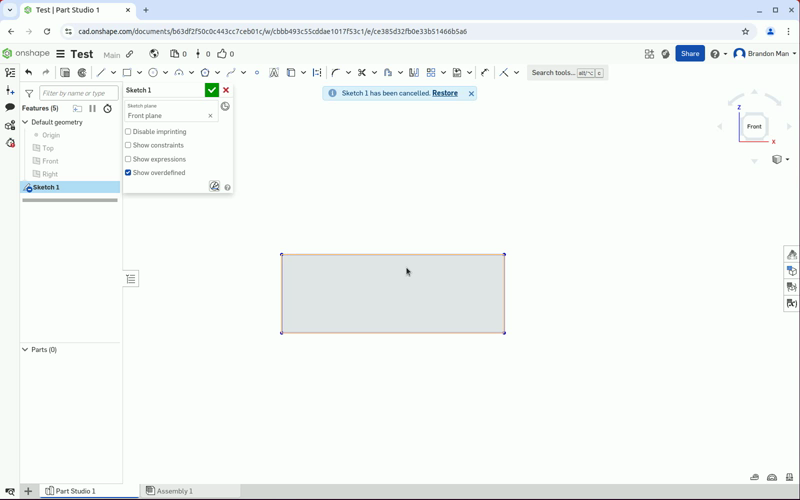
scroll(6)
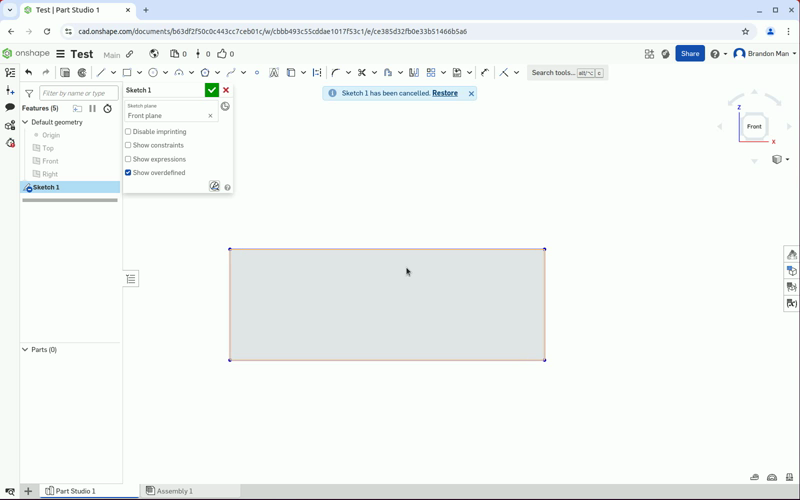
scroll(6)
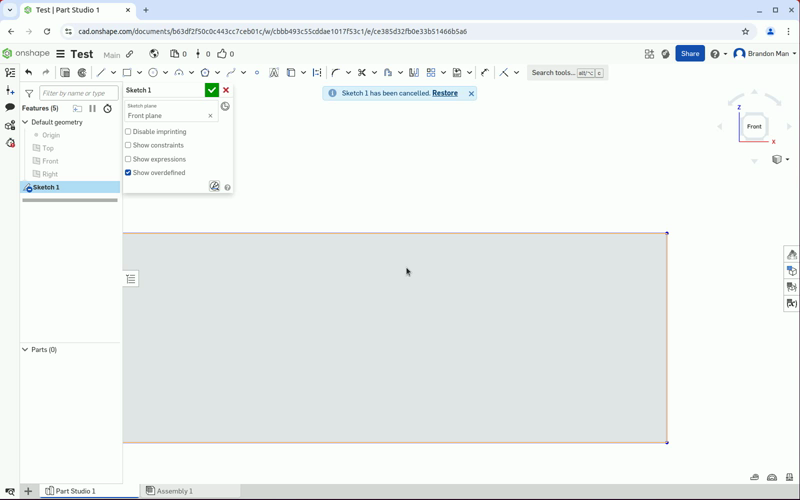
click(406, 267)
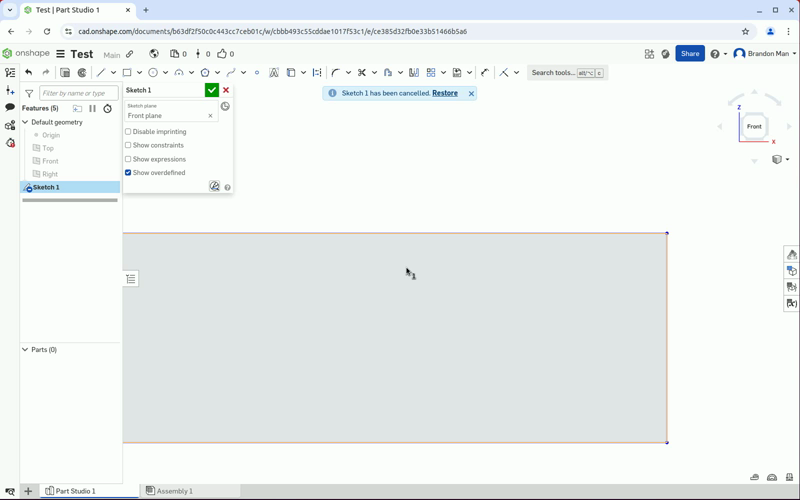
scroll(-6)
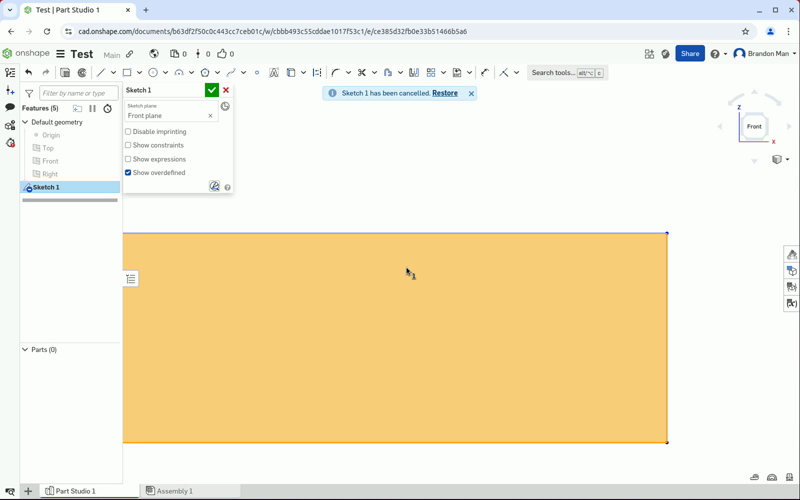
scroll(-6)
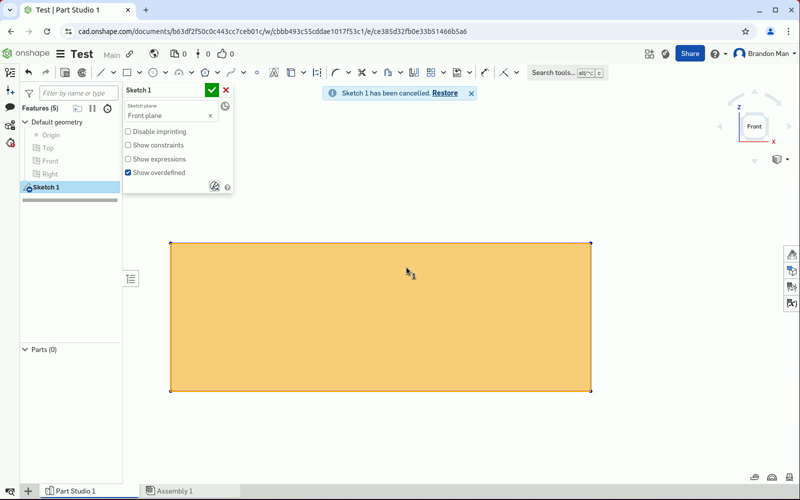
scroll(-6)
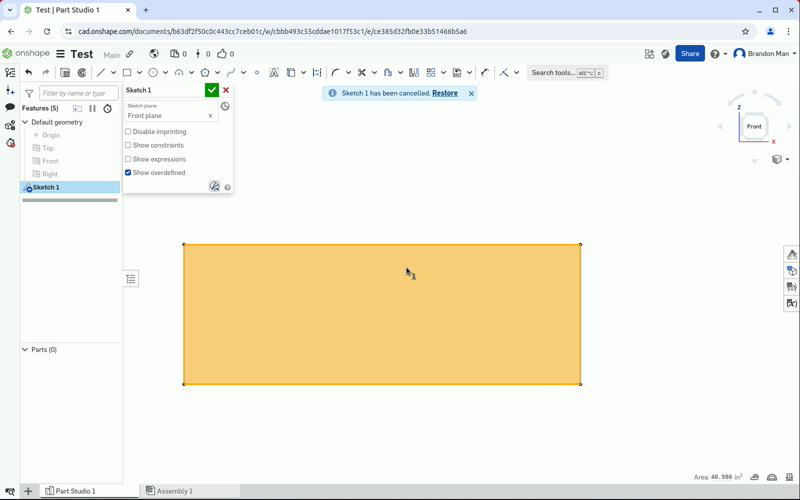
scroll(-6)
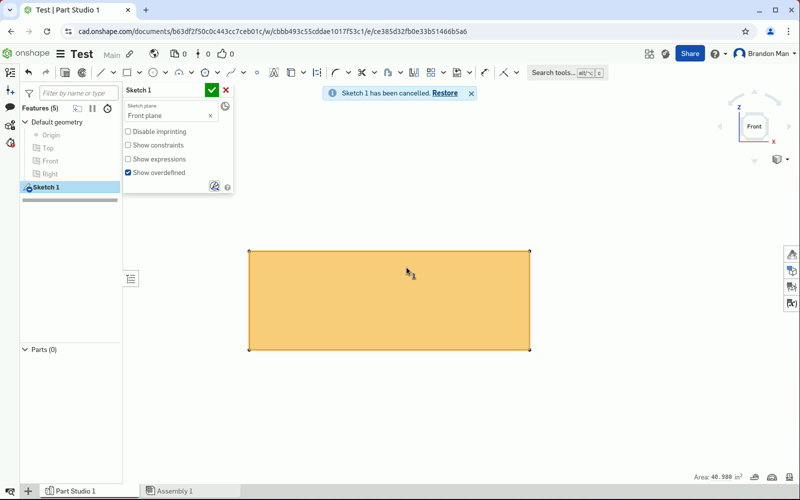
scroll(-6)
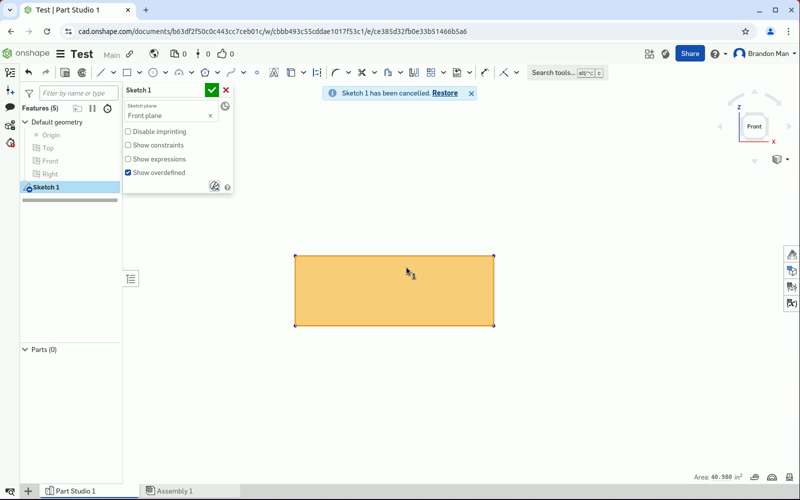
scroll(-6)
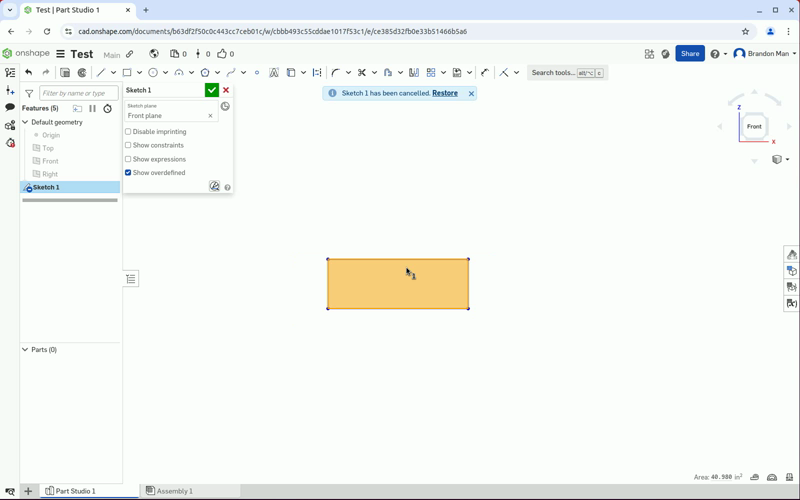
scroll(-6)
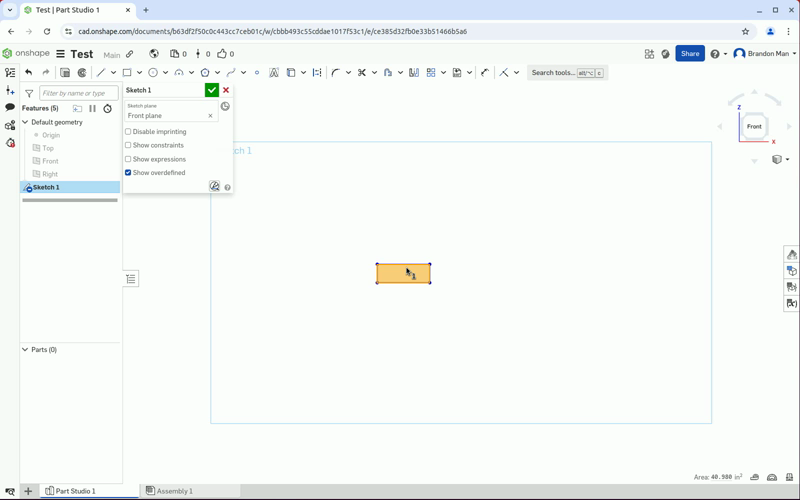
mouse_move(73, 352)
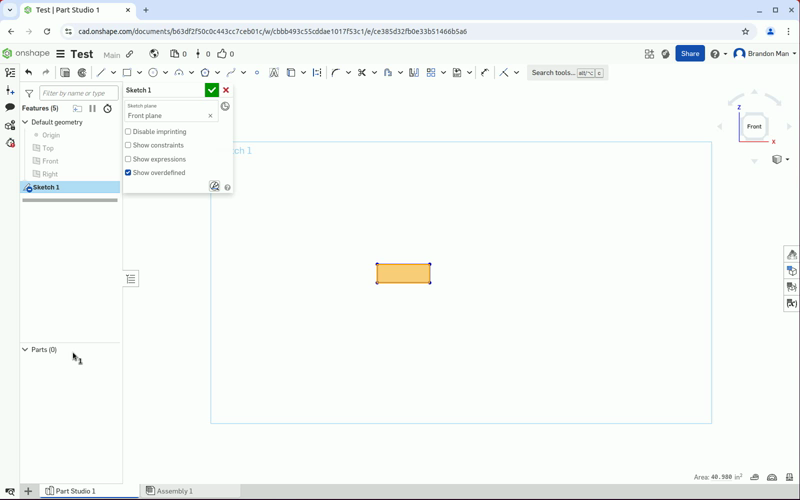
key(shift+y)
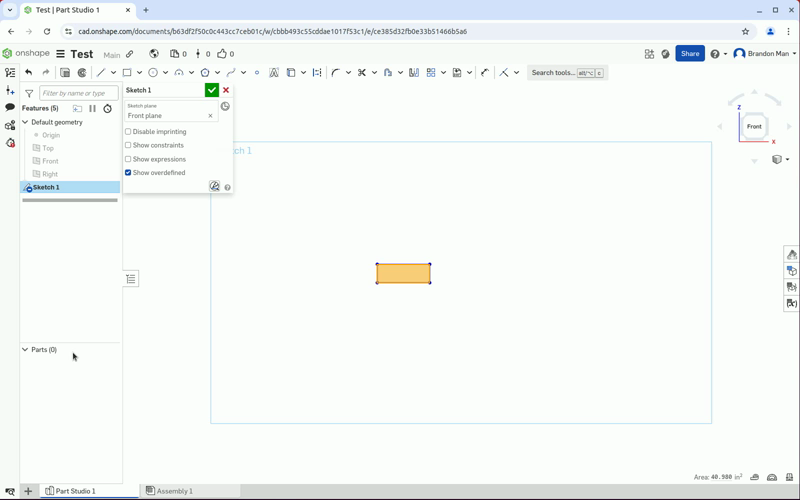
key(shift+e)
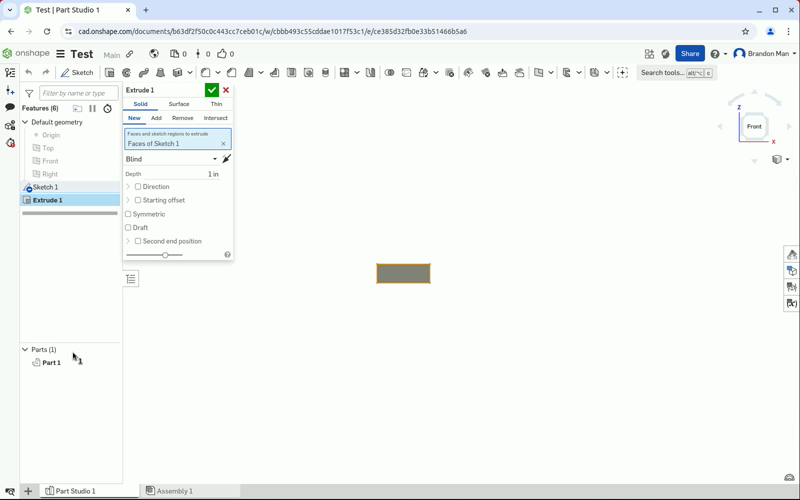
mouse_move(143, 106)
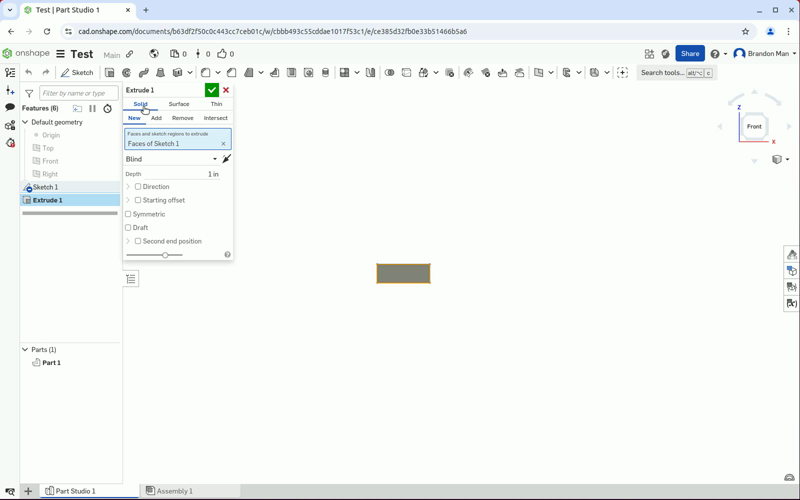
click(143, 106)
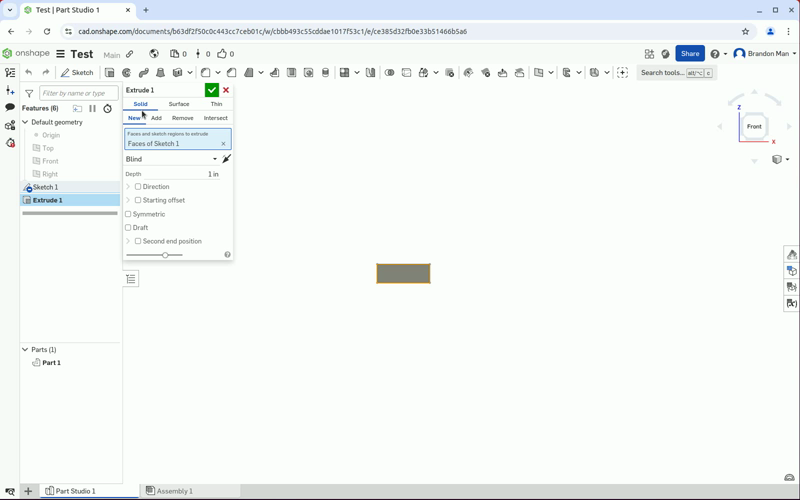
mouse_move(137, 120)
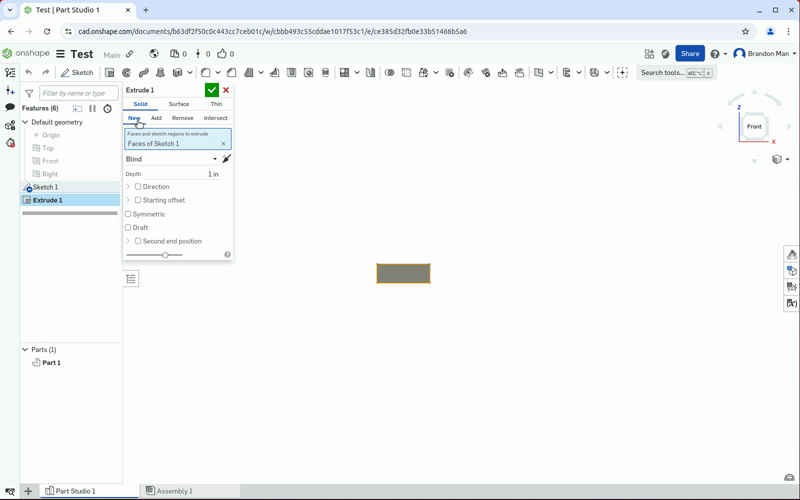
click(137, 120)
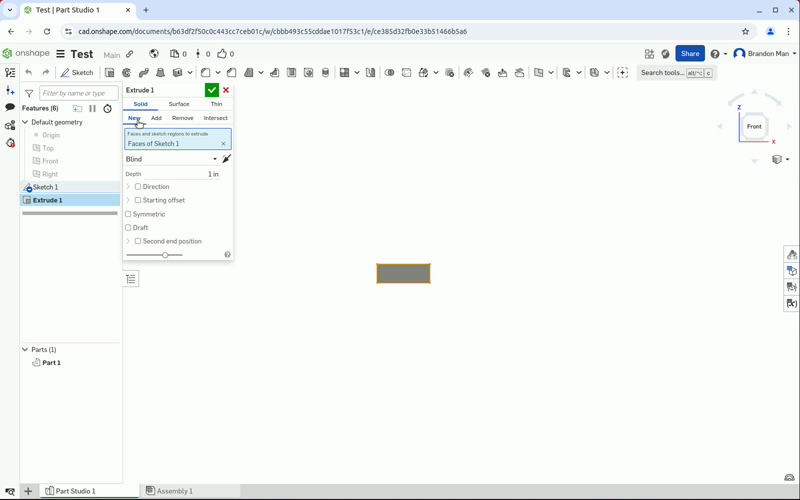
key(tab, 4)
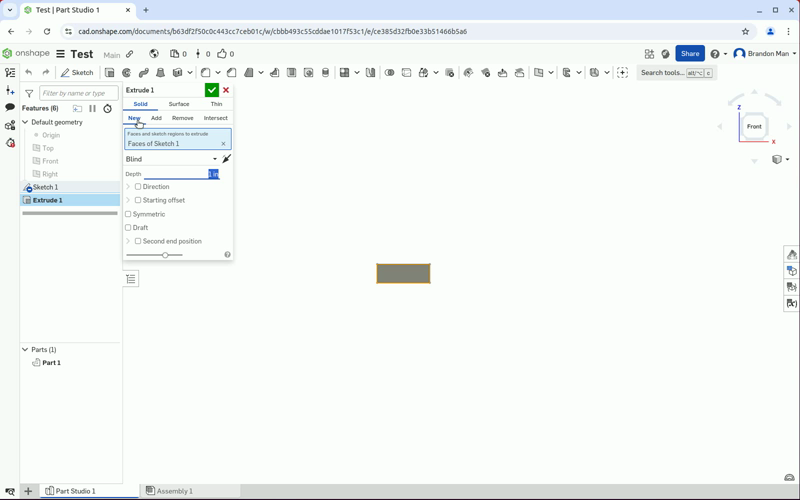
text(5.536)
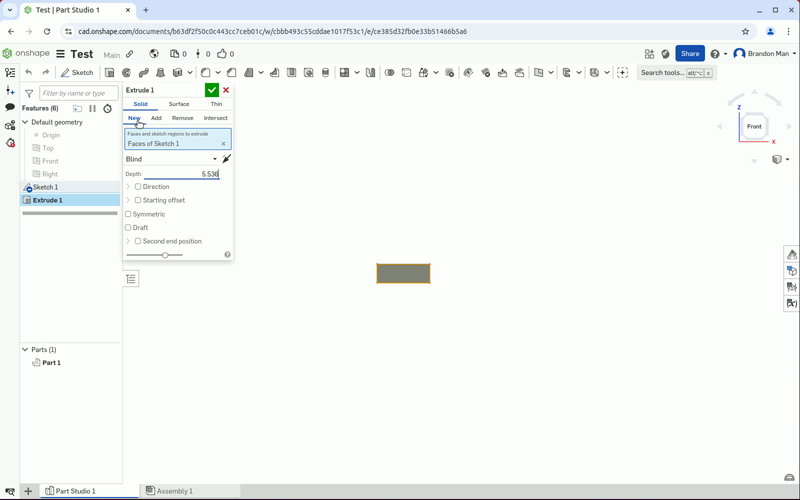
key(enter)
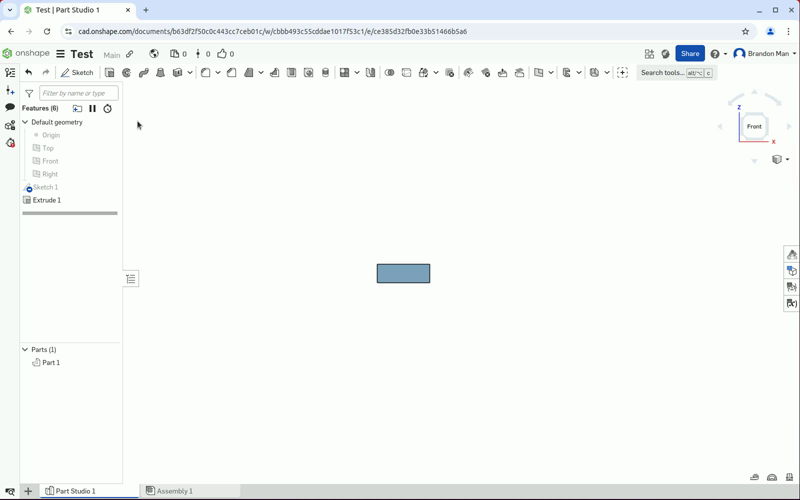
key(shift+h)
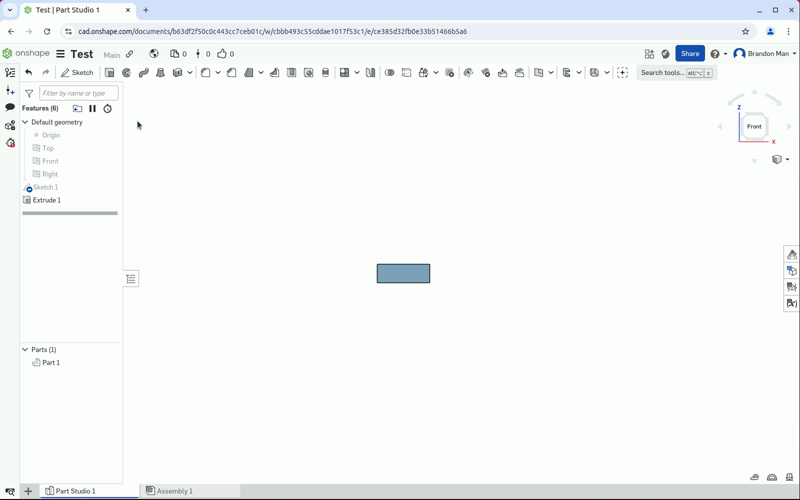
key(shift+h)
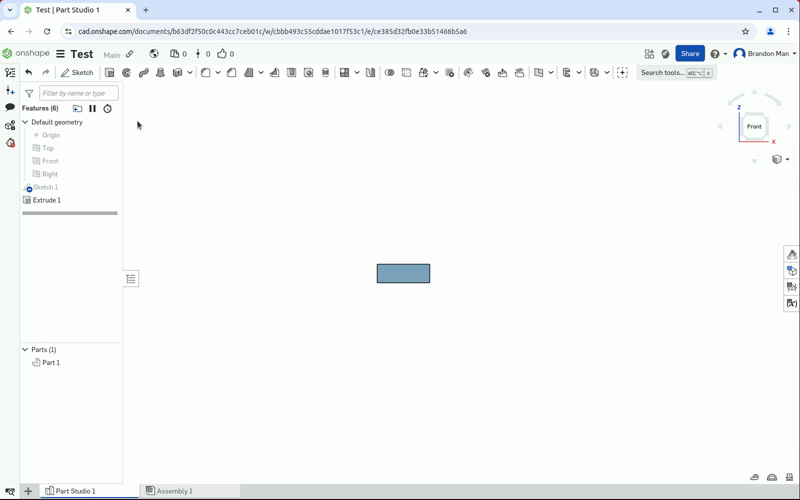
mouse_move(73, 189)
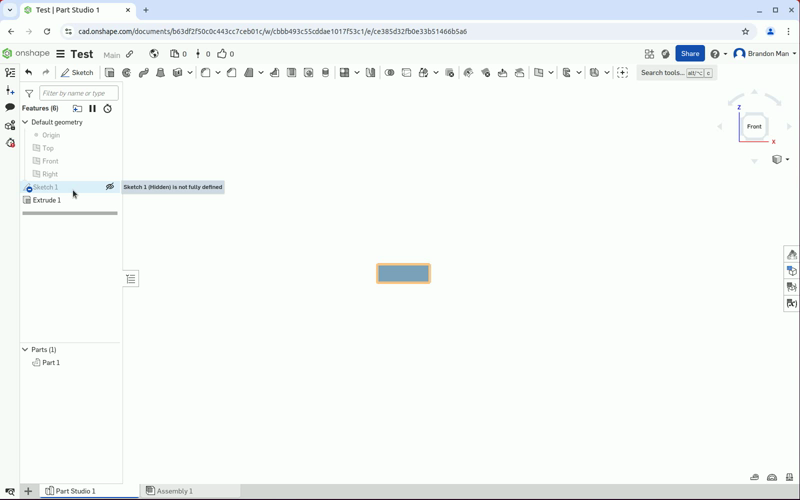
click(73, 189)
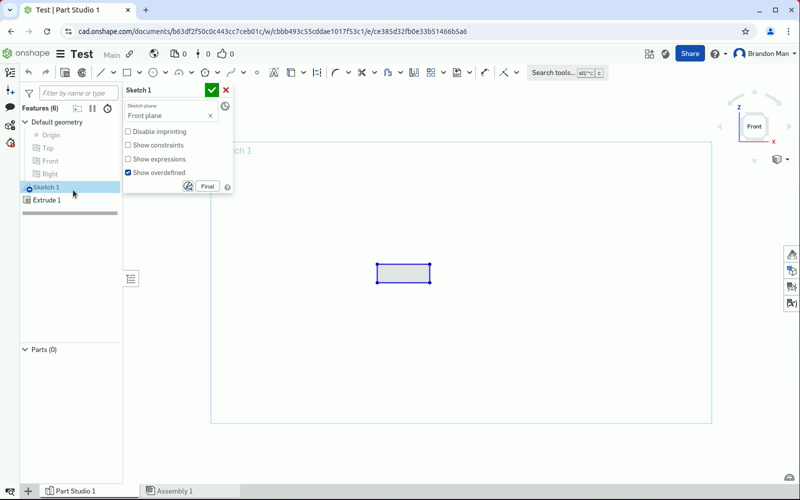
mouse_move(229, 92)
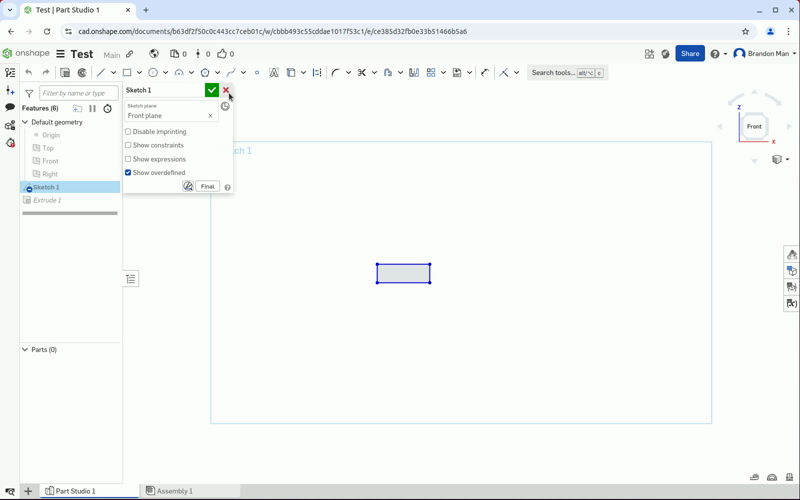
click(229, 92)
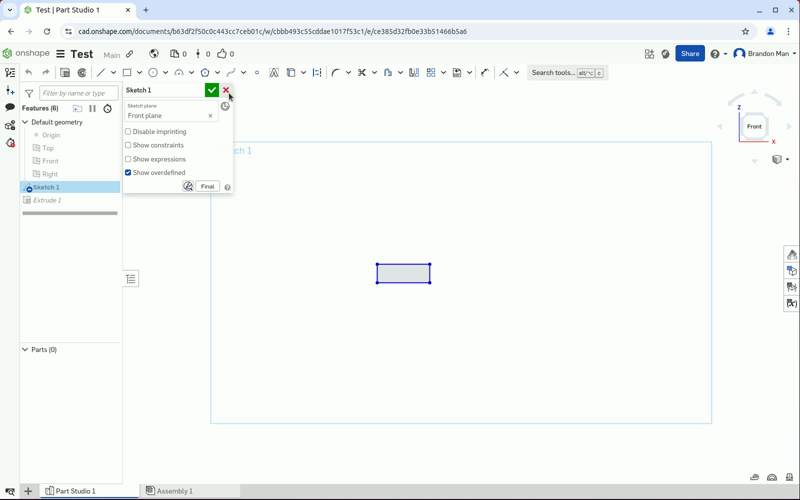
key(shift+s)
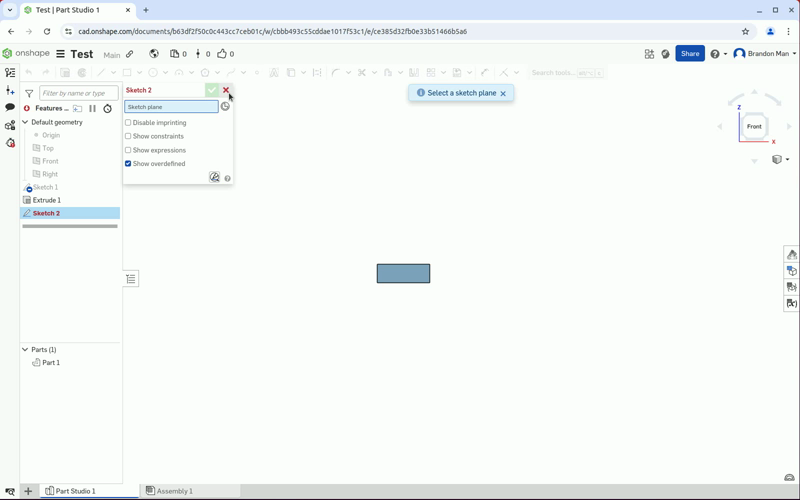
mouse_move(73, 163)
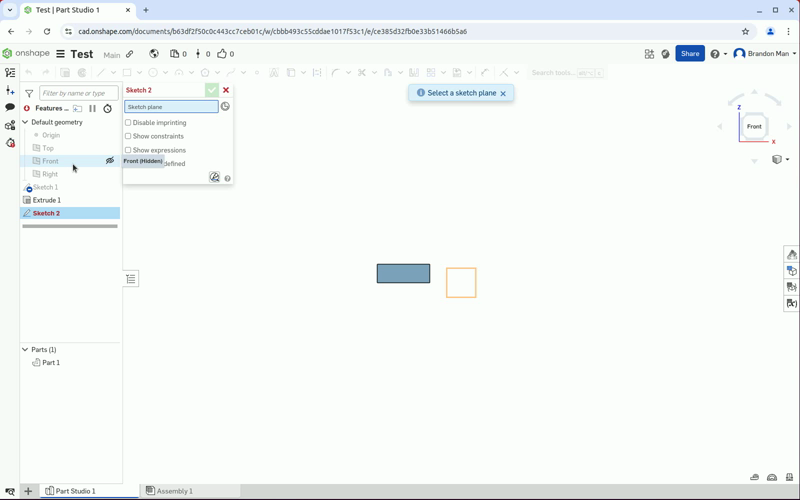
click(73, 163)
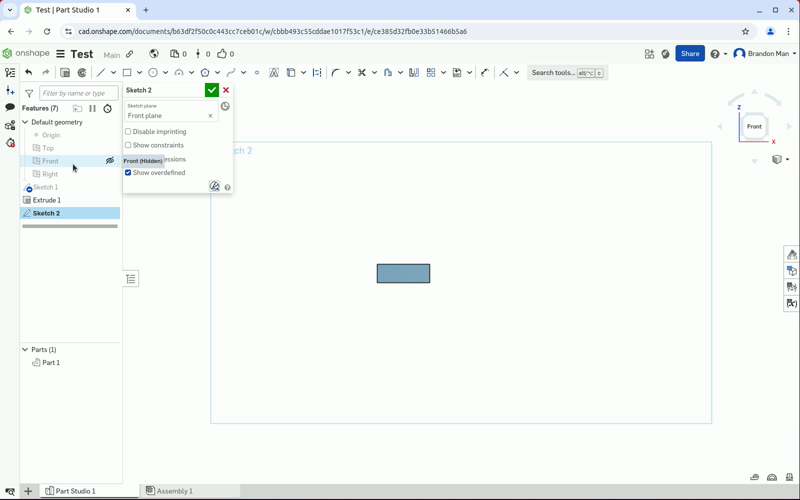
mouse_move(73, 352)
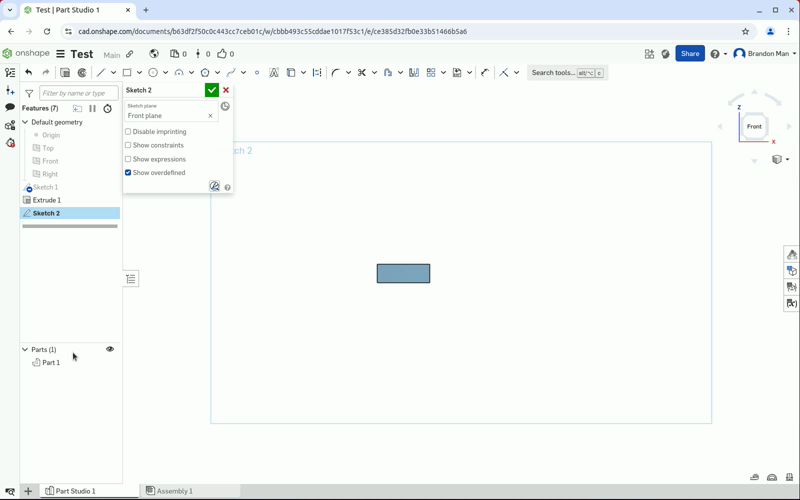
key(y)
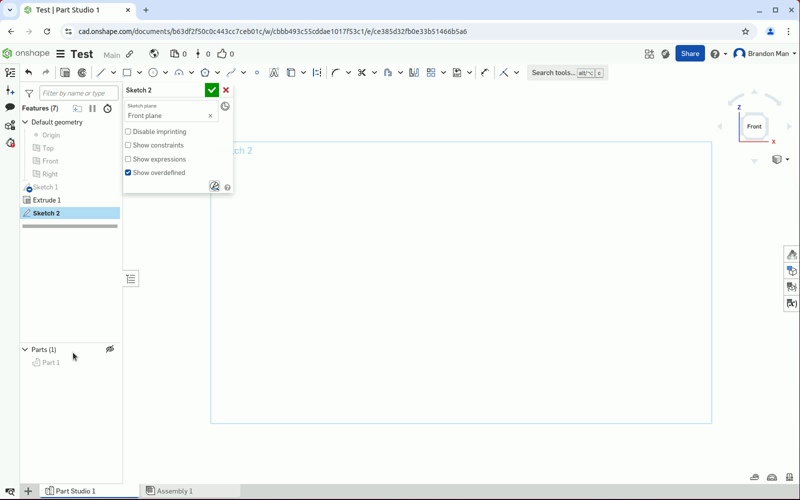
key(l)
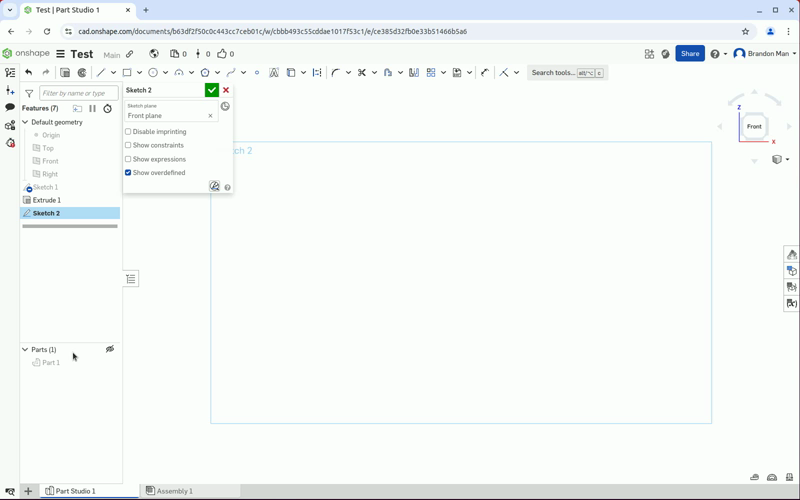
key_down(shift)
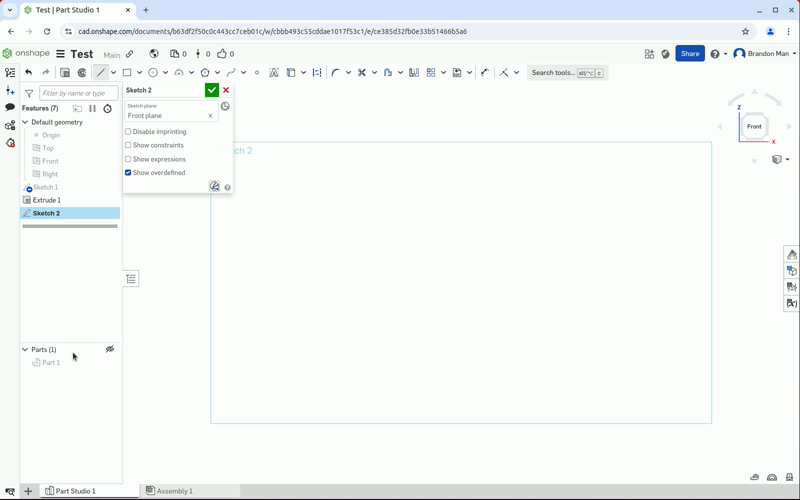
mouse_move(433, 282)
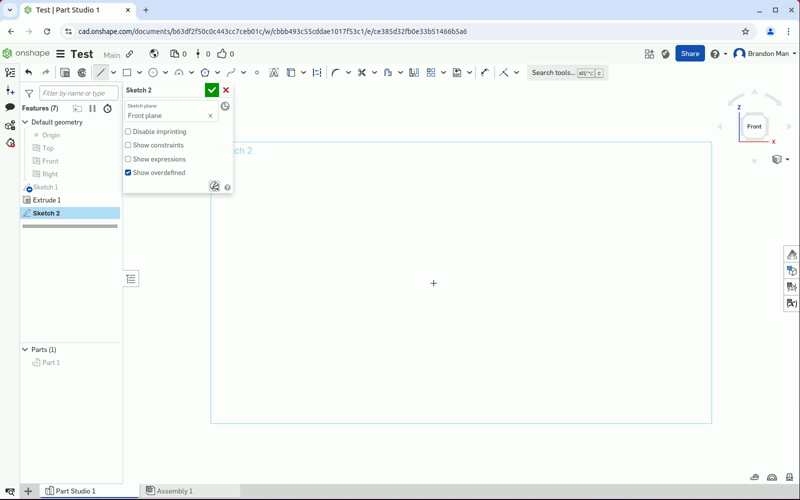
click(433, 282)
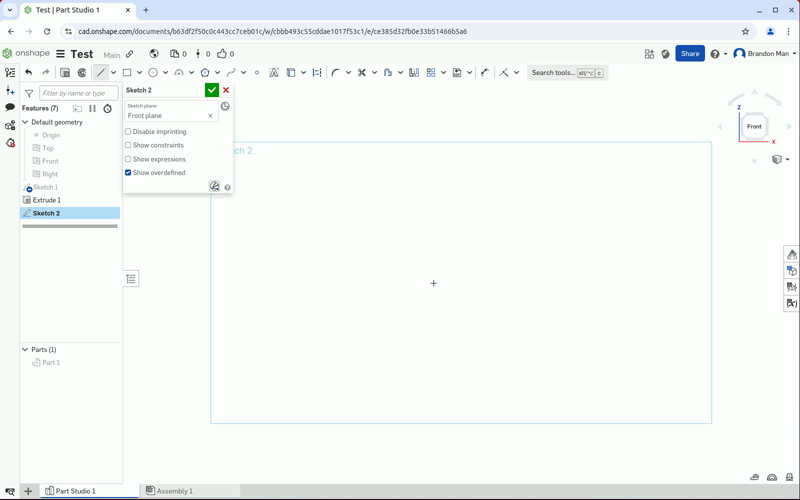
key_up(shift)
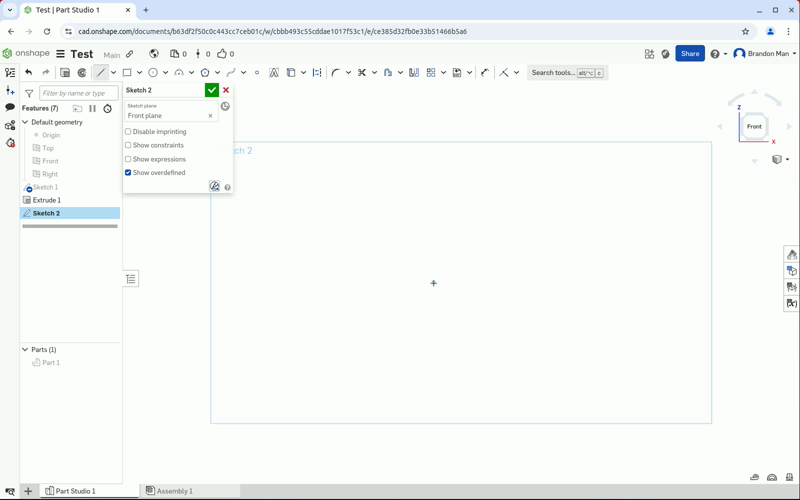
key_down(shift)
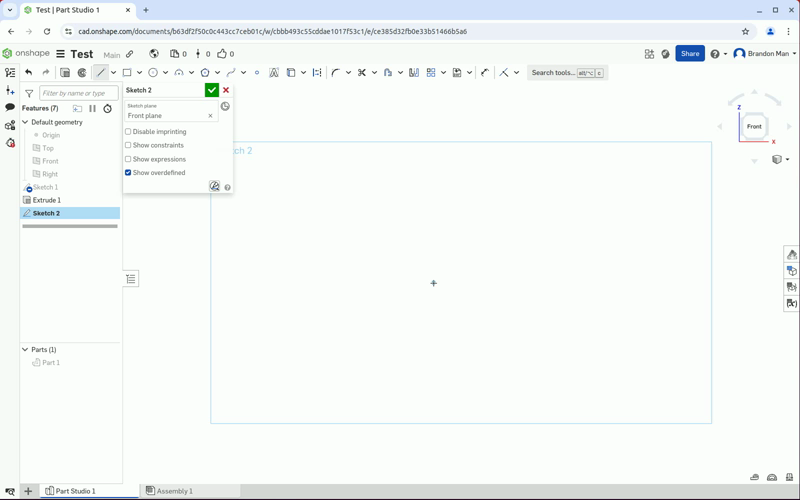
mouse_move(463, 282)
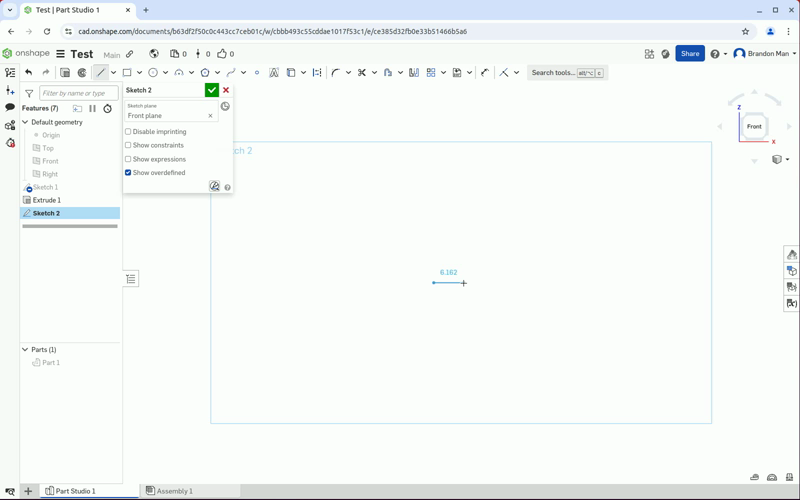
mouse_move(458, 282)
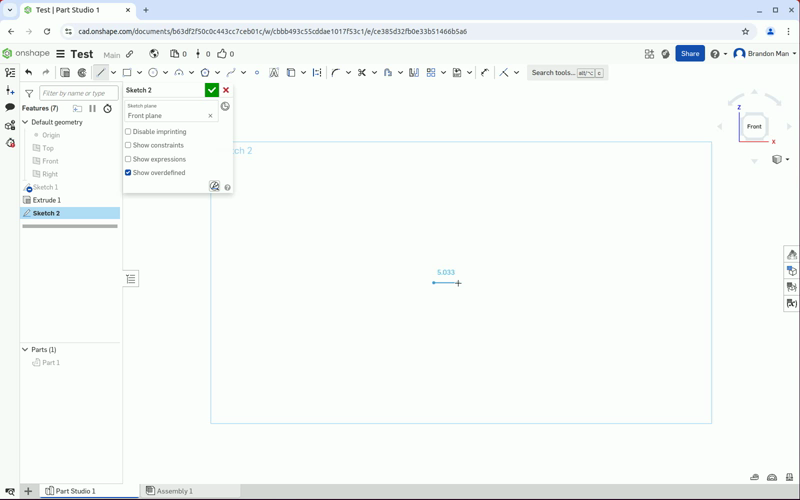
click(458, 282)
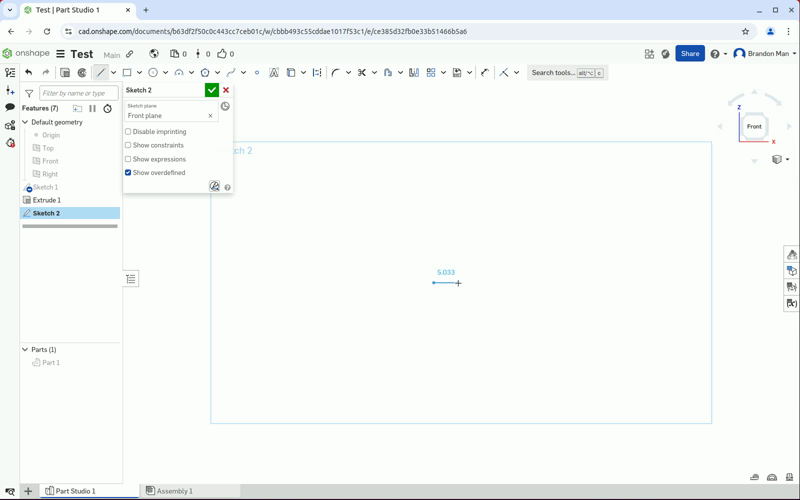
key_up(shift)
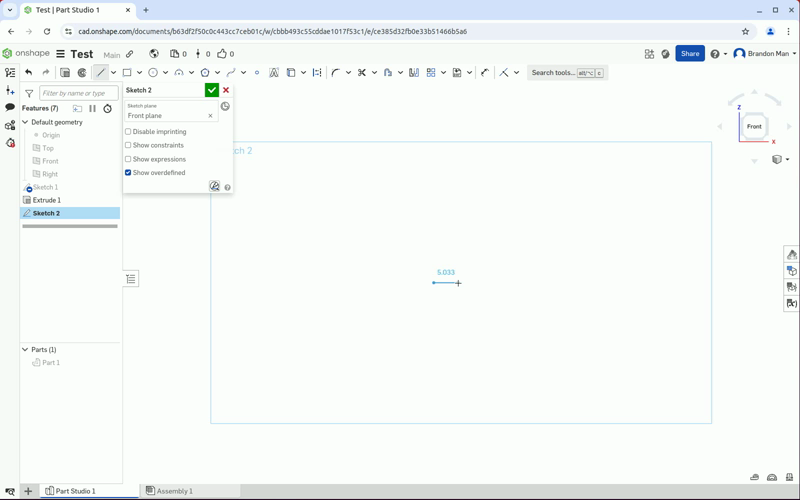
key_down(shift)
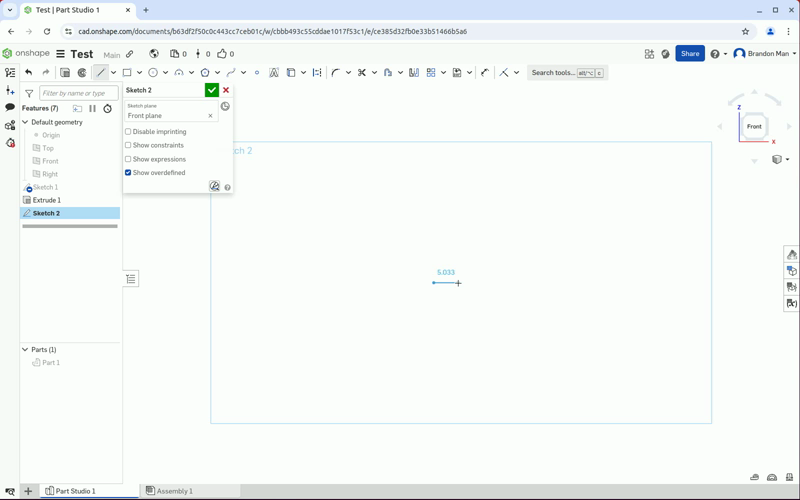
mouse_move(488, 282)
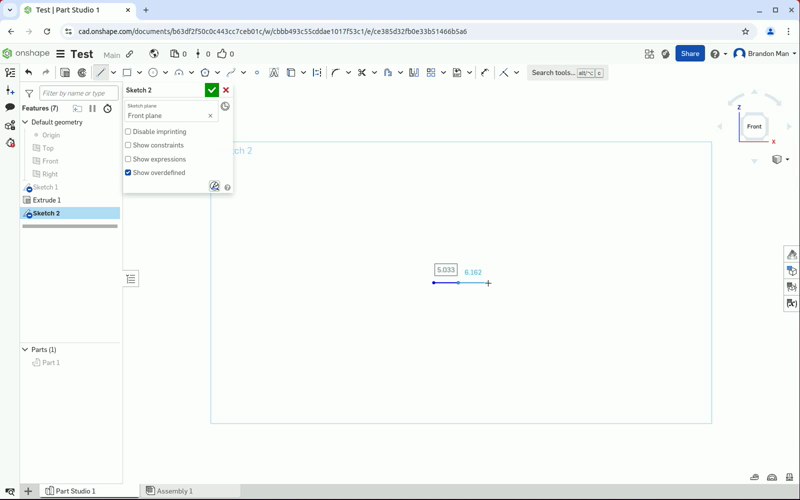
mouse_move(458, 264)
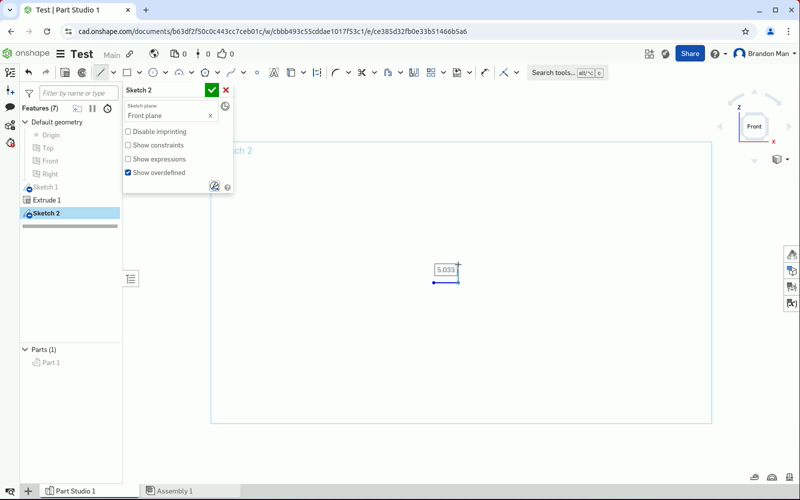
click(458, 264)
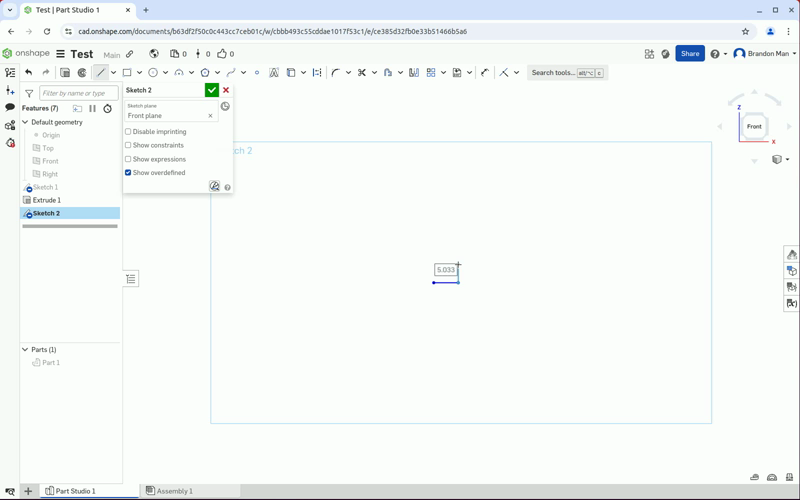
key_up(shift)
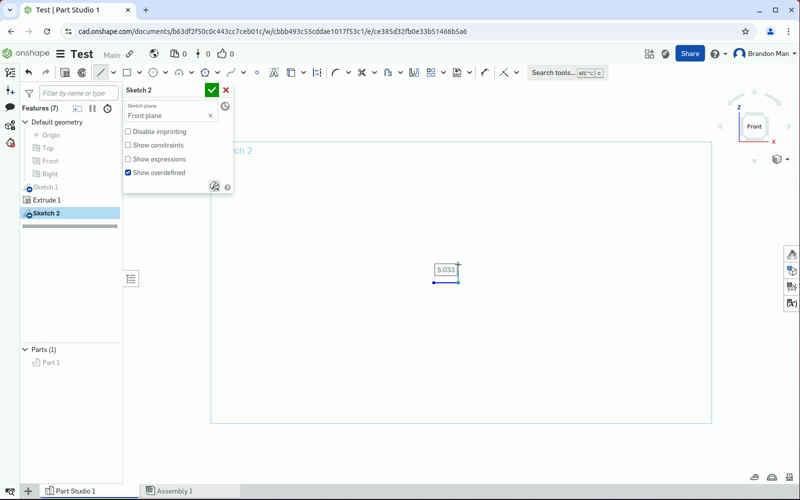
key_down(shift)
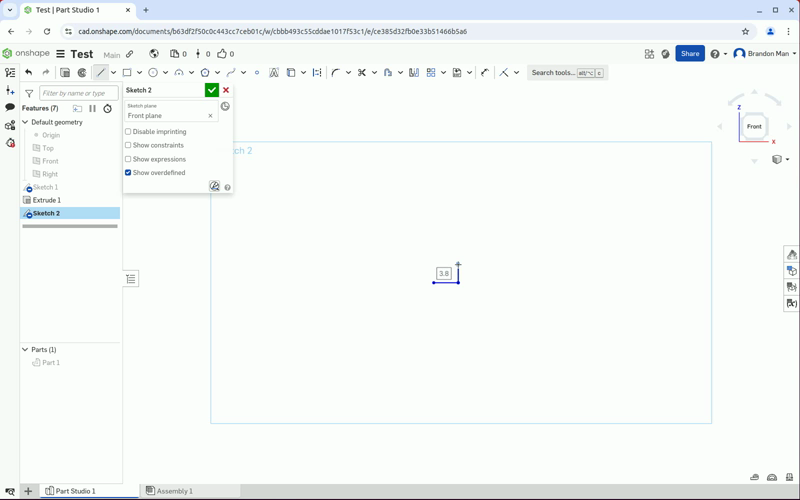
mouse_move(488, 264)
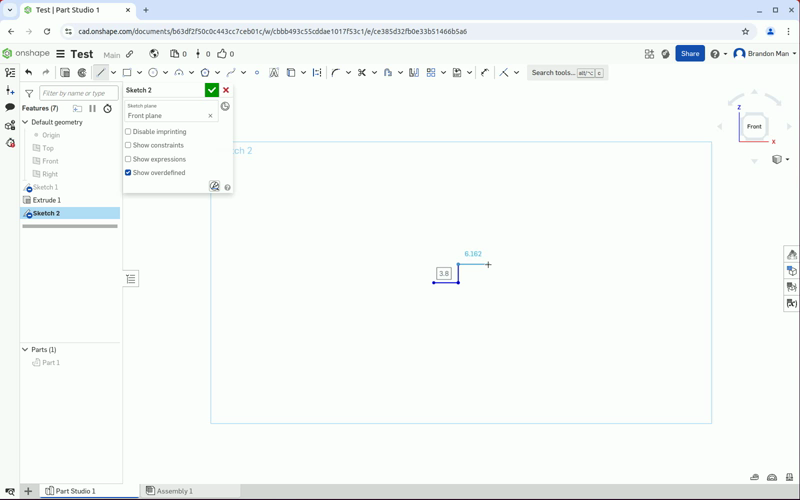
mouse_move(433, 264)
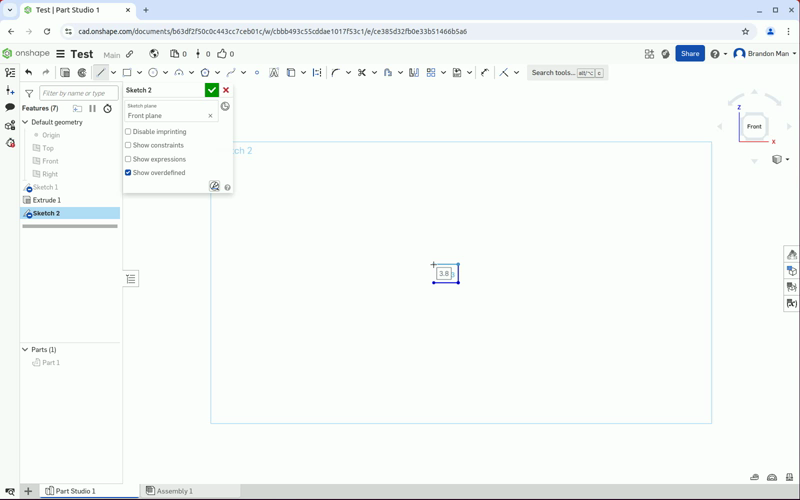
click(433, 264)
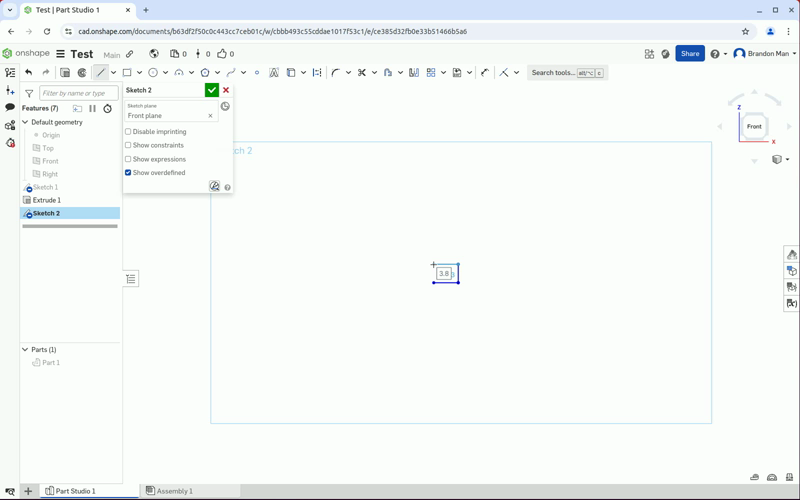
key_up(shift)
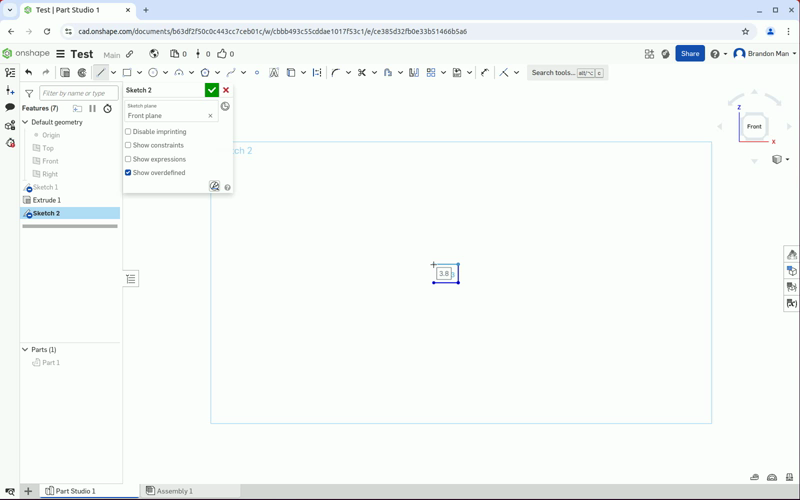
mouse_move(463, 264)
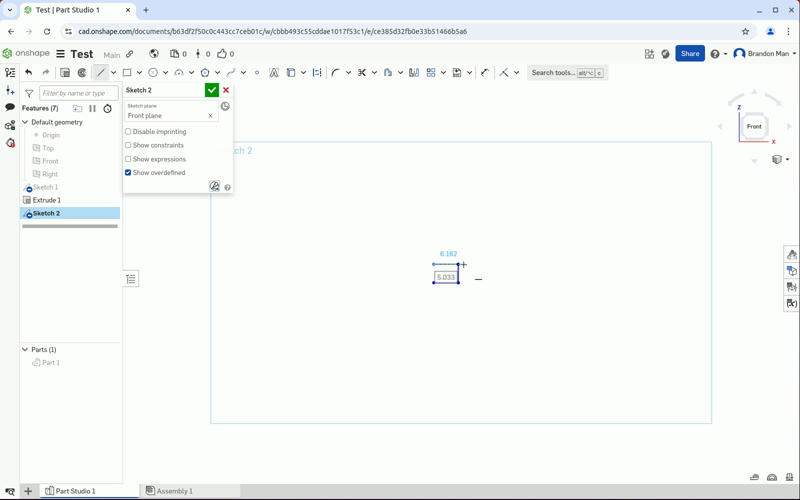
key_down(shift)
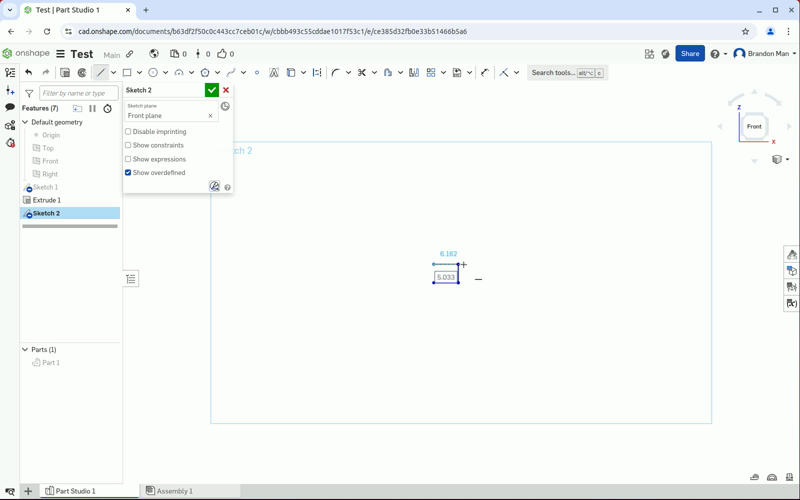
mouse_move(433, 282)
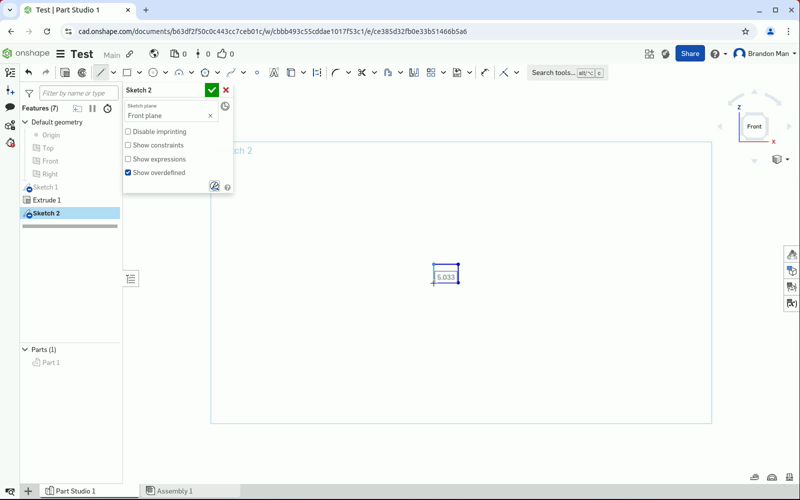
key_up(shift)
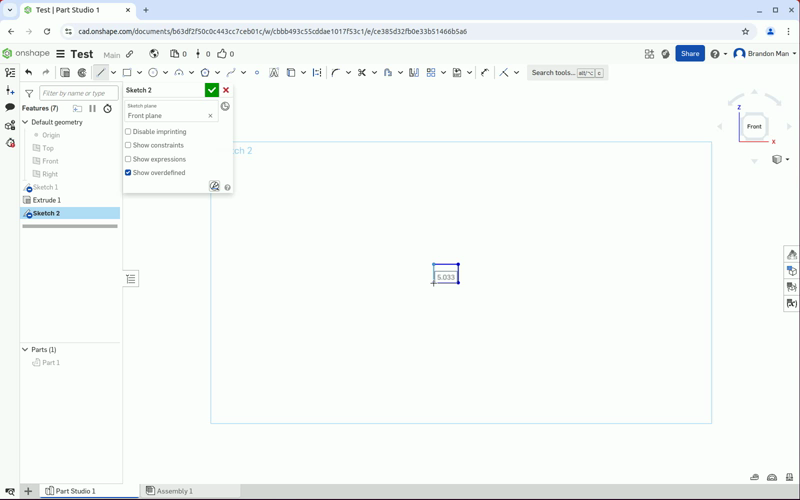
click(433, 282)
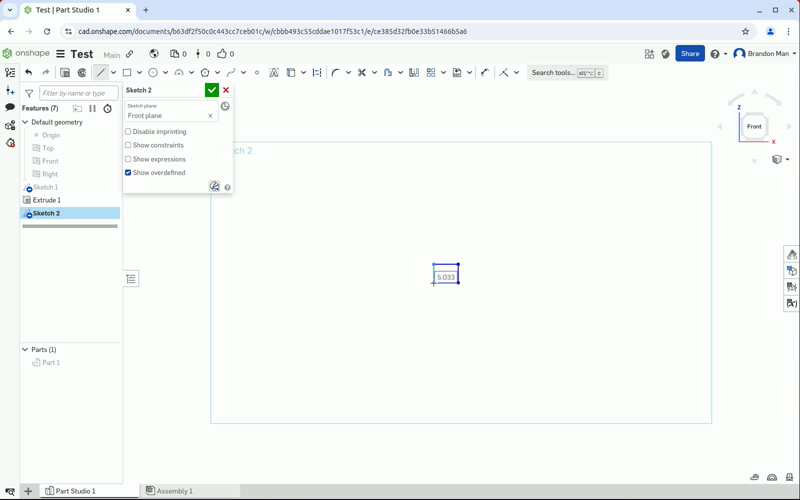
key(esc)
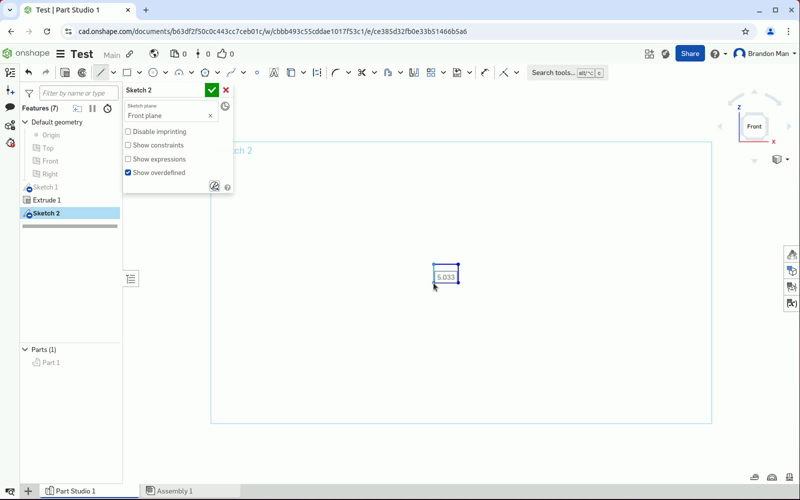
key(c)
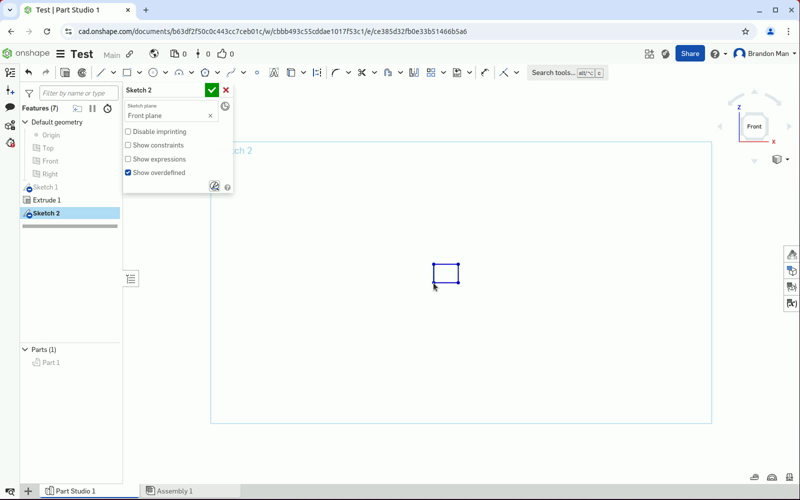
key_down(shift)
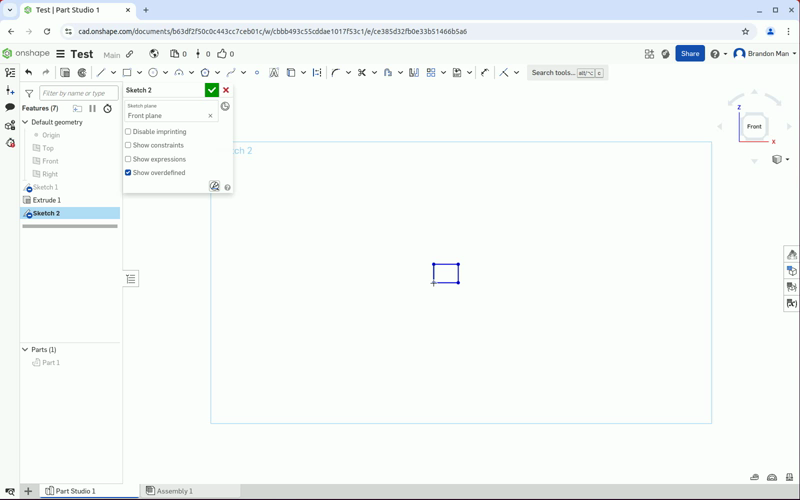
mouse_move(443, 273)
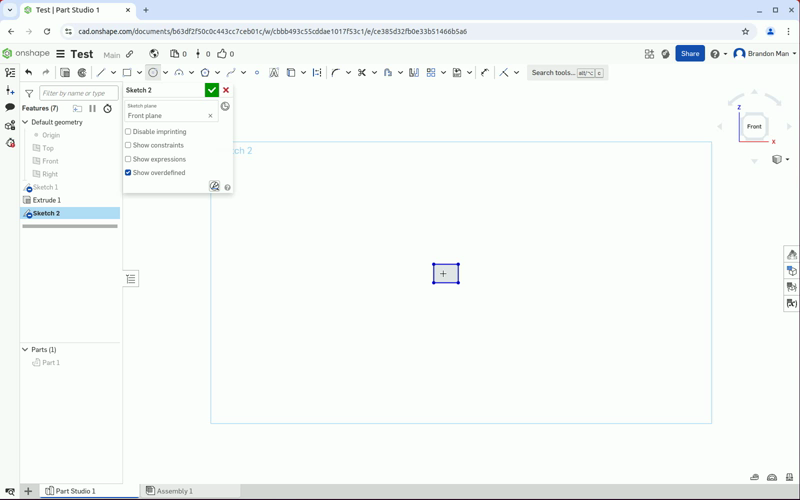
click(443, 273)
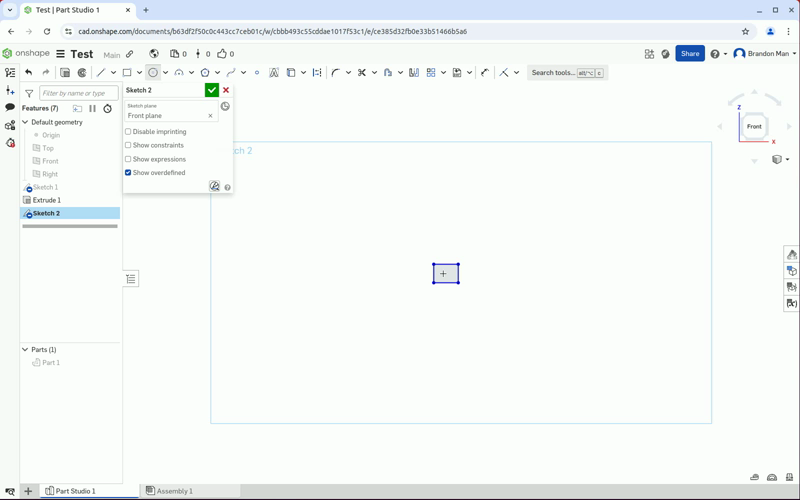
key_up(shift)
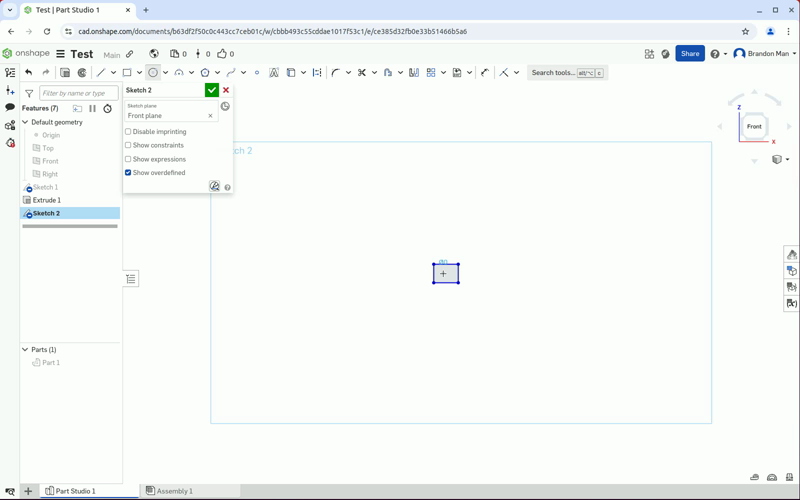
mouse_move(447, 273)
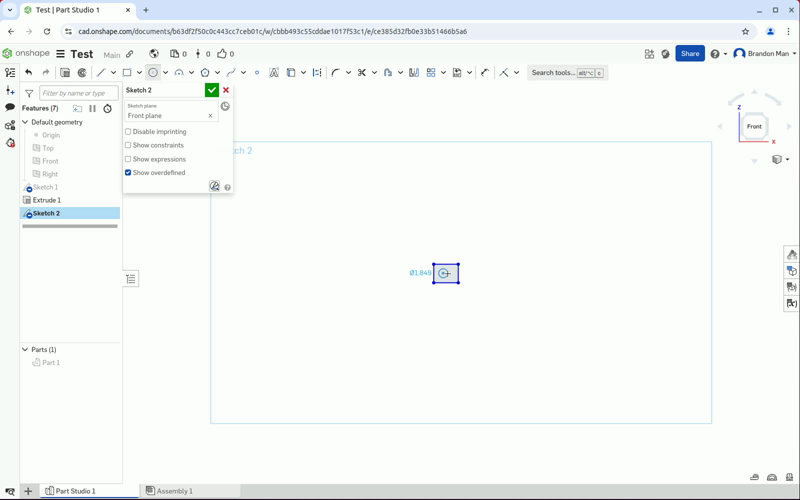
click(447, 273)
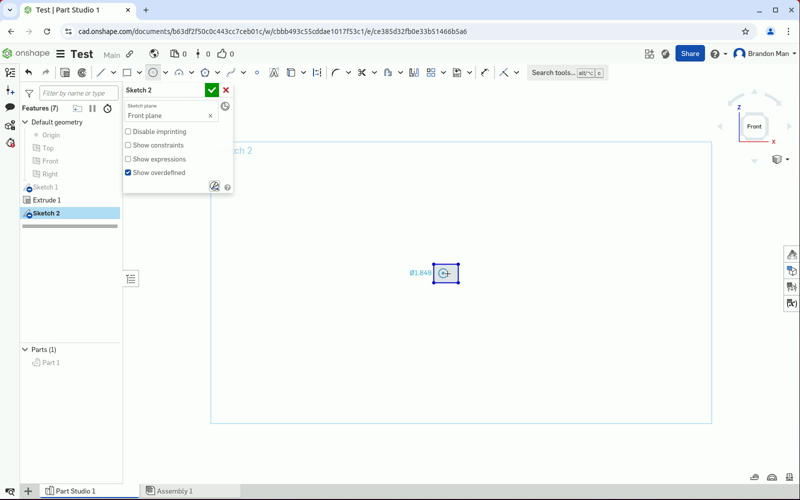
key(esc)
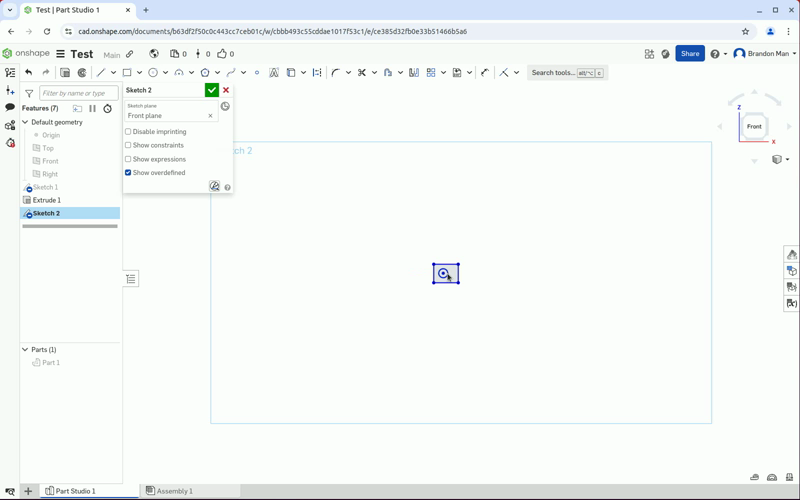
mouse_move(456, 274)
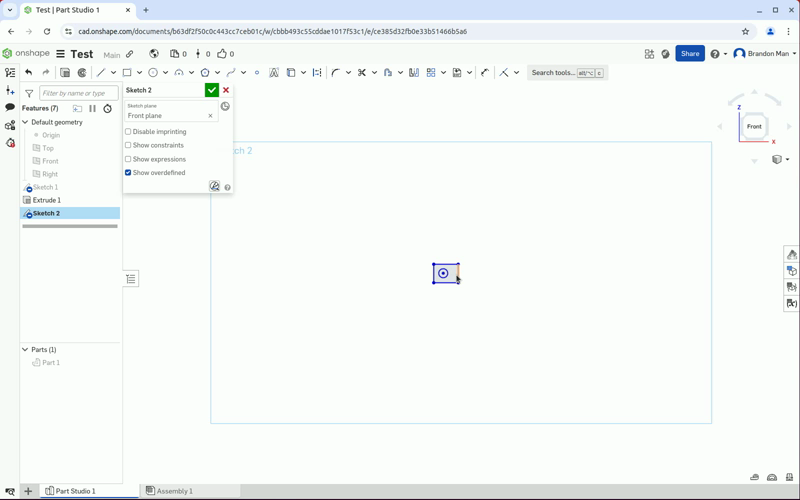
scroll(6)
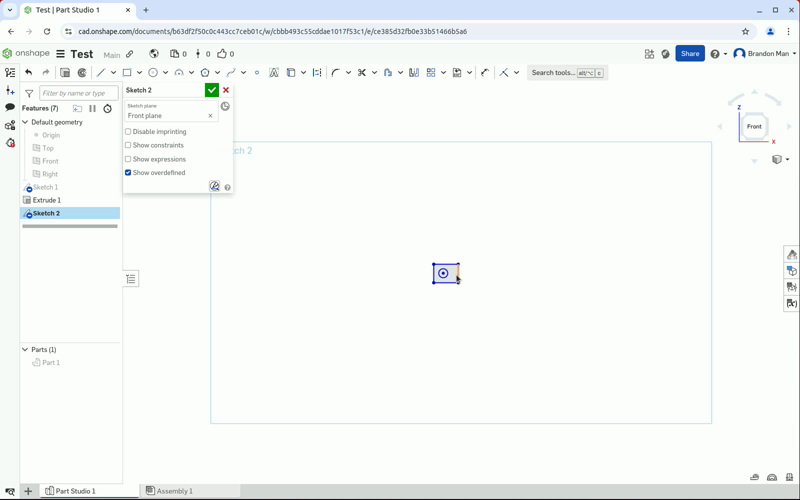
scroll(6)
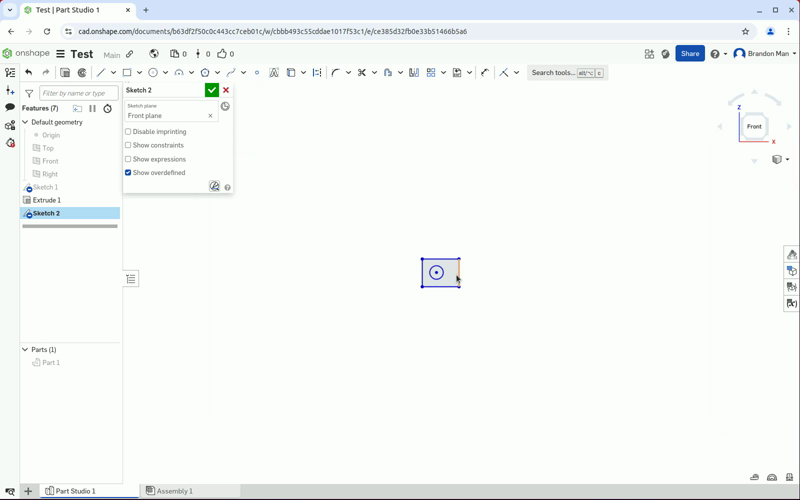
scroll(6)
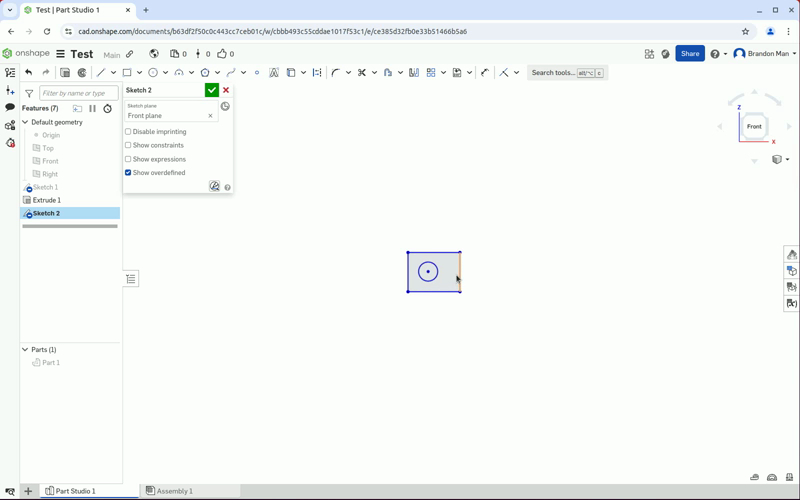
scroll(6)
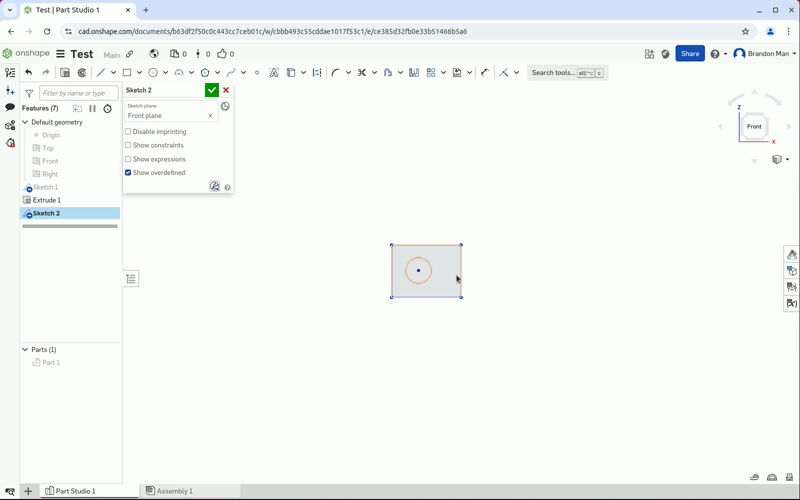
scroll(6)
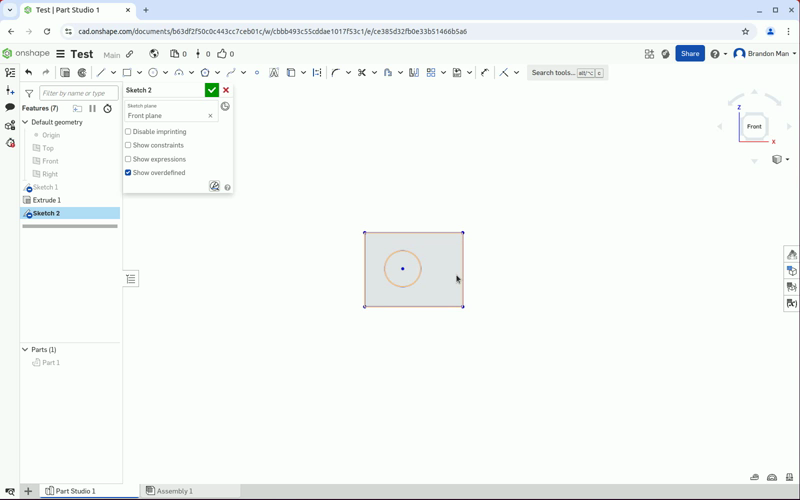
scroll(6)
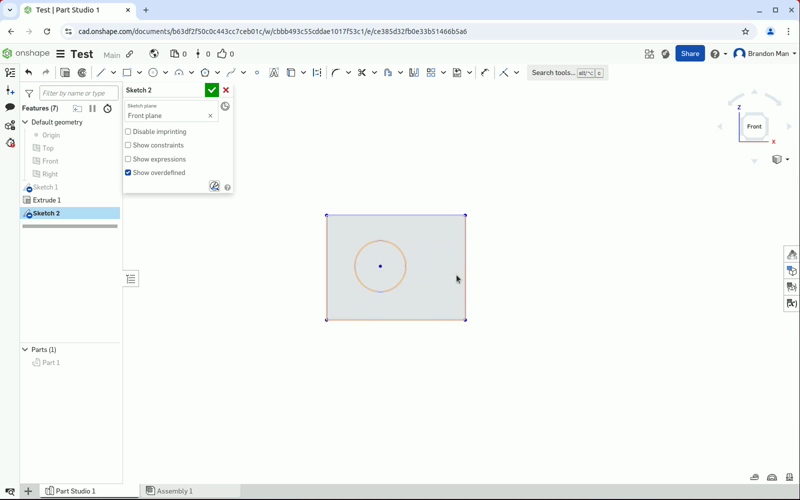
scroll(6)
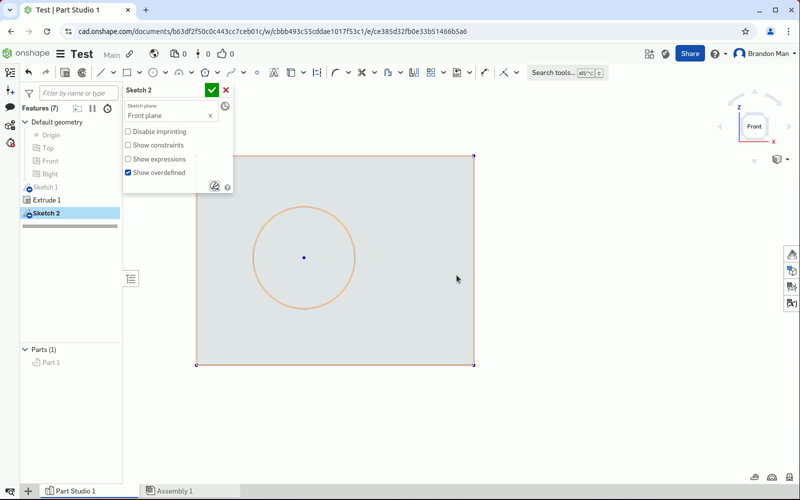
click(456, 274)
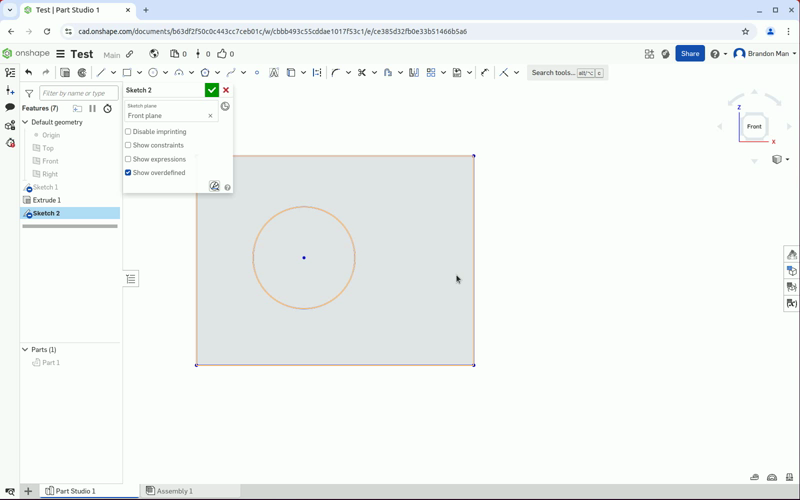
scroll(-6)
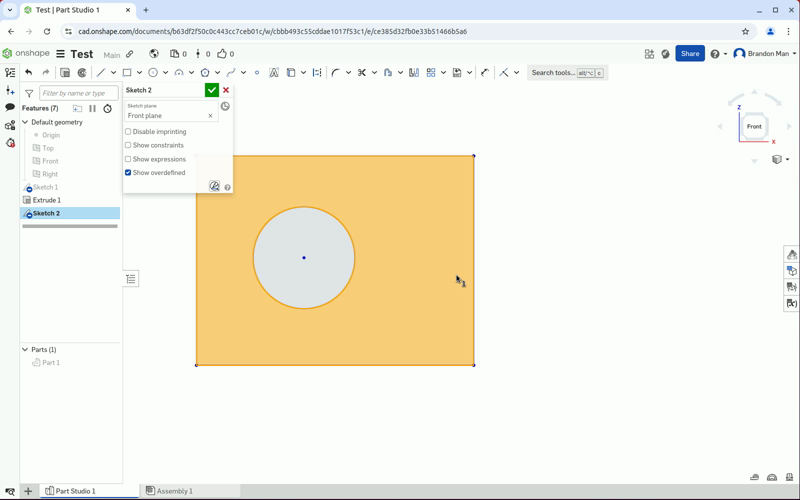
scroll(-6)
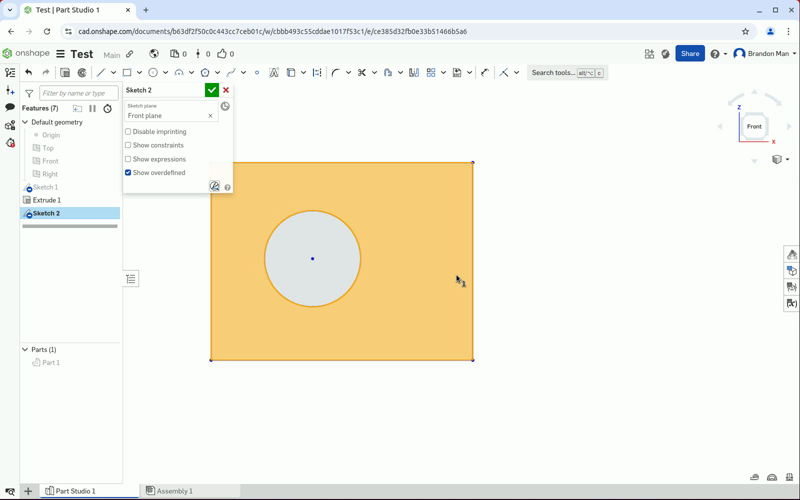
scroll(-6)
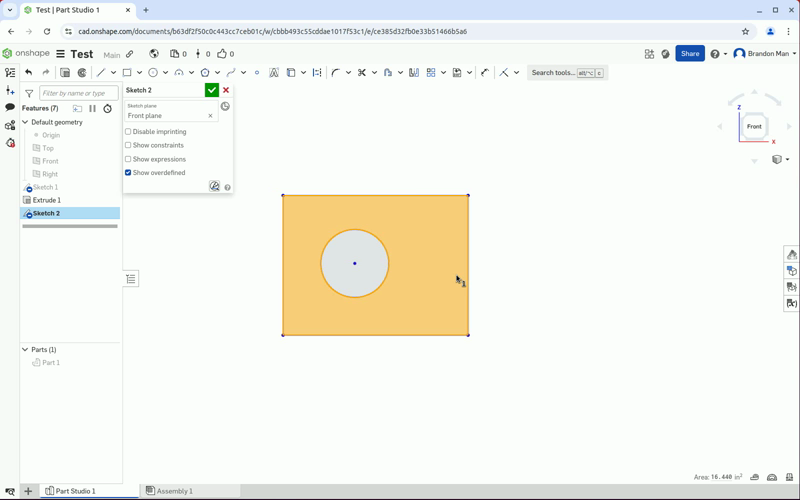
scroll(-6)
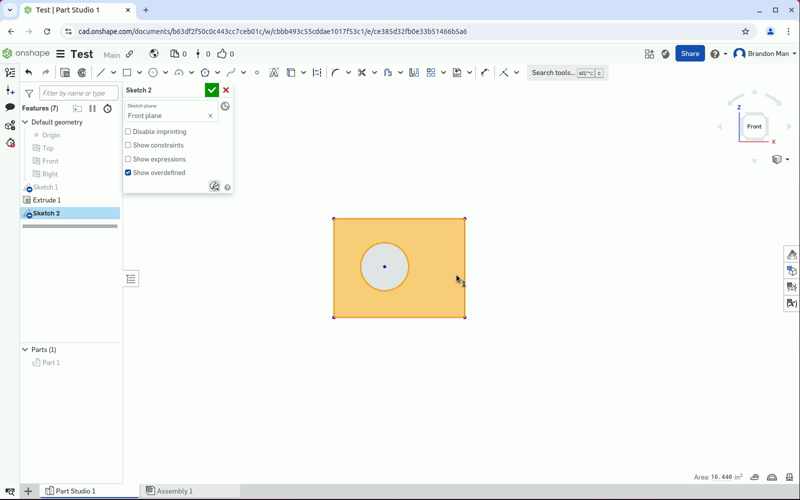
scroll(-6)
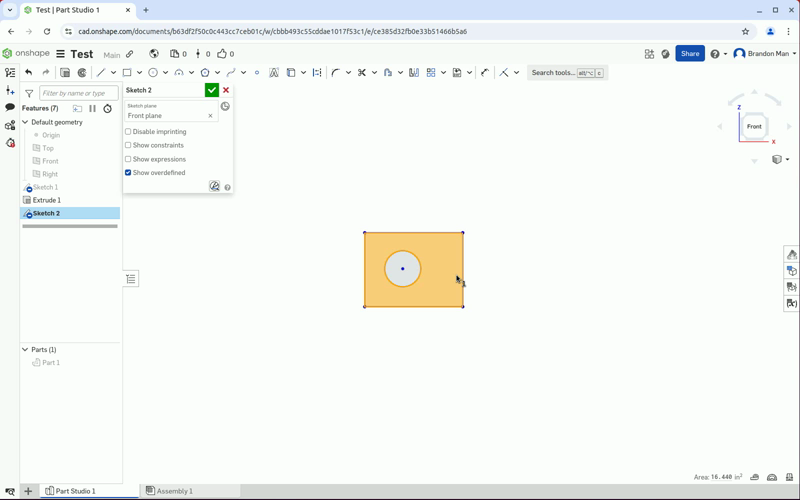
scroll(-6)
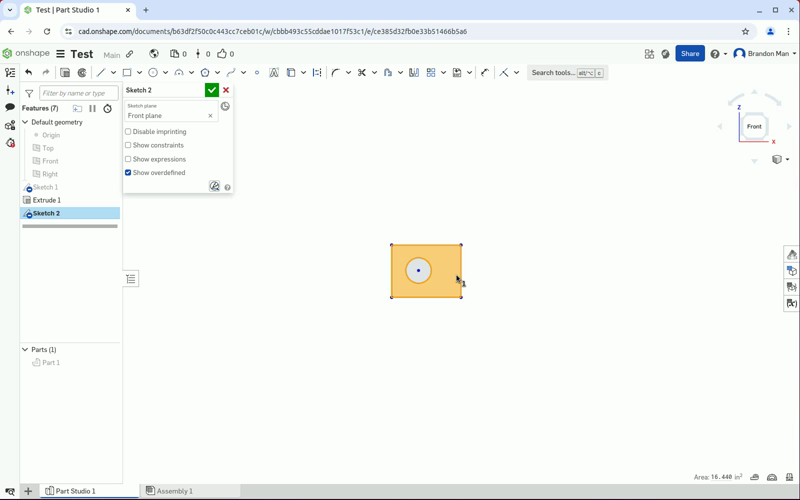
scroll(-6)
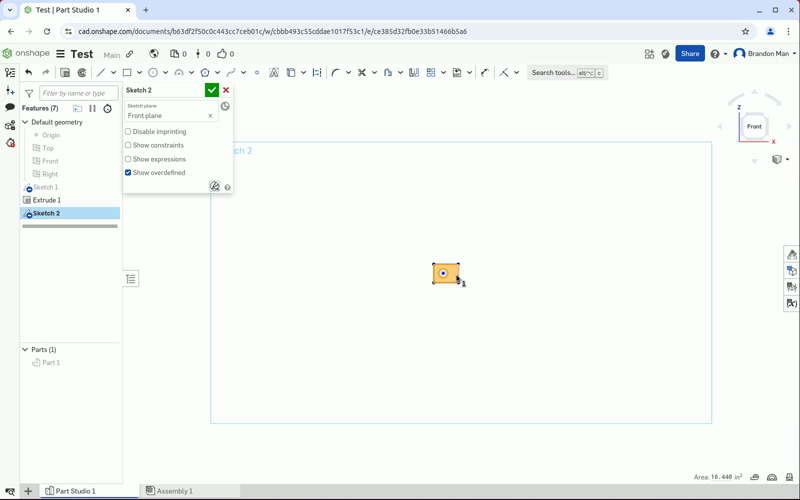
mouse_move(73, 352)
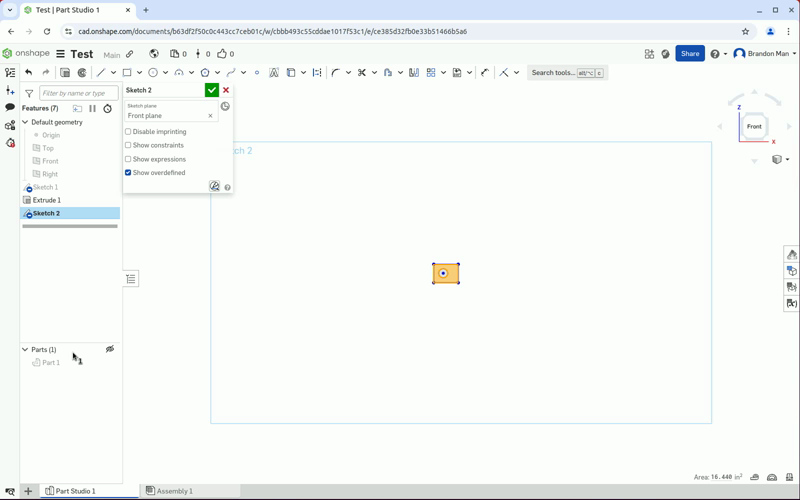
key(shift+y)
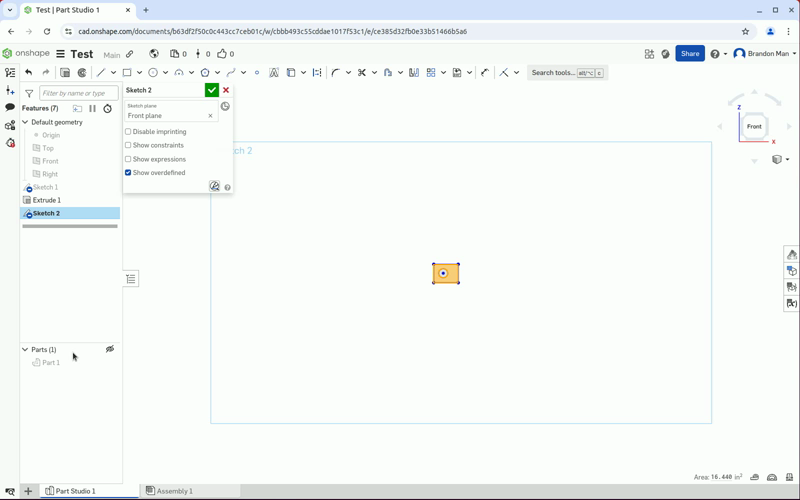
key(shift+e)
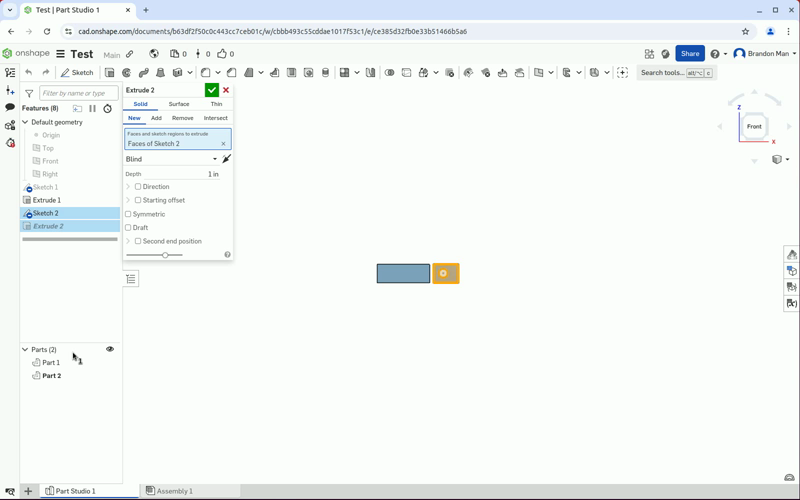
mouse_move(143, 106)
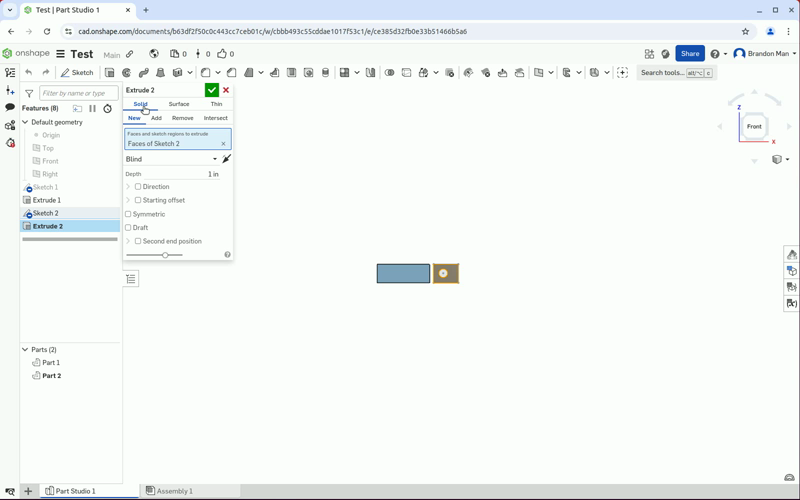
click(143, 106)
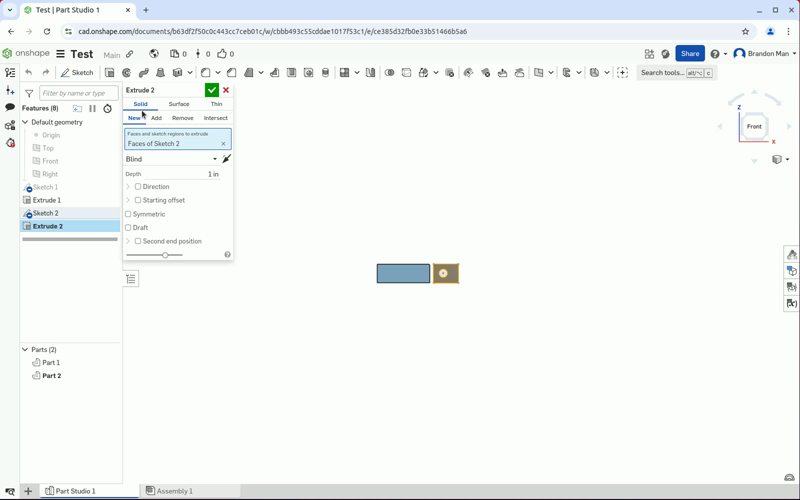
mouse_move(137, 120)
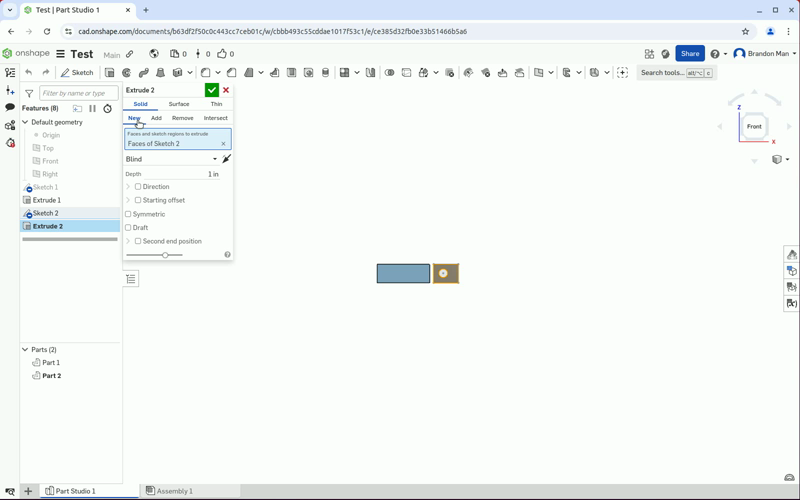
click(137, 120)
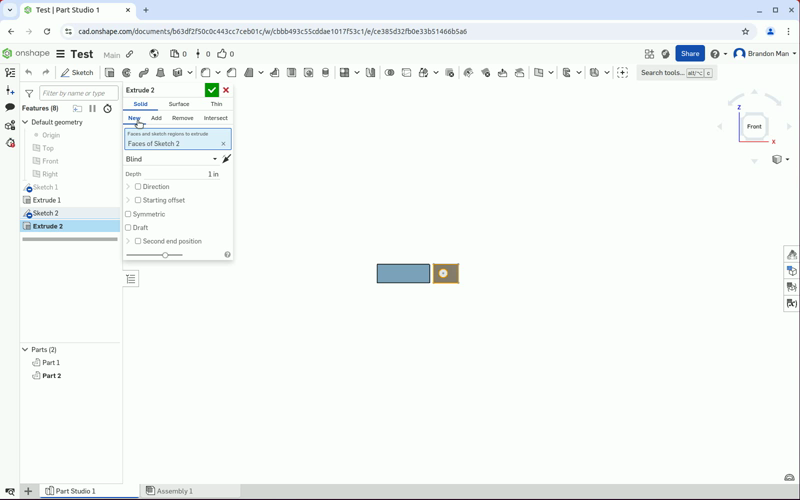
key(tab, 4)
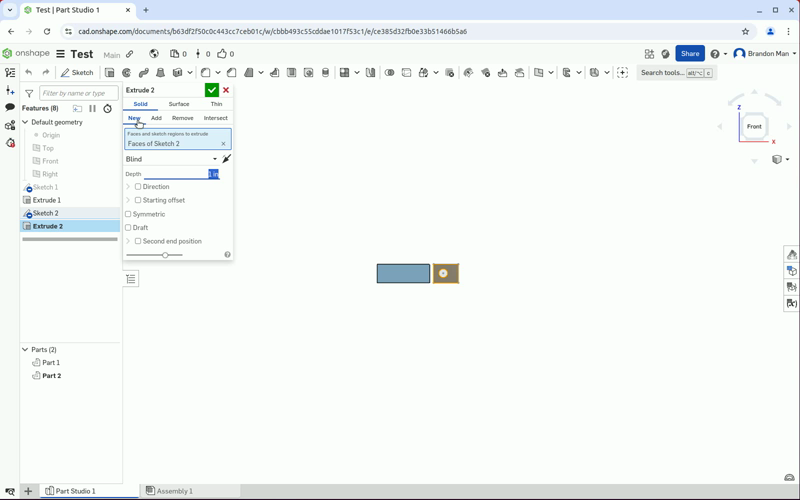
text(5.536)
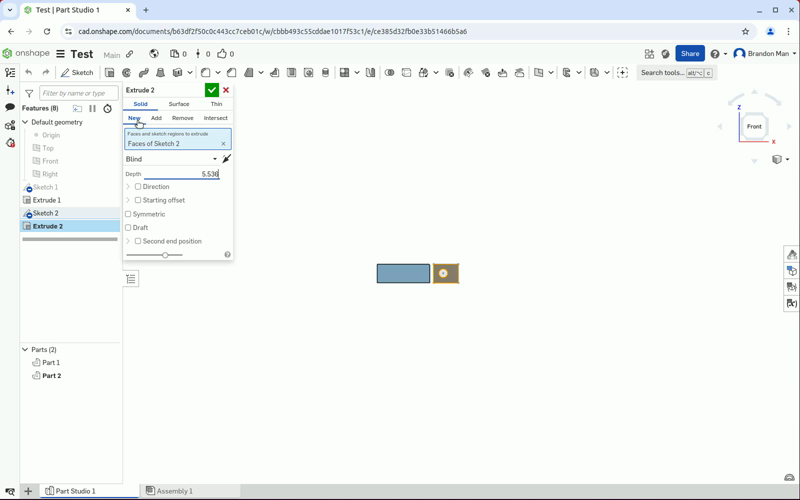
key(enter)
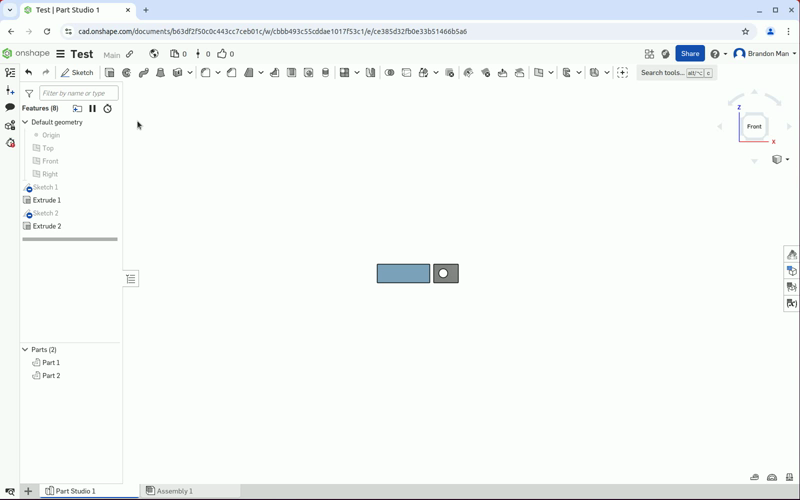
key(shift+h)
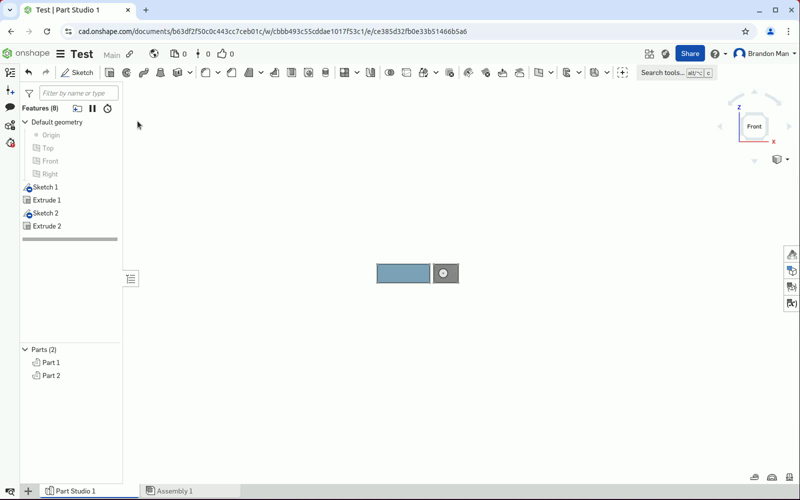
key(shift+h)
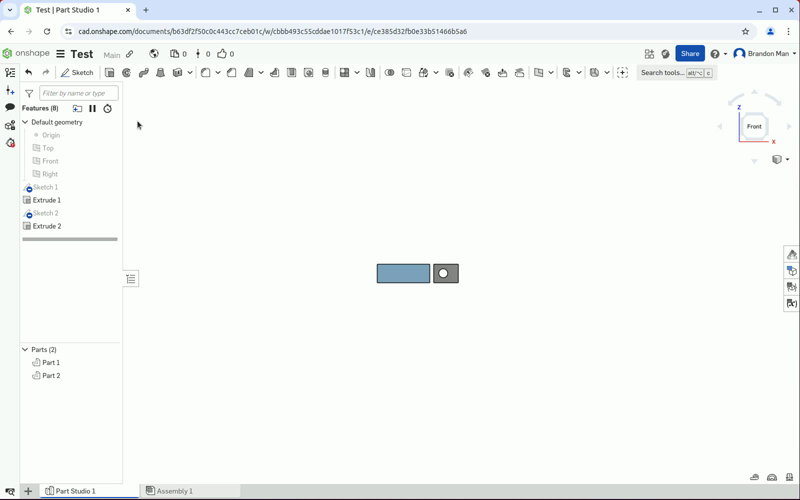
mouse_move(73, 189)
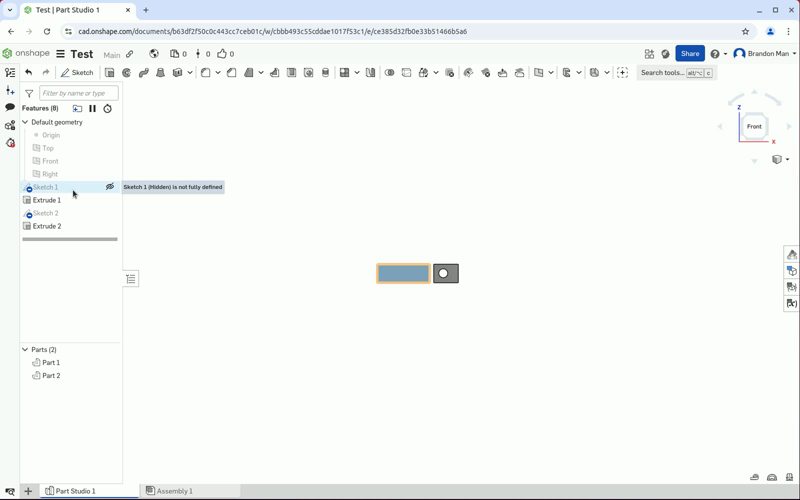
click(73, 189)
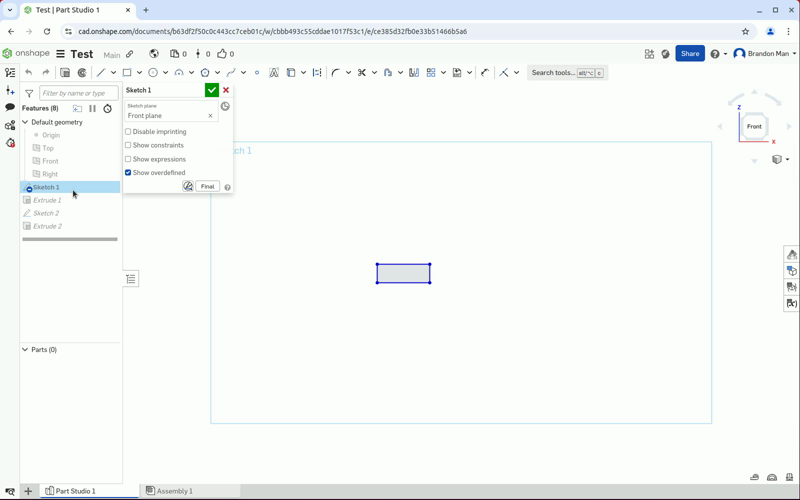
mouse_move(229, 92)
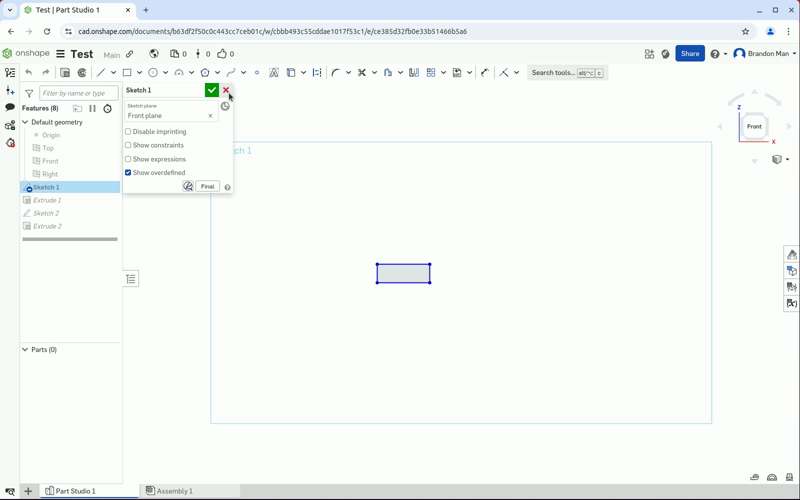
click(229, 92)
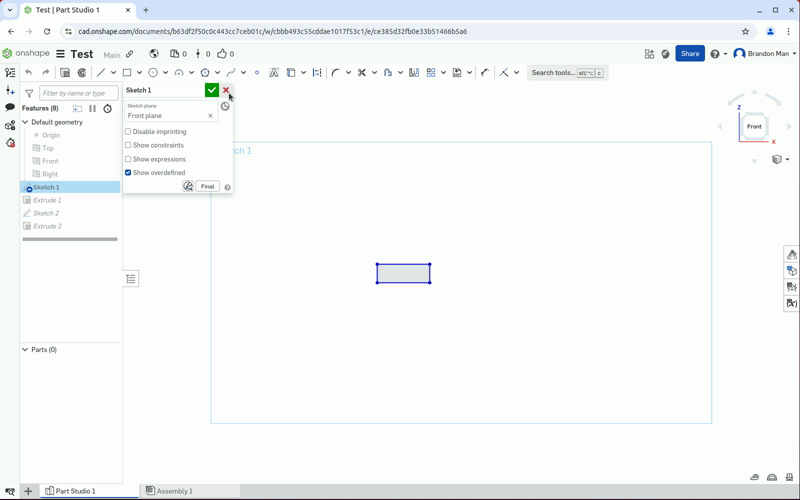
key(shift+s)
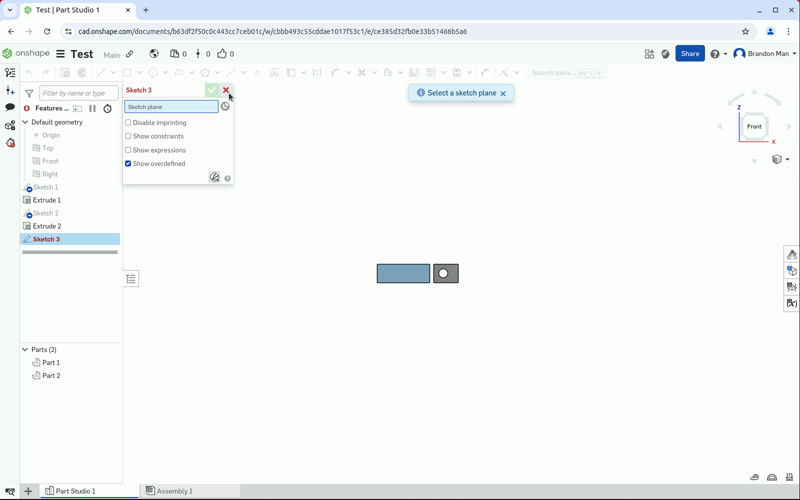
mouse_move(73, 163)
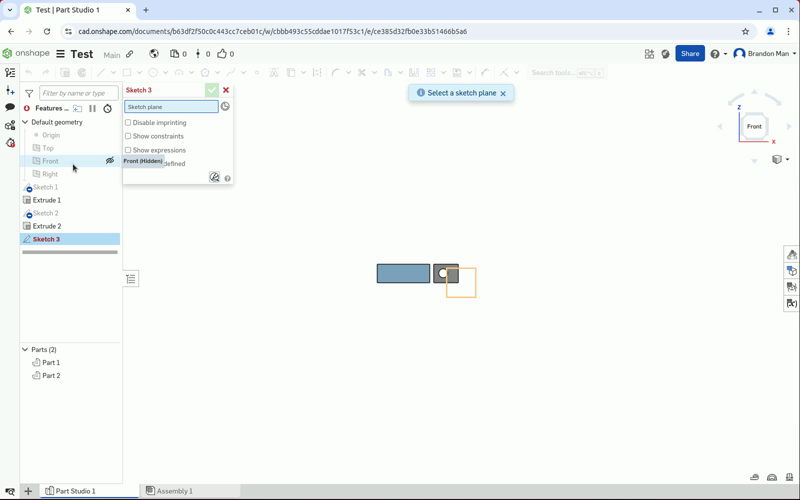
click(73, 163)
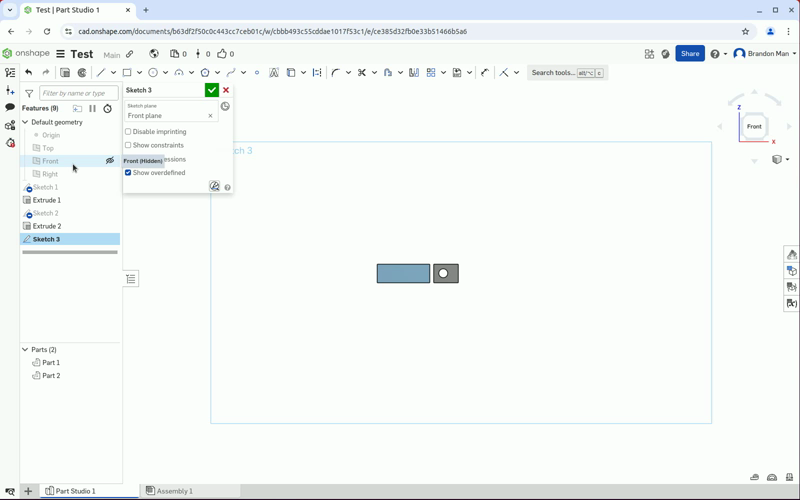
mouse_move(73, 352)
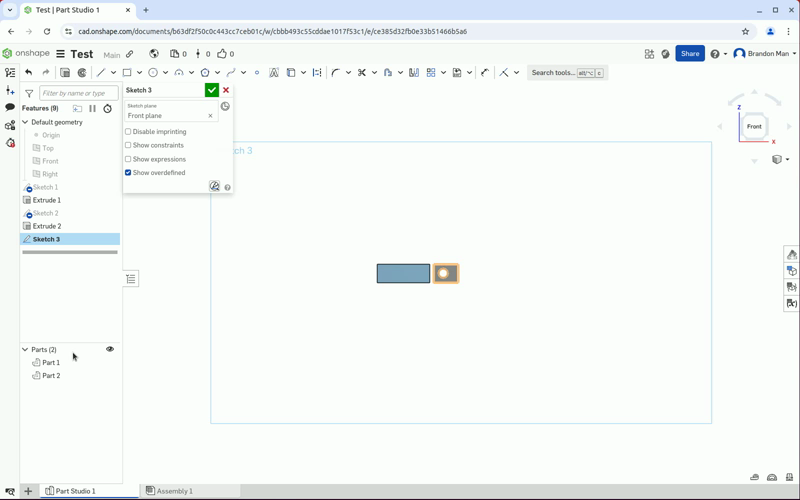
key(y)
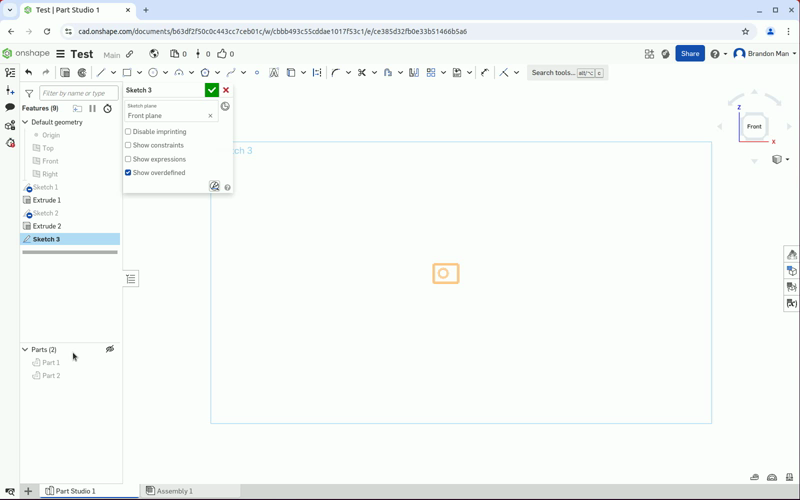
key(l)
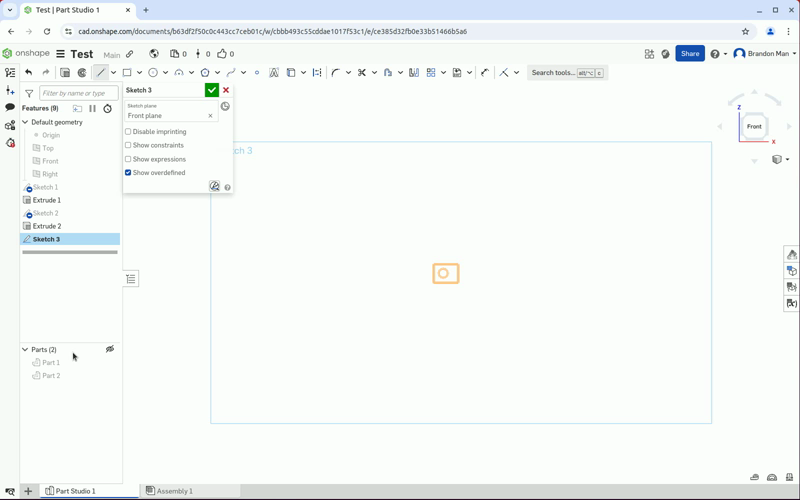
key_down(shift)
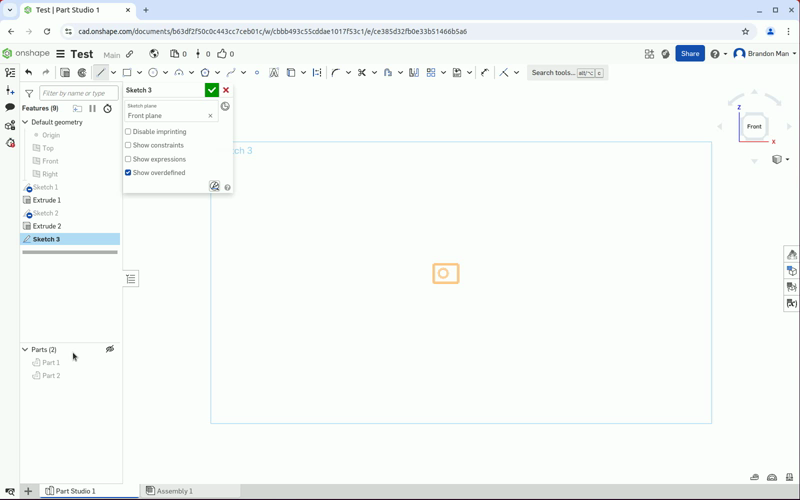
mouse_move(348, 282)
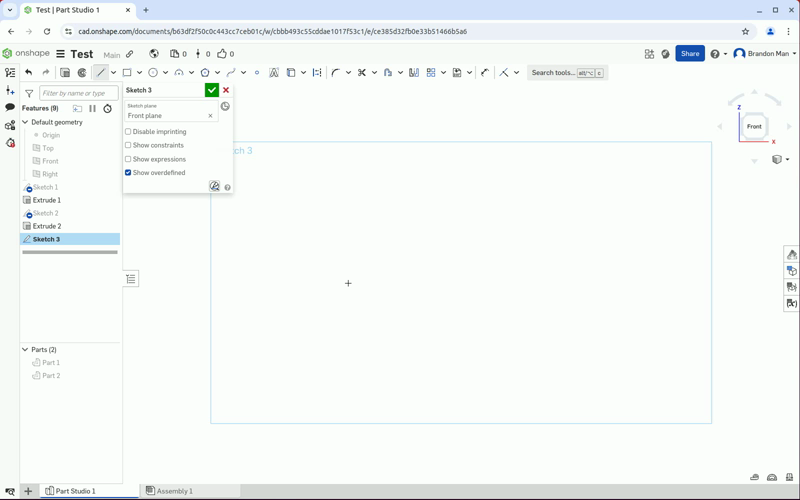
click(348, 282)
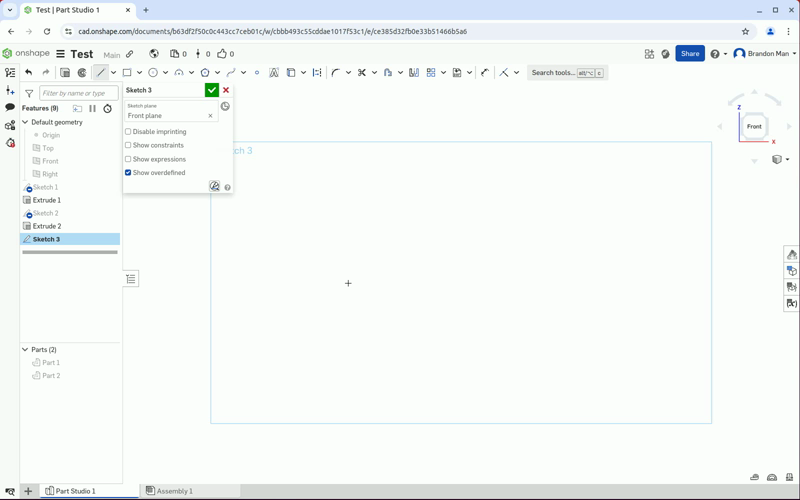
key_up(shift)
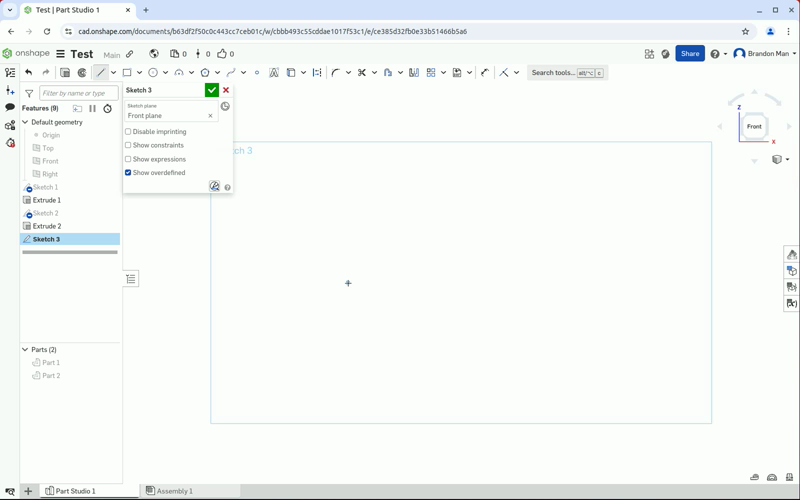
key_down(shift)
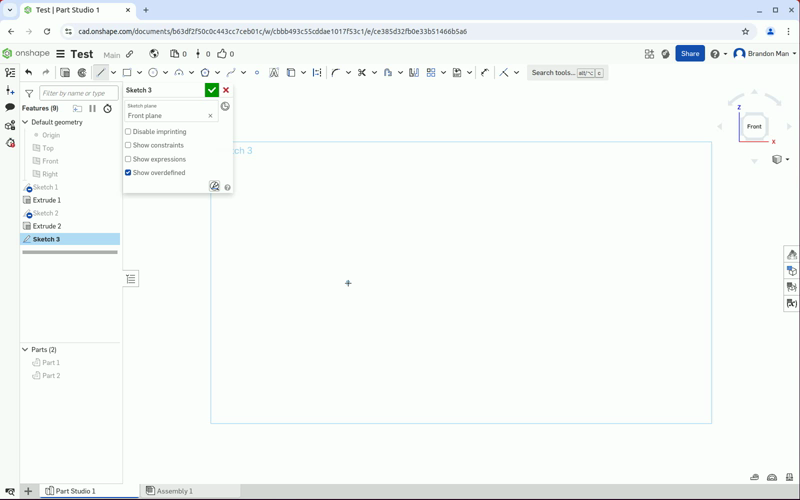
mouse_move(378, 282)
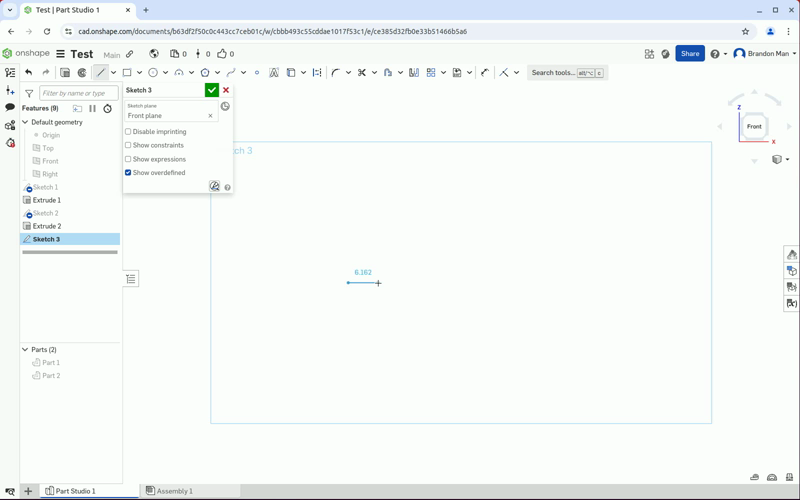
mouse_move(372, 282)
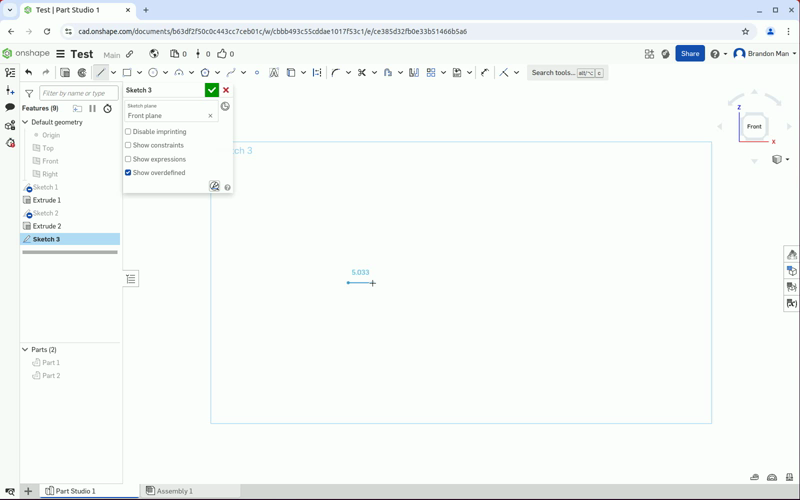
click(372, 282)
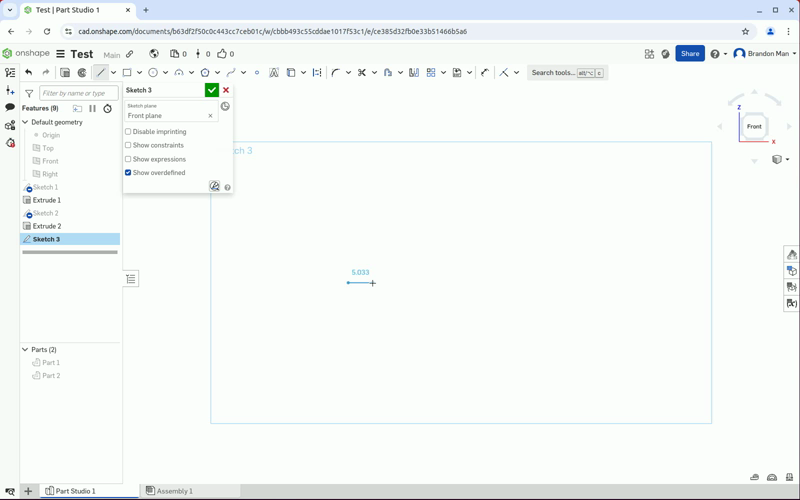
key_up(shift)
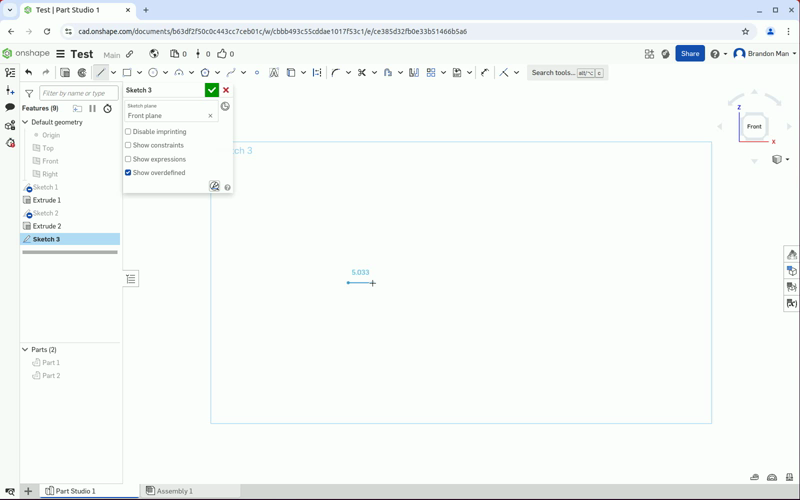
key_down(shift)
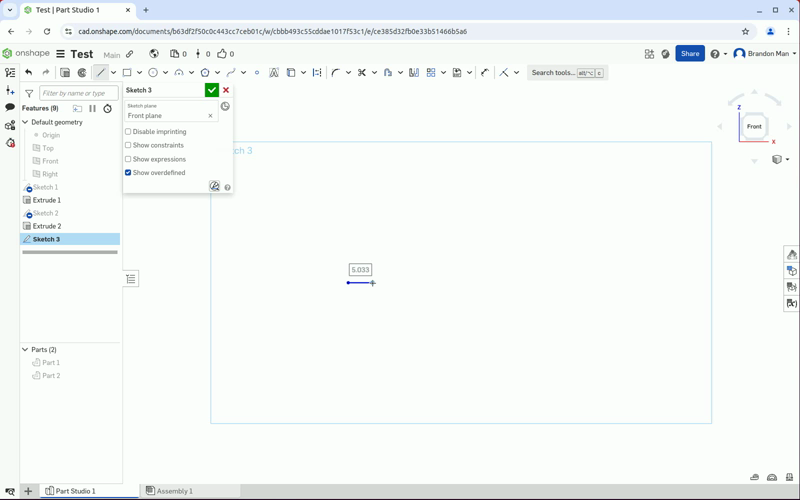
mouse_move(402, 282)
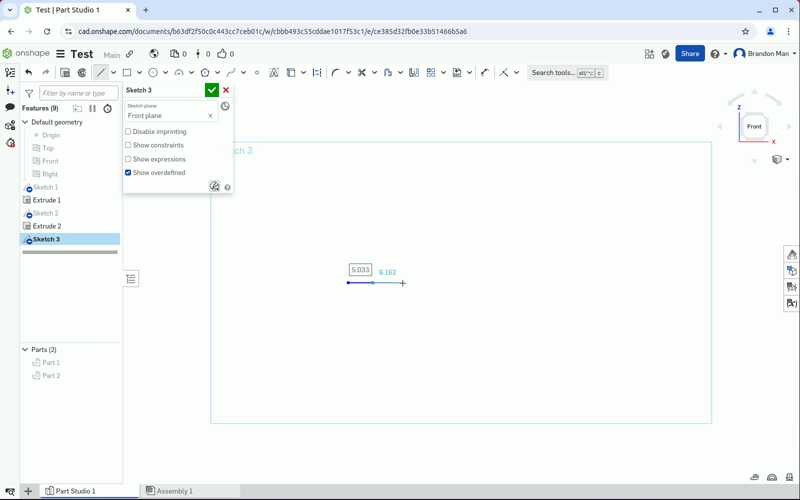
mouse_move(372, 264)
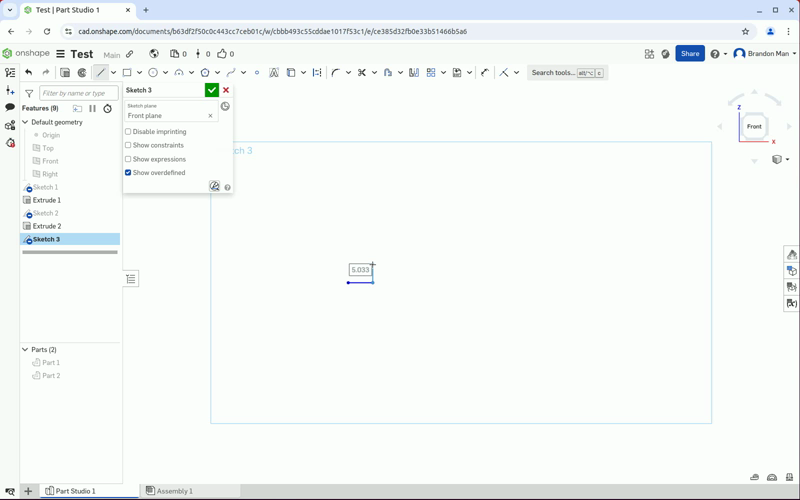
click(372, 264)
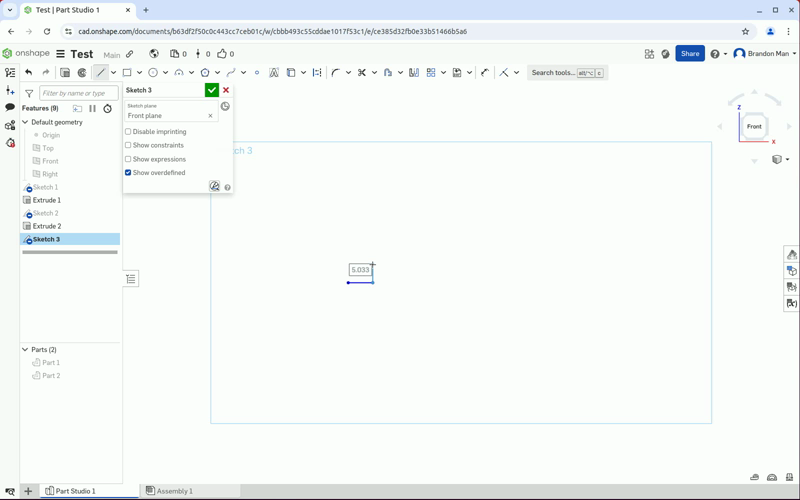
key_up(shift)
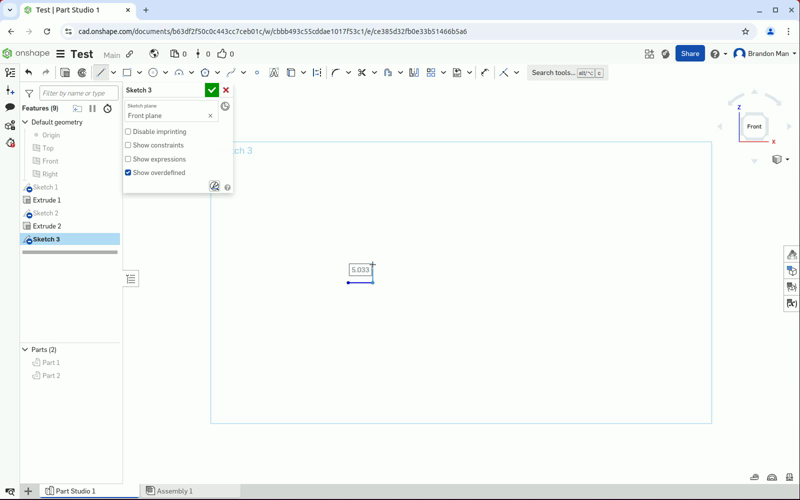
key_down(shift)
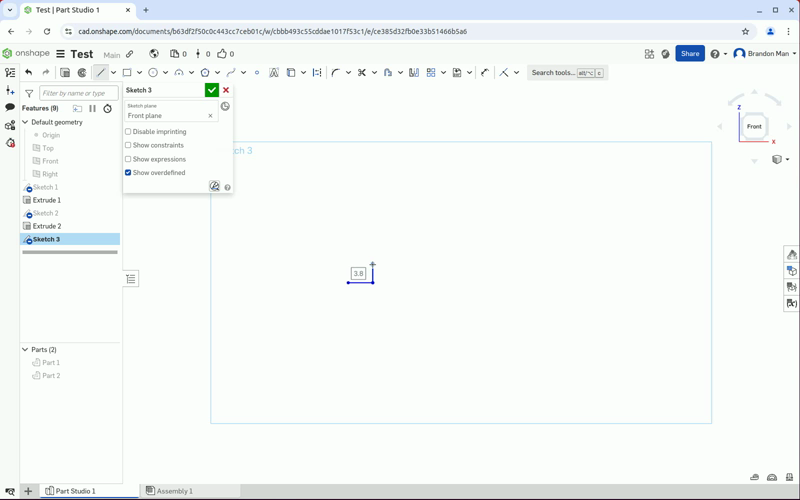
mouse_move(402, 264)
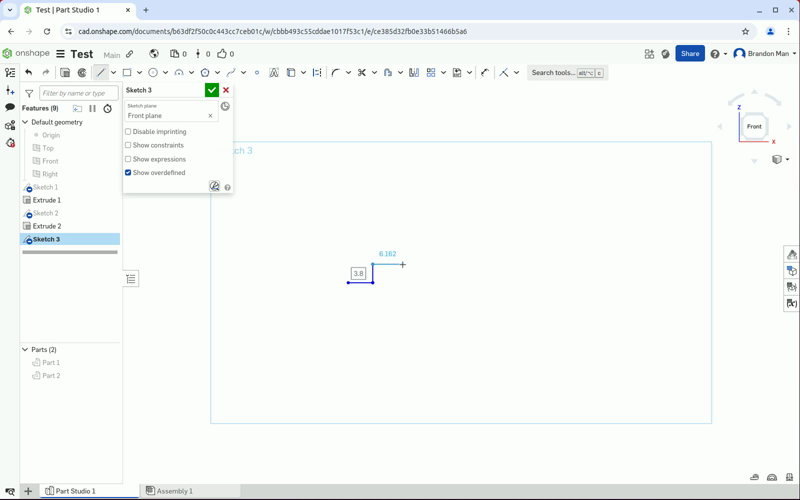
mouse_move(348, 264)
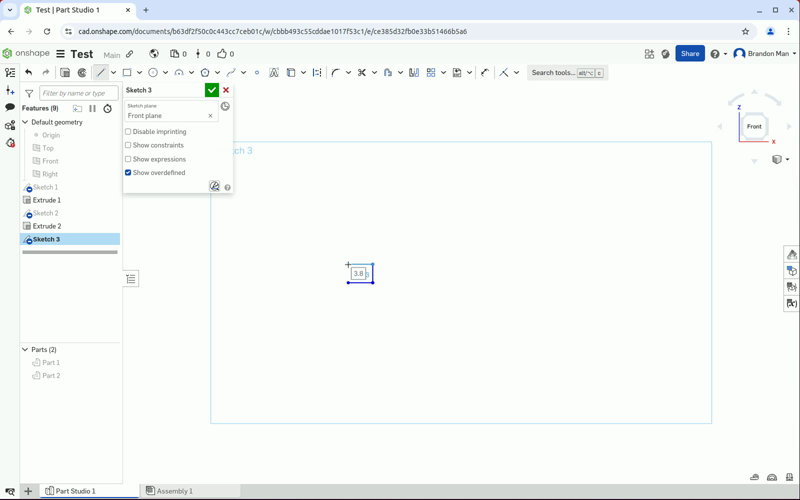
click(348, 264)
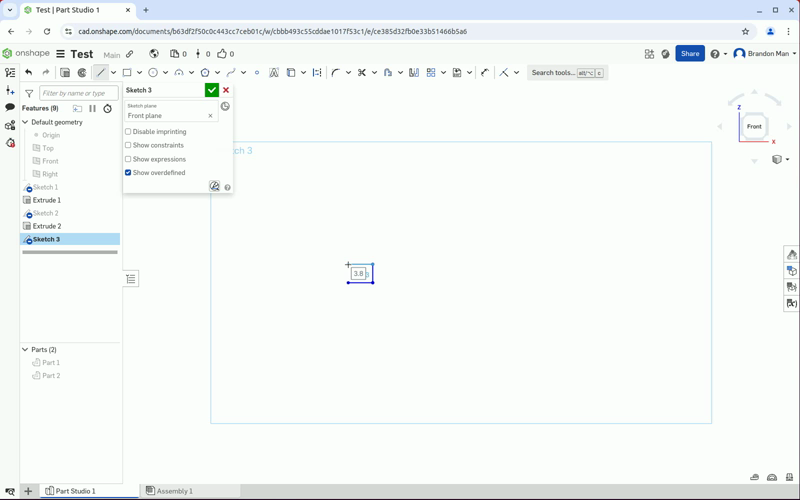
key_up(shift)
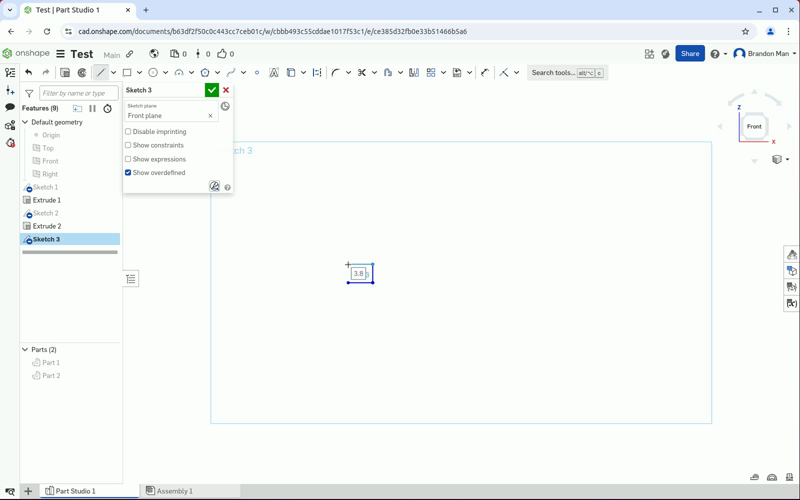
mouse_move(378, 264)
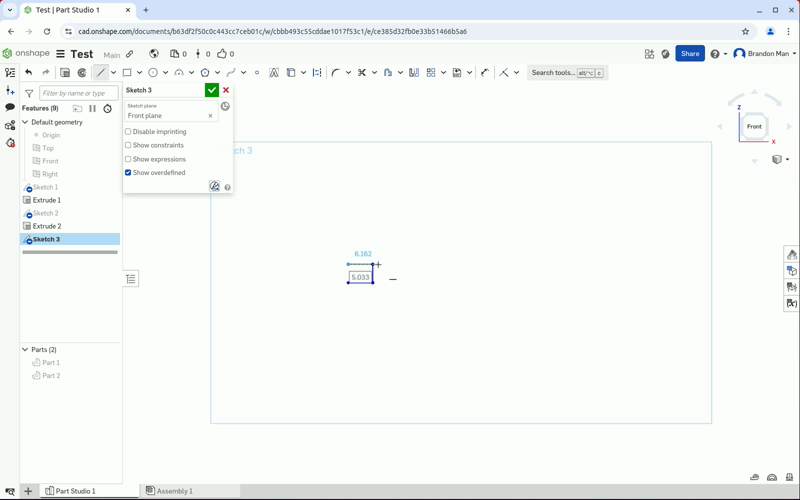
key_down(shift)
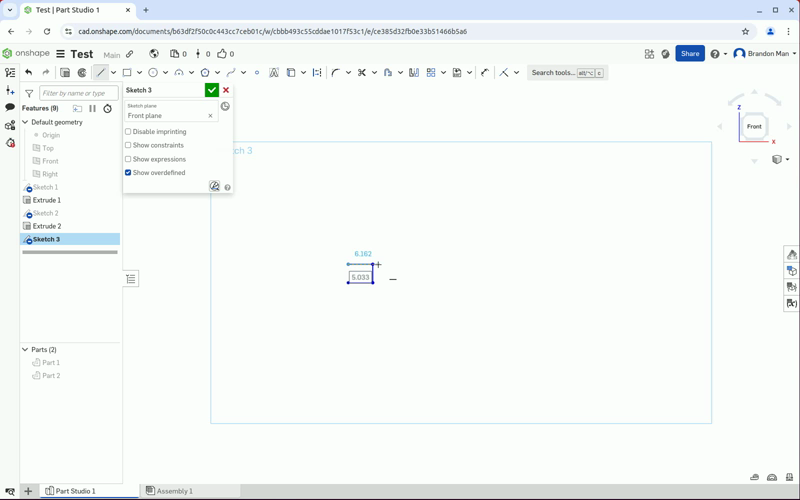
mouse_move(348, 282)
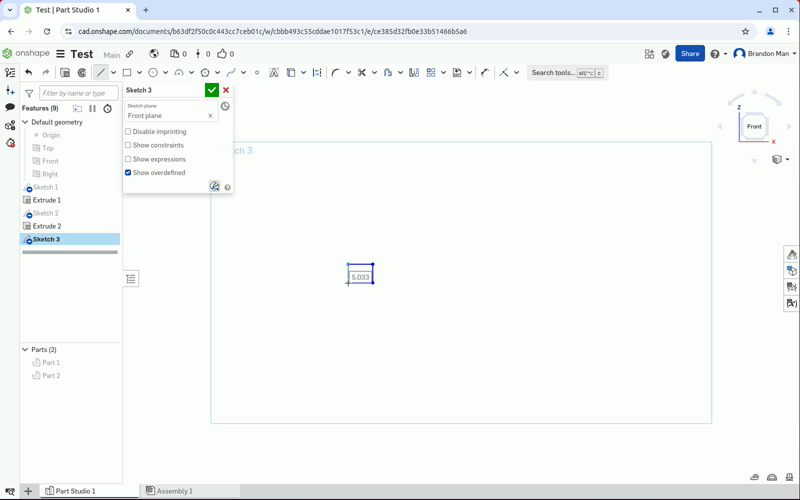
key_up(shift)
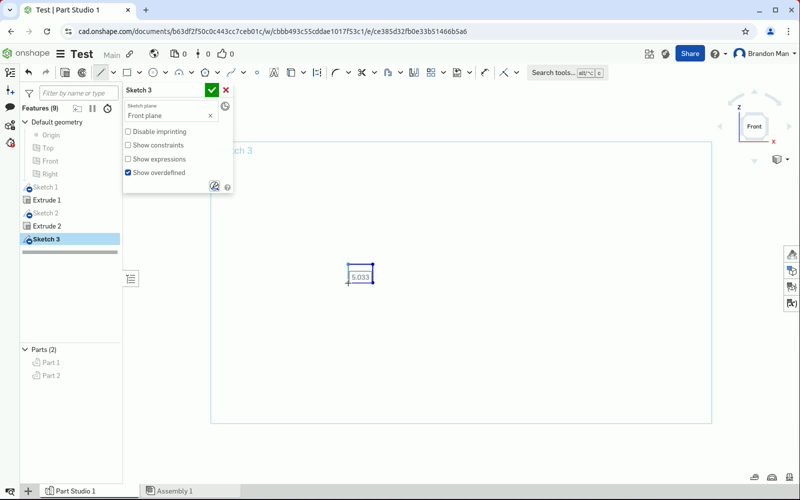
click(348, 282)
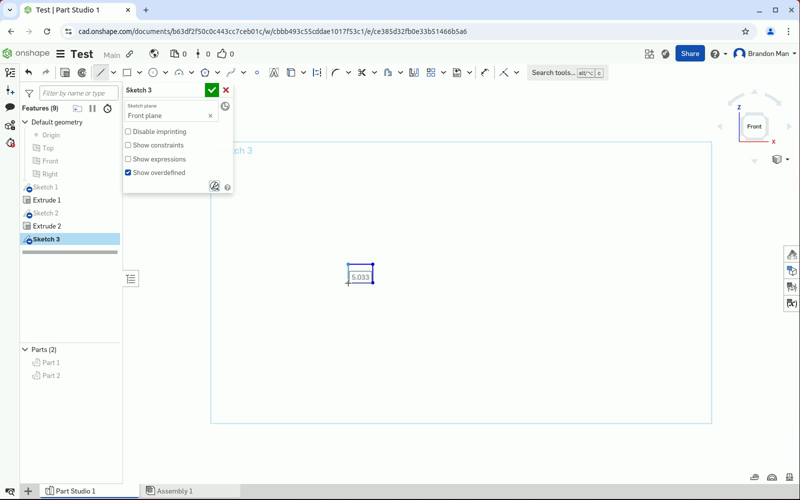
key(esc)
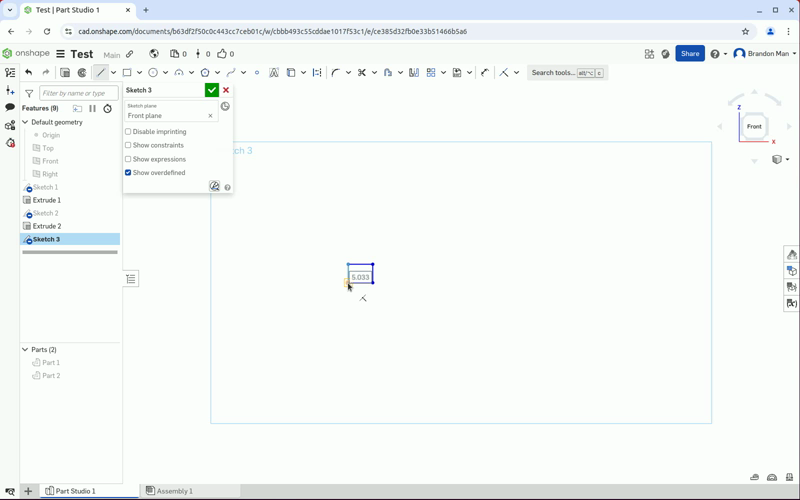
key(c)
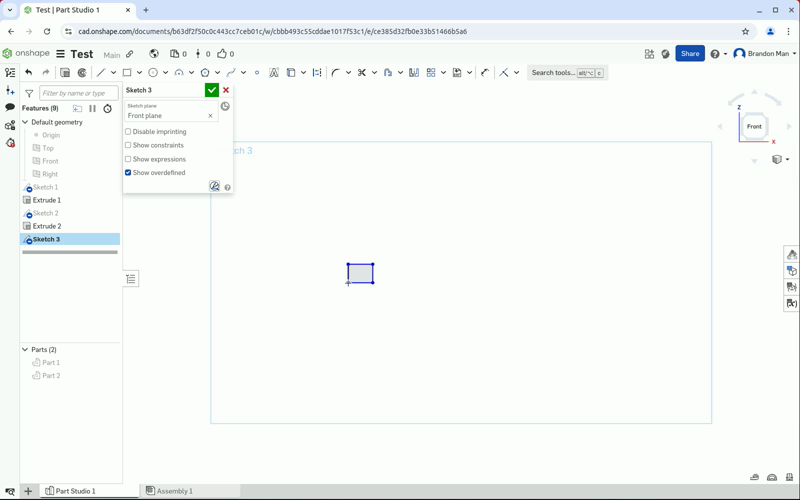
key_down(shift)
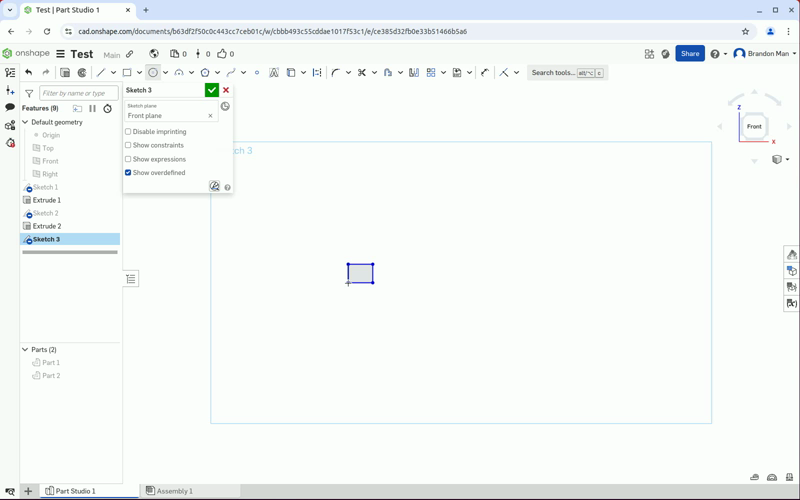
mouse_move(363, 273)
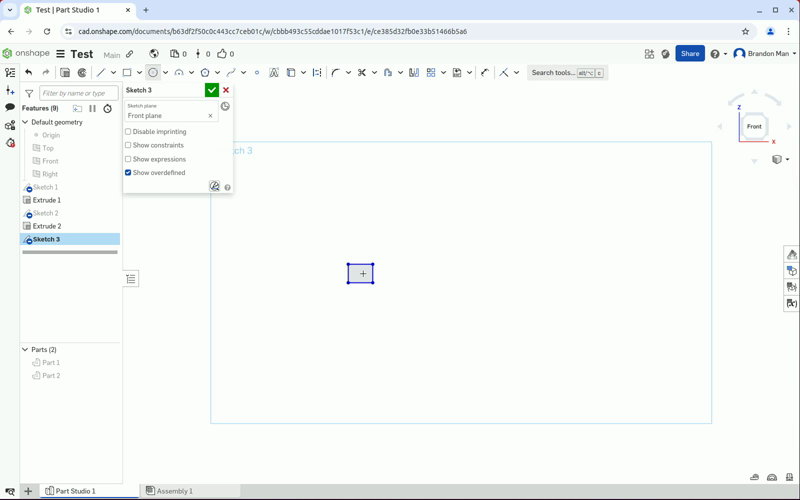
click(363, 273)
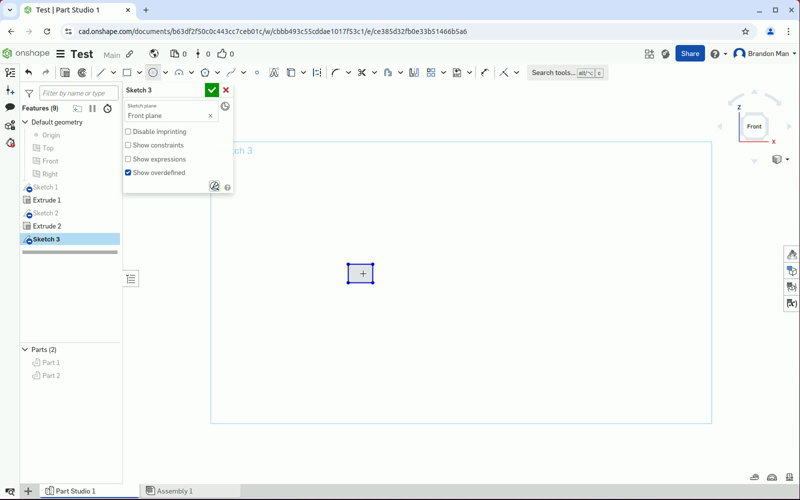
key_up(shift)
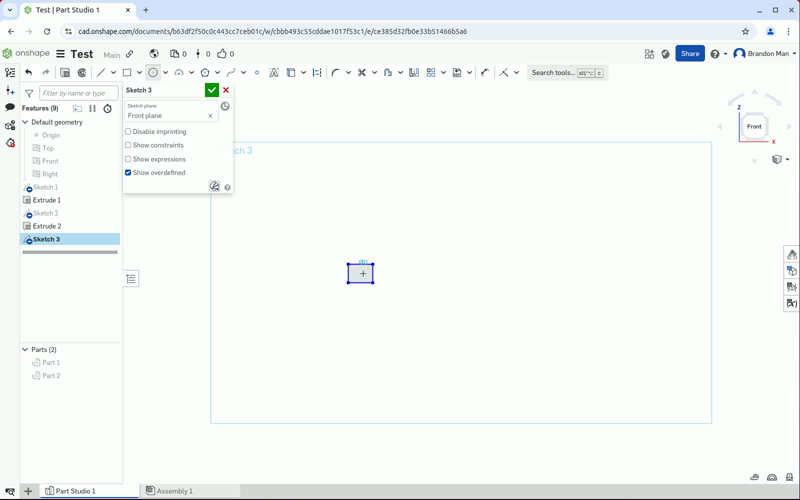
mouse_move(367, 273)
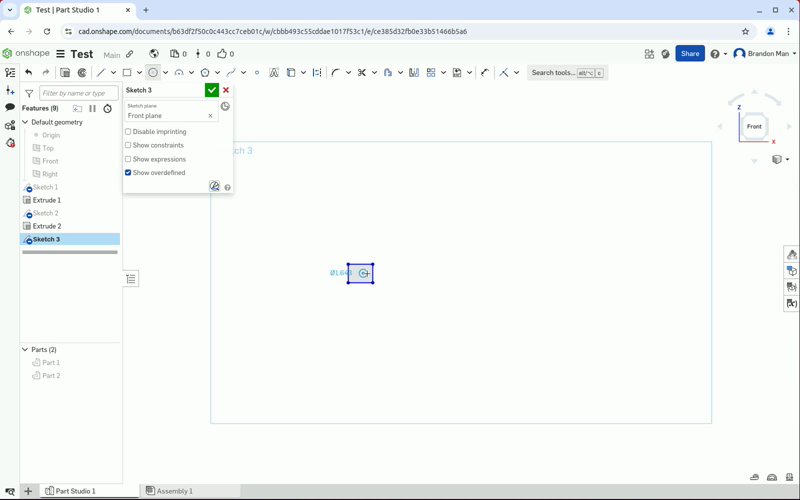
click(367, 273)
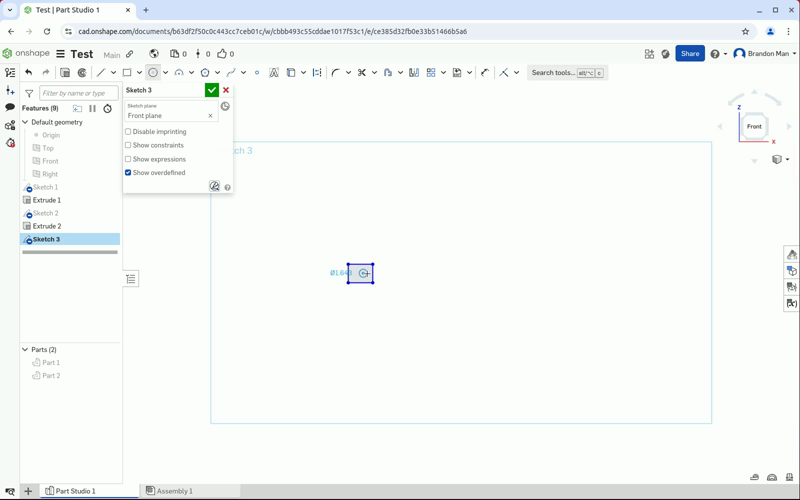
key(esc)
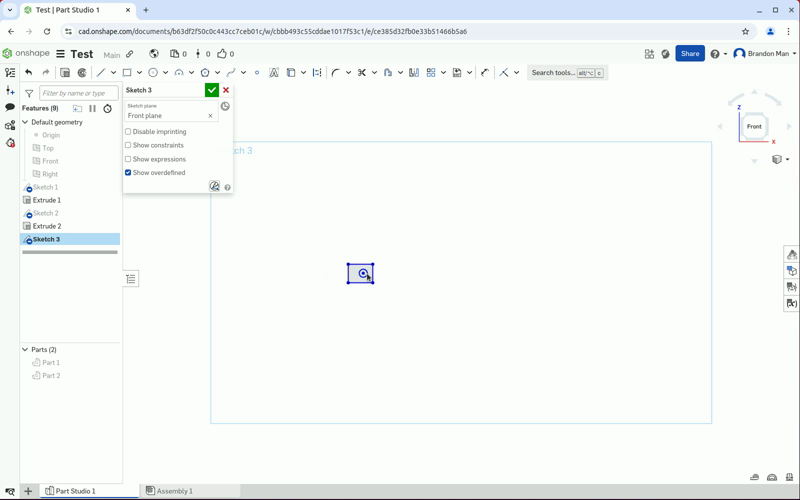
mouse_move(363, 266)
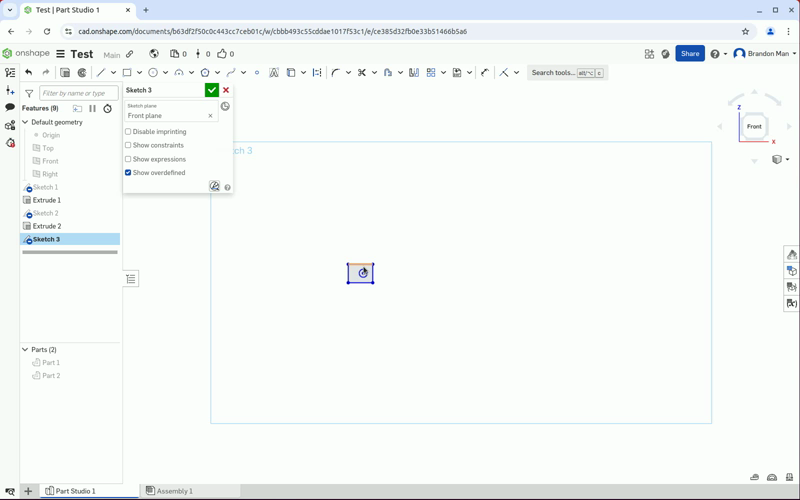
scroll(6)
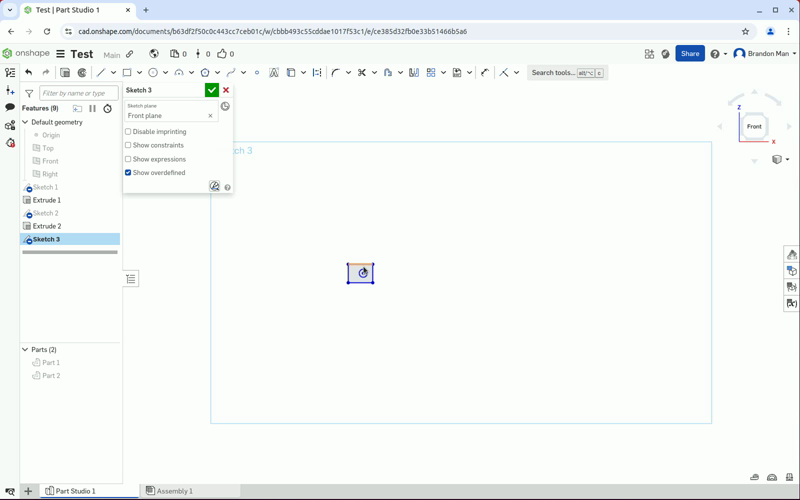
scroll(6)
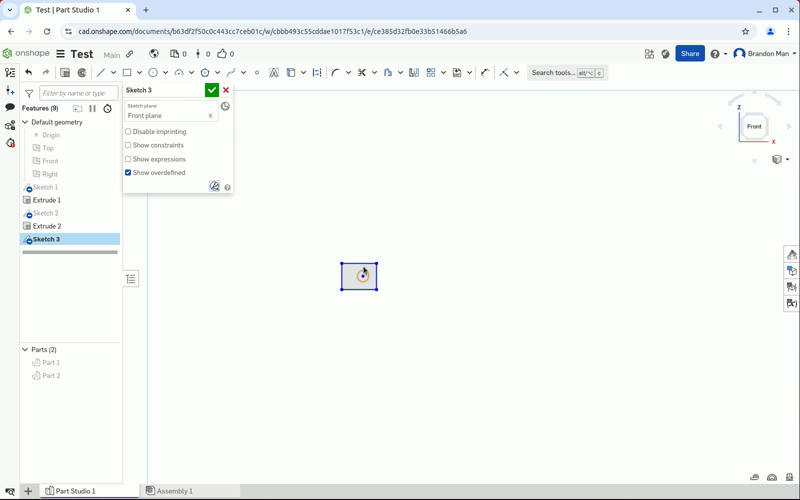
scroll(6)
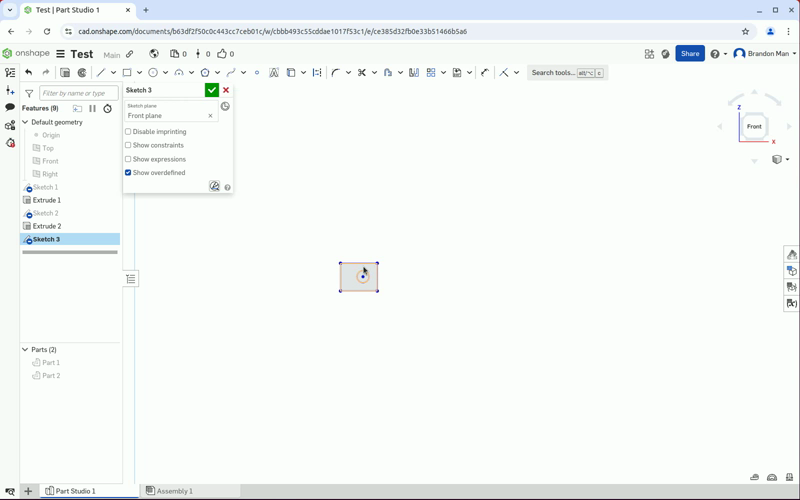
scroll(6)
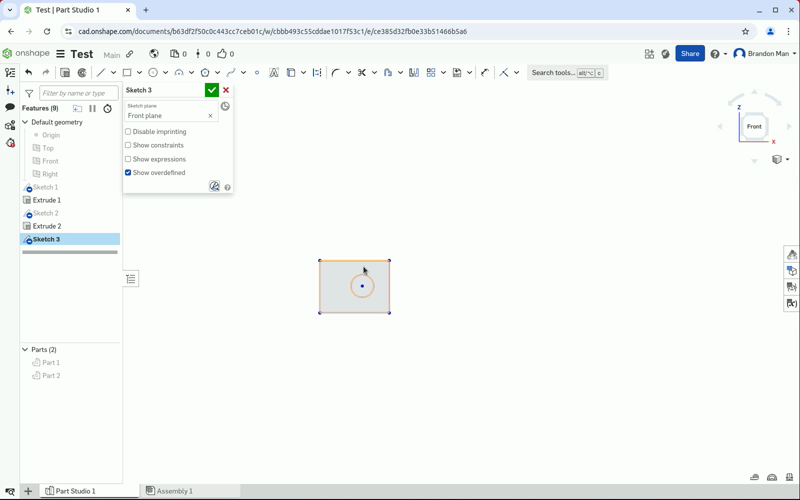
scroll(6)
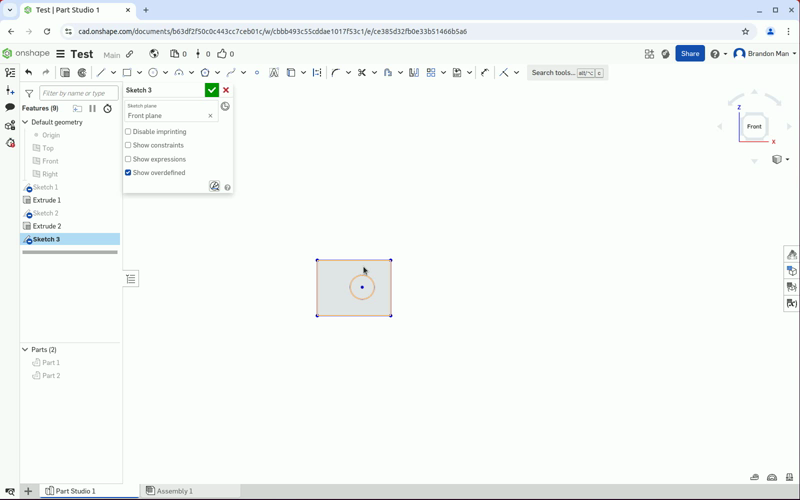
scroll(6)
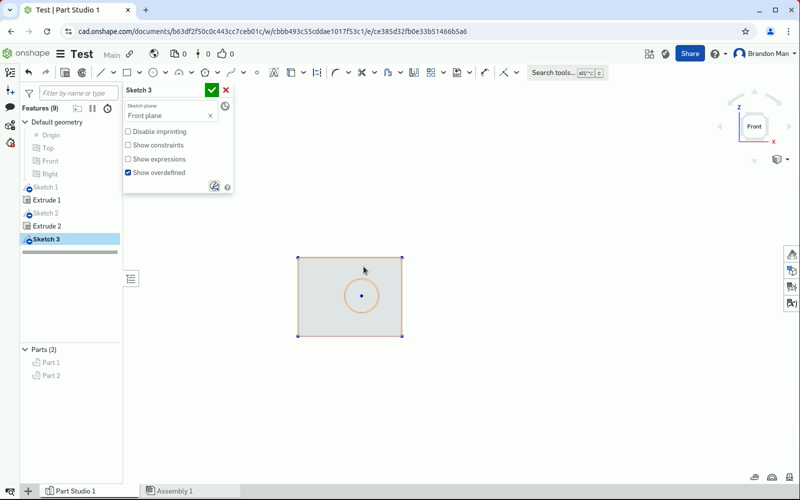
scroll(6)
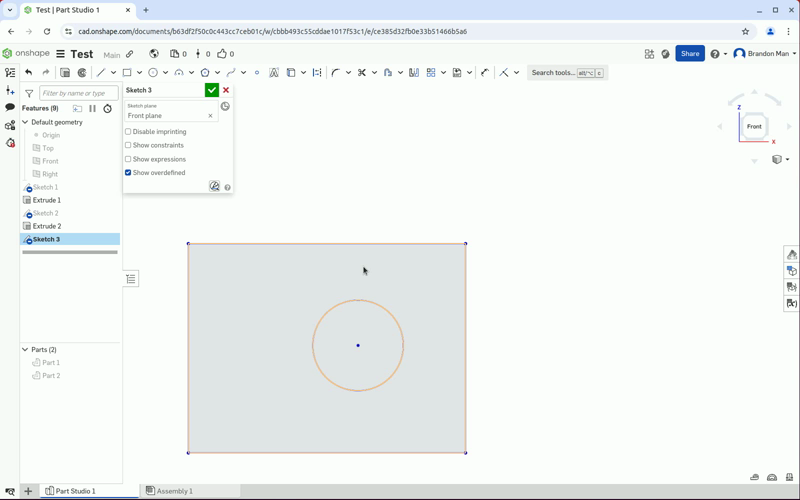
click(363, 266)
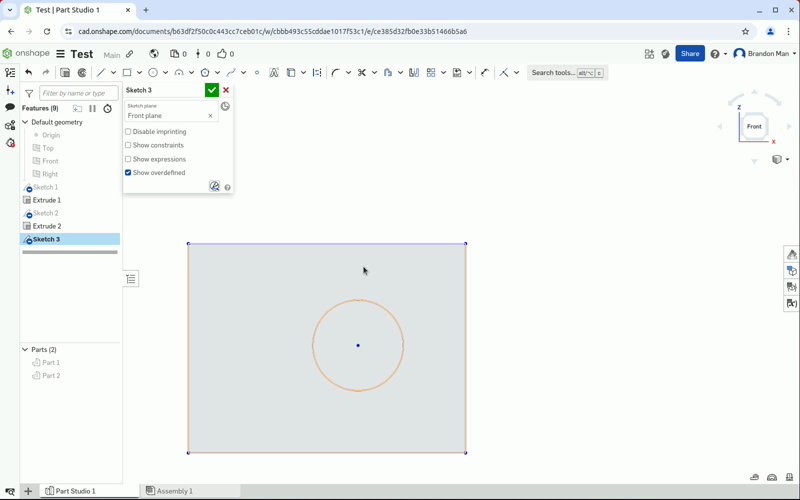
scroll(-6)
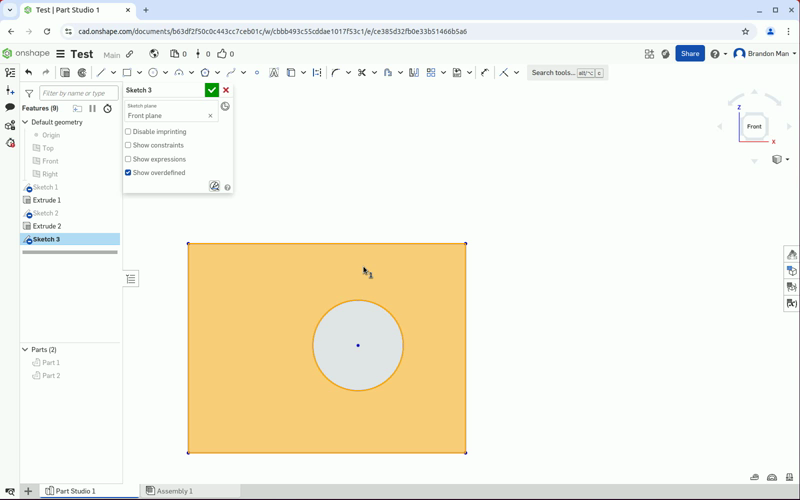
scroll(-6)
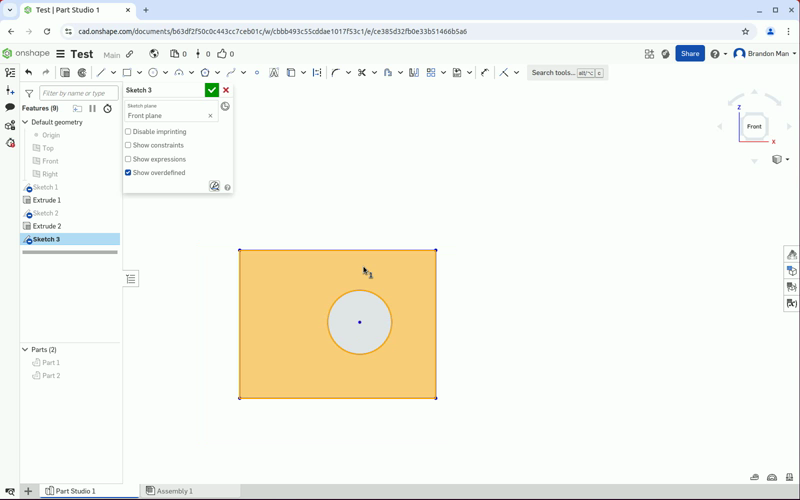
scroll(-6)
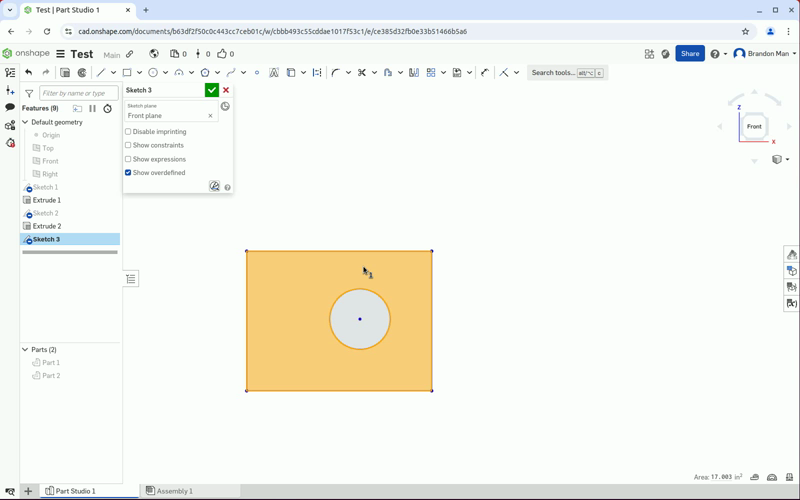
scroll(-6)
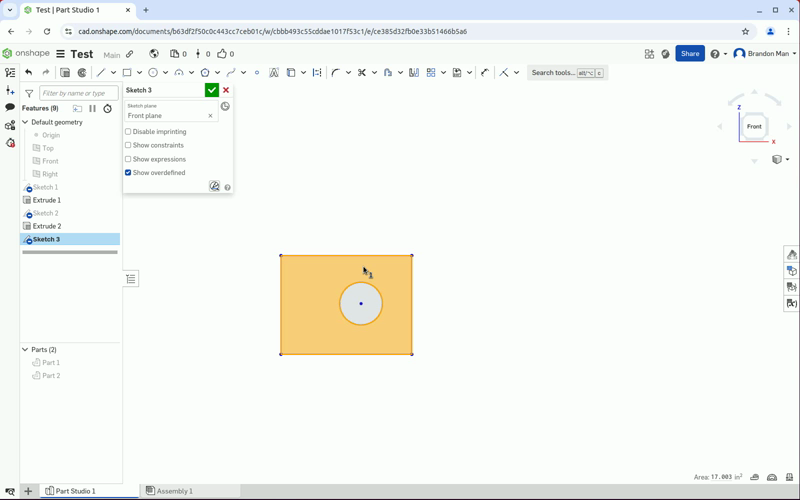
scroll(-6)
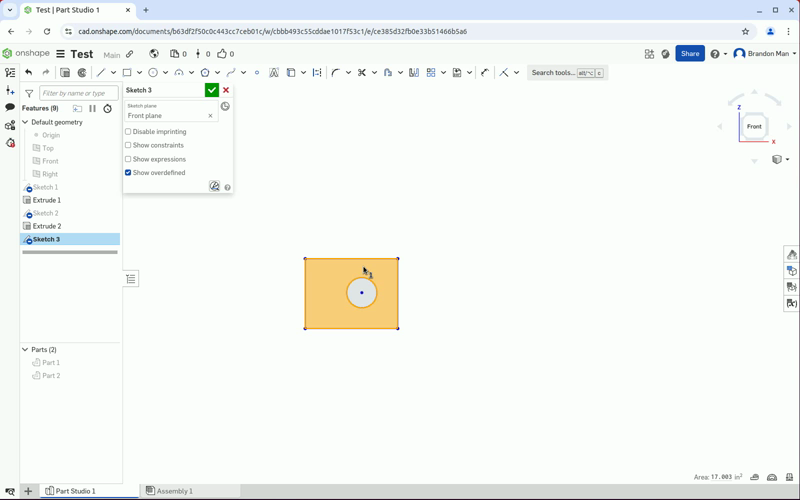
scroll(-6)
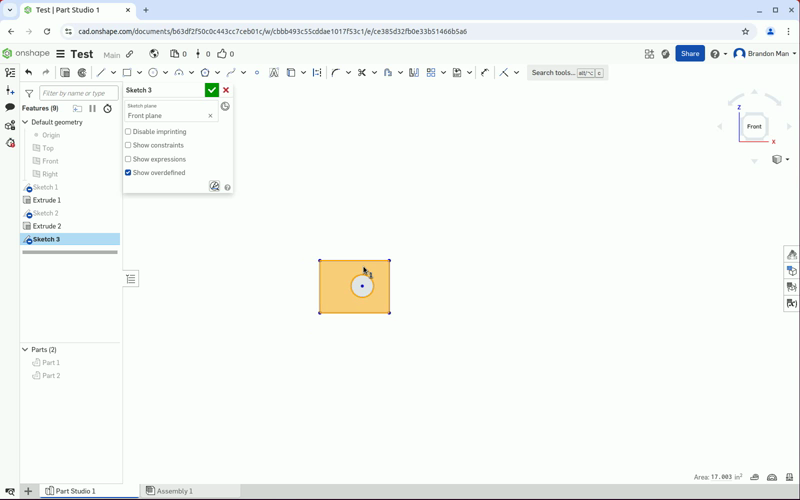
scroll(-6)
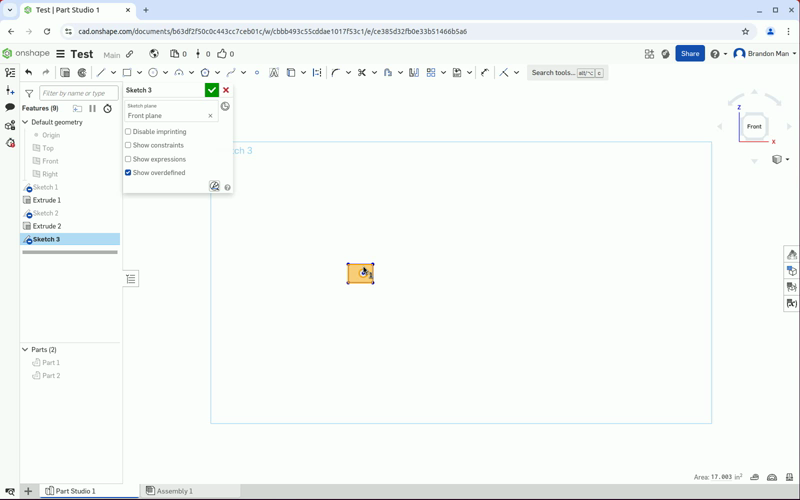
mouse_move(73, 352)
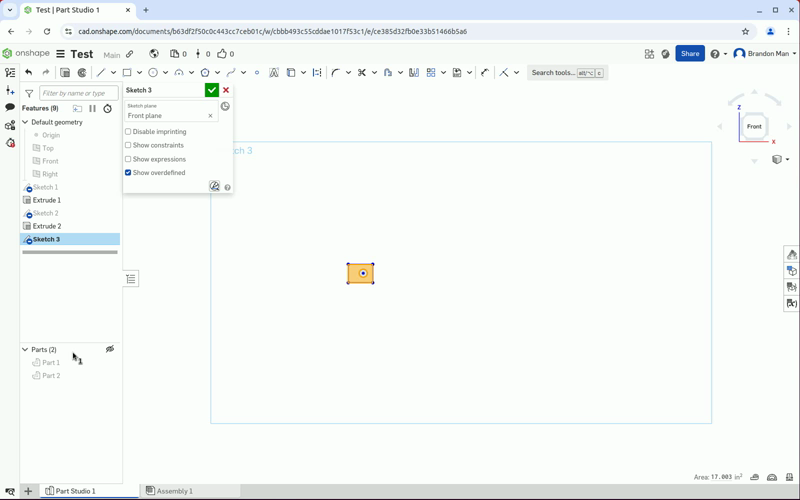
key(shift+y)
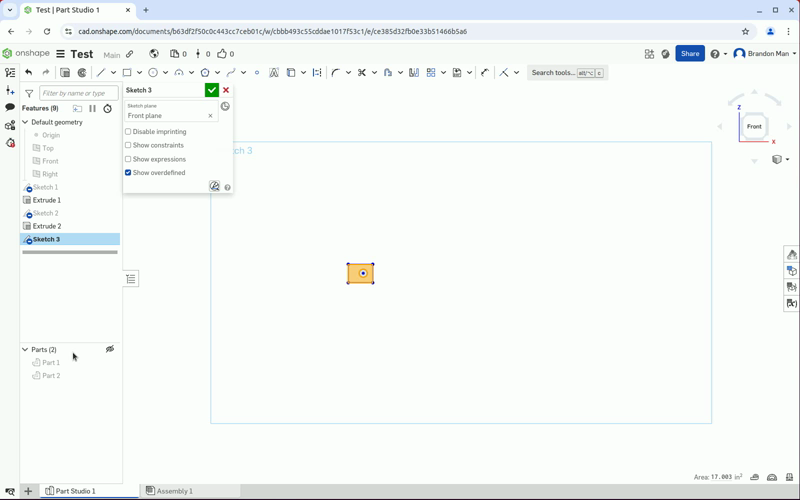
key(shift+e)
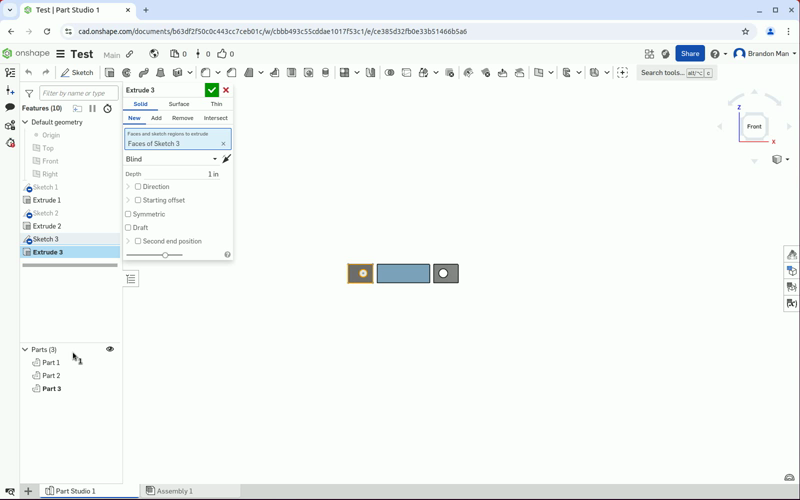
mouse_move(143, 106)
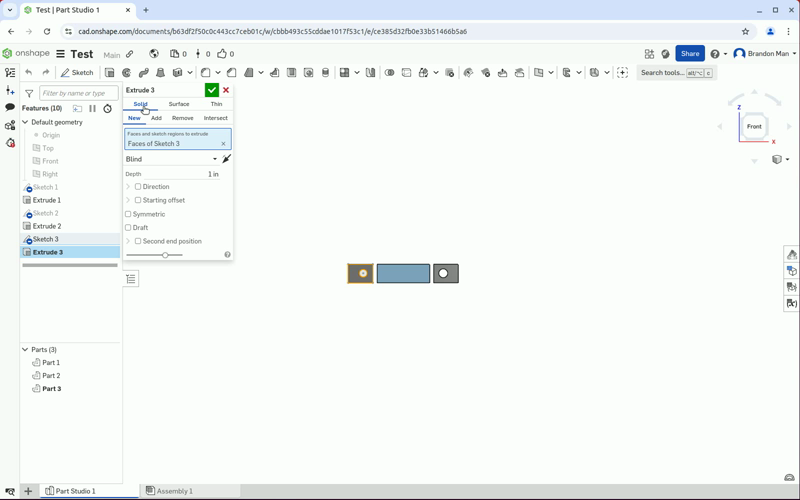
click(143, 106)
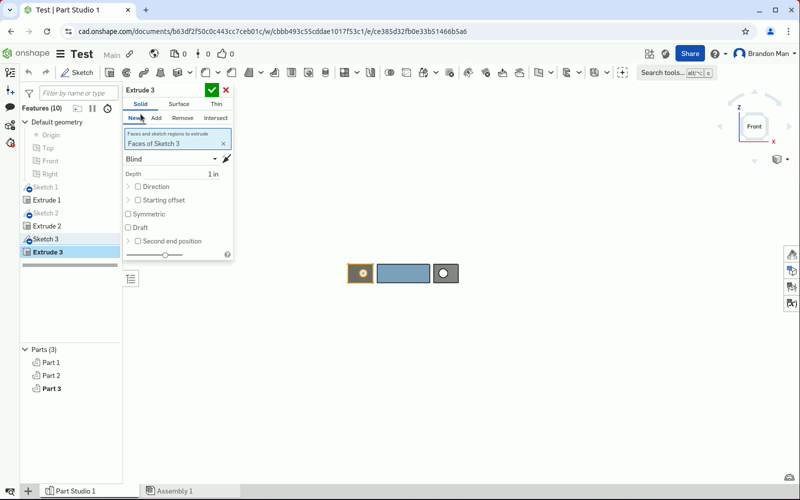
mouse_move(137, 120)
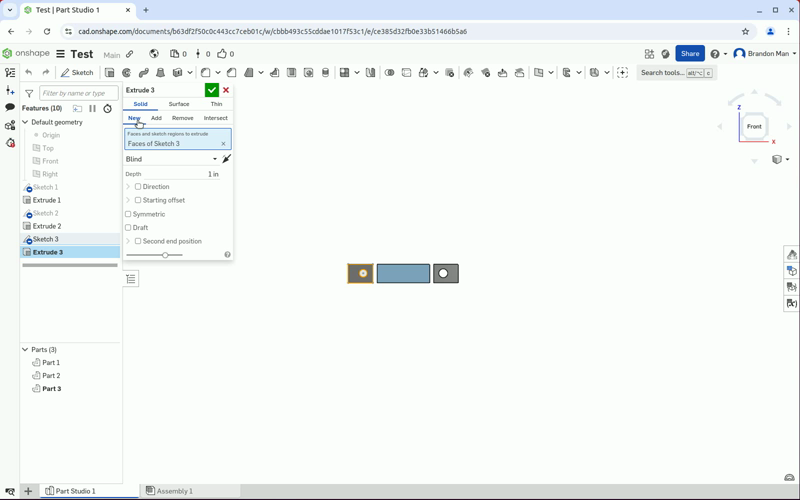
click(137, 120)
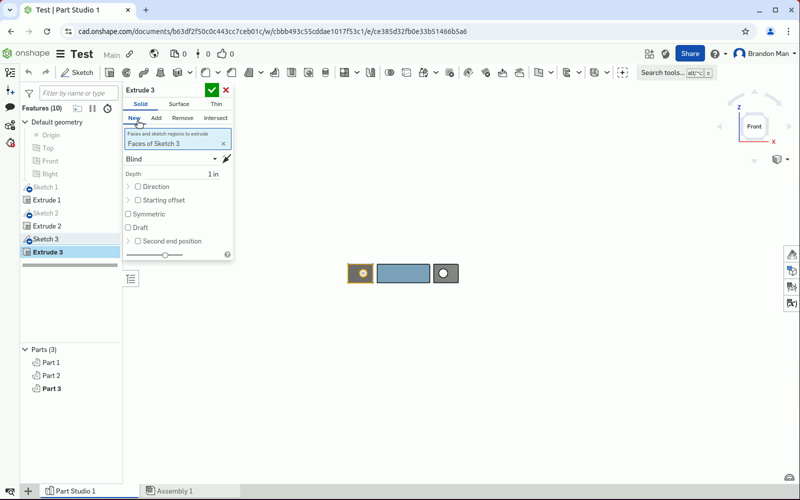
key(tab, 4)
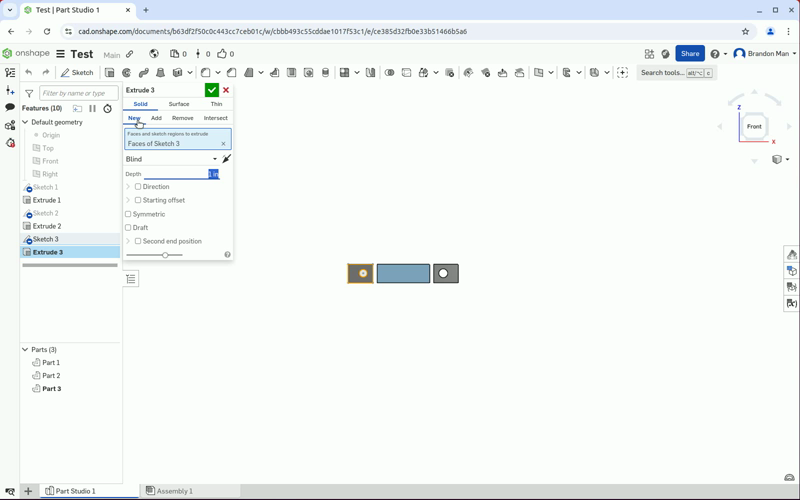
text(5.536)
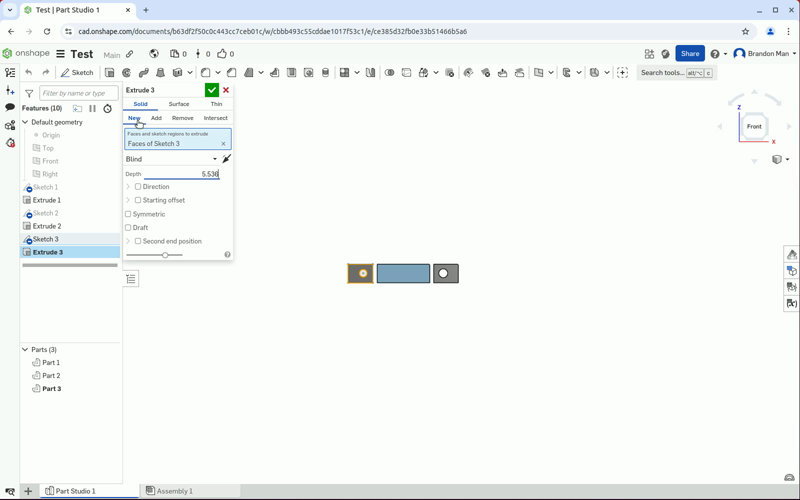
key(enter)
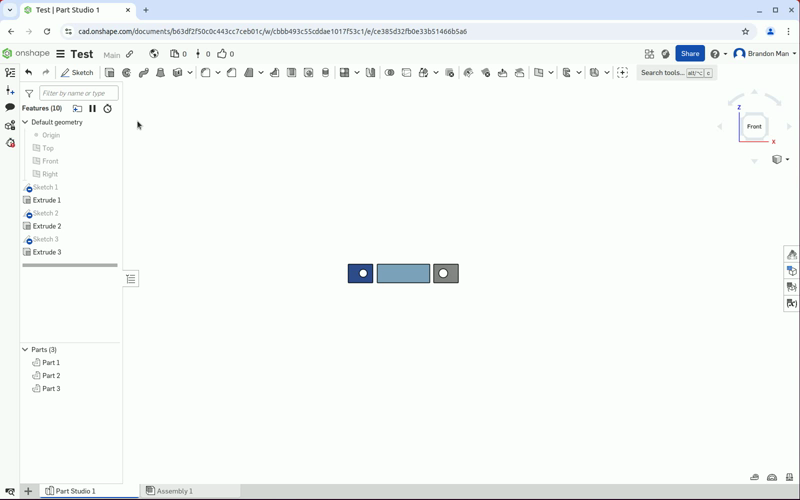
key(shift+h)
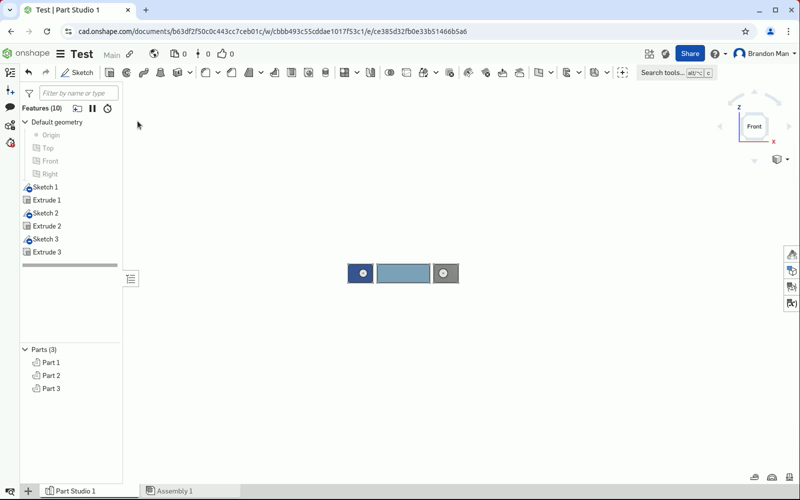
key(shift+h)
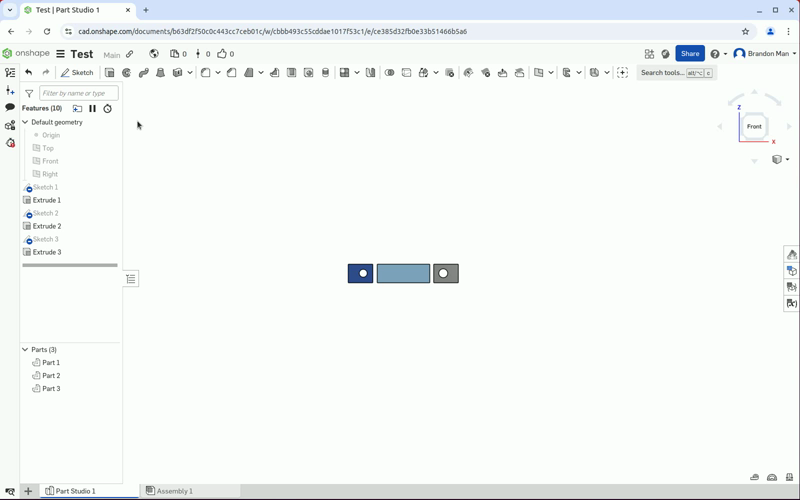
mouse_move(73, 189)
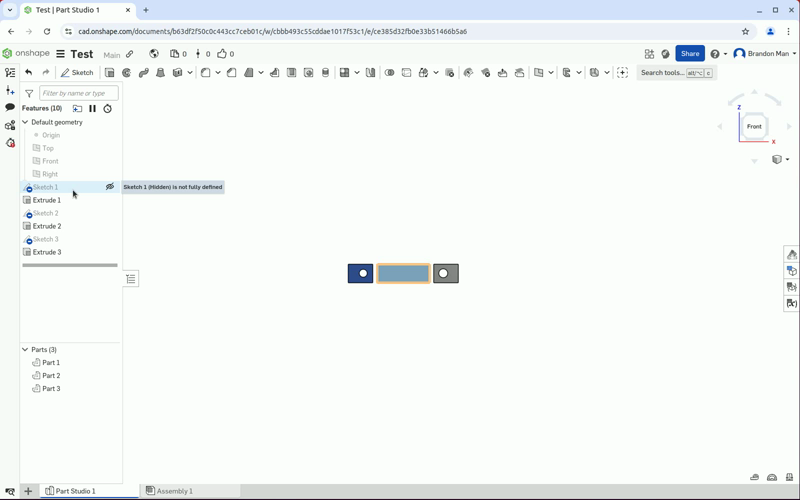
click(73, 189)
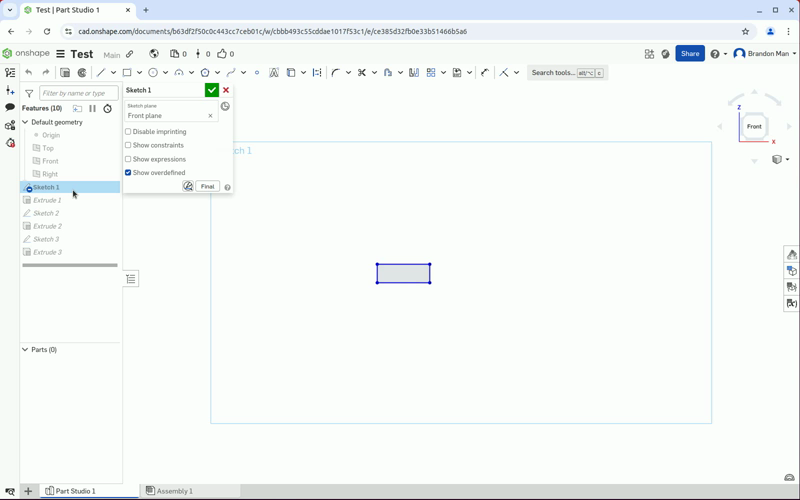
mouse_move(229, 92)
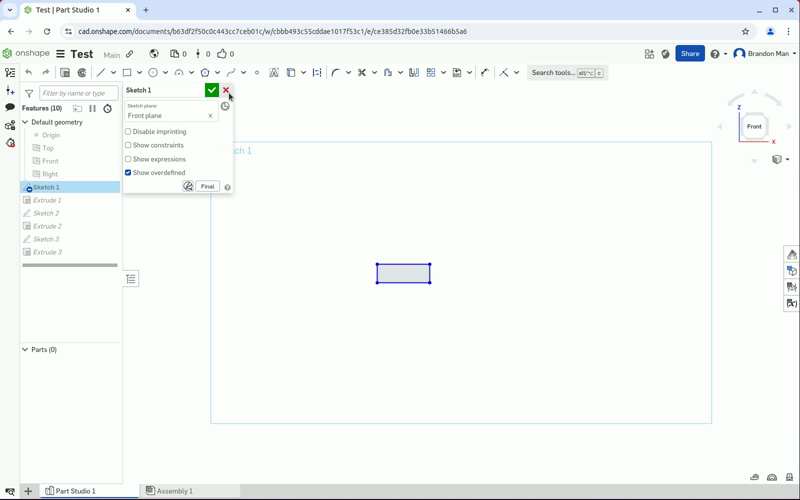
click(229, 92)
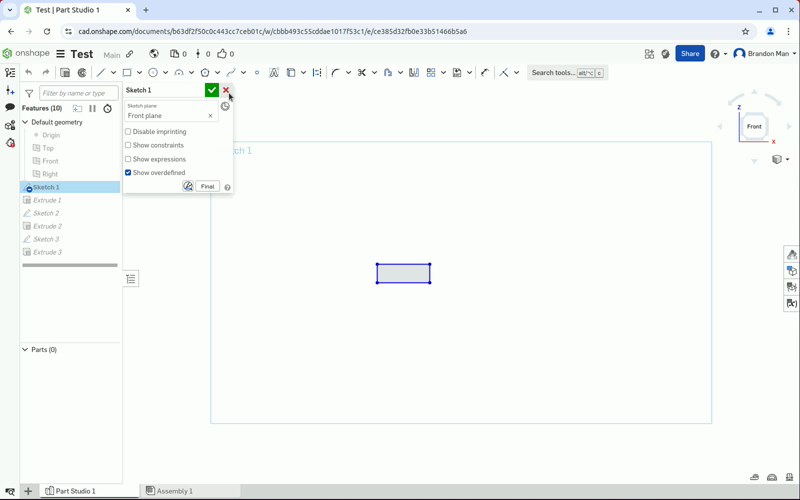
key(shift+s)
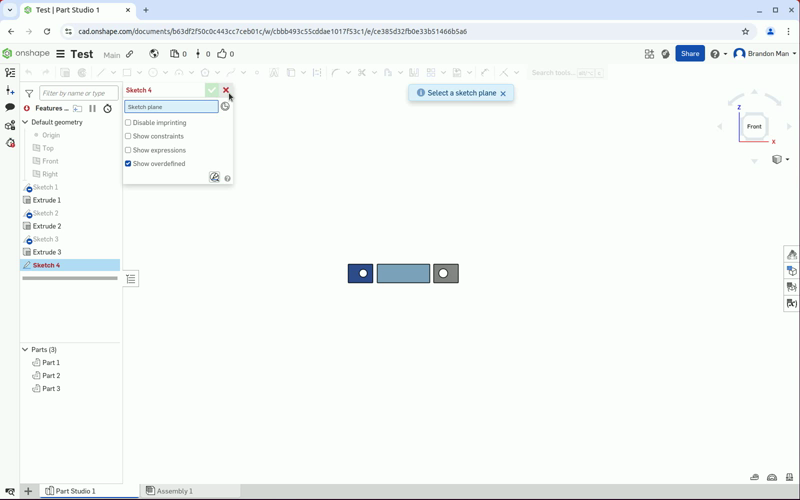
mouse_move(73, 163)
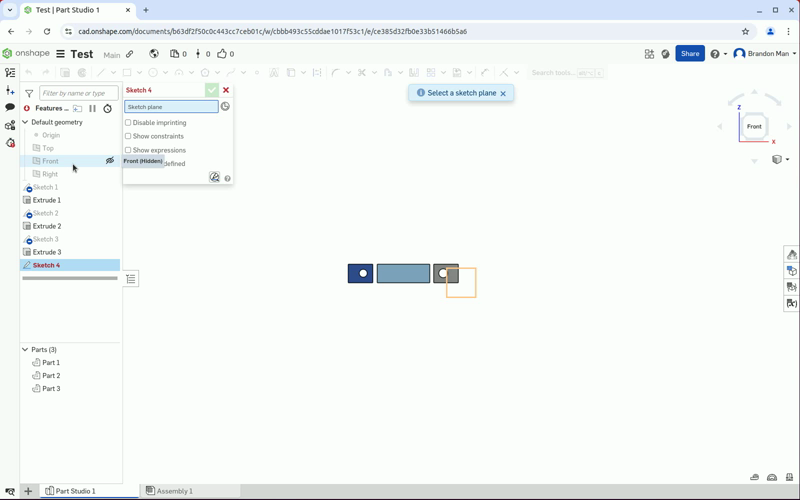
click(73, 163)
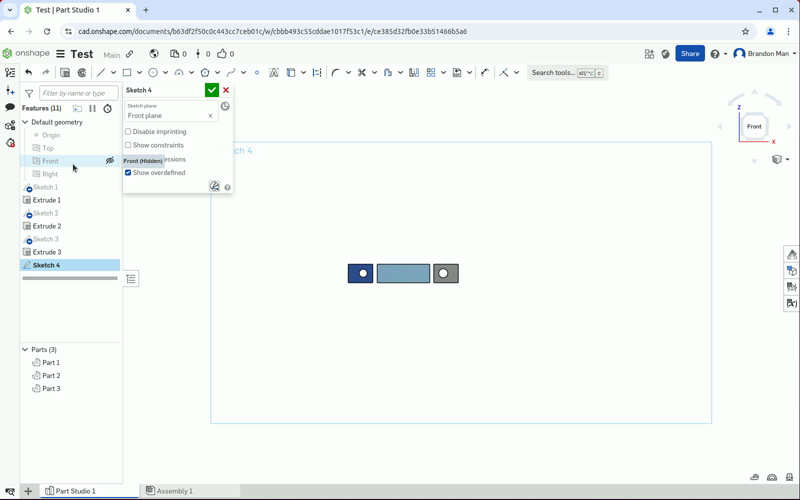
mouse_move(73, 352)
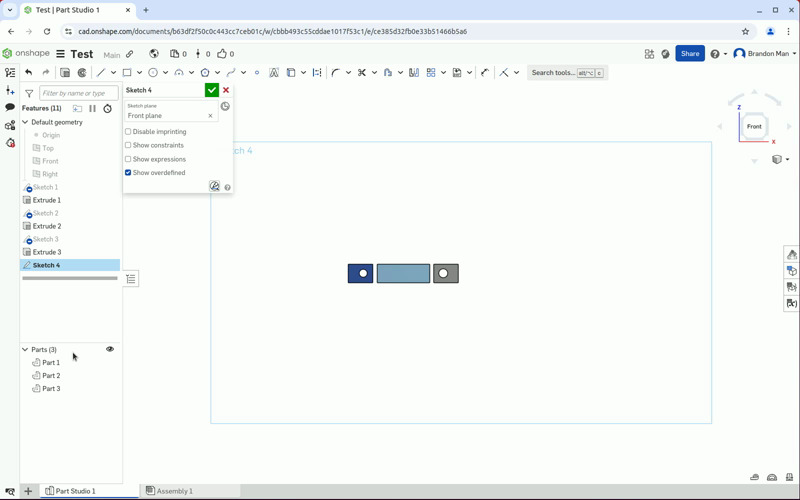
key(y)
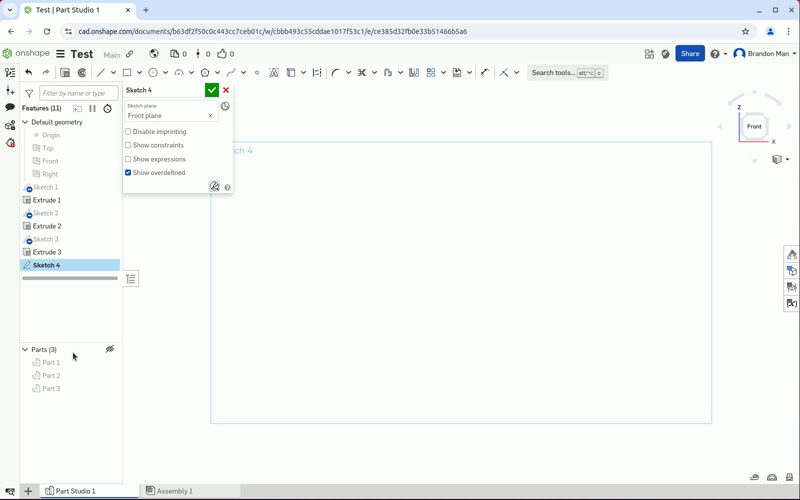
key(l)
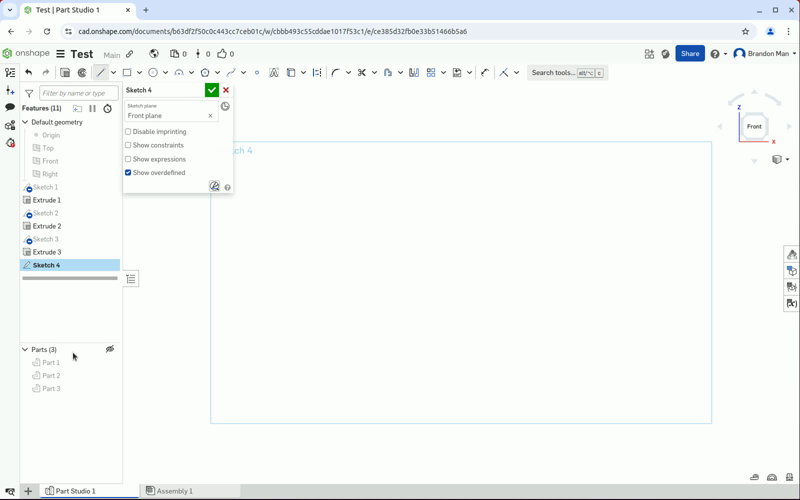
key_down(shift)
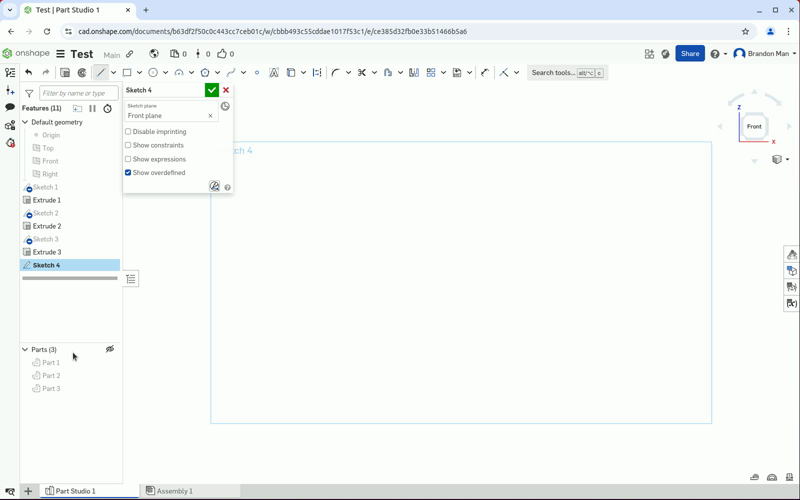
mouse_move(429, 282)
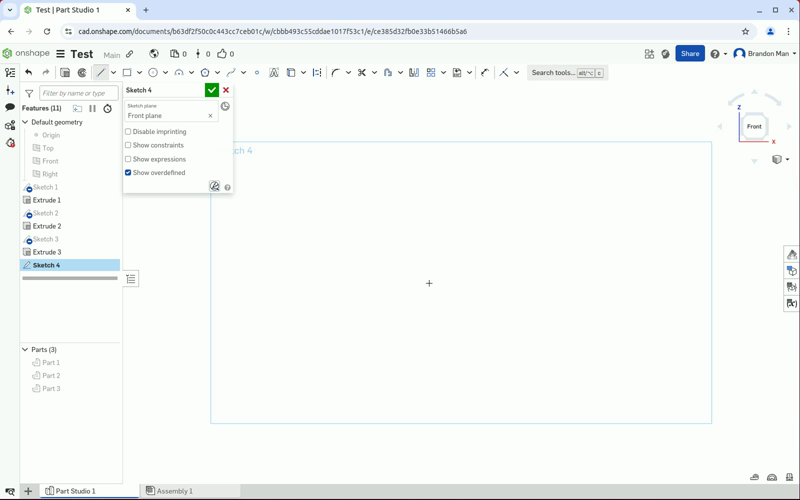
click(429, 282)
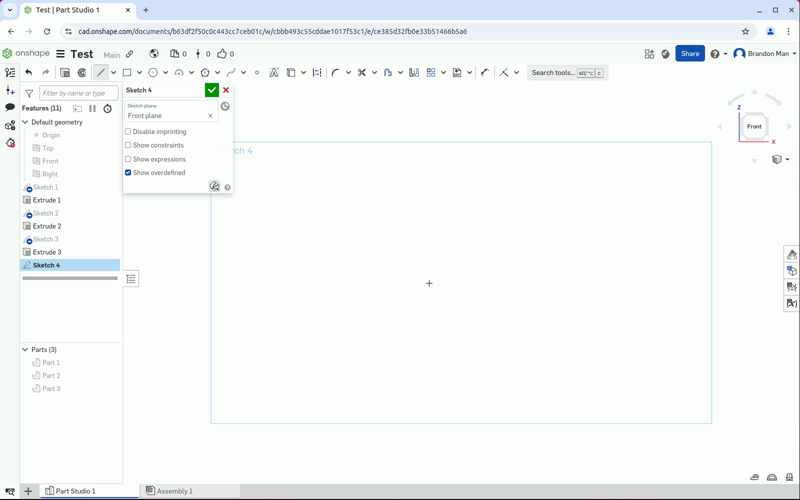
key_up(shift)
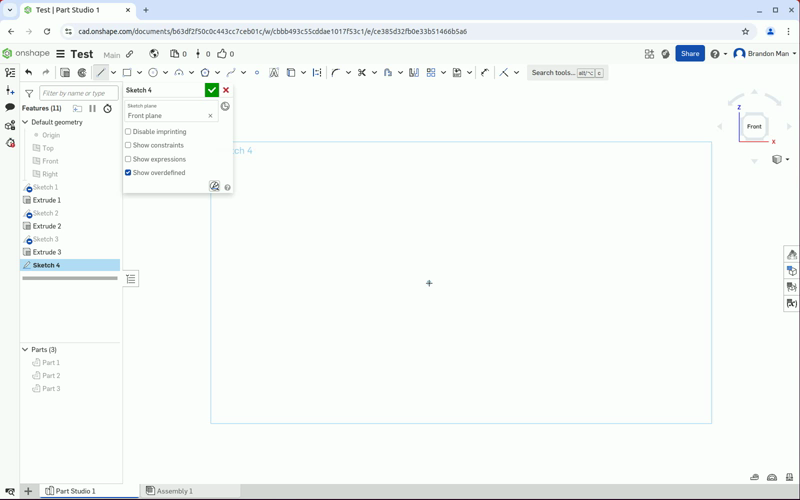
key_down(shift)
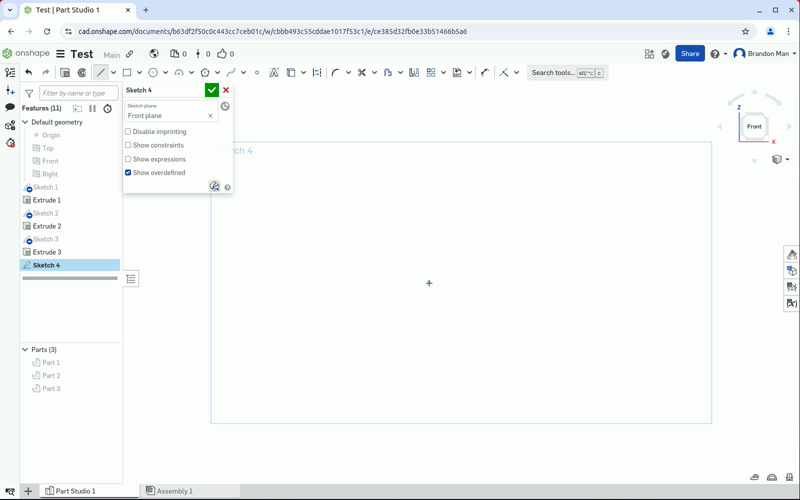
mouse_move(459, 282)
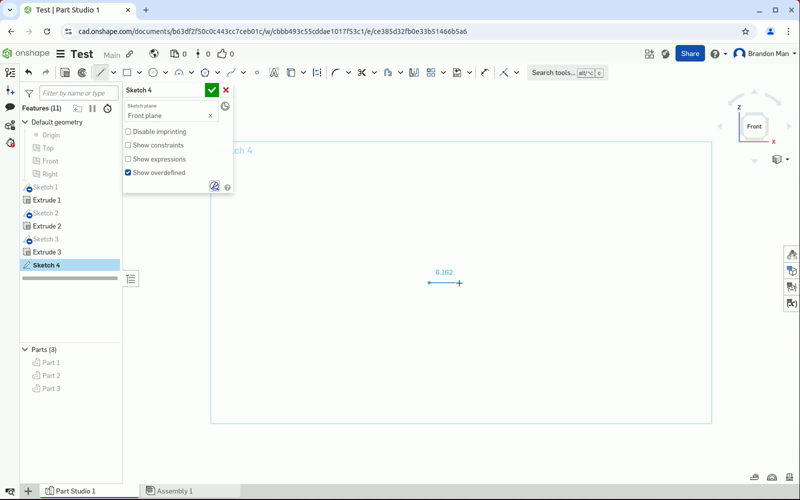
mouse_move(434, 282)
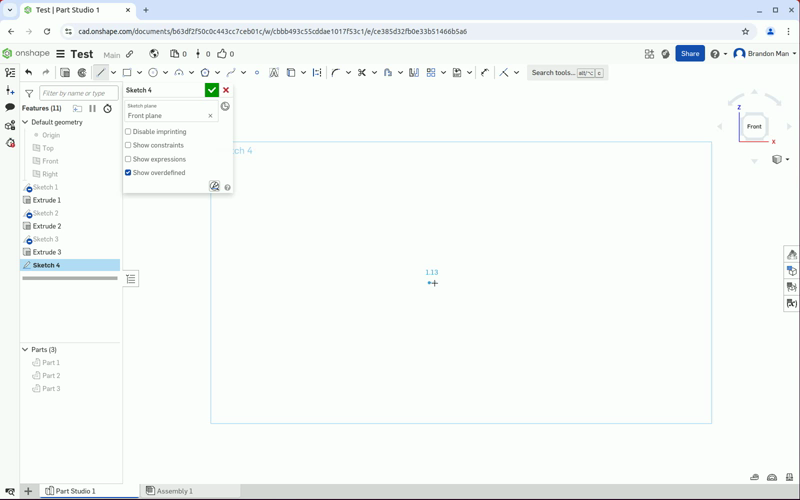
scroll(6)
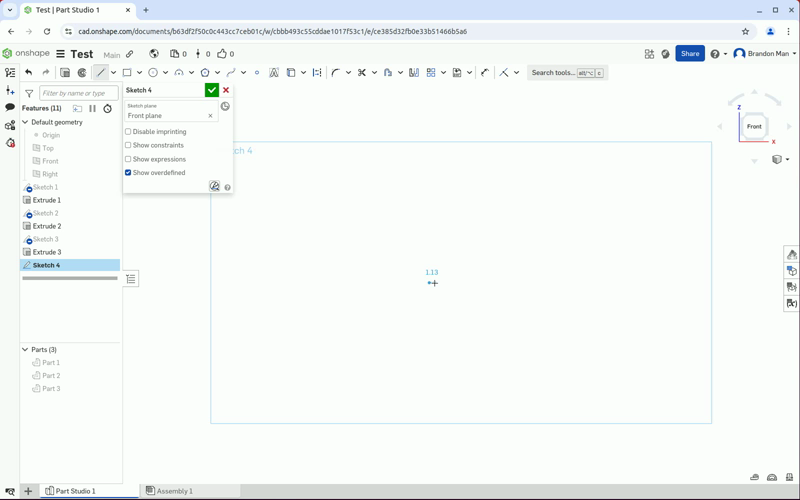
scroll(6)
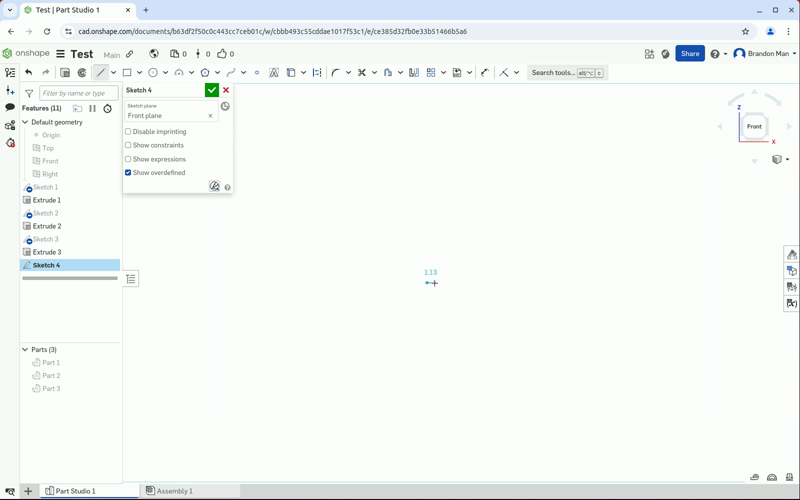
scroll(6)
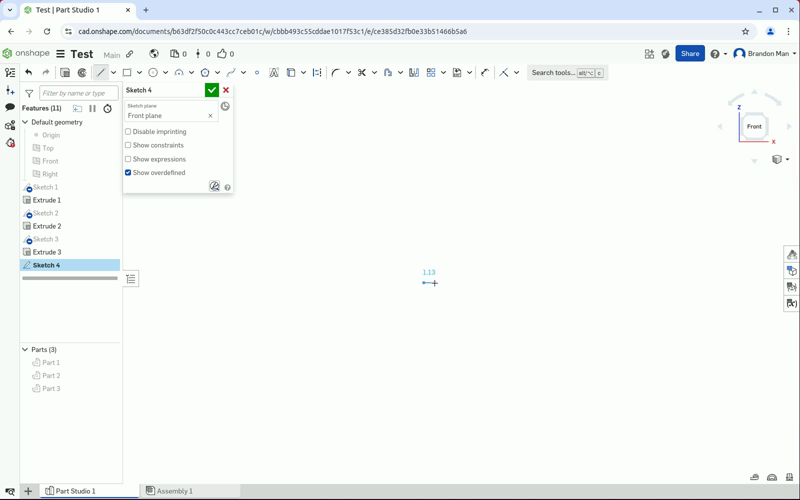
scroll(6)
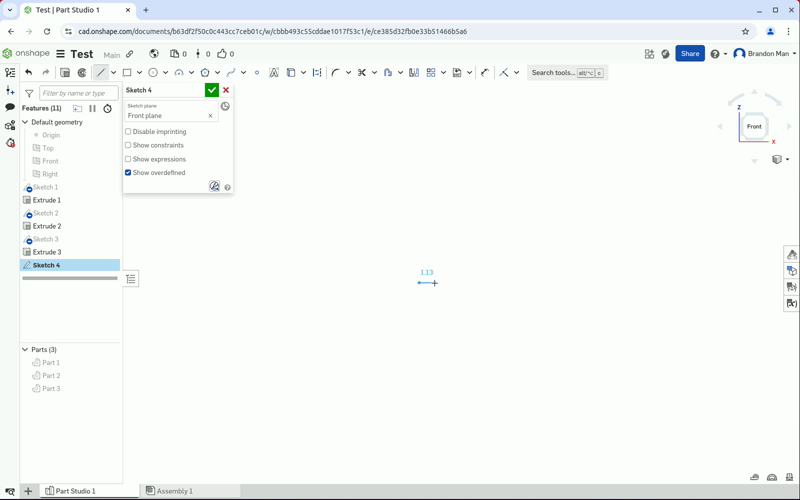
scroll(6)
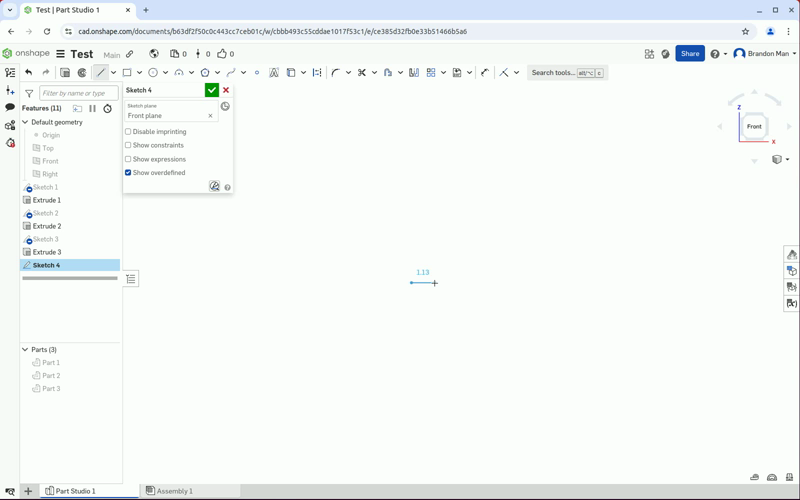
scroll(6)
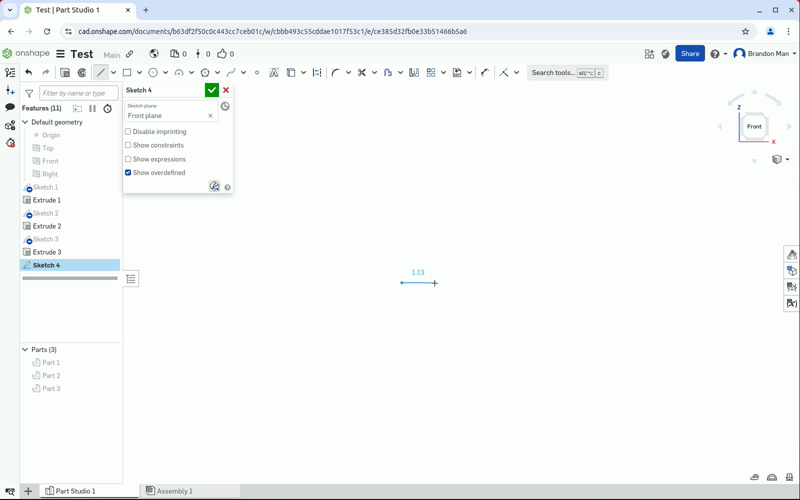
scroll(6)
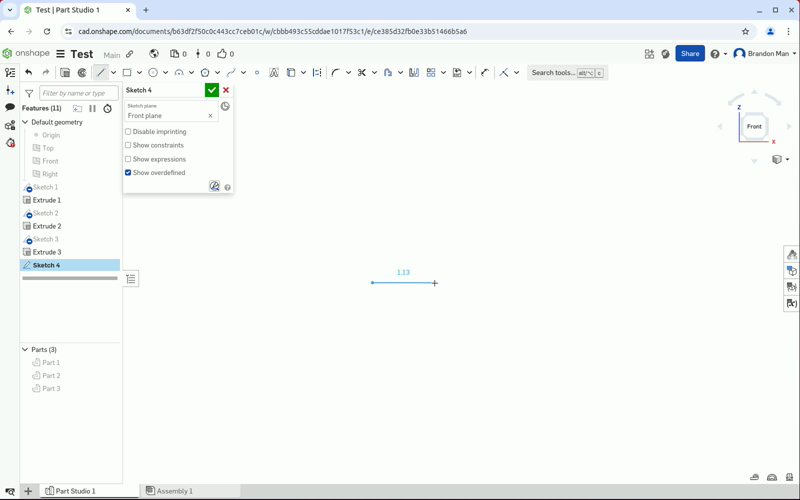
click(434, 282)
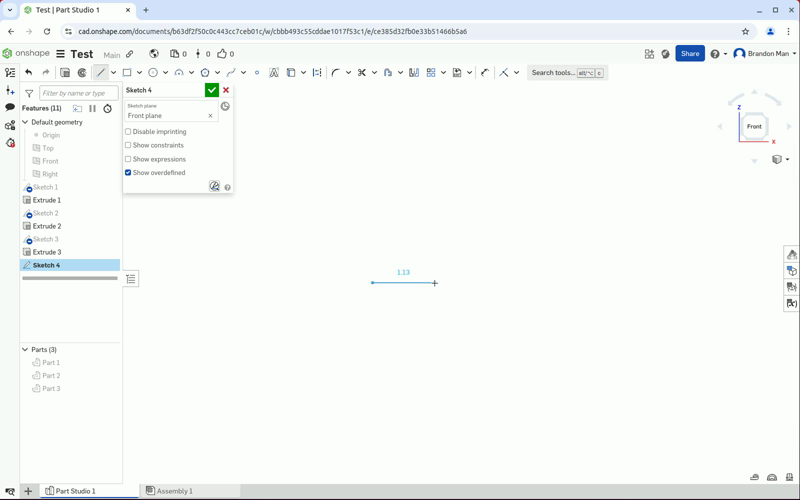
scroll(-6)
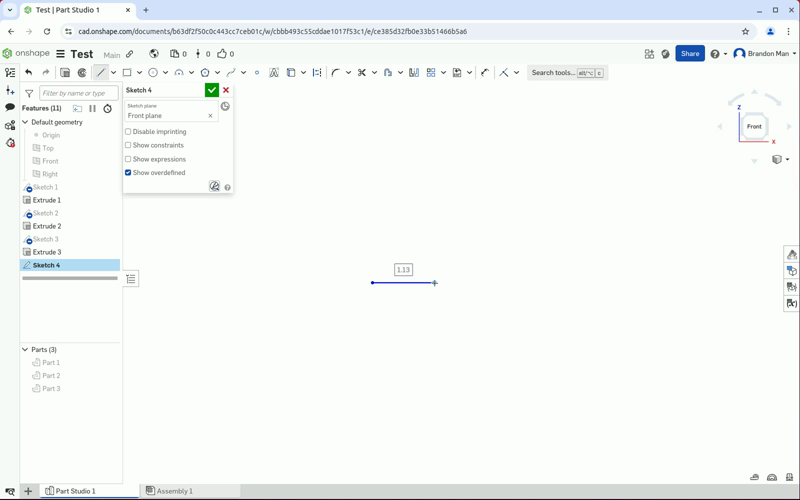
scroll(-6)
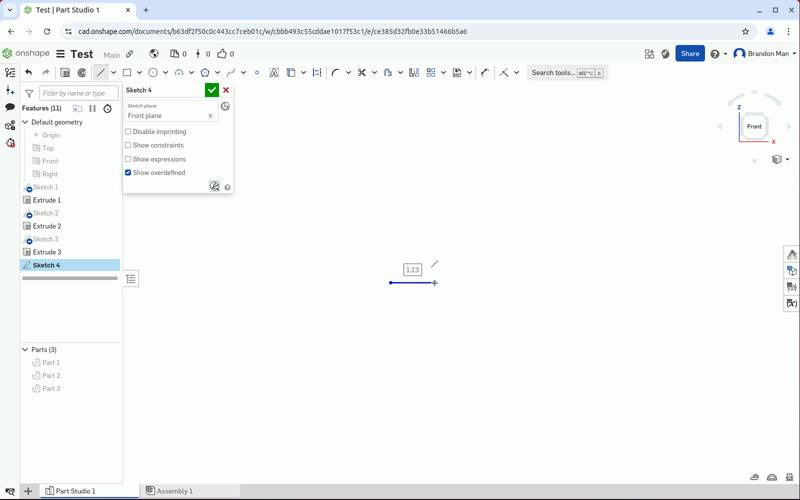
scroll(-6)
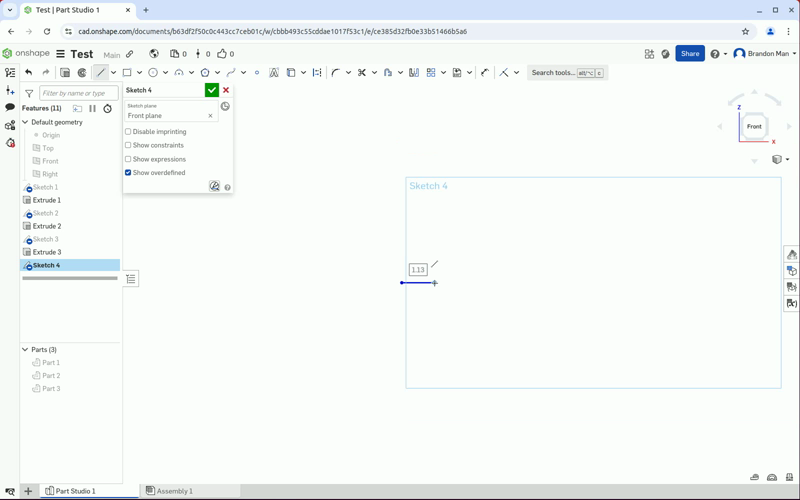
scroll(-6)
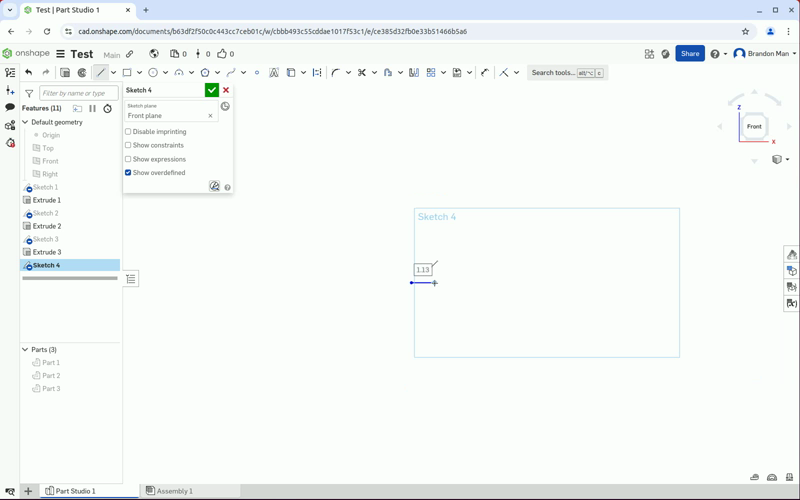
scroll(-6)
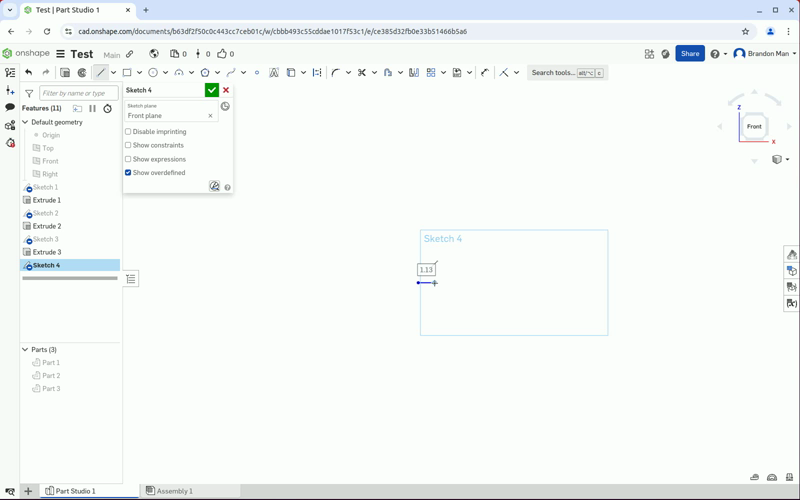
scroll(-6)
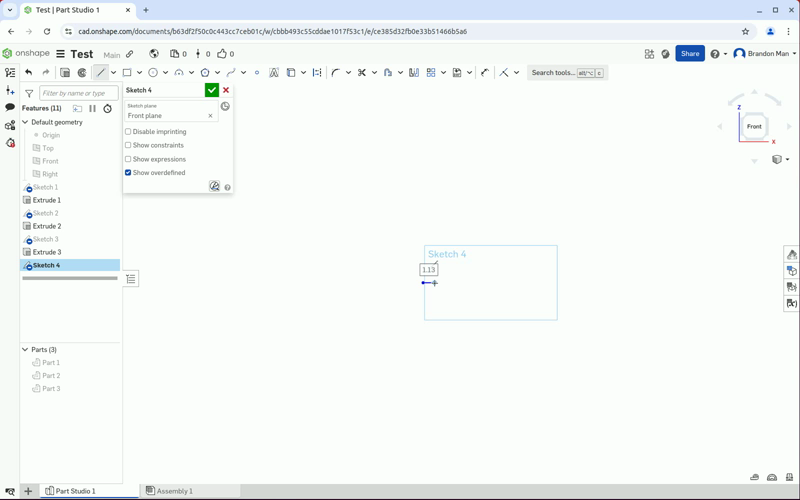
scroll(-6)
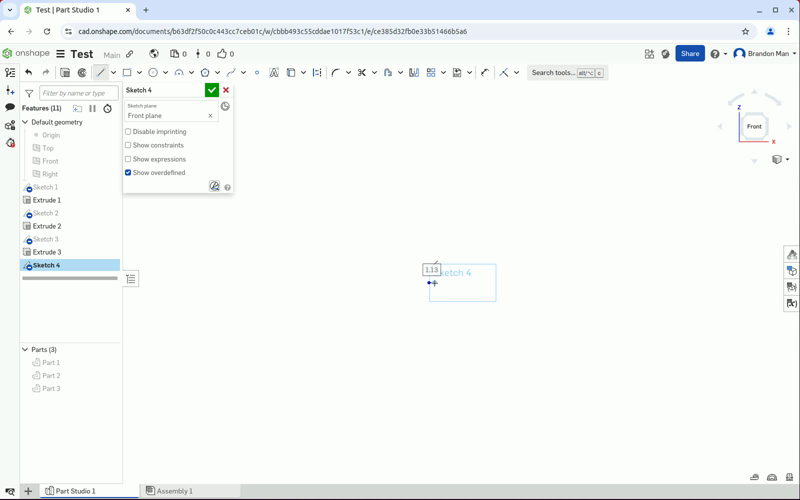
key_up(shift)
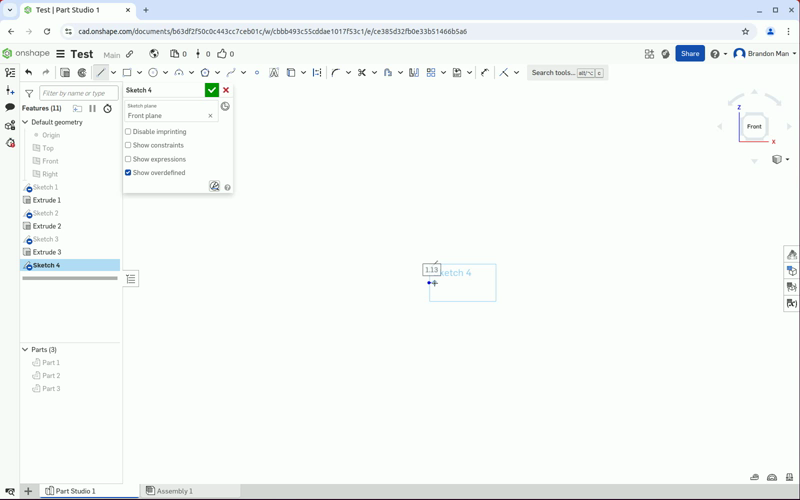
key_down(shift)
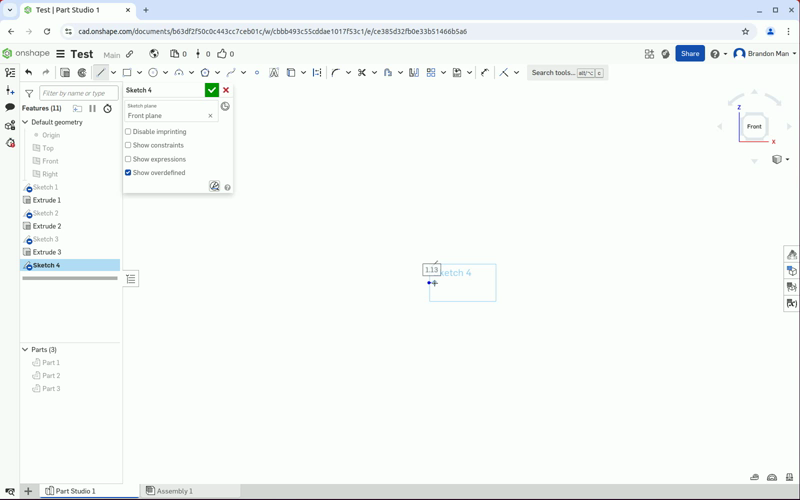
mouse_move(464, 282)
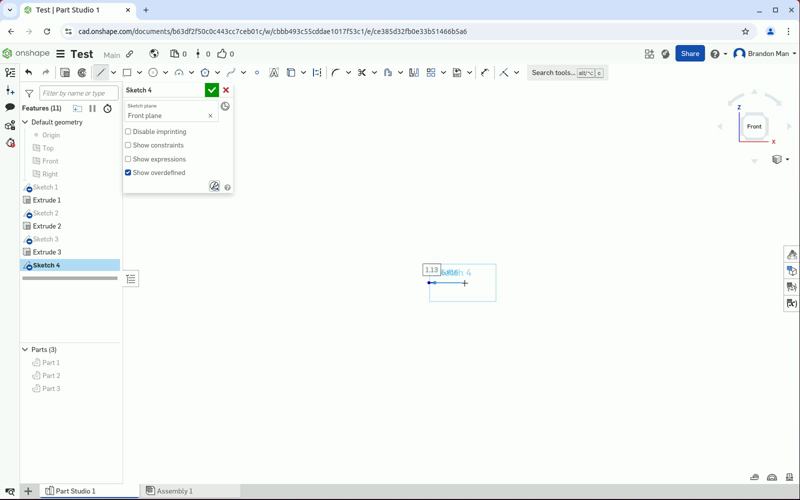
mouse_move(434, 263)
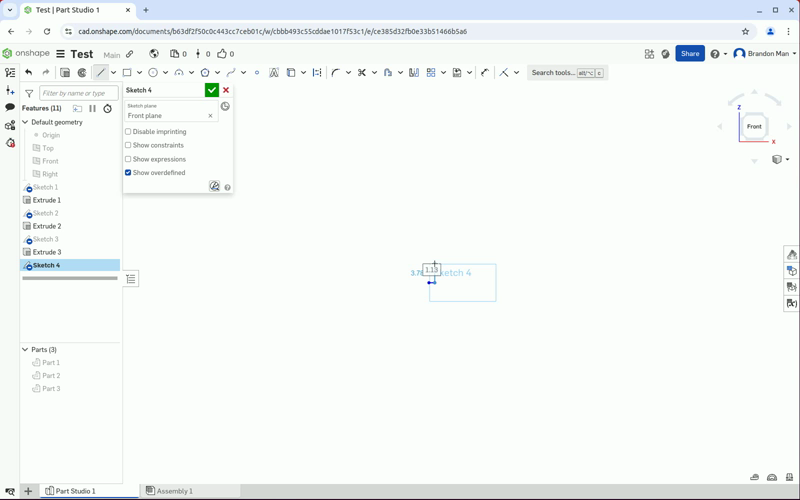
click(434, 263)
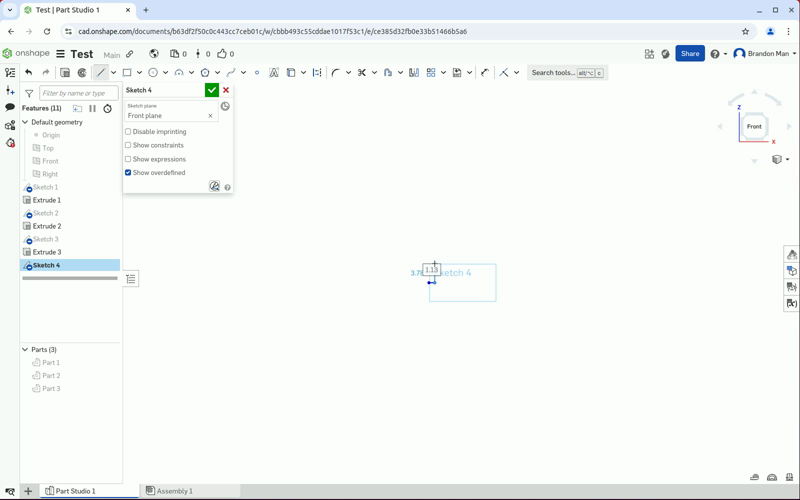
key_up(shift)
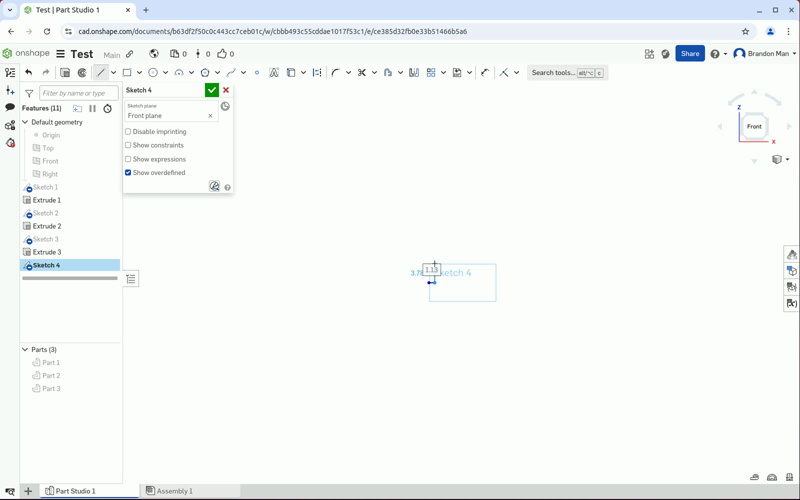
key_down(shift)
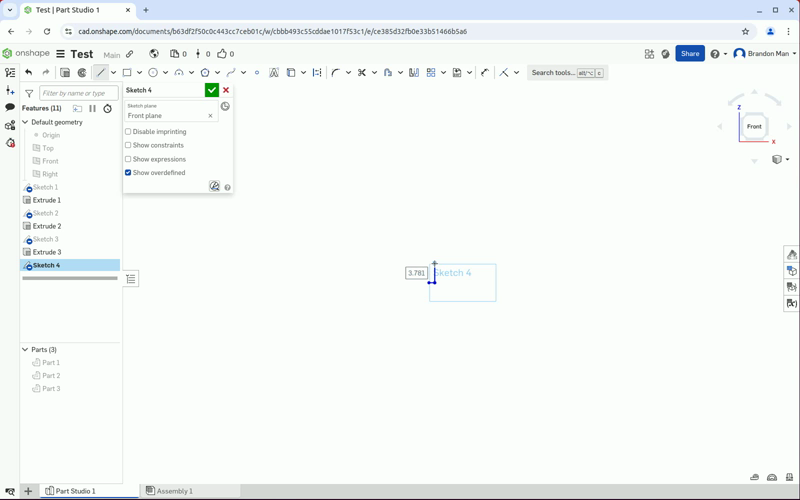
mouse_move(464, 263)
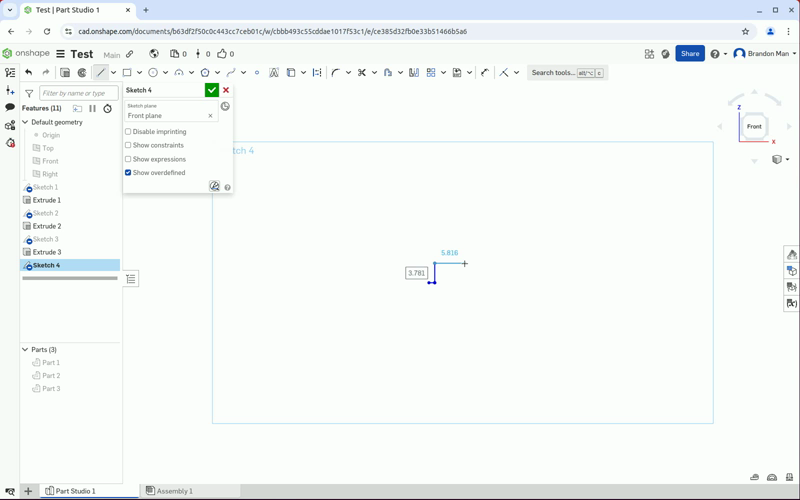
mouse_move(429, 263)
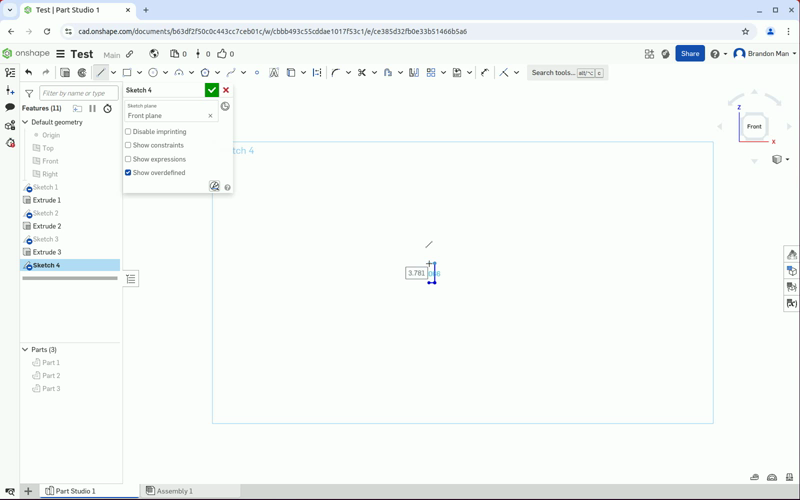
scroll(6)
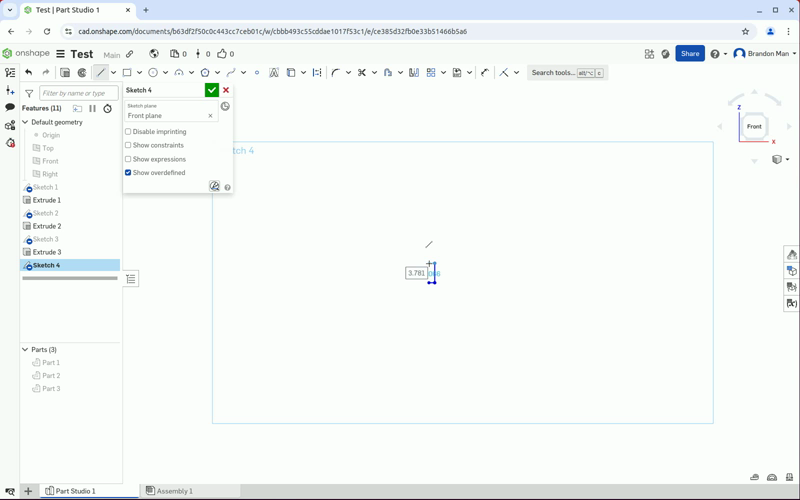
scroll(6)
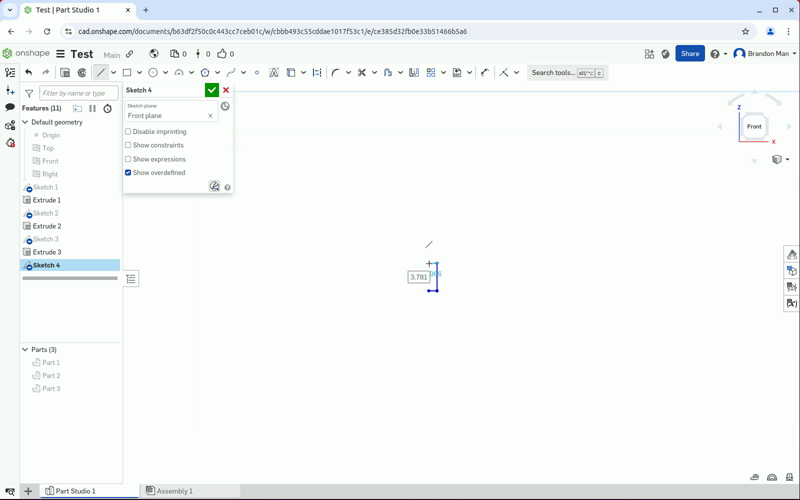
scroll(6)
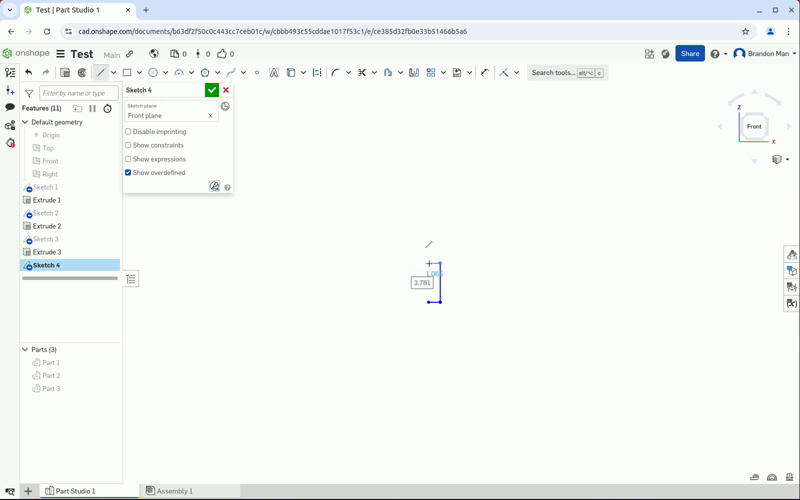
scroll(6)
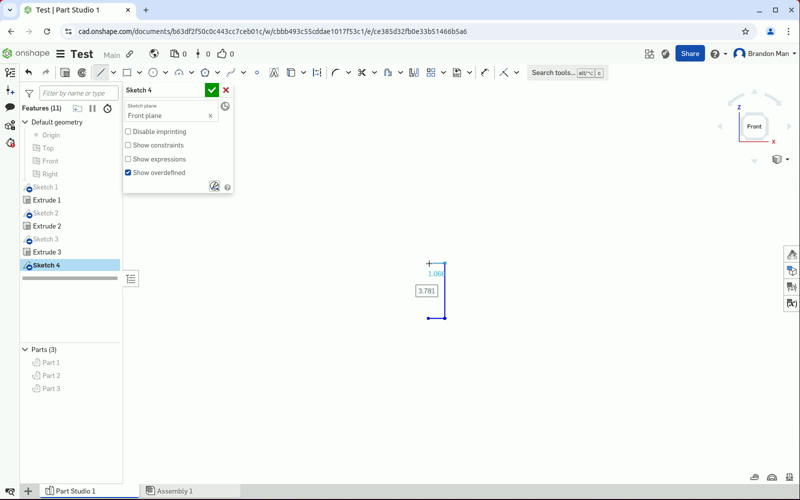
scroll(6)
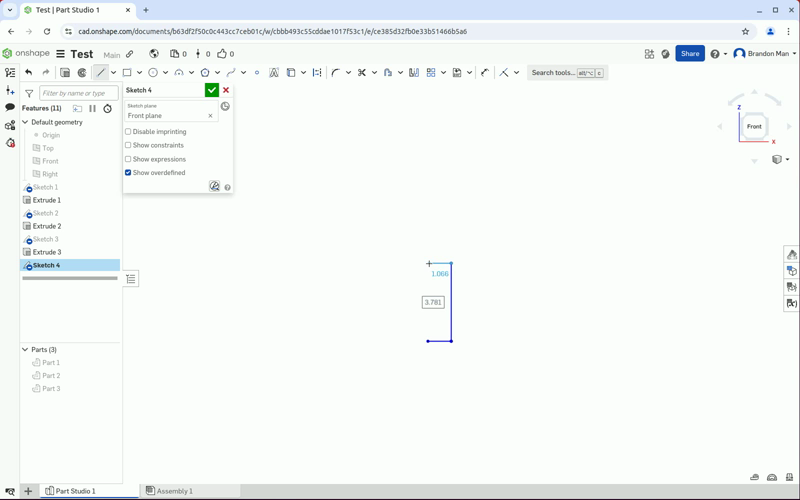
scroll(6)
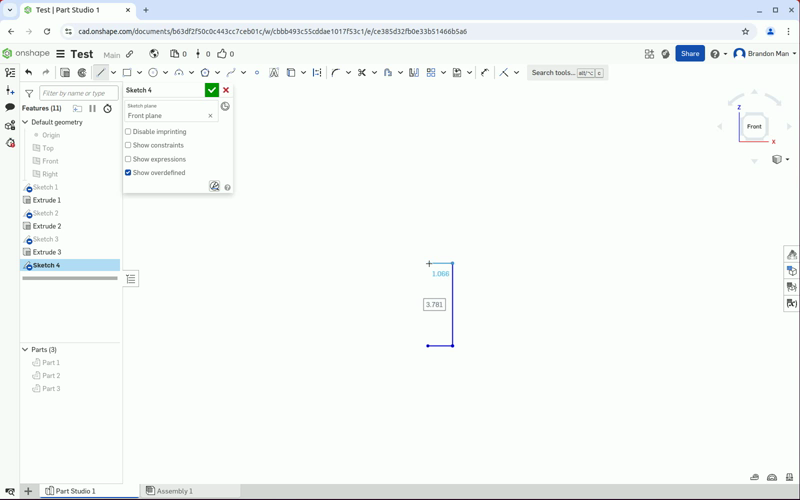
scroll(6)
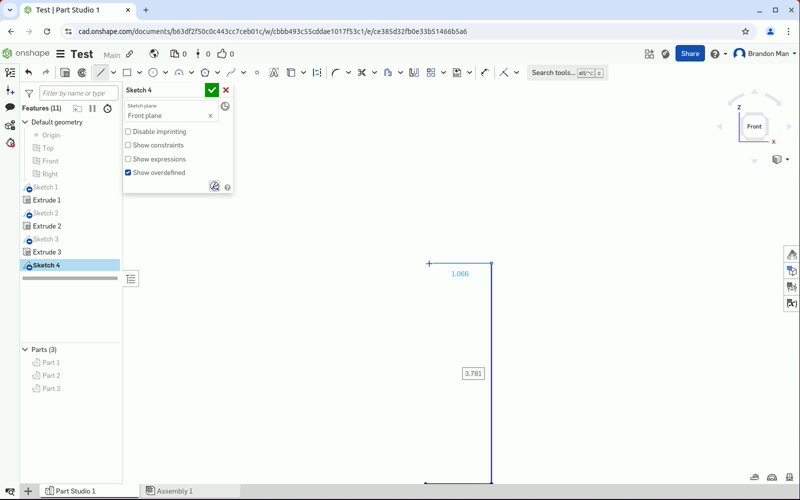
click(429, 263)
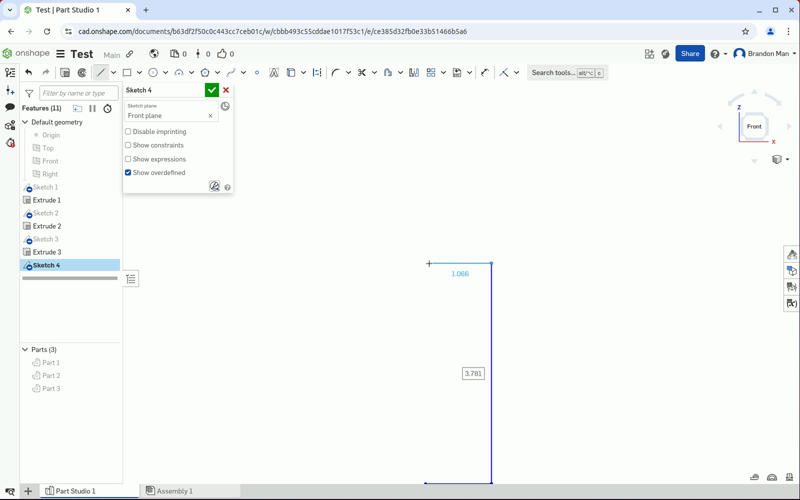
scroll(-6)
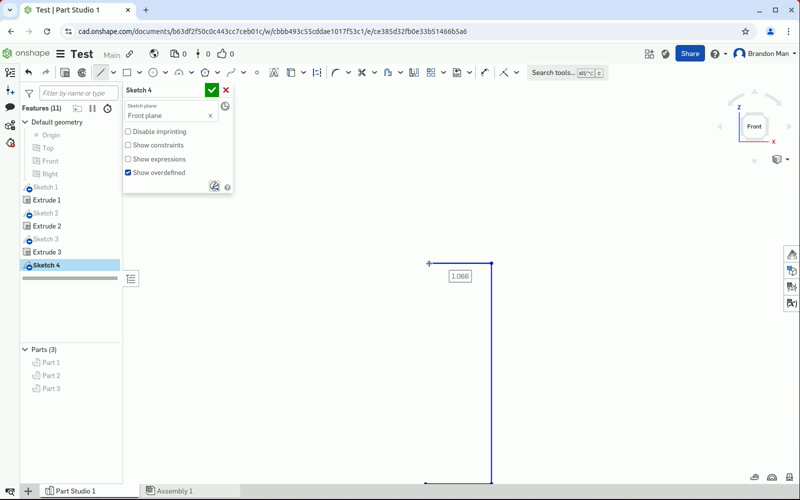
scroll(-6)
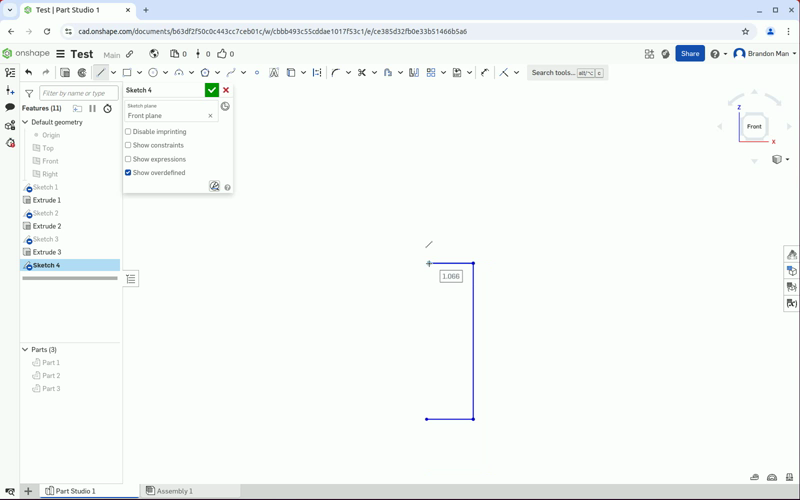
scroll(-6)
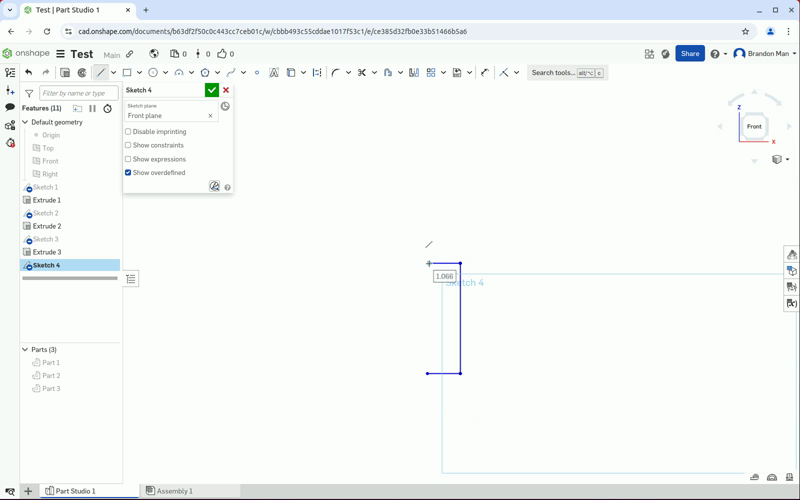
scroll(-6)
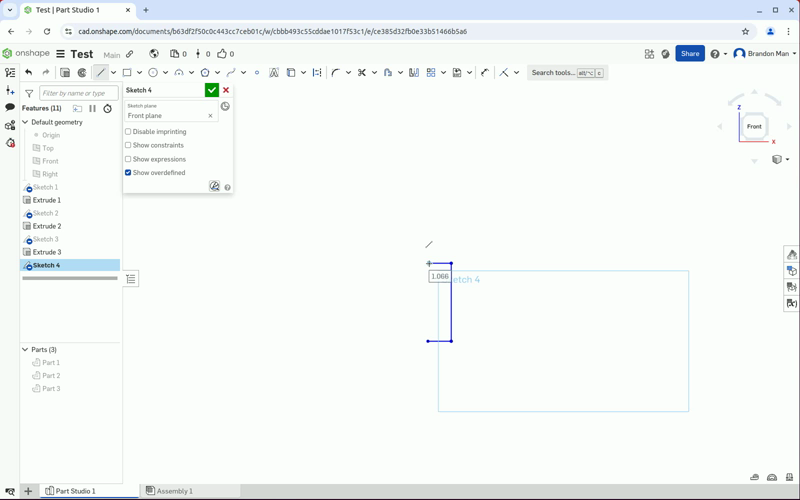
scroll(-6)
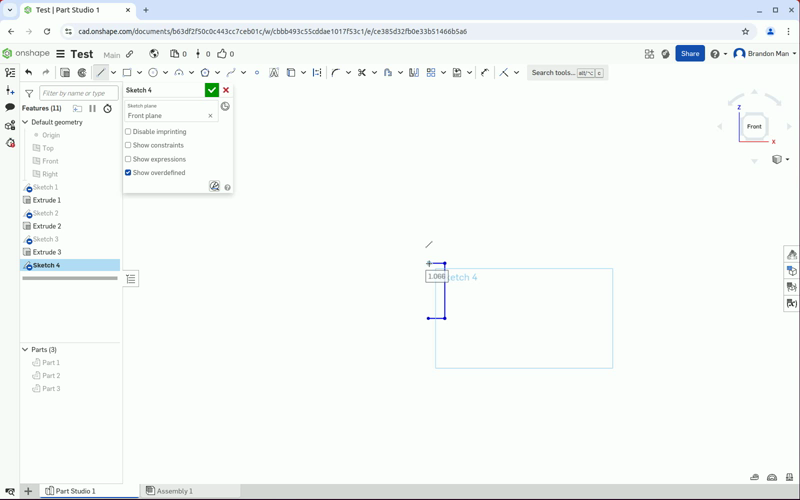
scroll(-6)
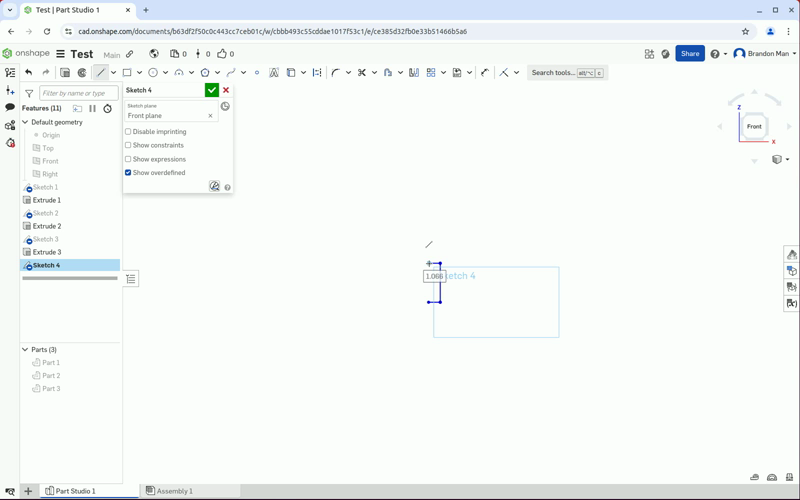
scroll(-6)
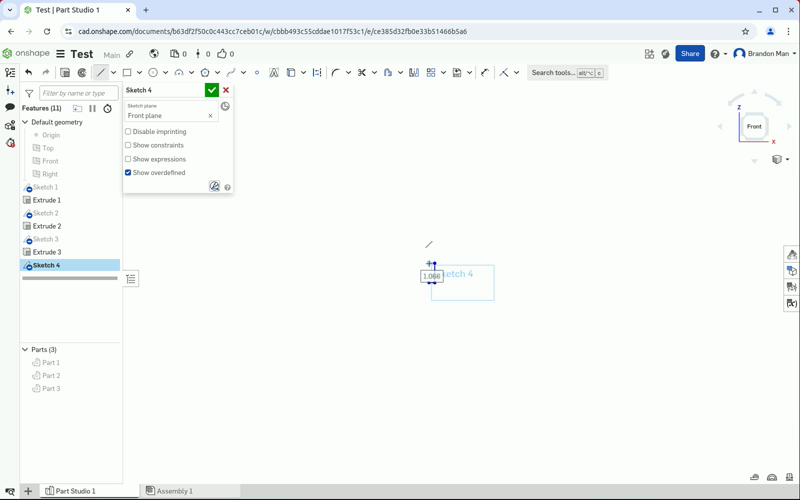
key_up(shift)
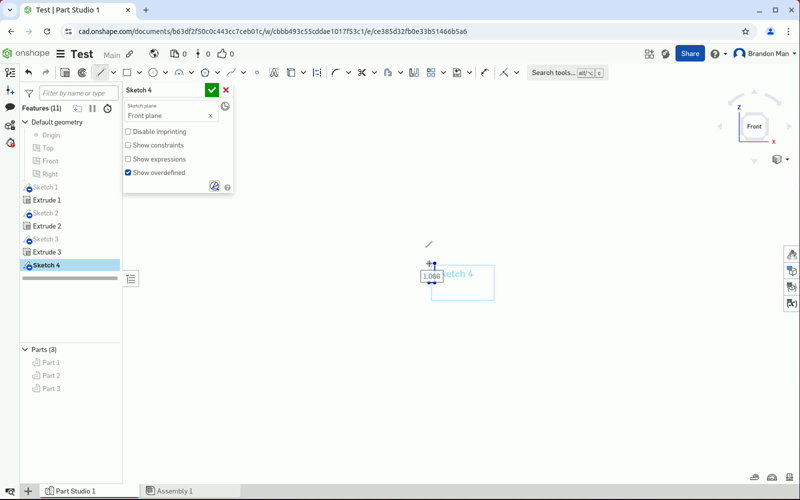
mouse_move(459, 263)
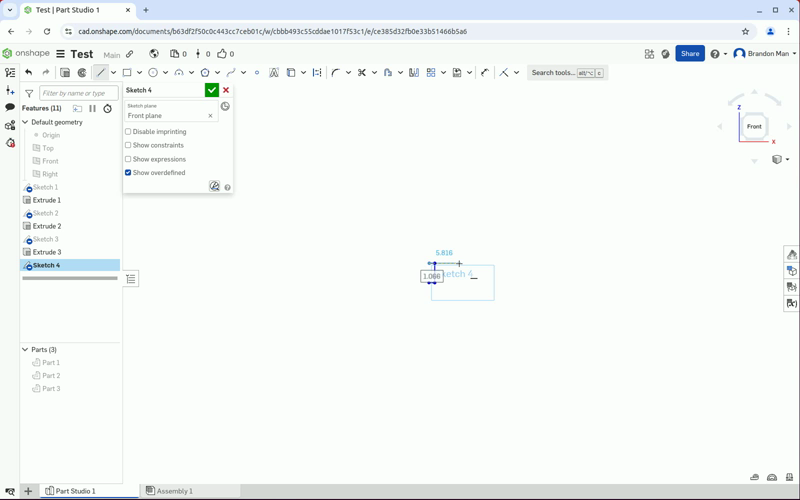
key_down(shift)
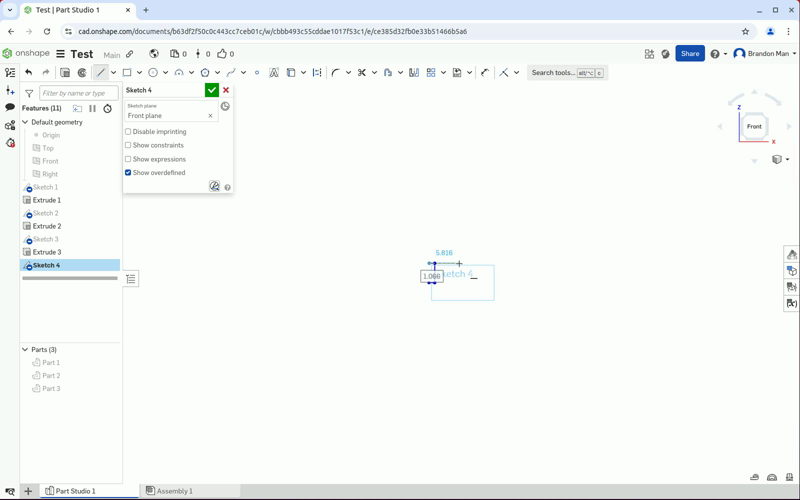
mouse_move(429, 282)
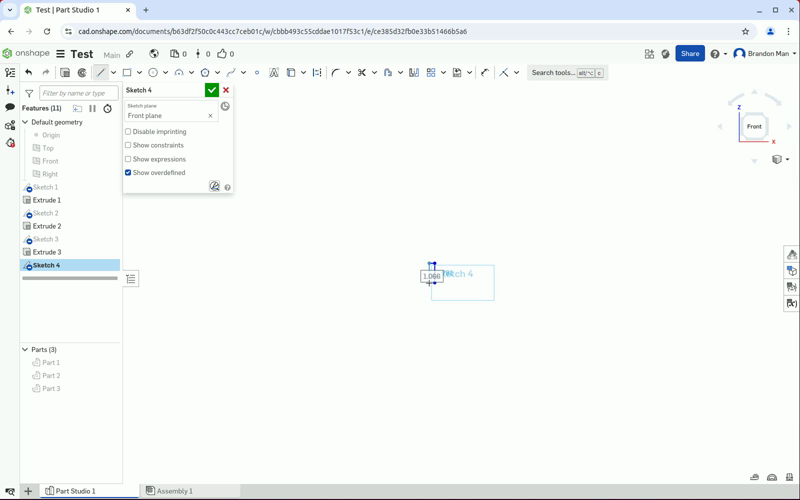
key_up(shift)
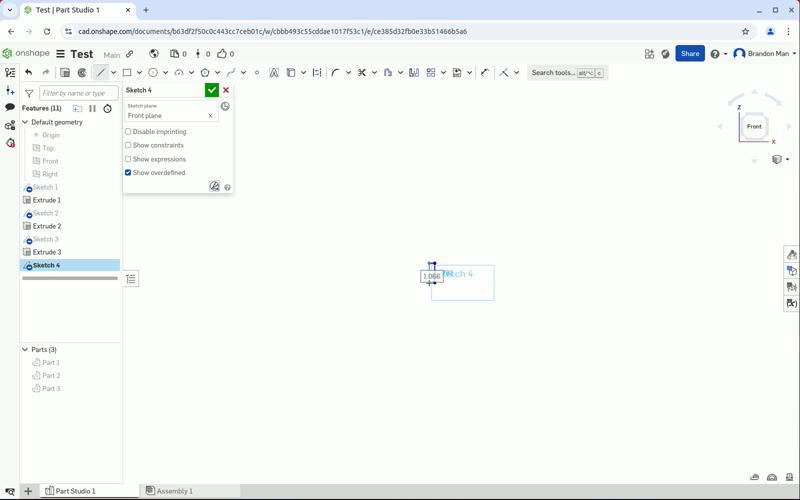
click(429, 282)
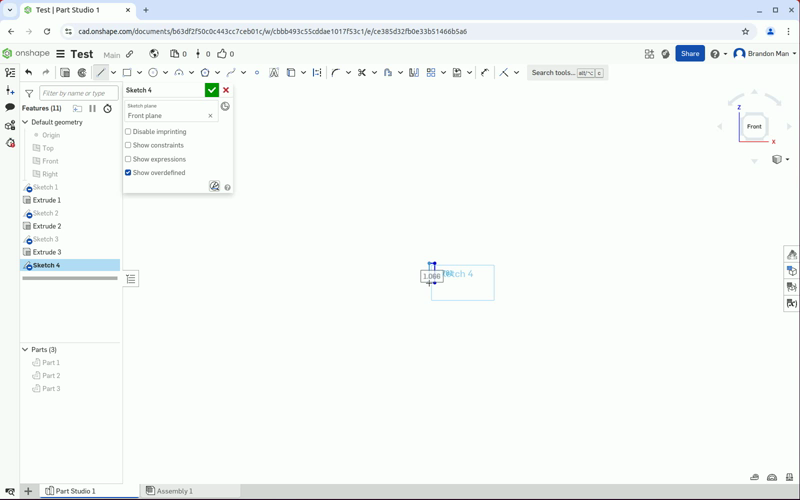
key(esc)
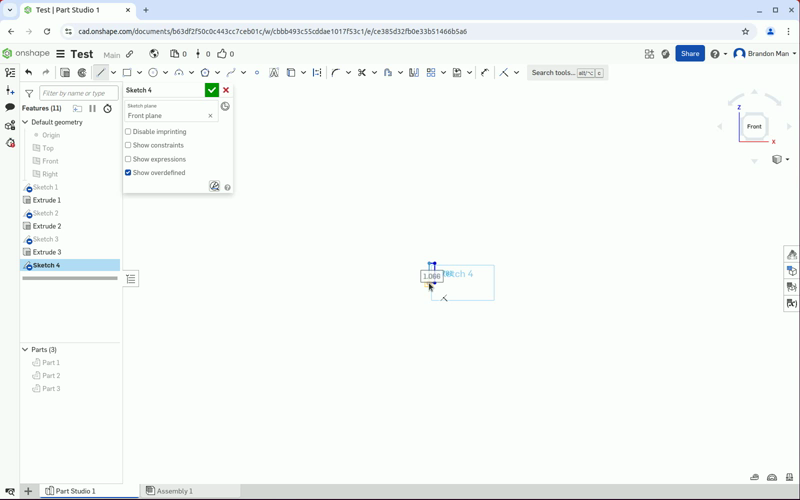
mouse_move(431, 279)
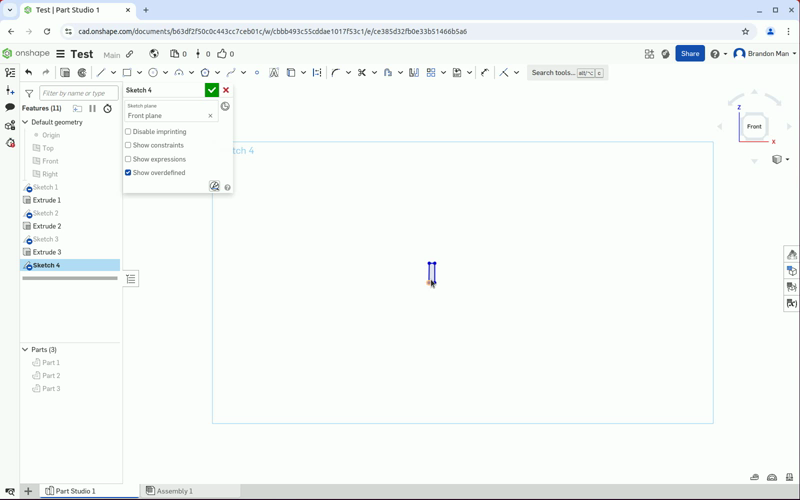
scroll(6)
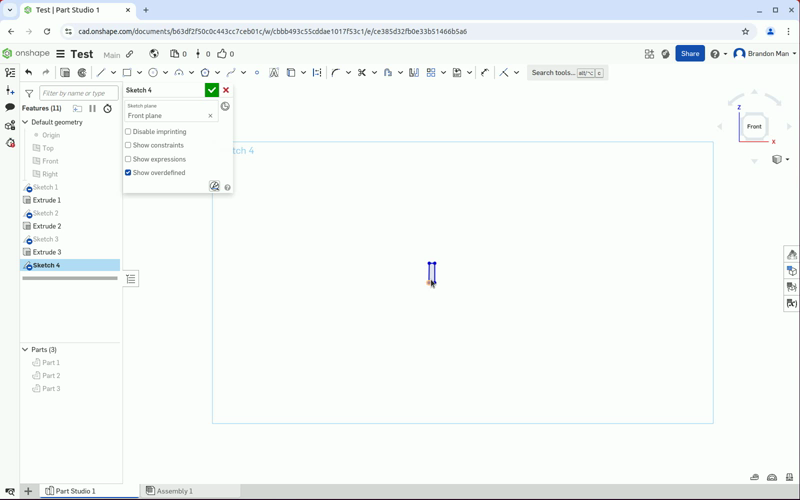
scroll(6)
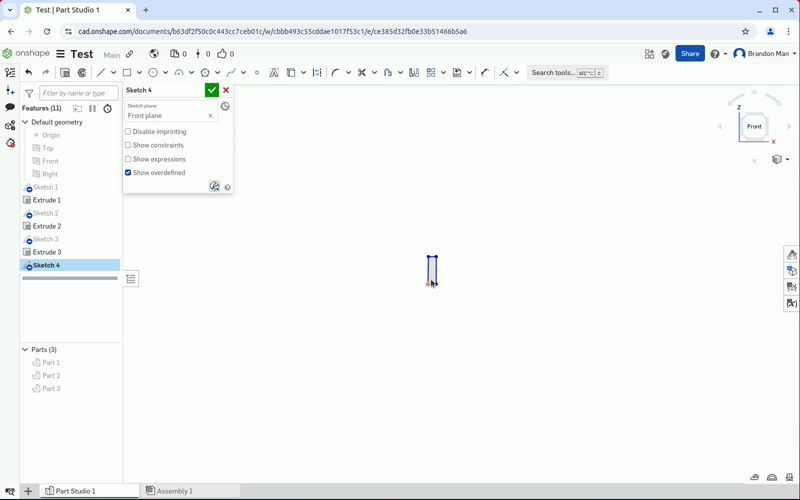
scroll(6)
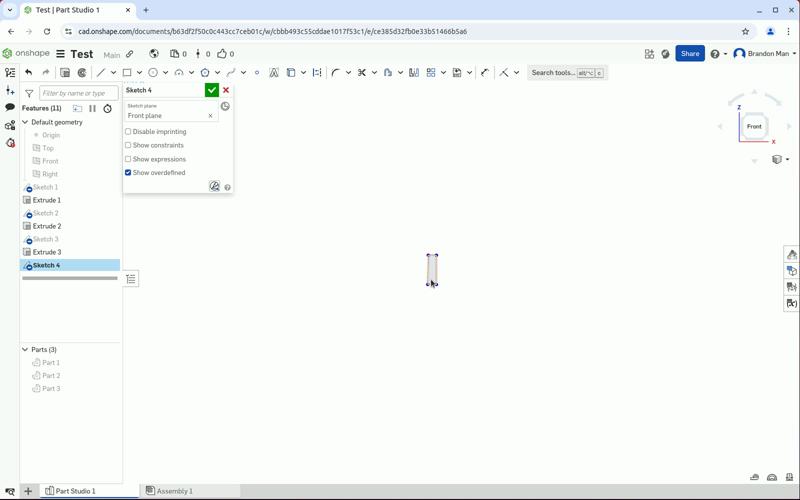
scroll(6)
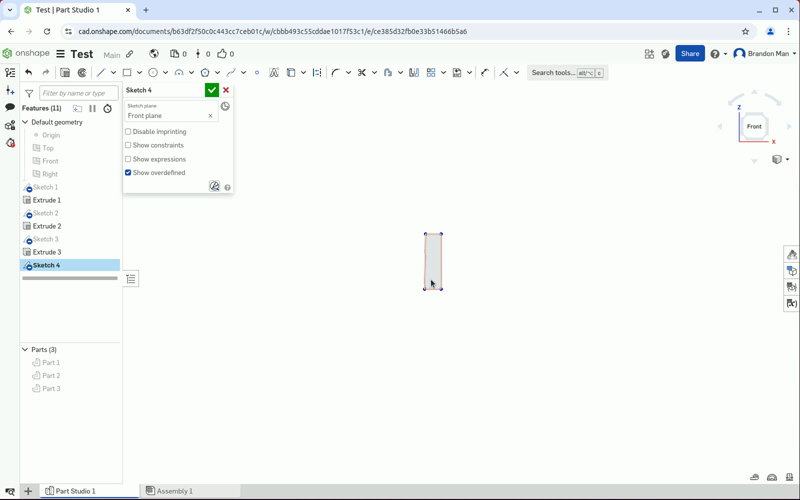
scroll(6)
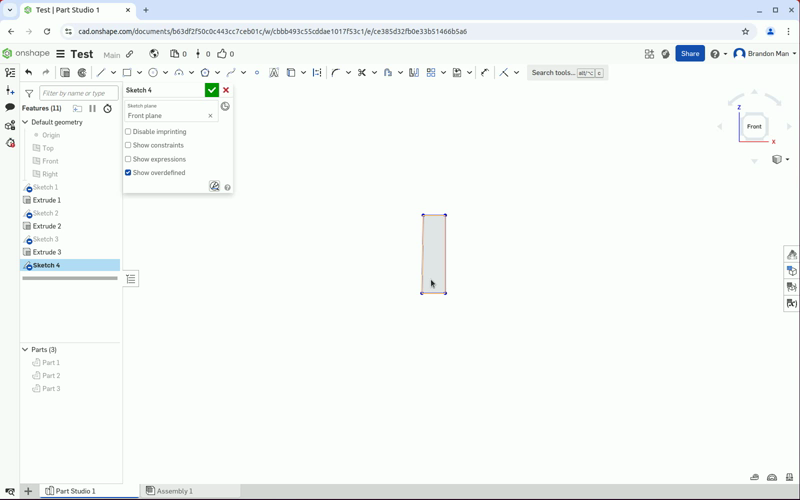
scroll(6)
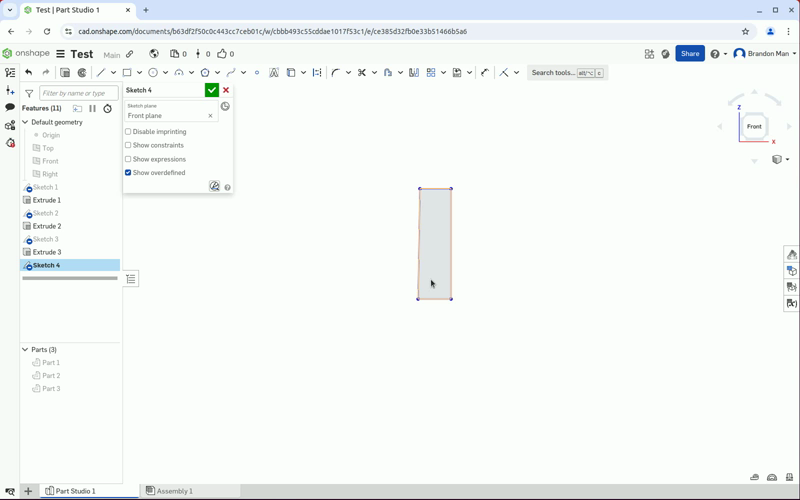
scroll(6)
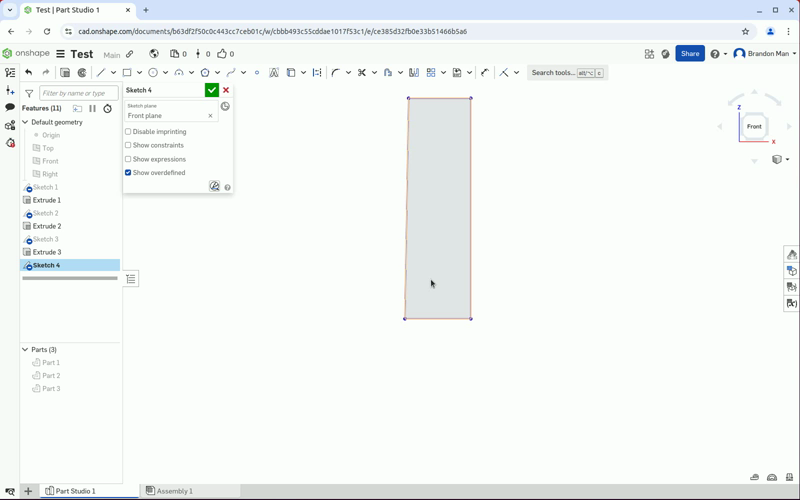
click(431, 279)
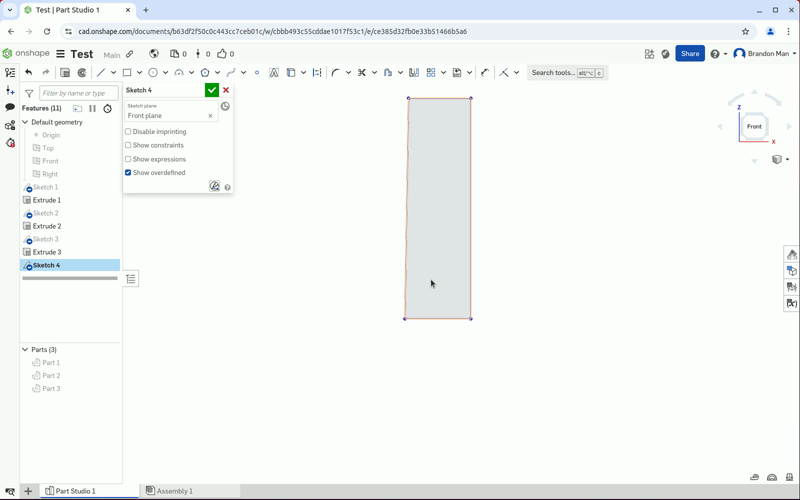
scroll(-6)
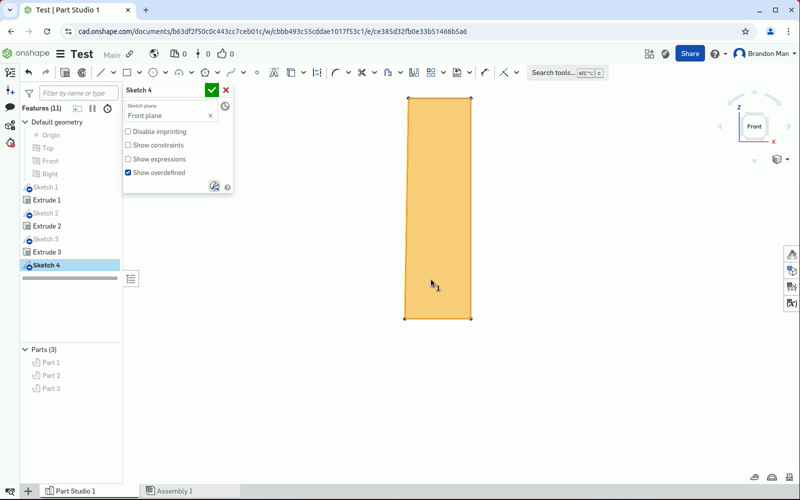
scroll(-6)
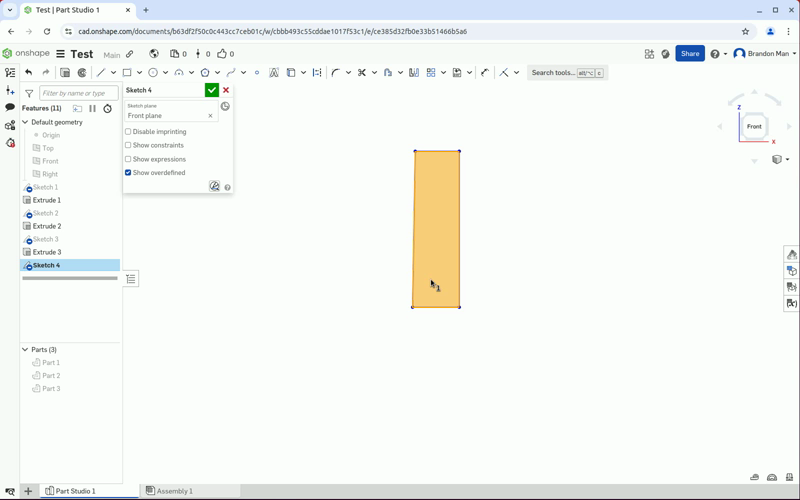
scroll(-6)
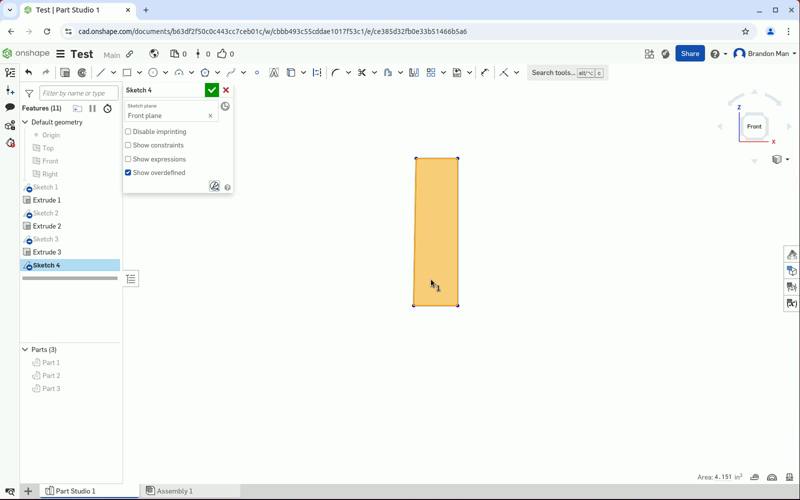
scroll(-6)
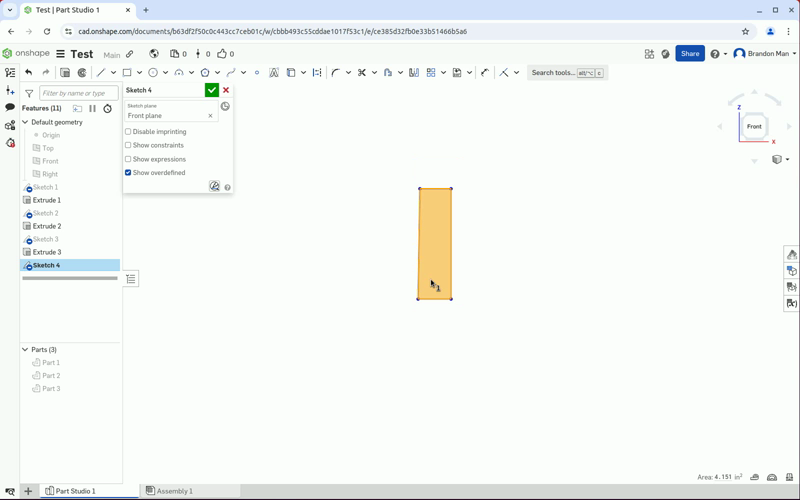
scroll(-6)
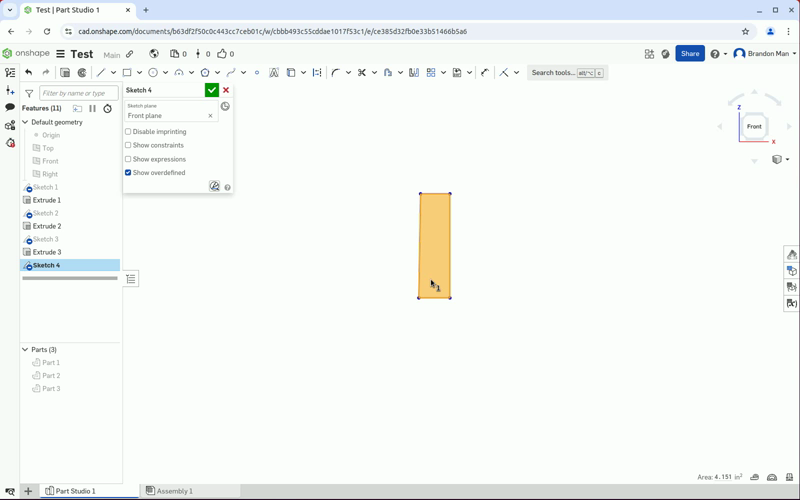
scroll(-6)
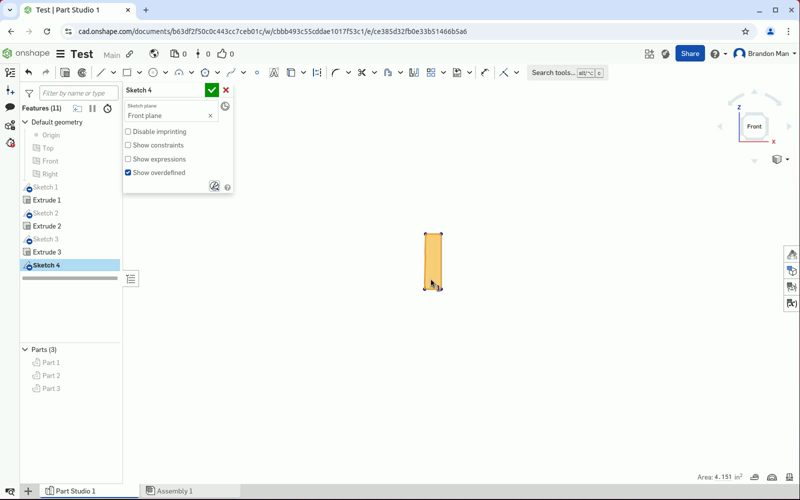
scroll(-6)
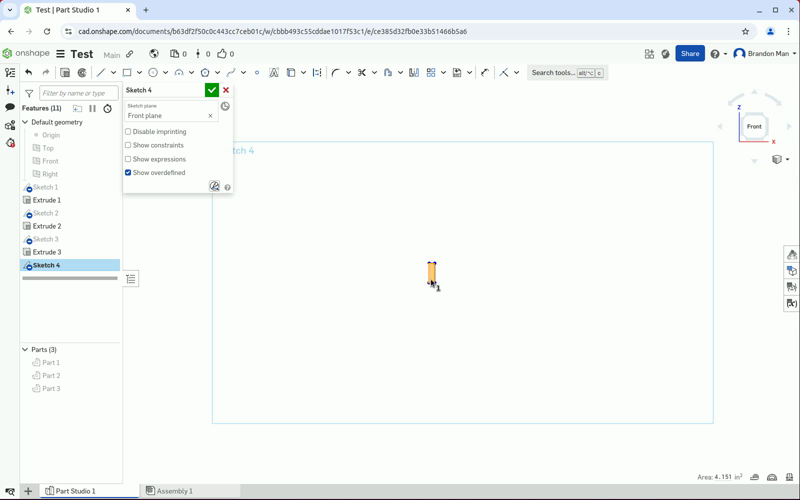
mouse_move(73, 352)
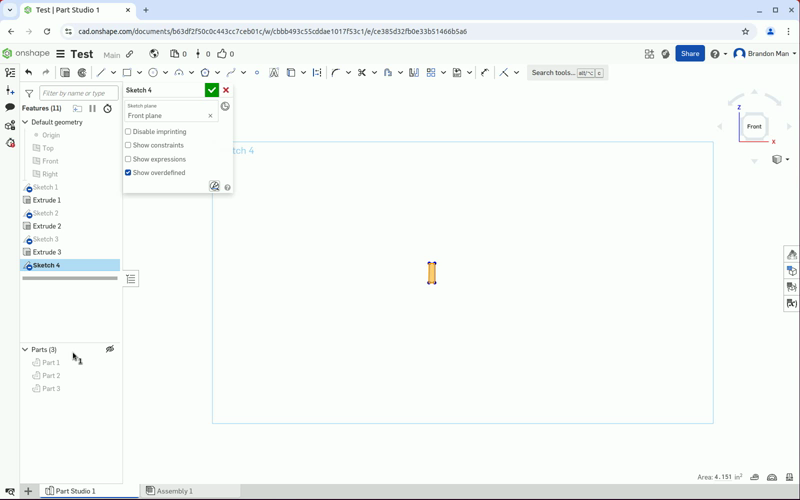
key(shift+y)
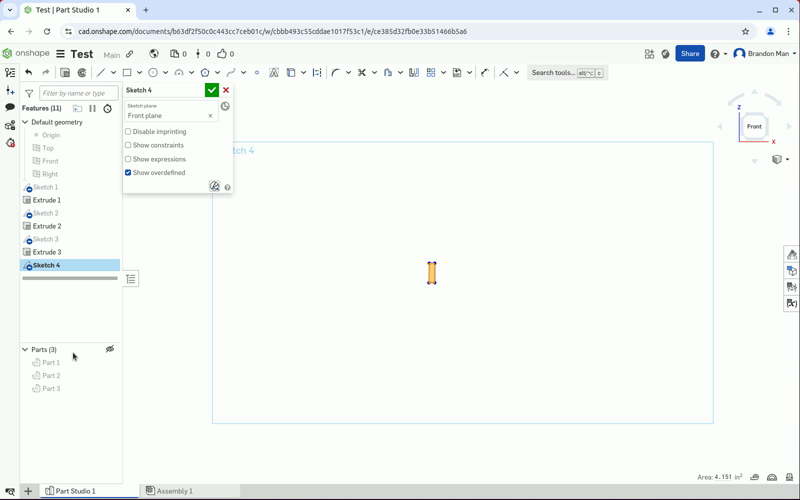
key(shift+e)
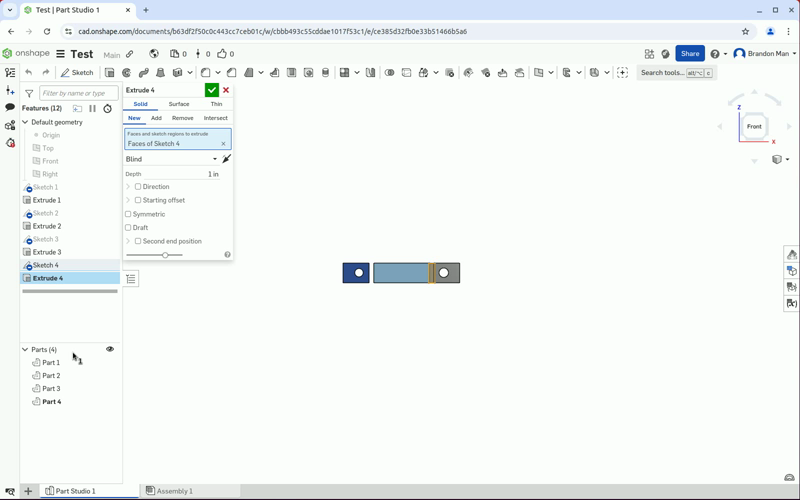
mouse_move(143, 106)
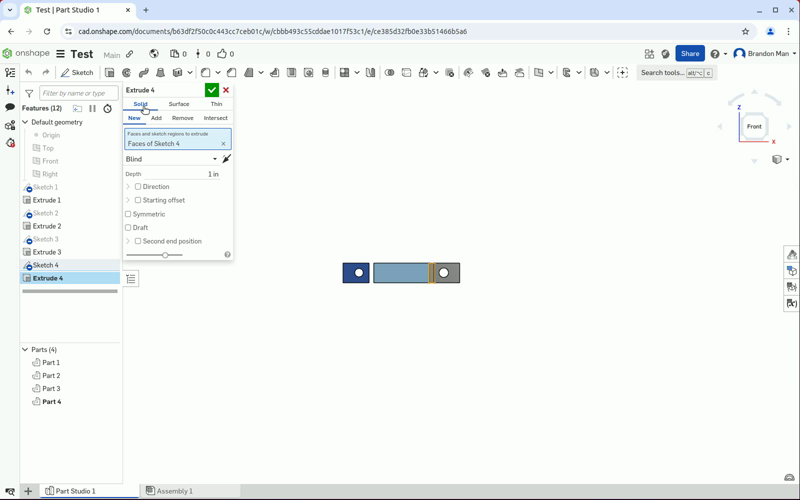
click(143, 106)
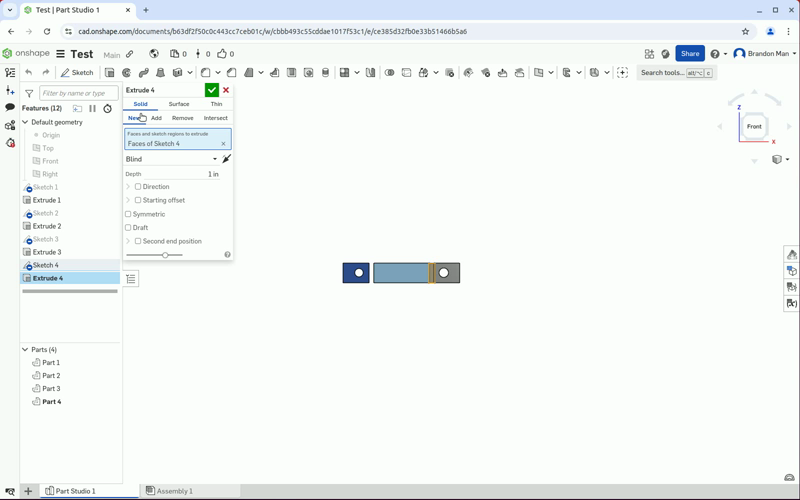
mouse_move(137, 120)
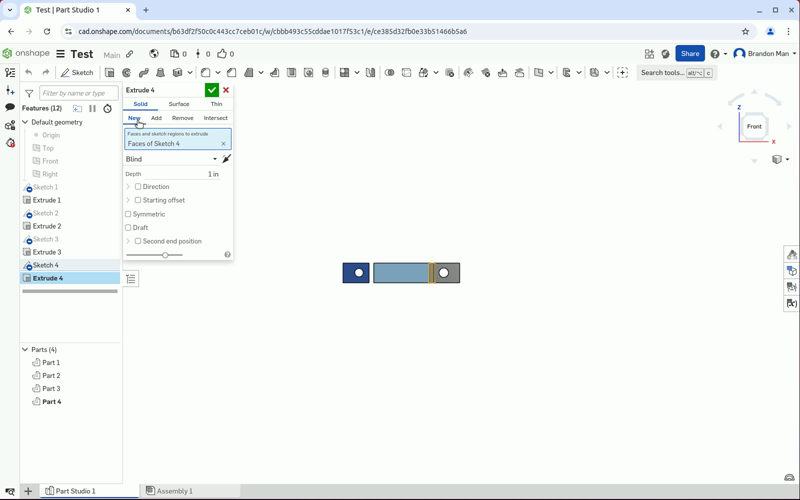
click(137, 120)
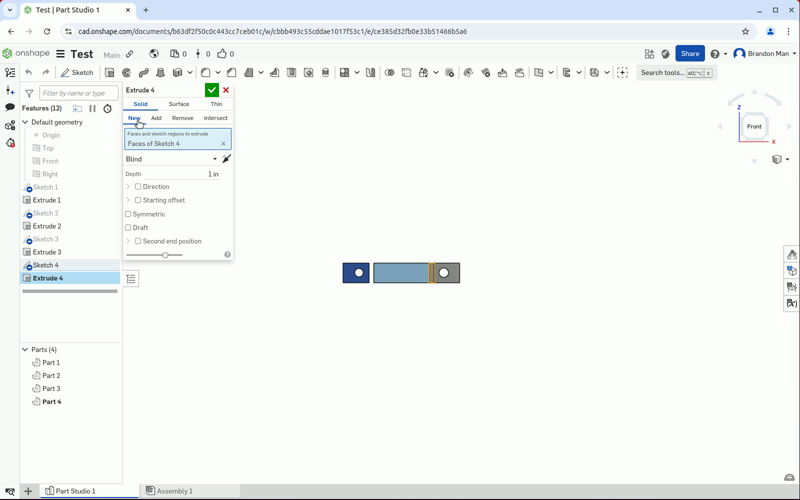
key(tab, 4)
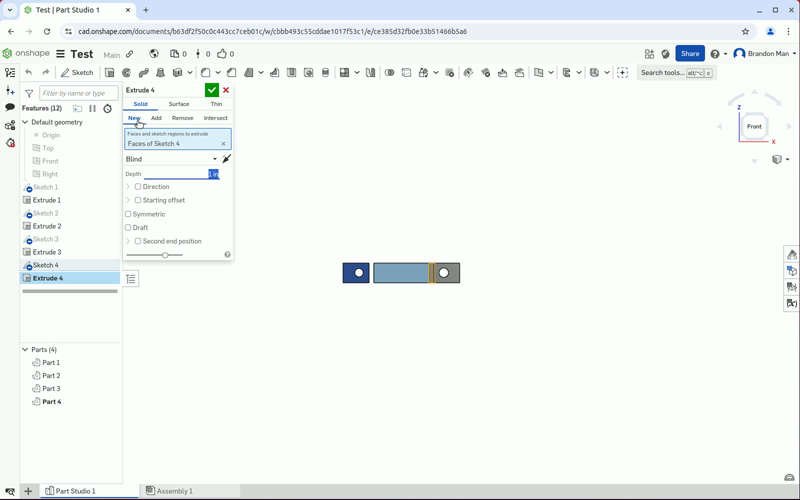
text(5.536)
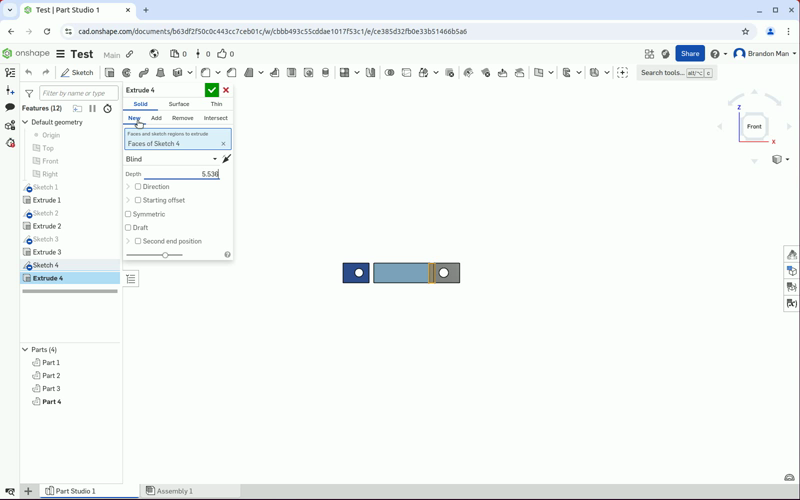
key(enter)
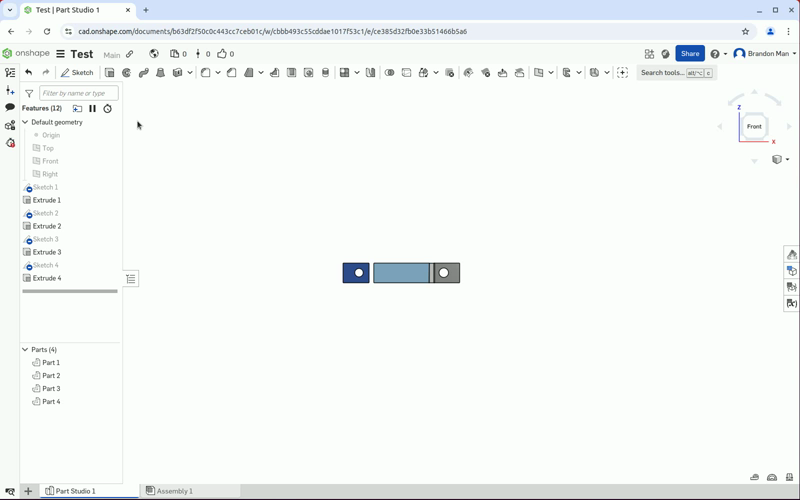
key(shift+h)
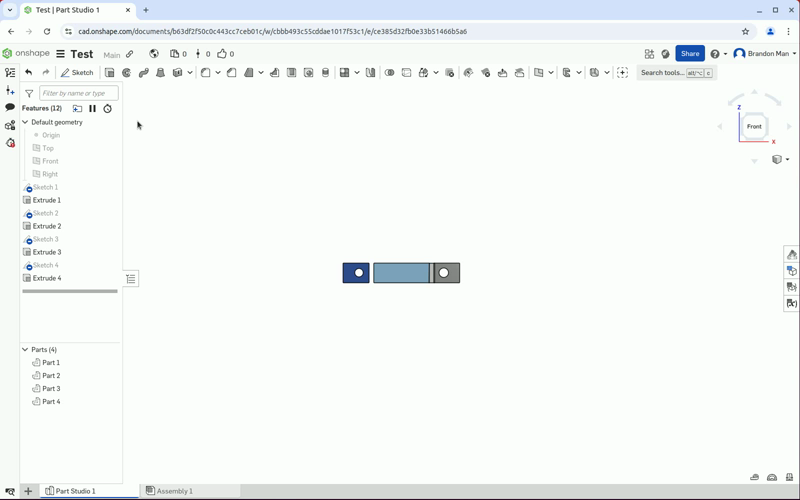
key(shift+h)
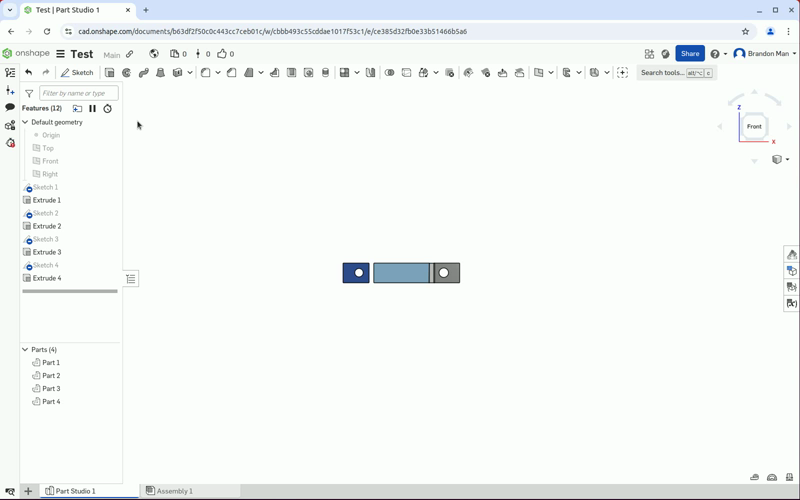
mouse_move(73, 189)
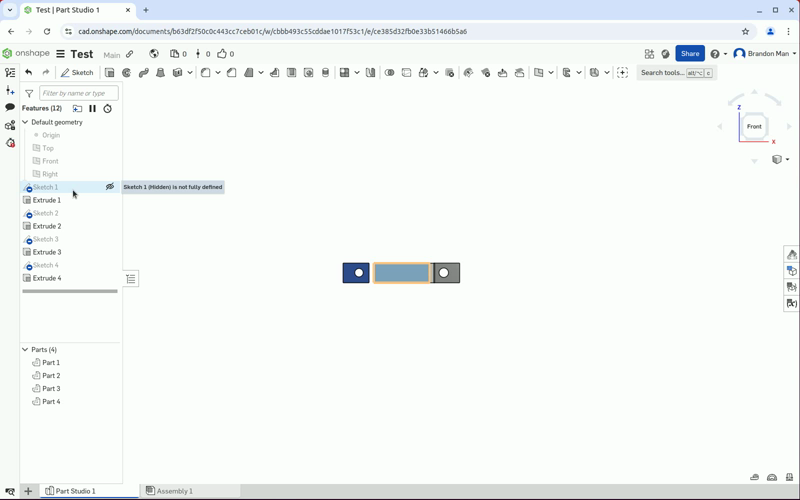
click(73, 189)
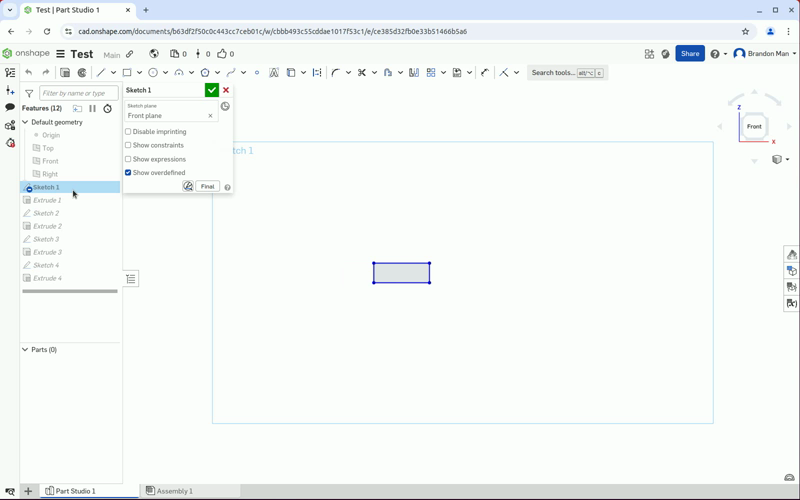
mouse_move(229, 92)
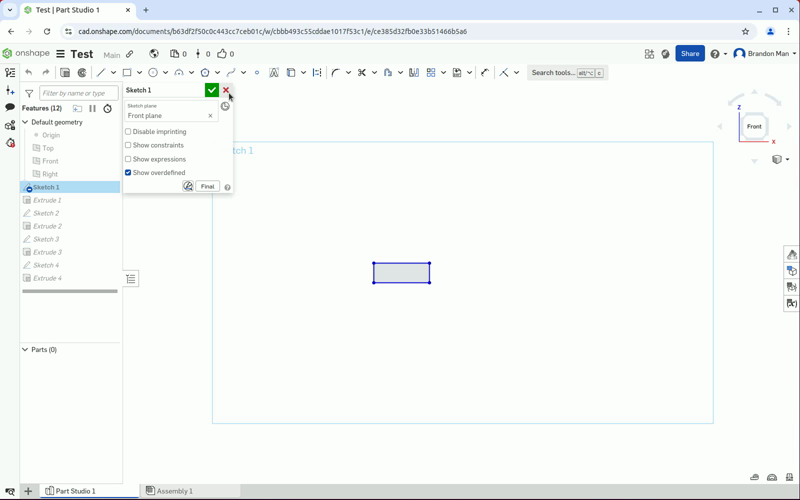
click(229, 92)
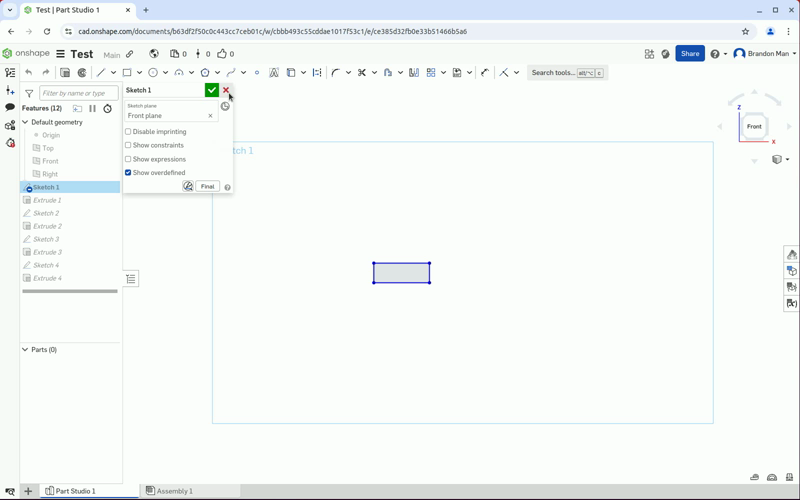
key(shift+s)
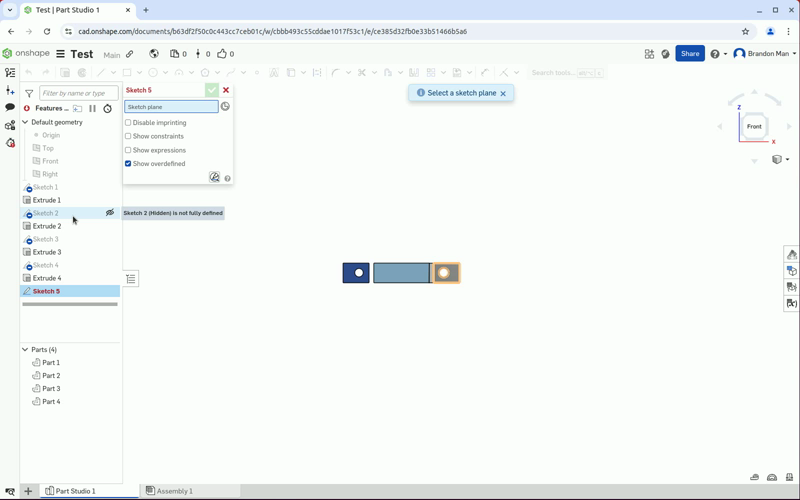
scroll(3)
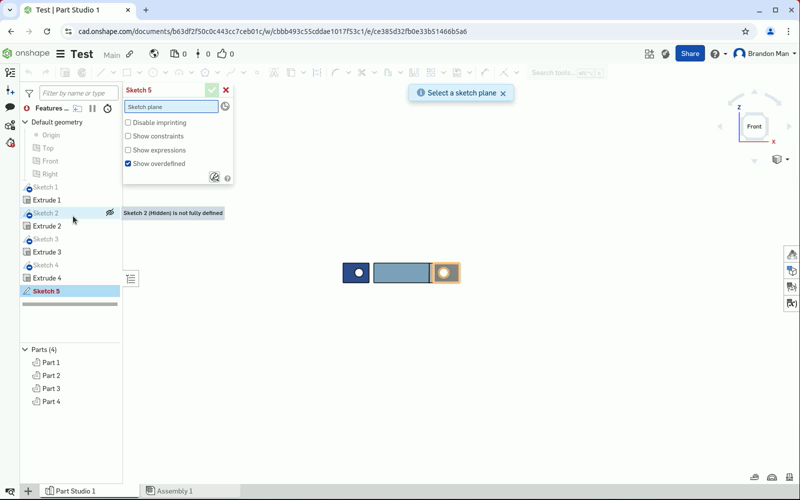
mouse_move(73, 163)
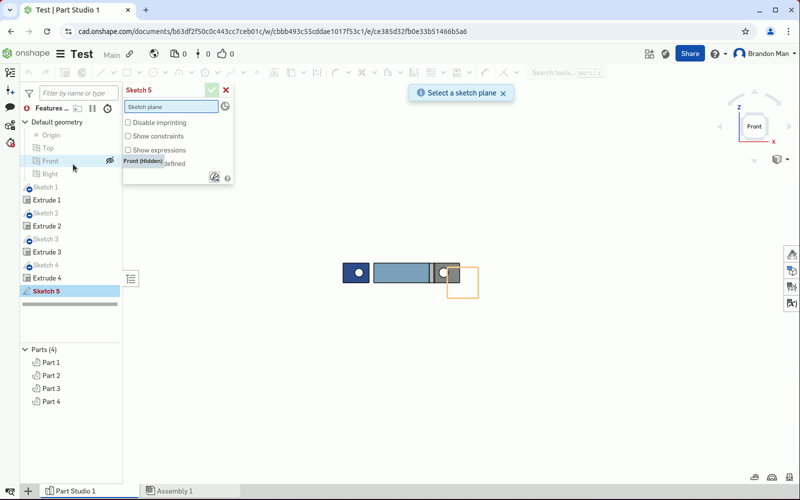
click(73, 163)
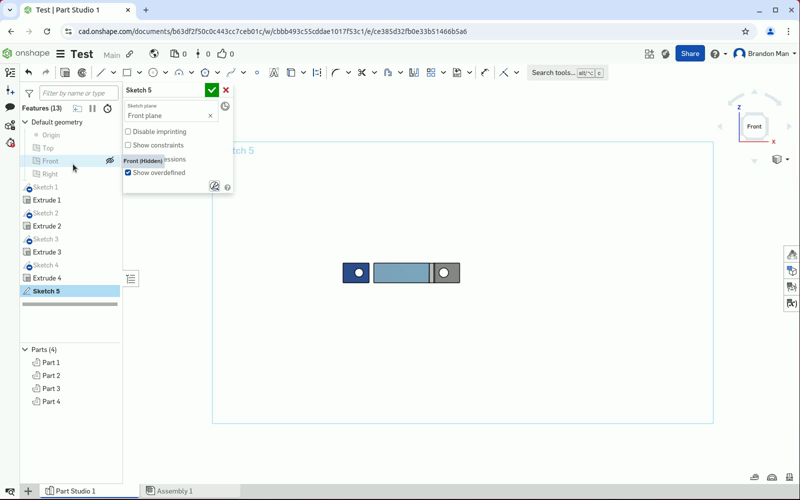
mouse_move(73, 352)
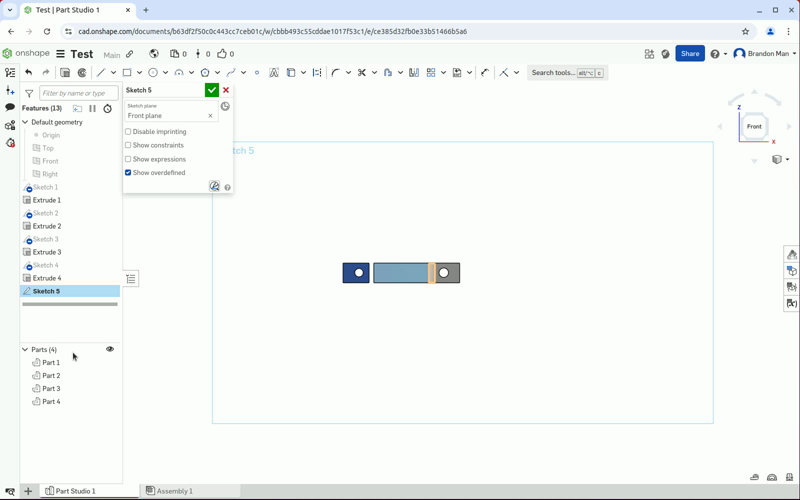
key(y)
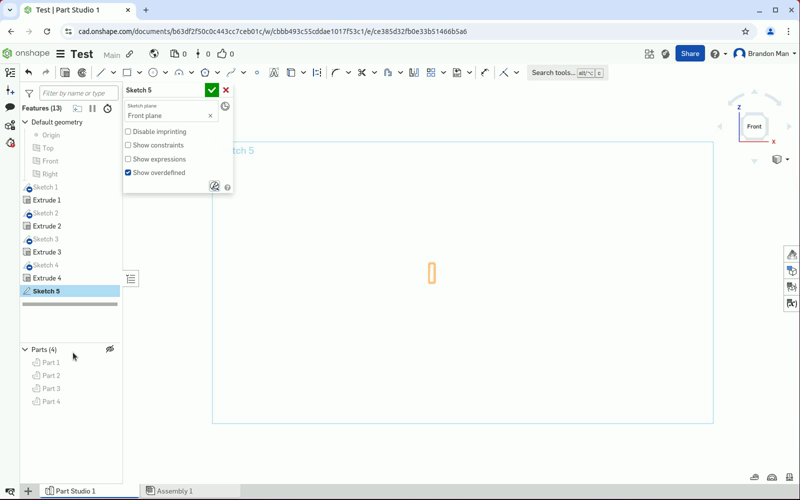
key(l)
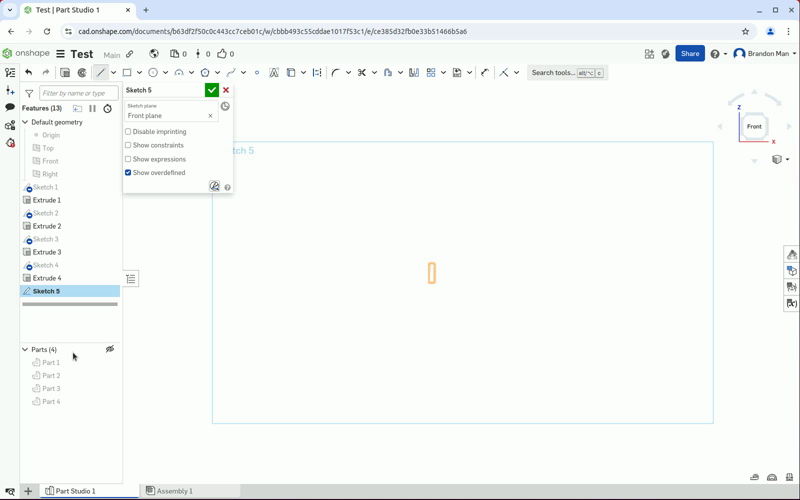
key_down(shift)
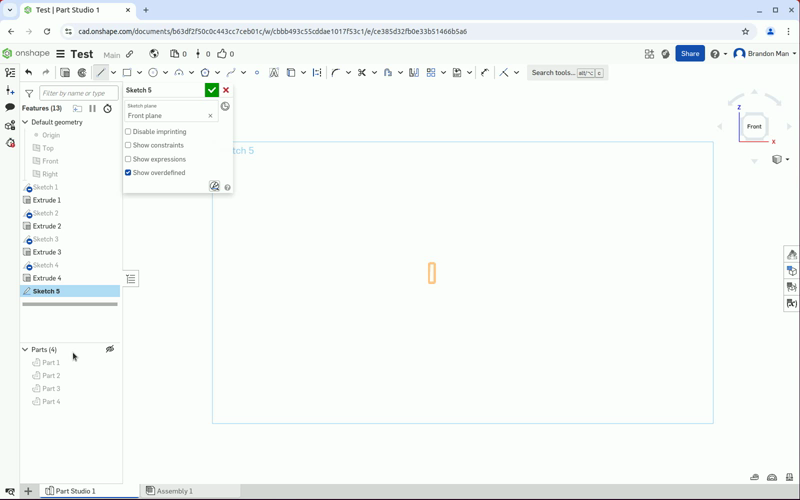
mouse_move(371, 282)
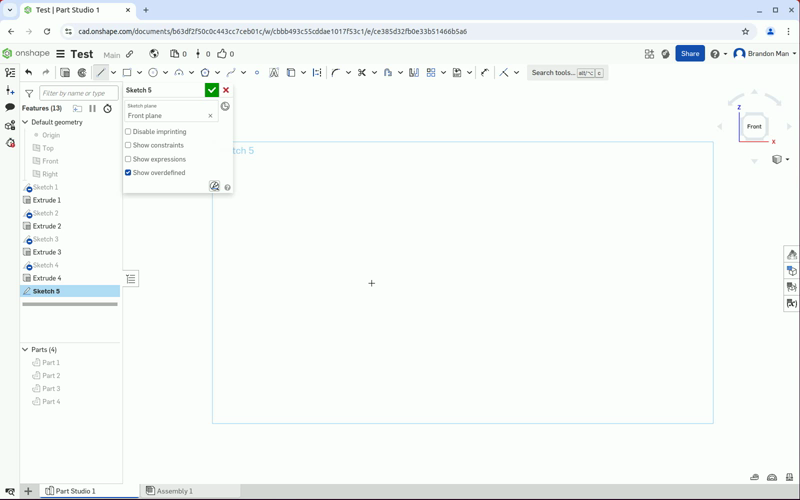
click(371, 282)
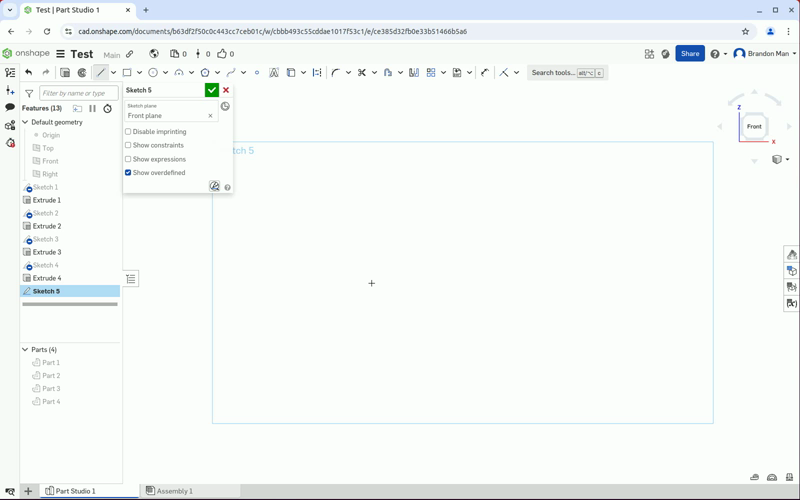
key_up(shift)
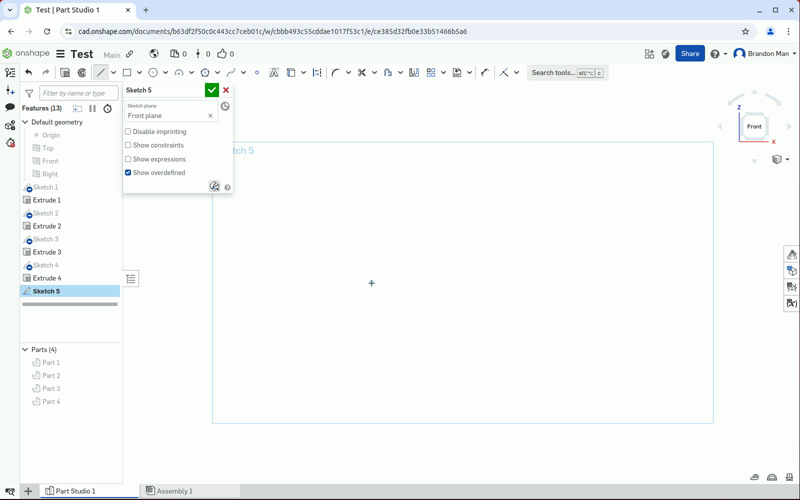
key_down(shift)
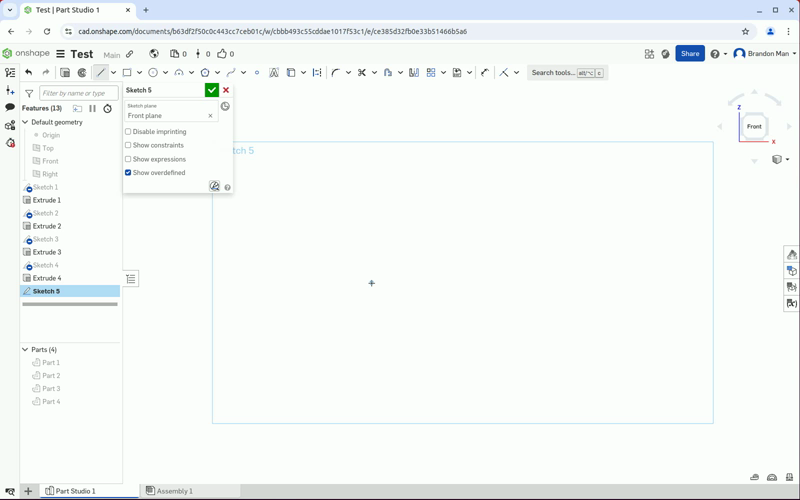
mouse_move(401, 282)
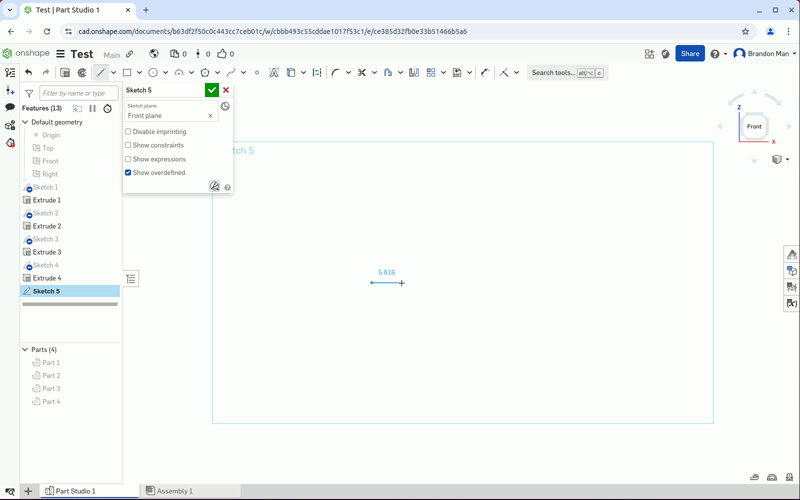
mouse_move(377, 282)
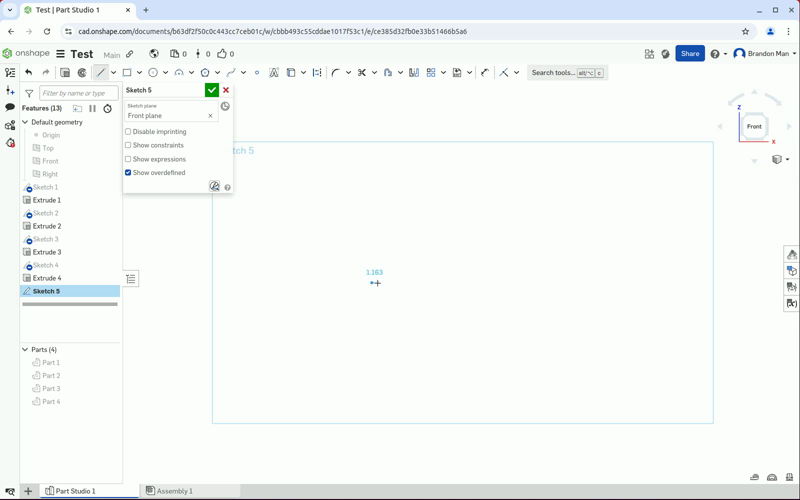
scroll(6)
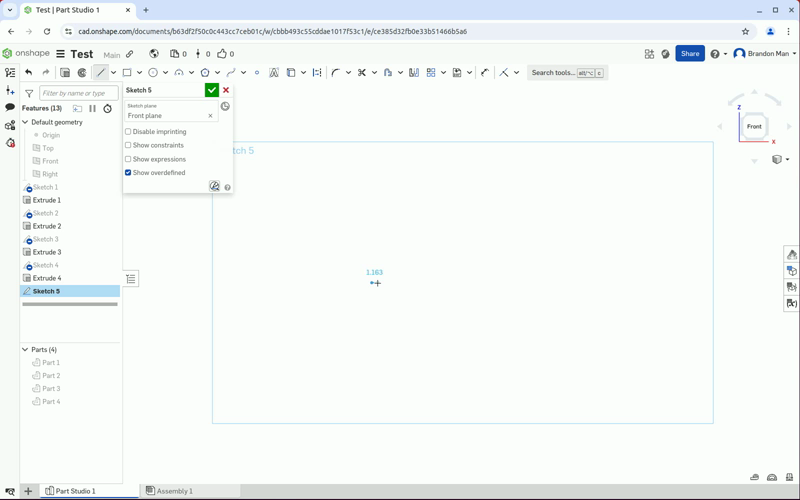
scroll(6)
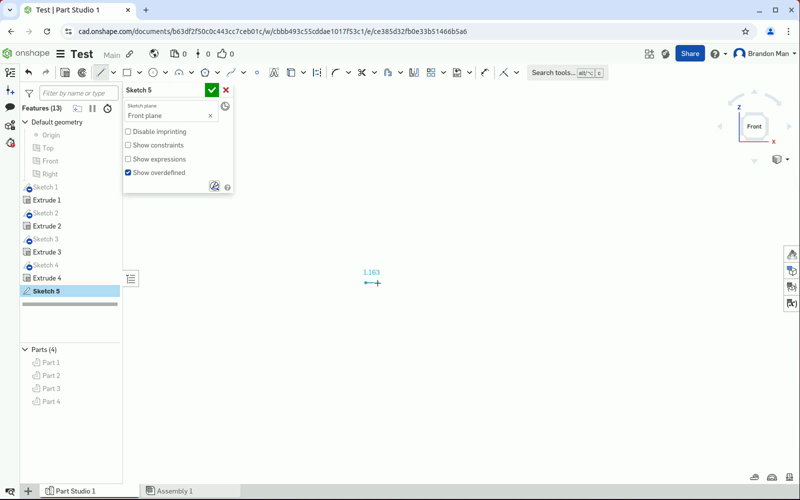
scroll(6)
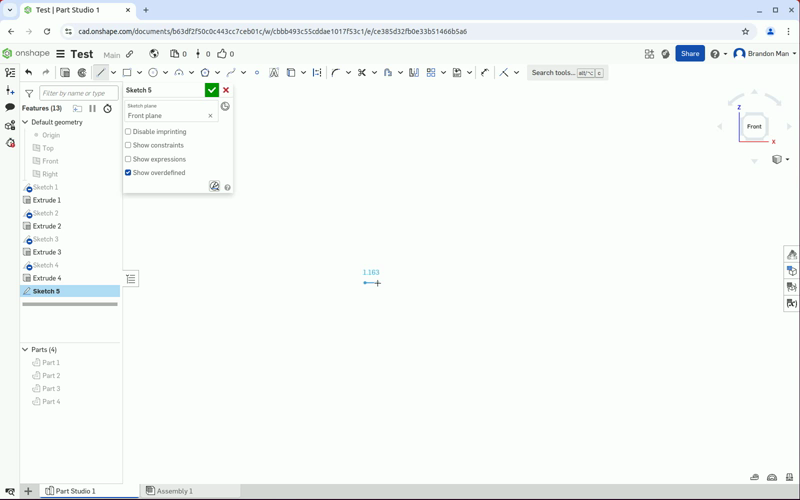
scroll(6)
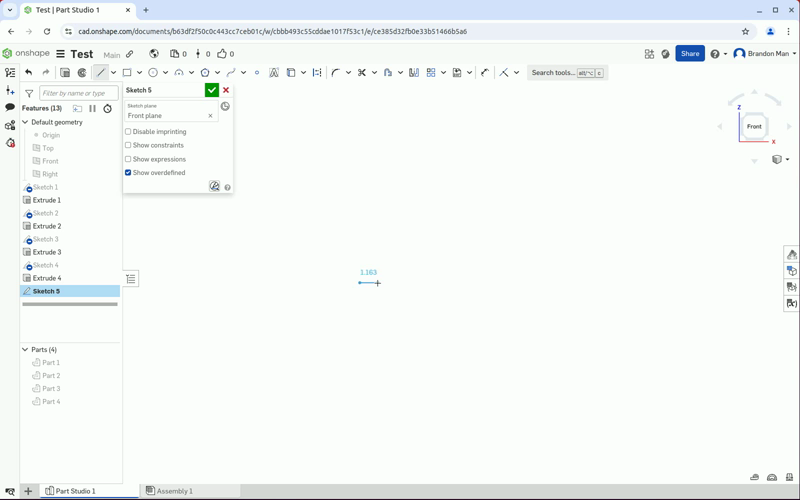
scroll(6)
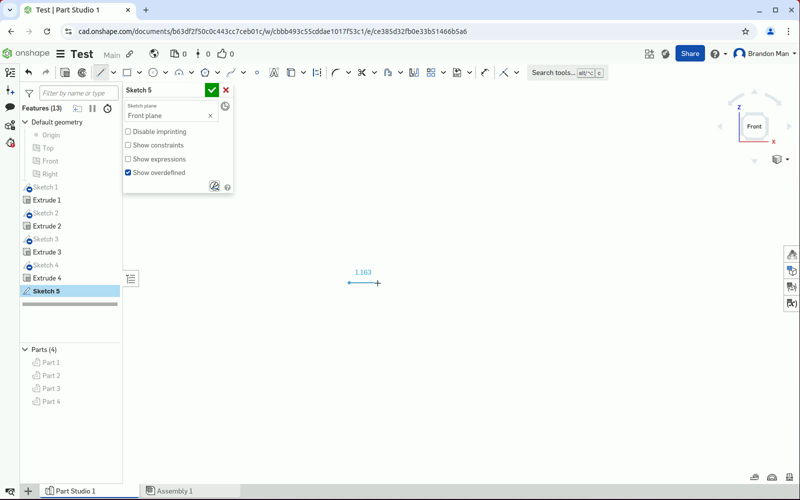
scroll(6)
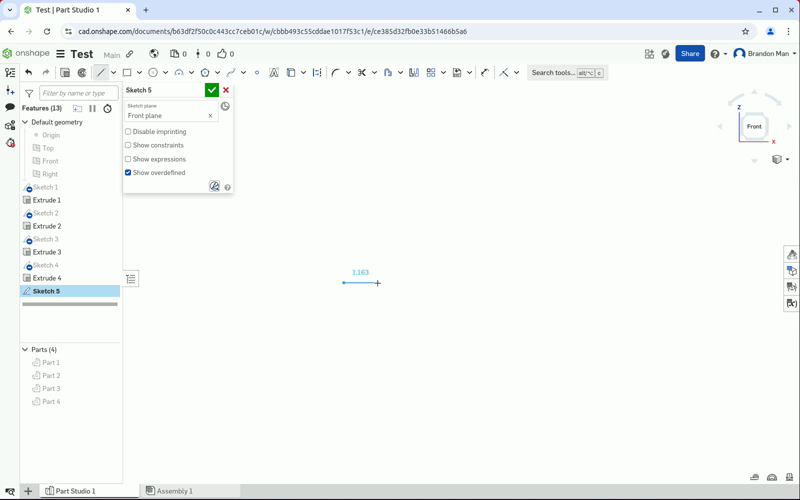
scroll(6)
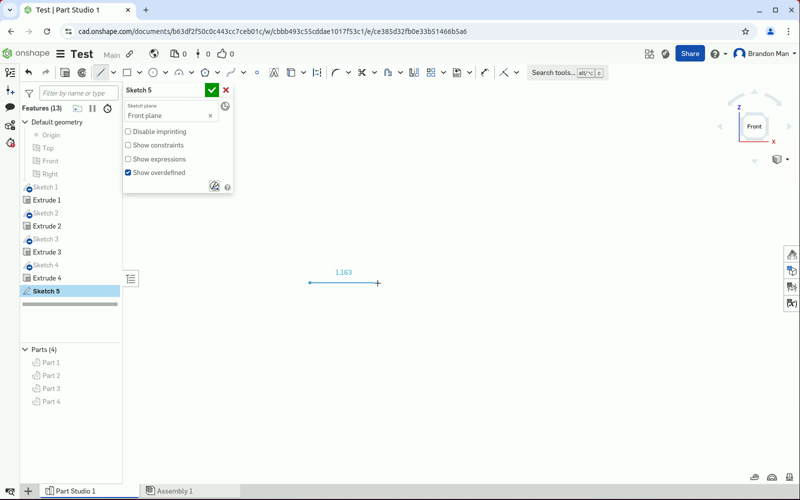
click(377, 282)
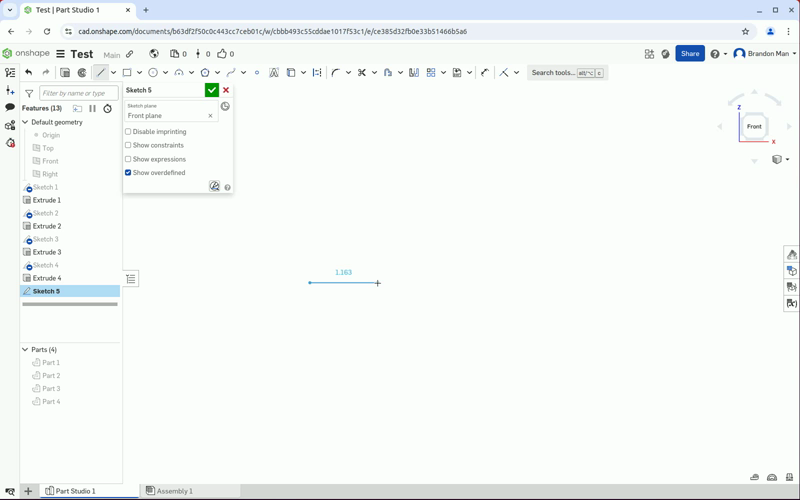
scroll(-6)
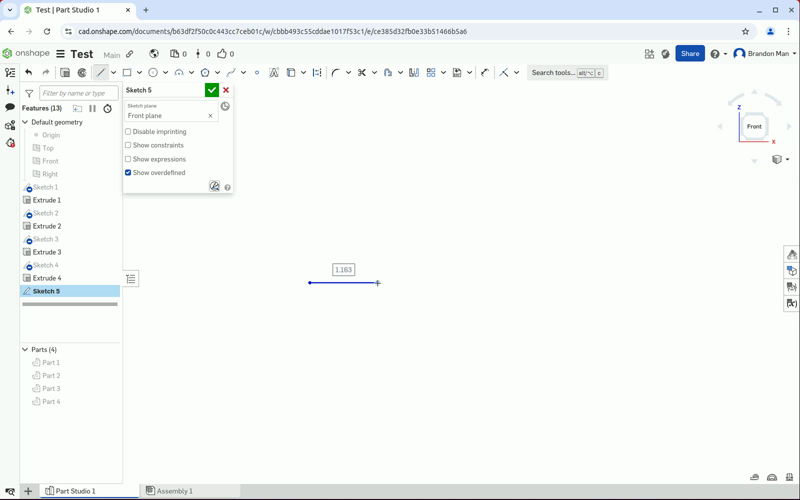
scroll(-6)
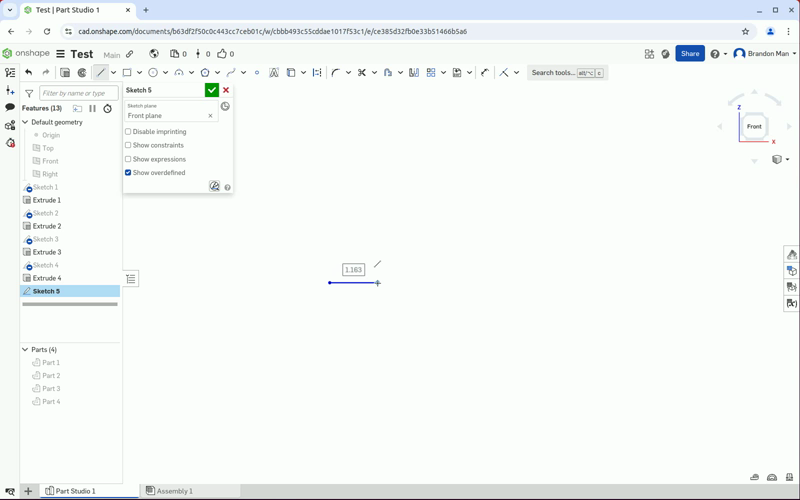
scroll(-6)
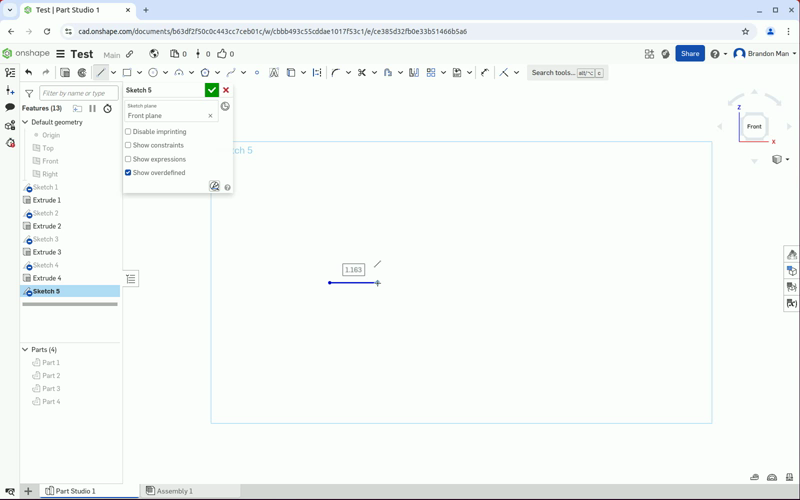
scroll(-6)
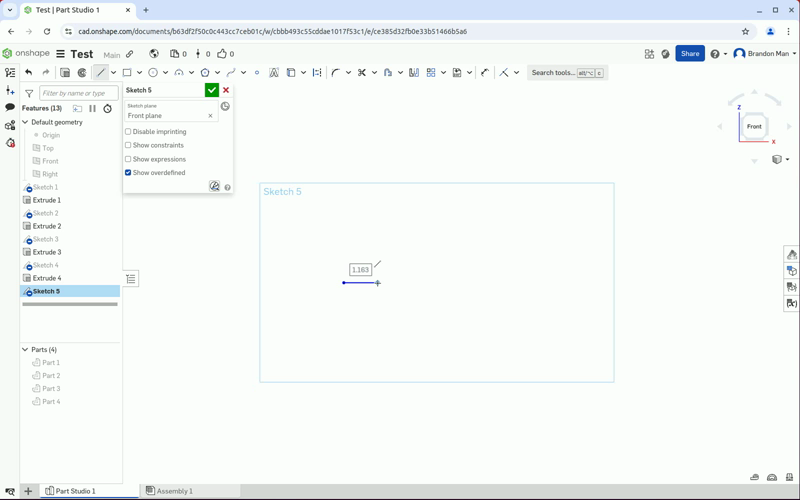
scroll(-6)
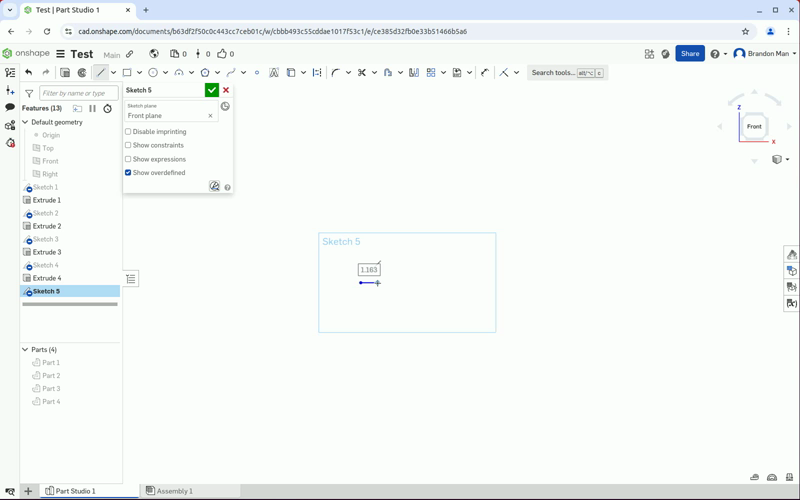
scroll(-6)
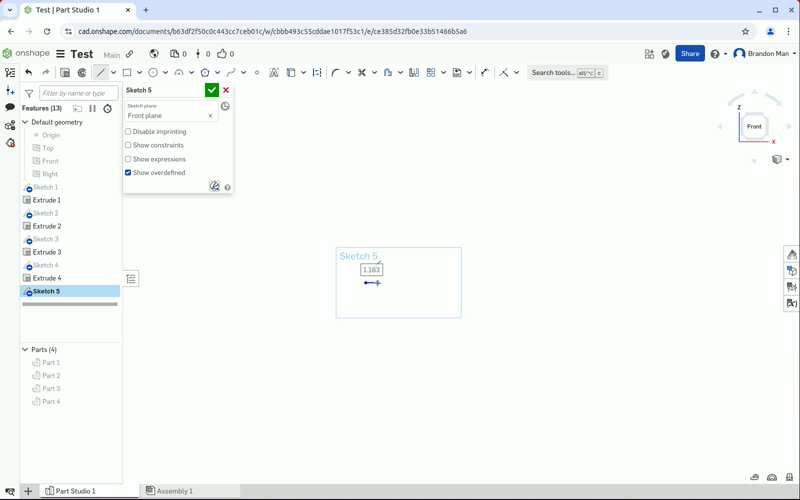
scroll(-6)
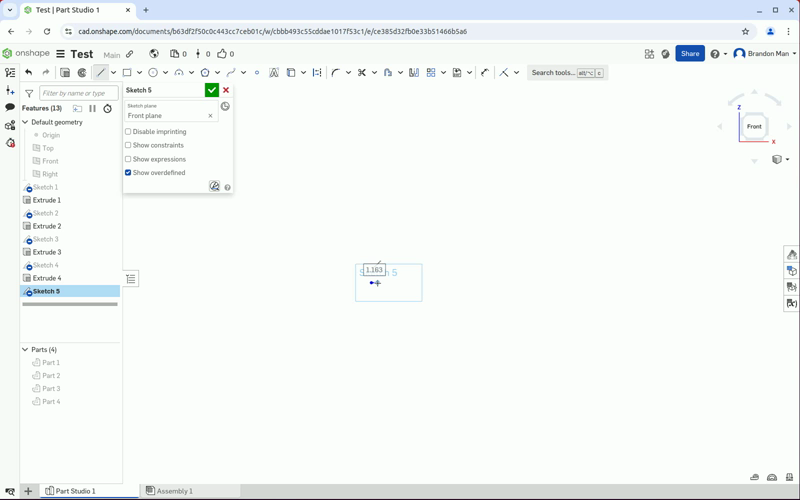
key_up(shift)
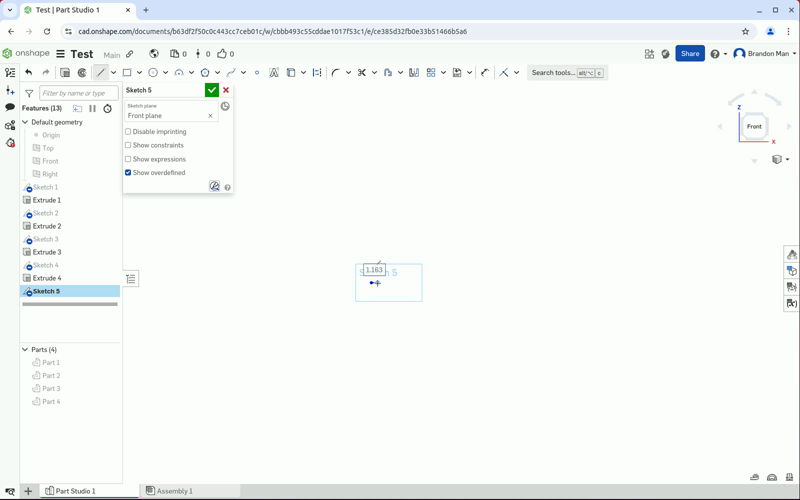
key_down(shift)
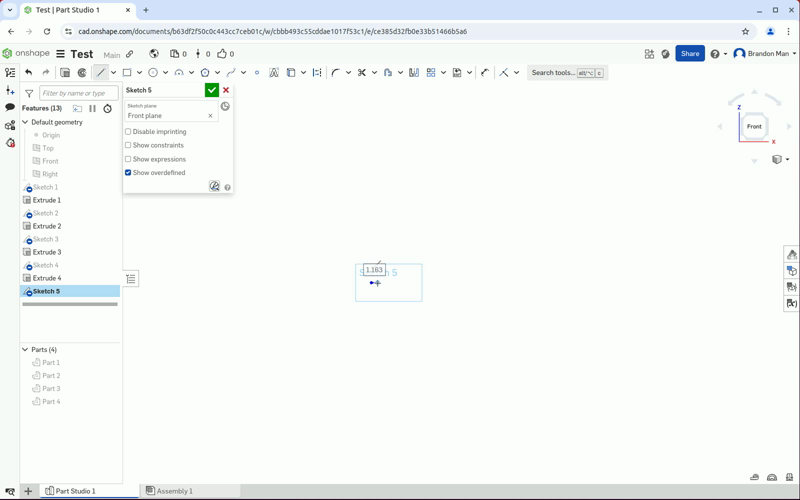
mouse_move(407, 282)
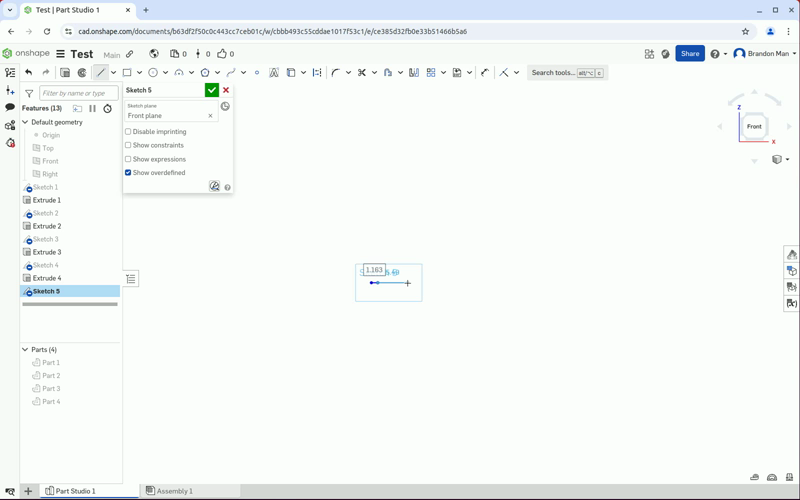
mouse_move(377, 263)
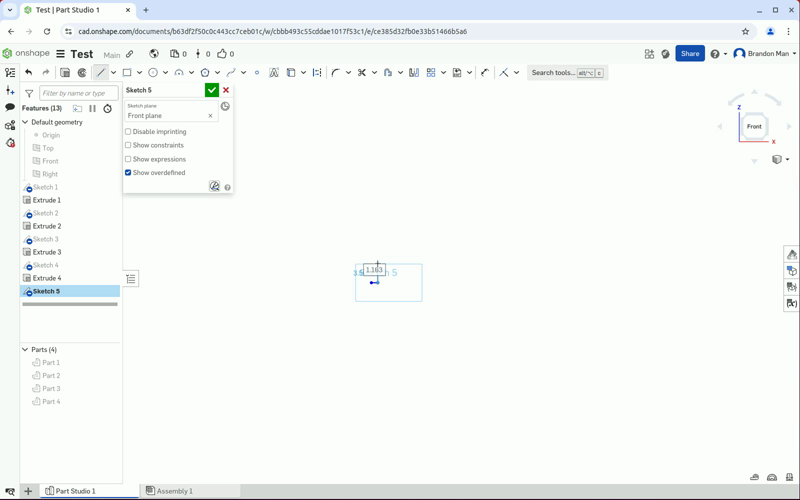
click(377, 263)
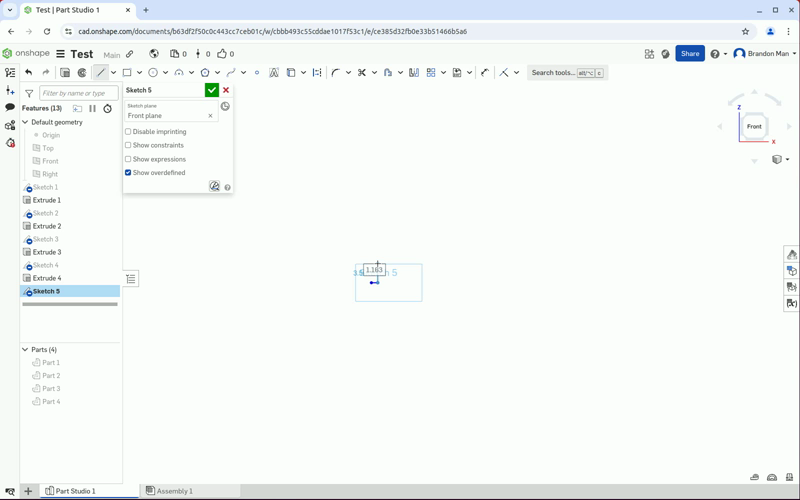
key_up(shift)
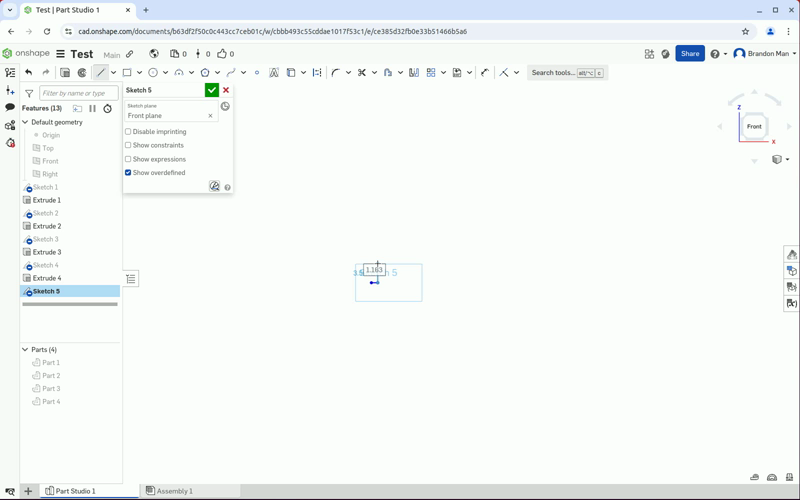
key_down(shift)
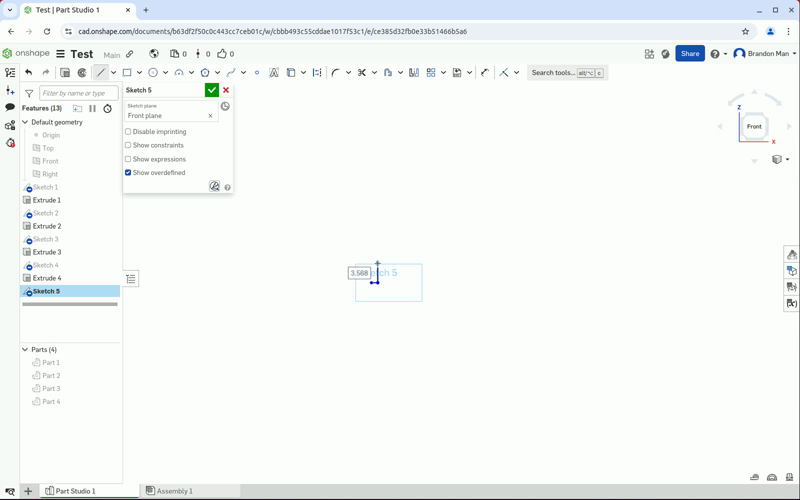
mouse_move(407, 263)
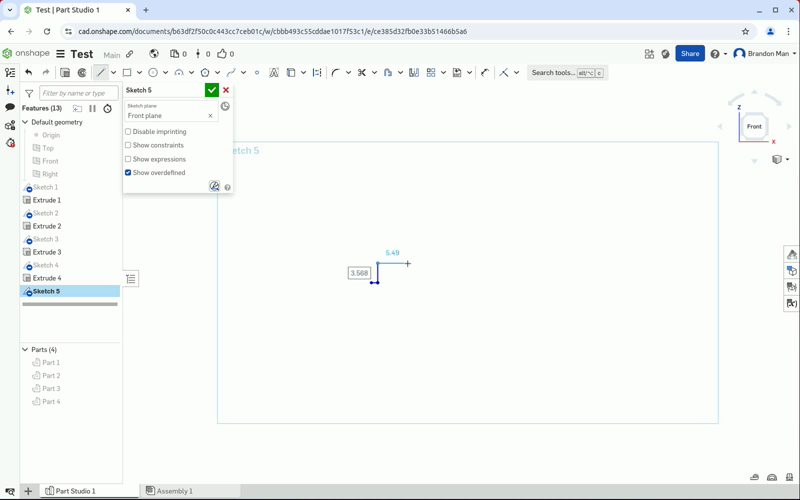
mouse_move(371, 263)
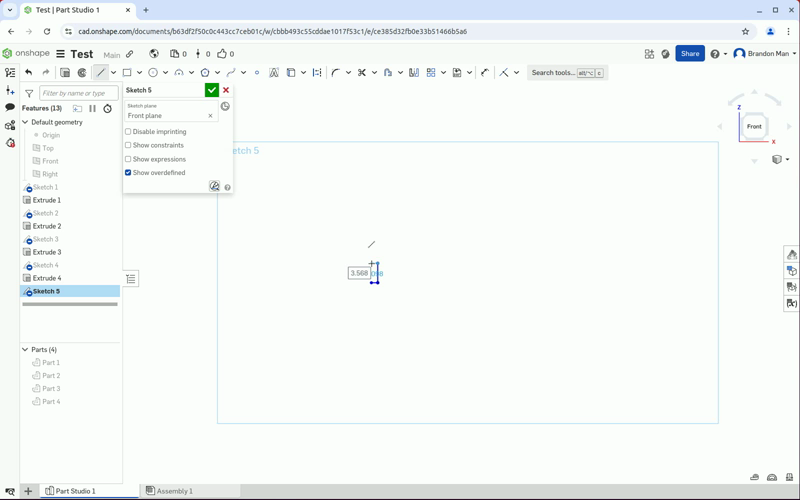
scroll(6)
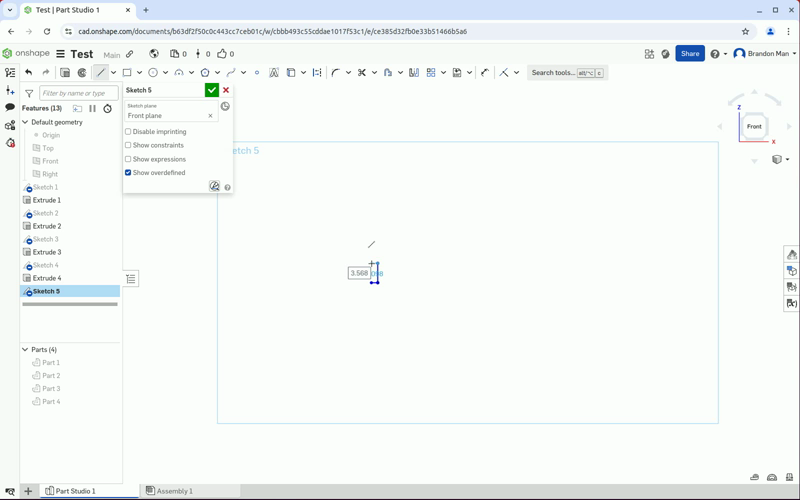
scroll(6)
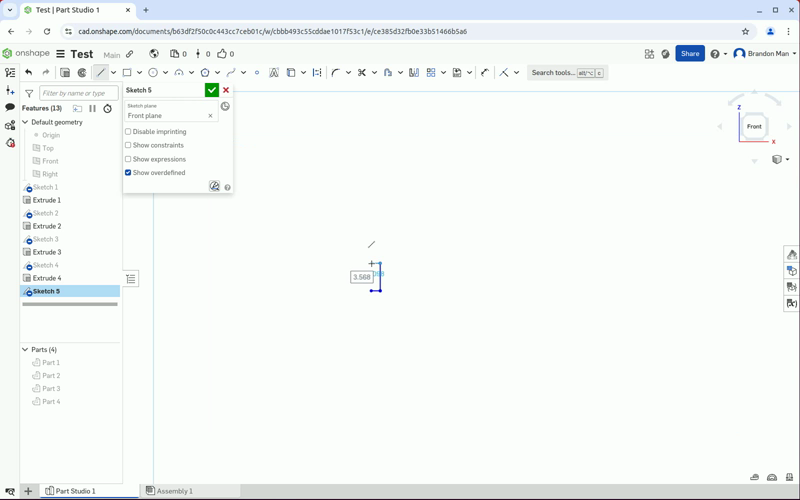
scroll(6)
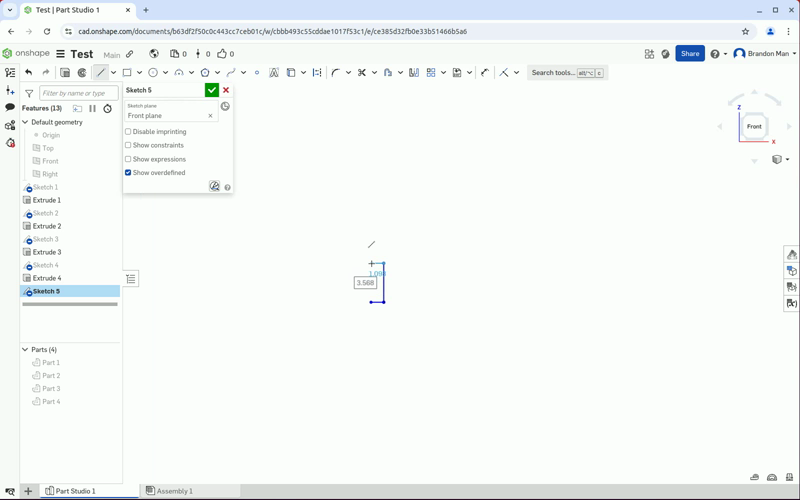
scroll(6)
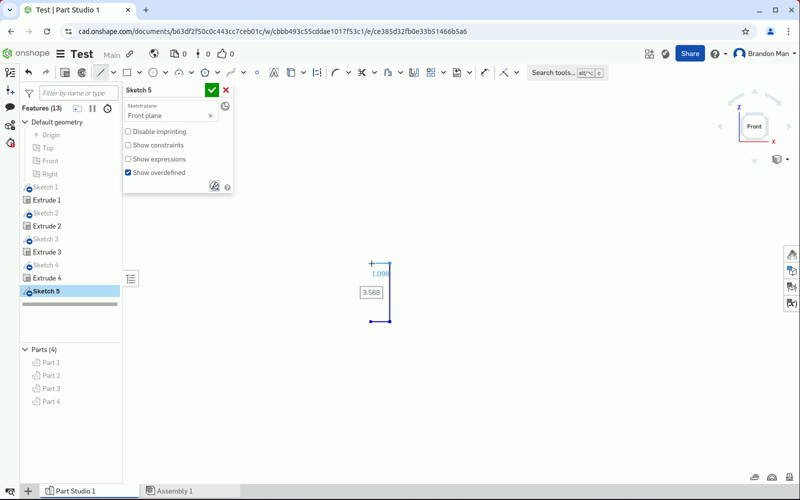
scroll(6)
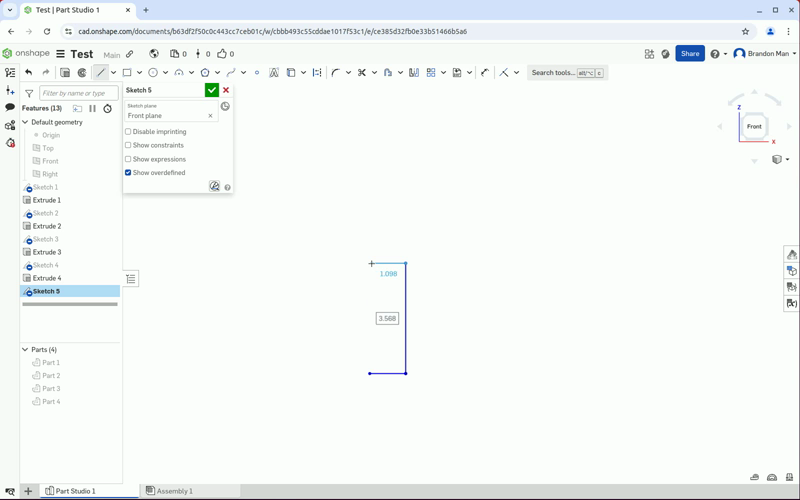
scroll(6)
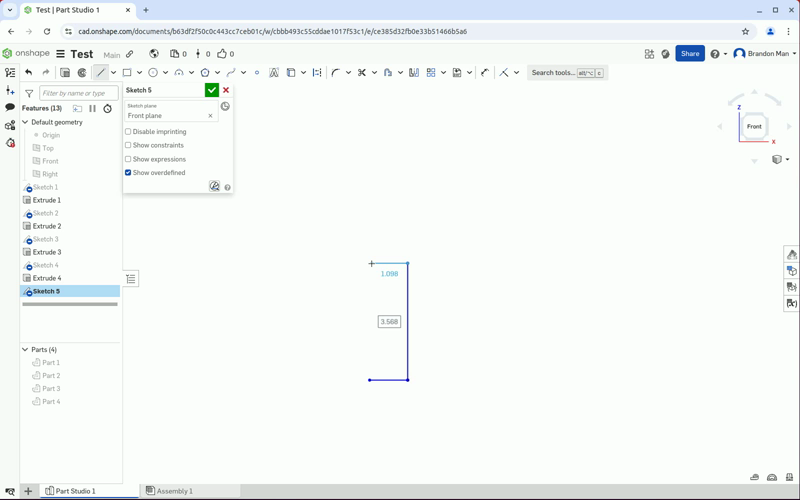
scroll(6)
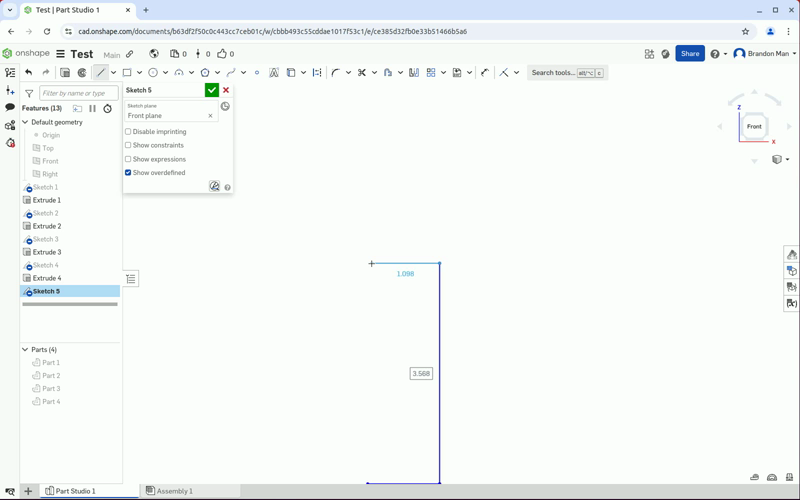
click(371, 263)
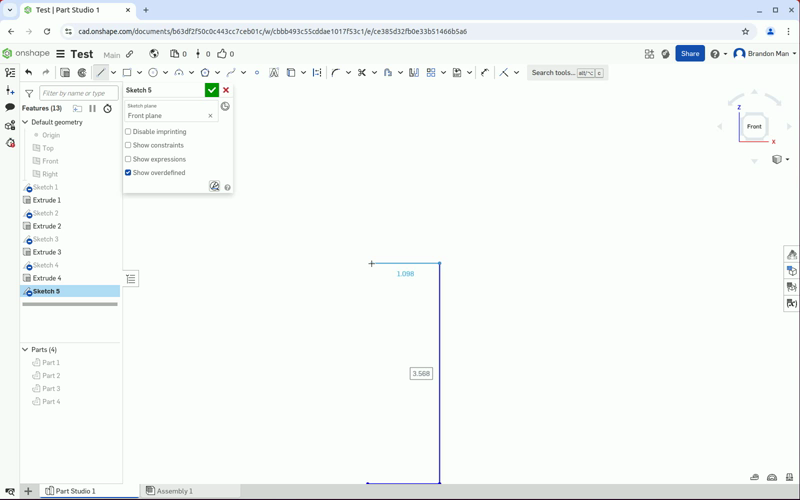
scroll(-6)
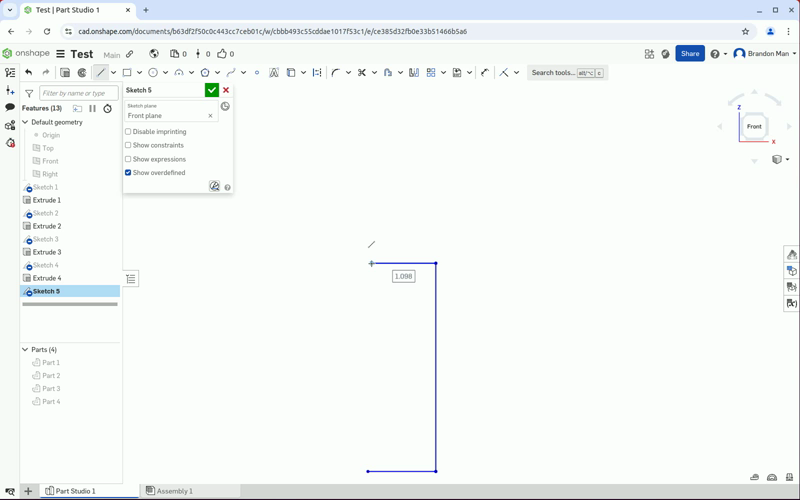
scroll(-6)
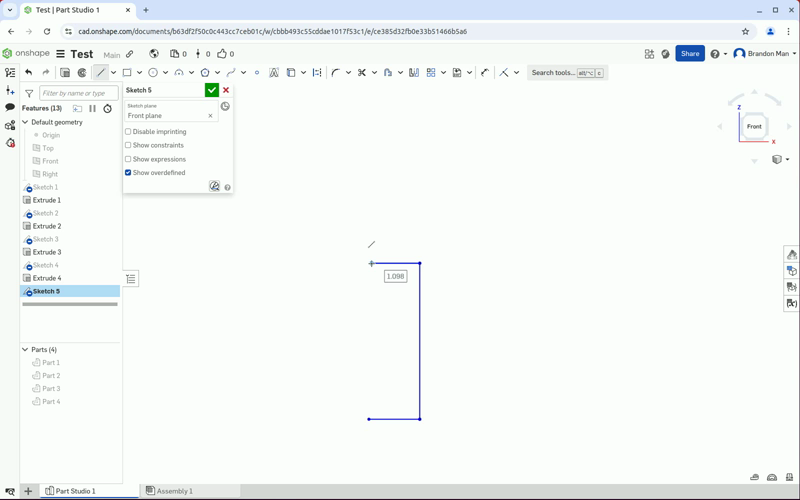
scroll(-6)
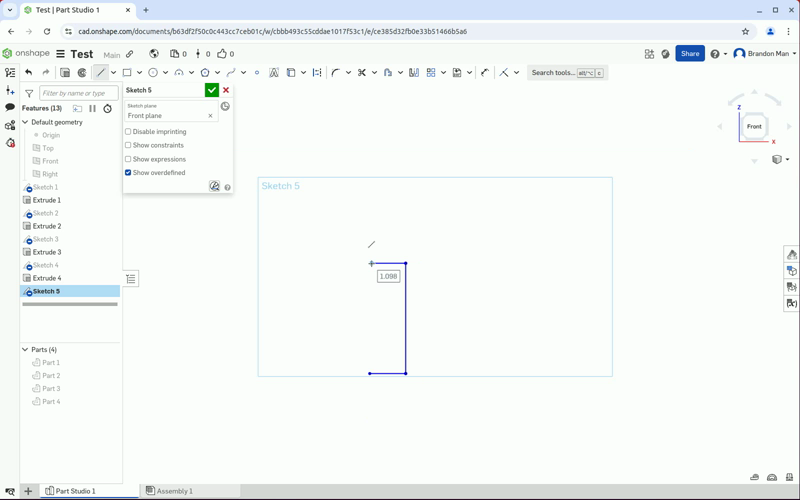
scroll(-6)
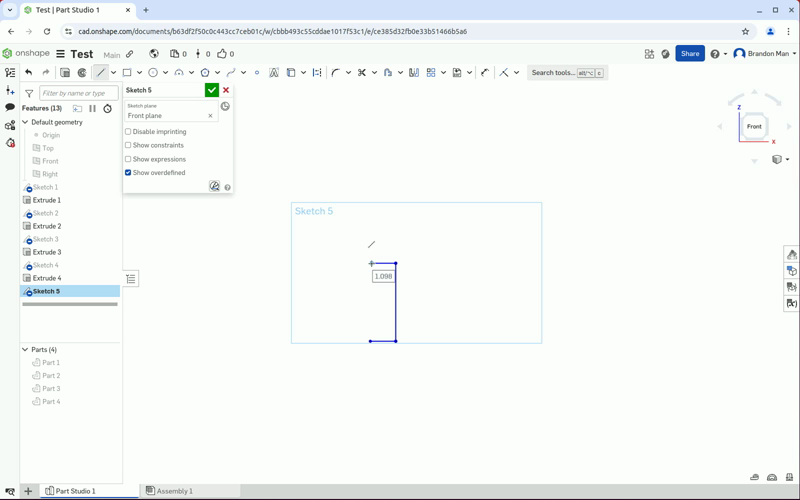
scroll(-6)
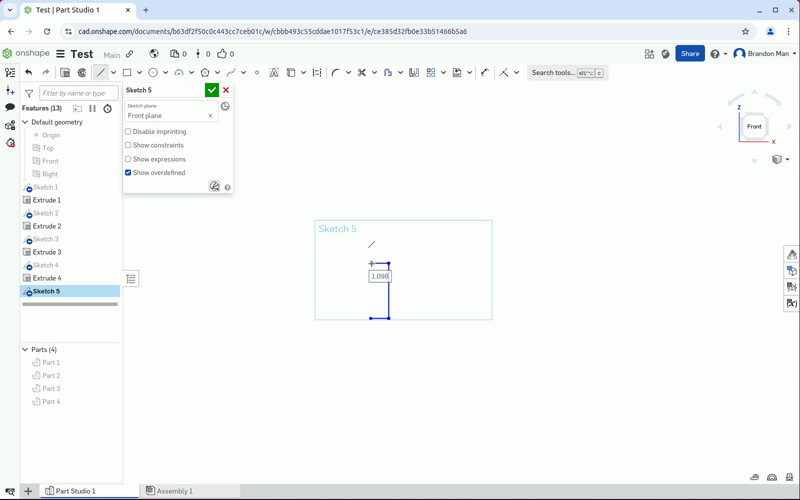
scroll(-6)
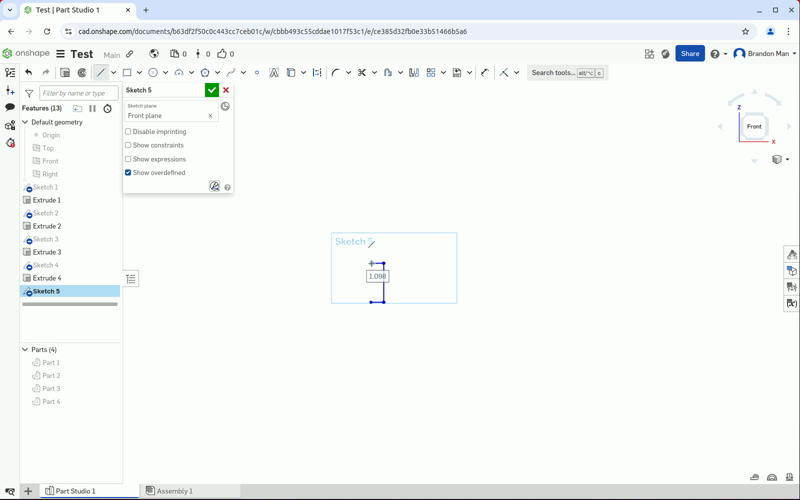
scroll(-6)
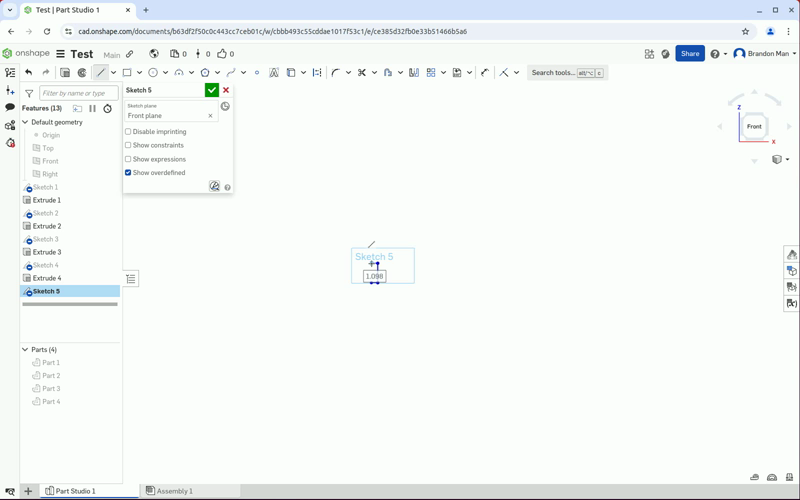
key_up(shift)
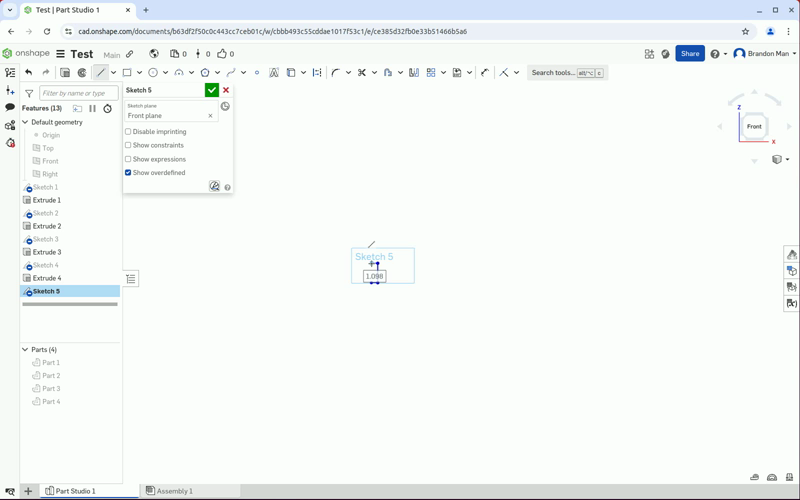
mouse_move(401, 263)
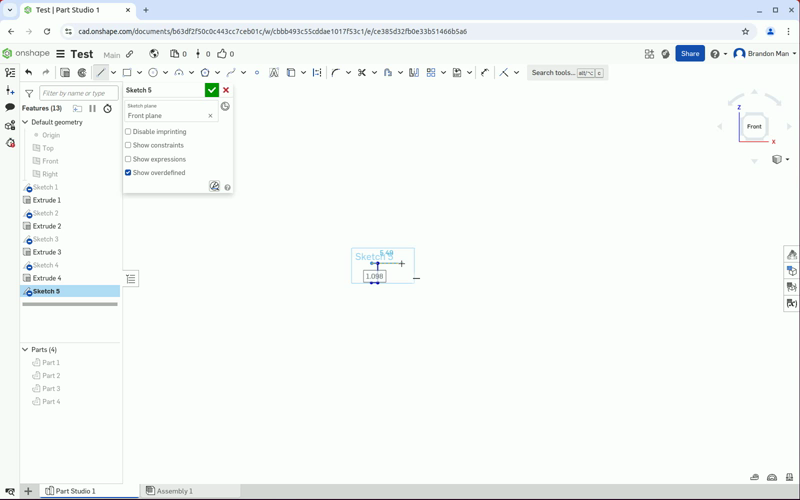
key_down(shift)
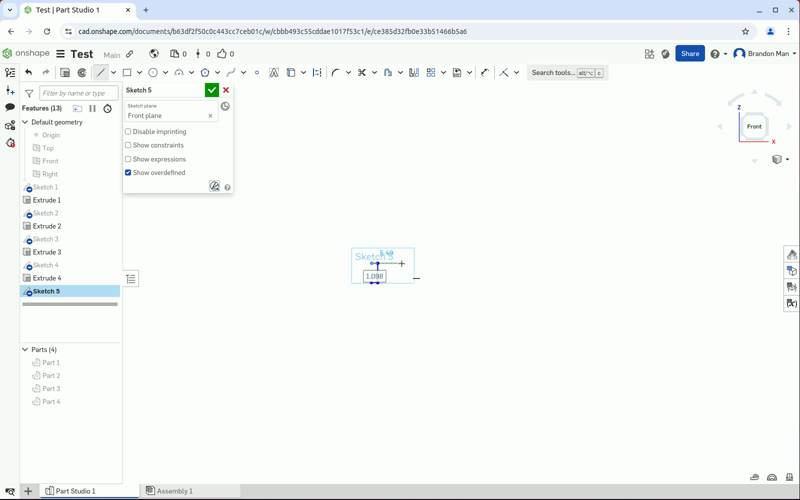
mouse_move(371, 282)
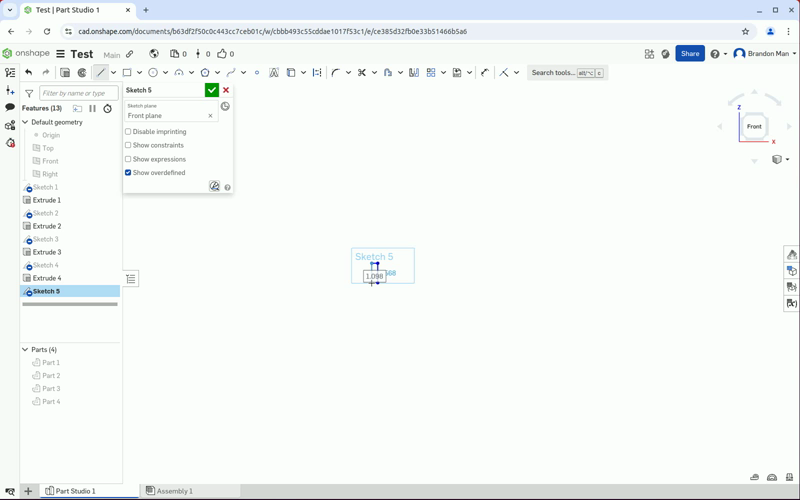
key_up(shift)
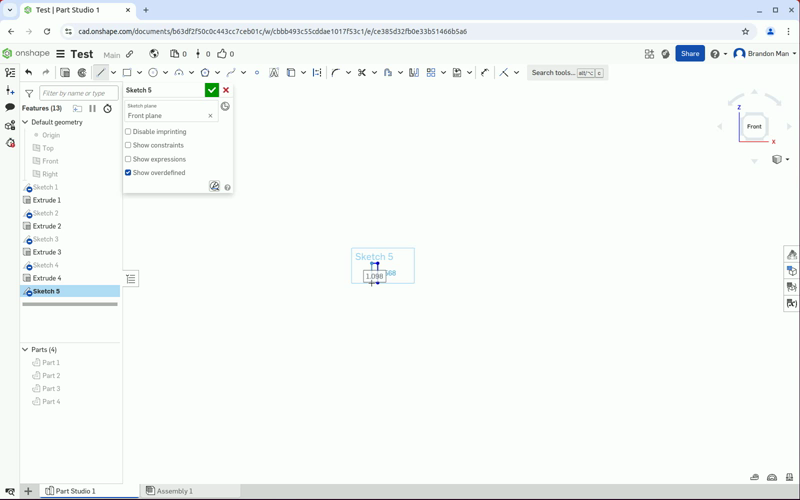
click(371, 282)
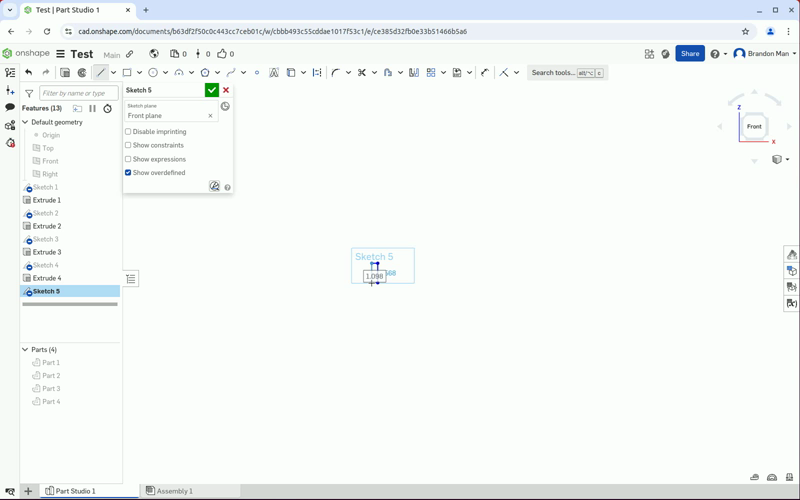
key(esc)
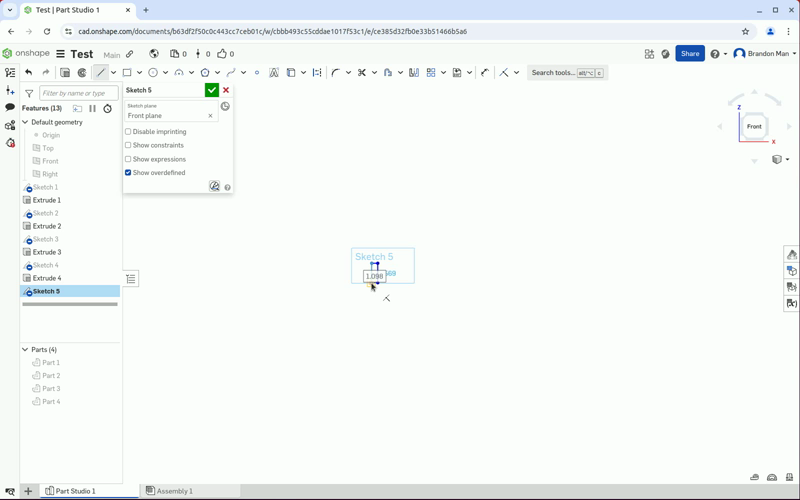
mouse_move(374, 264)
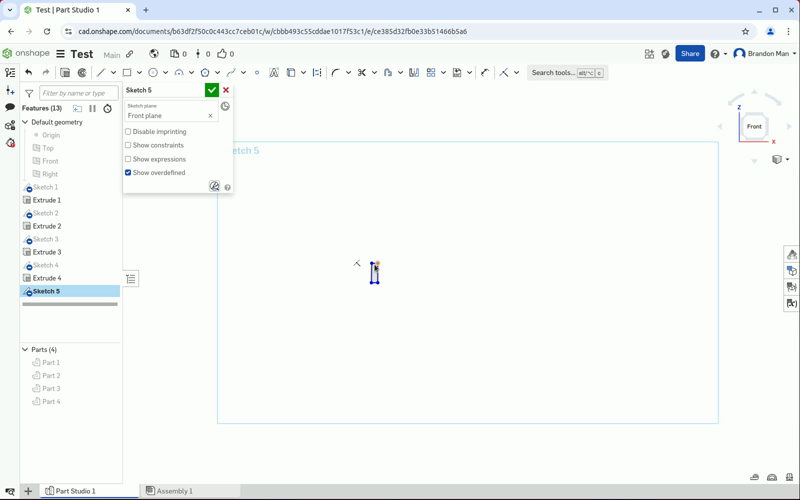
scroll(6)
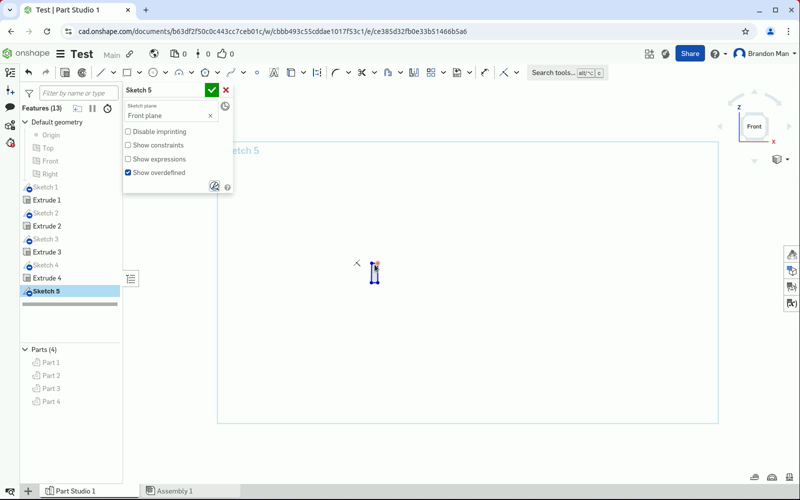
scroll(6)
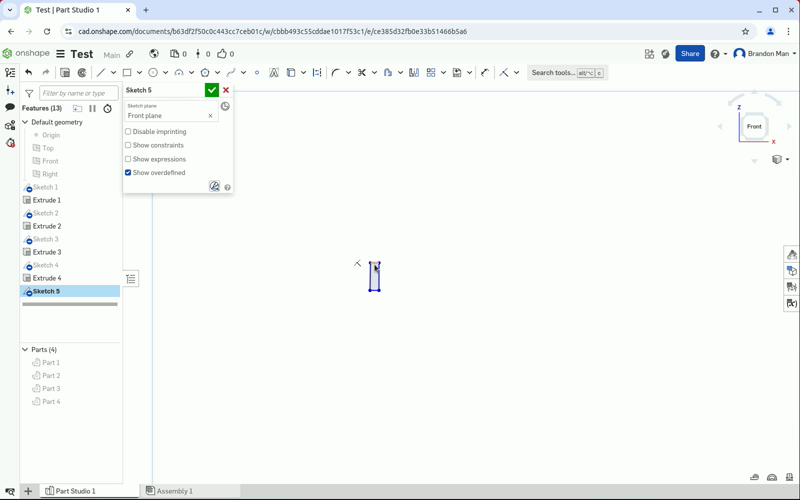
scroll(6)
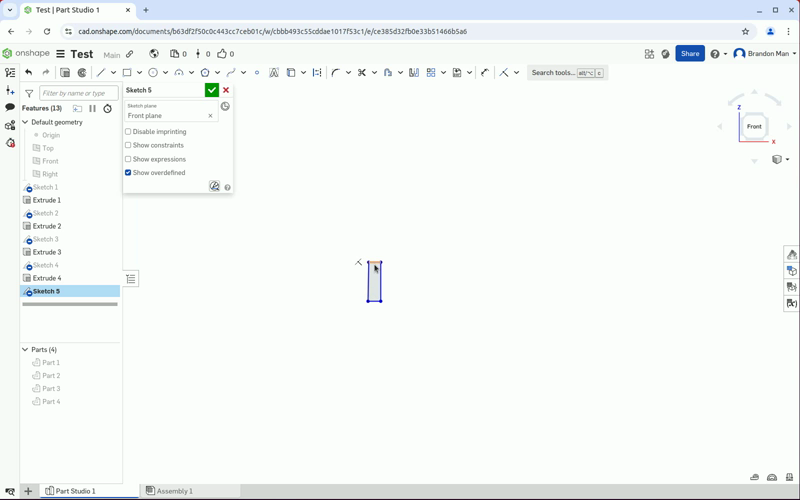
scroll(6)
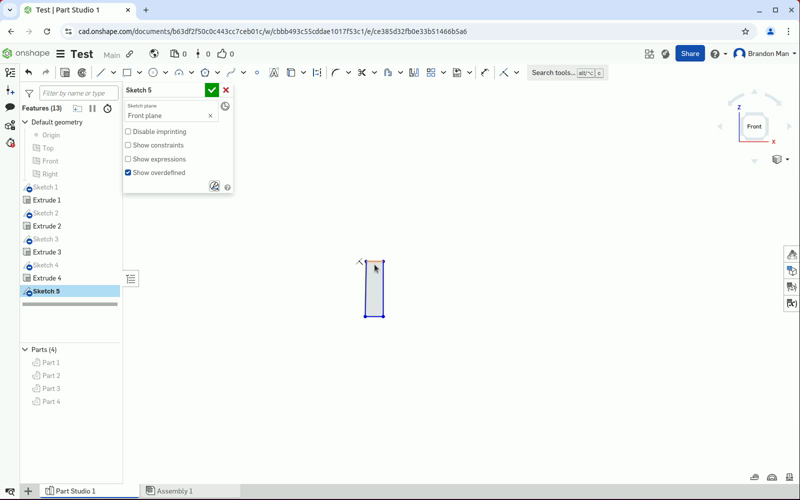
scroll(6)
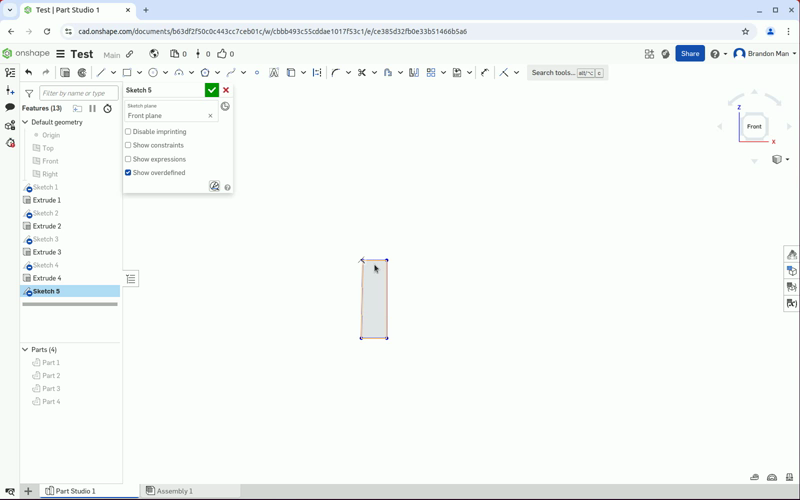
scroll(6)
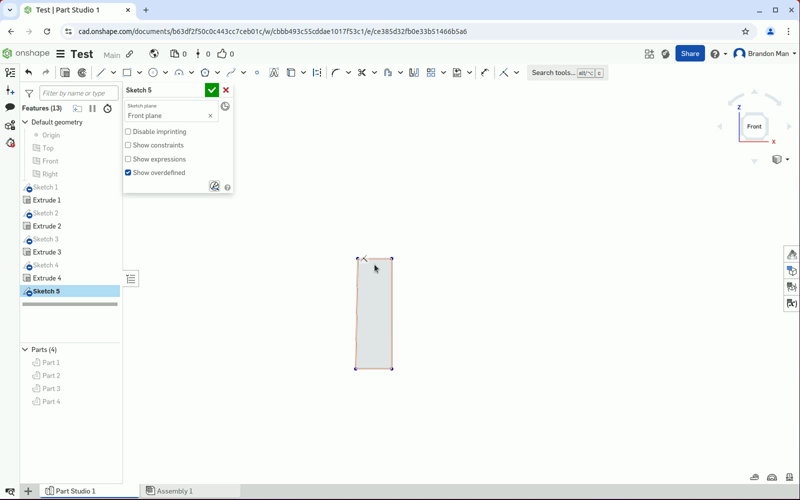
scroll(6)
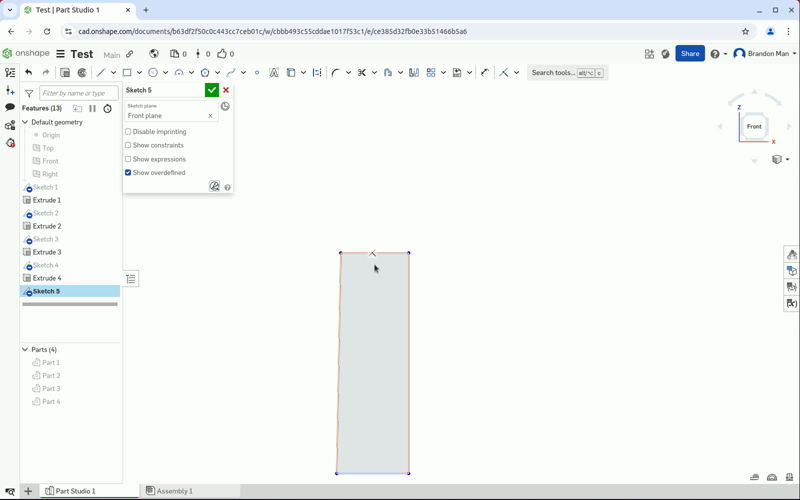
click(374, 264)
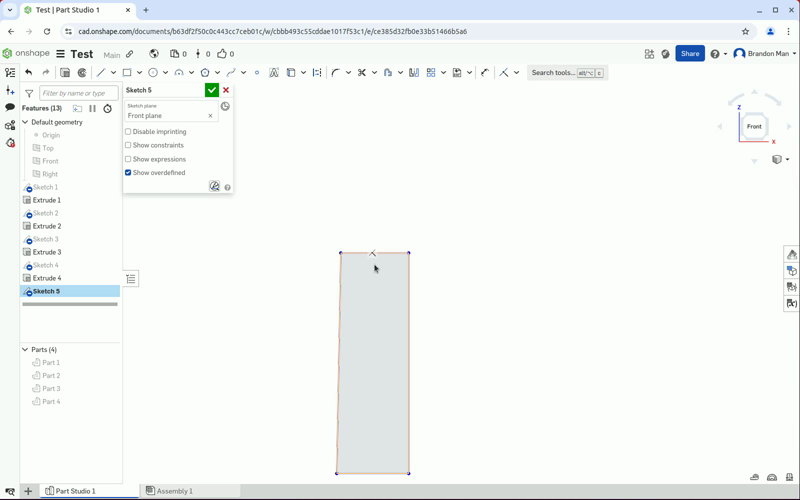
scroll(-6)
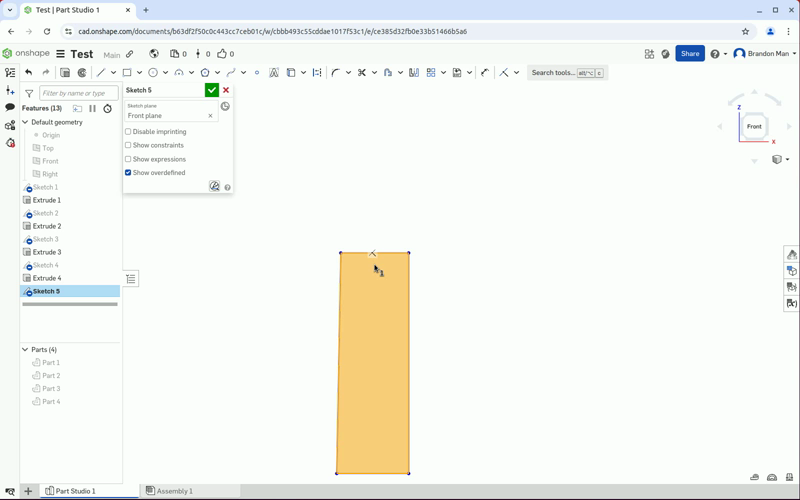
scroll(-6)
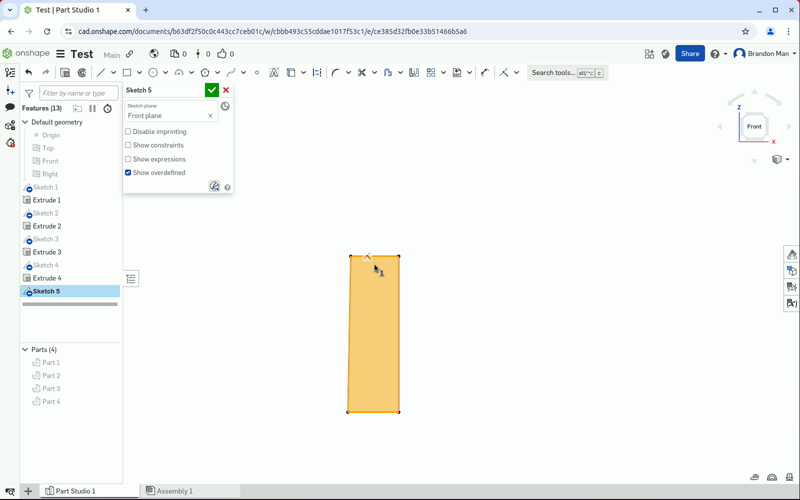
scroll(-6)
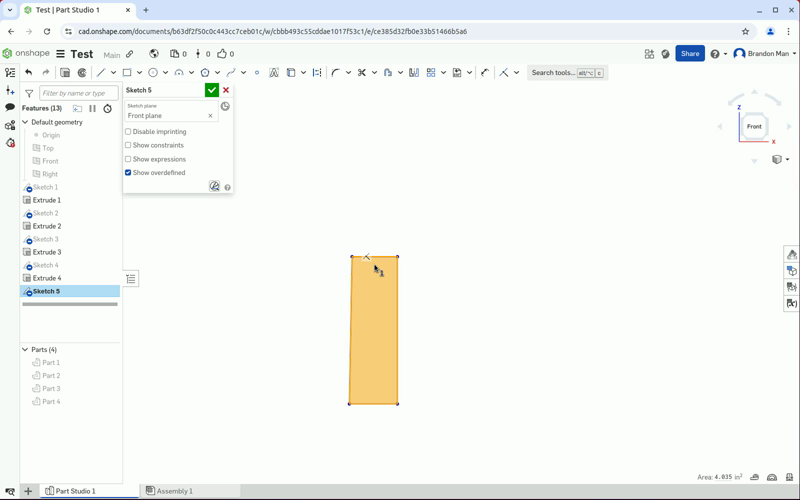
scroll(-6)
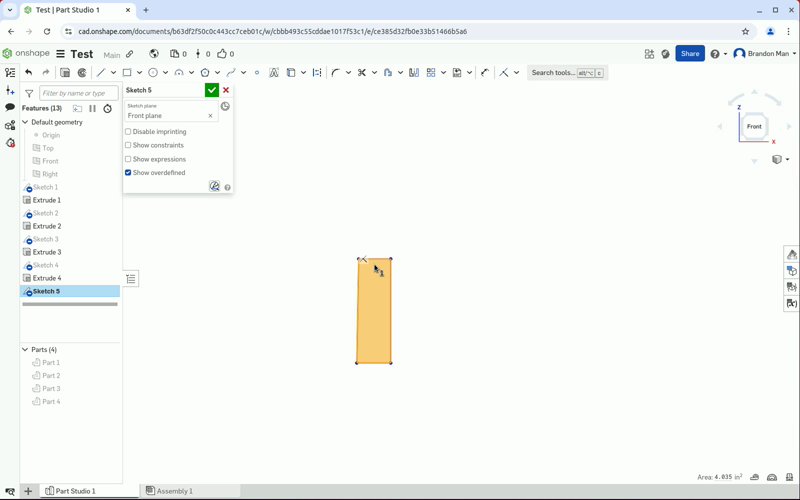
scroll(-6)
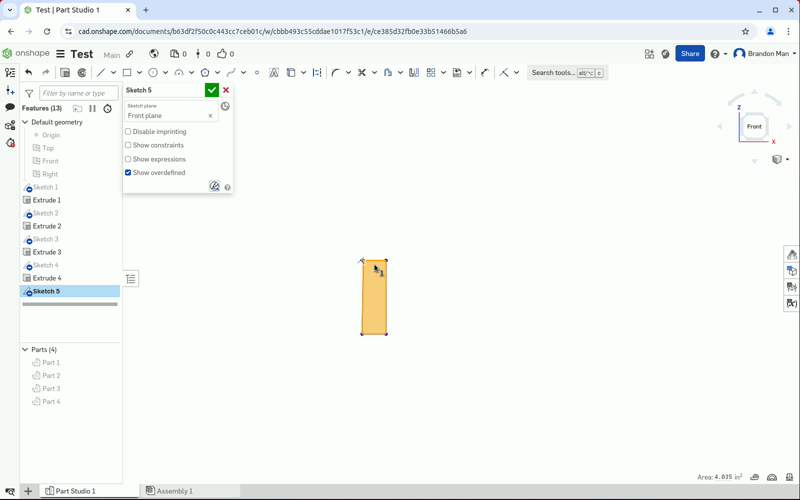
scroll(-6)
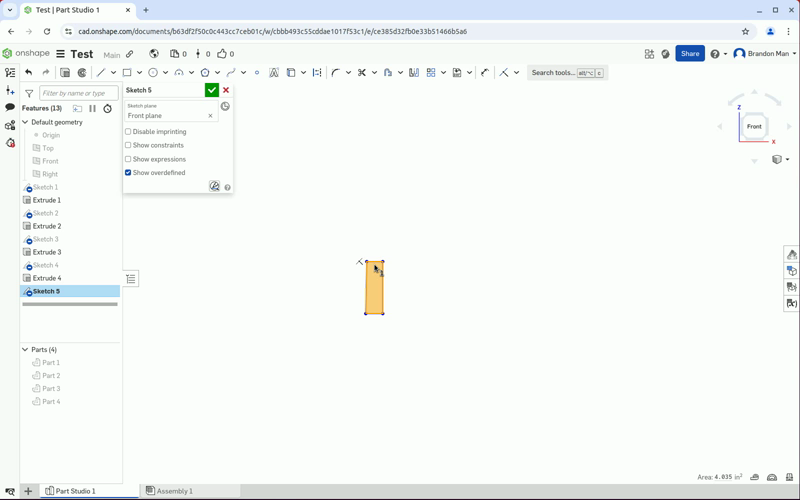
scroll(-6)
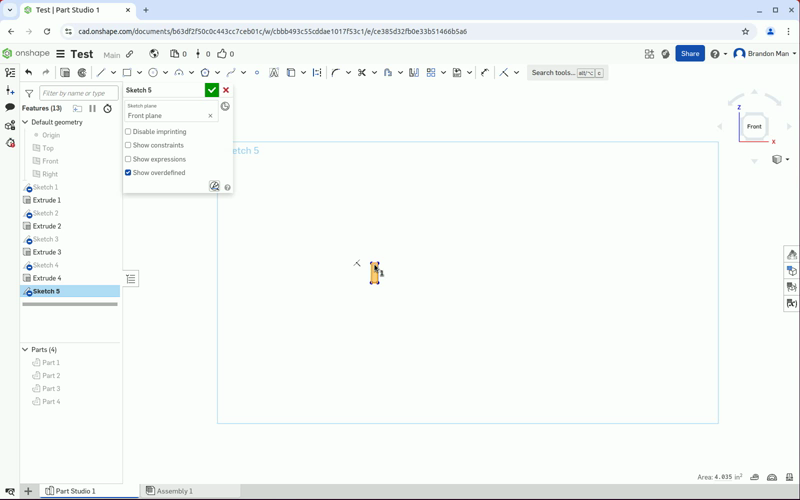
mouse_move(73, 352)
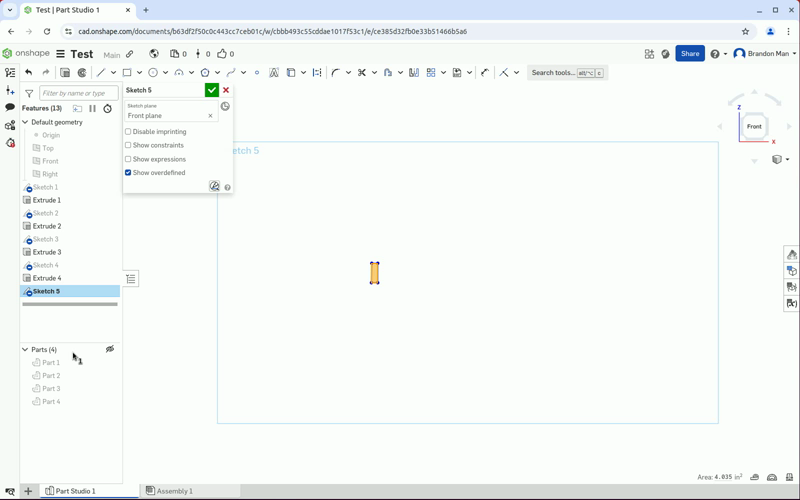
key(shift+y)
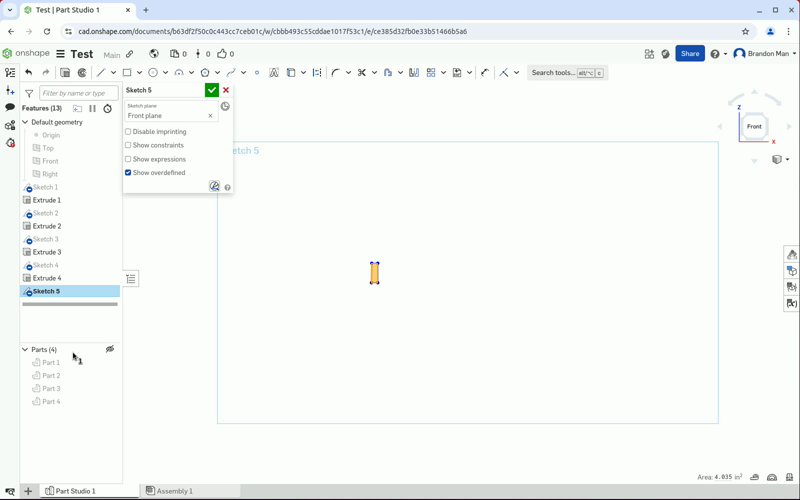
key(shift+e)
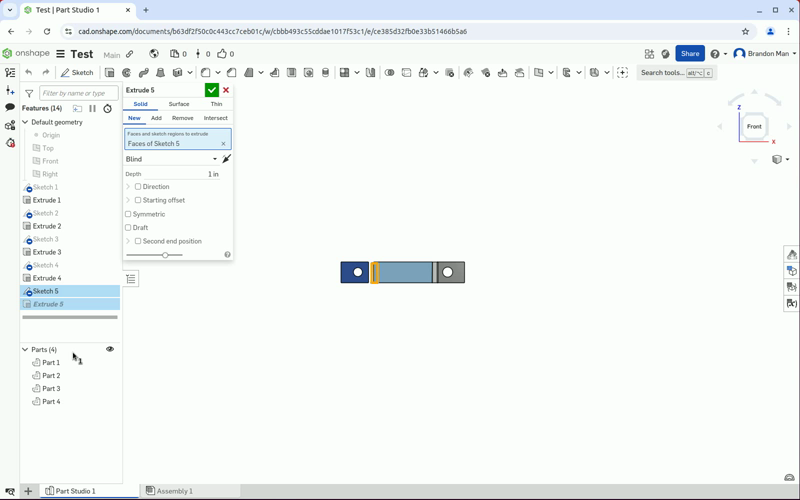
mouse_move(143, 106)
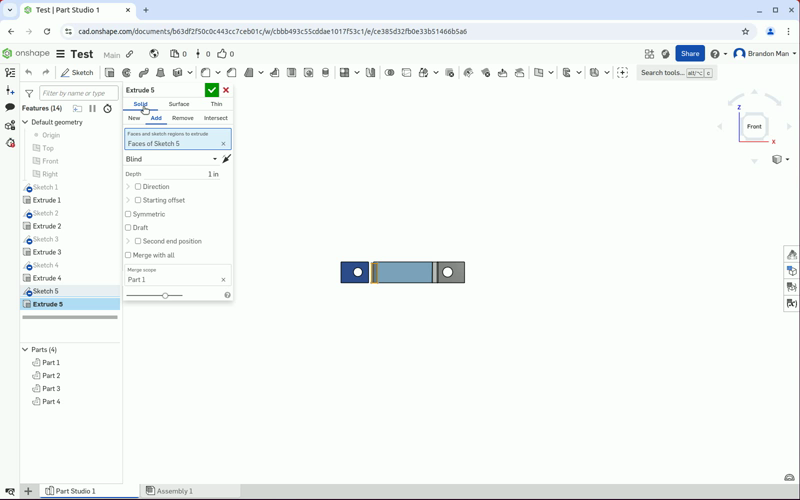
click(143, 106)
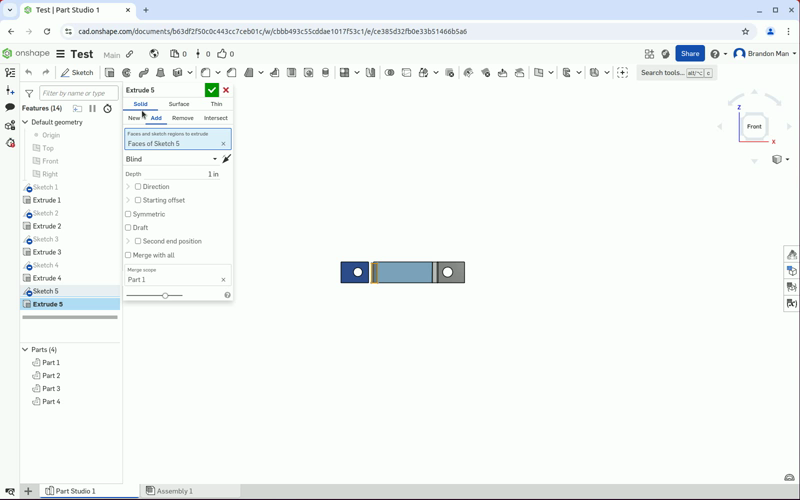
mouse_move(137, 120)
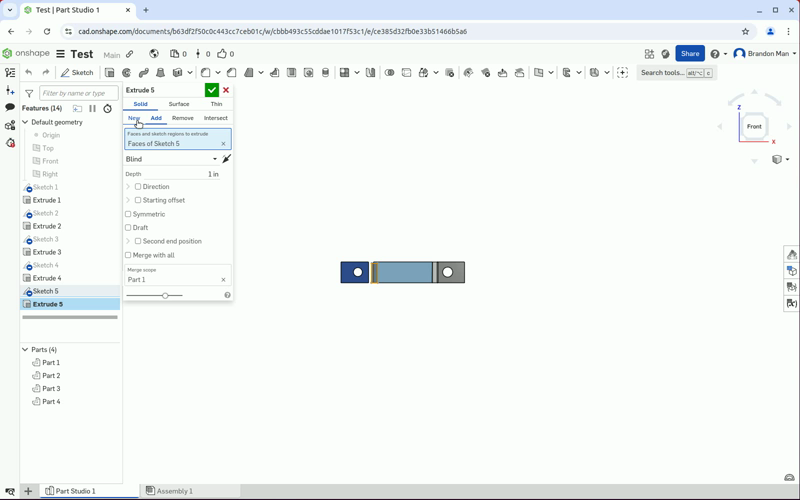
click(137, 120)
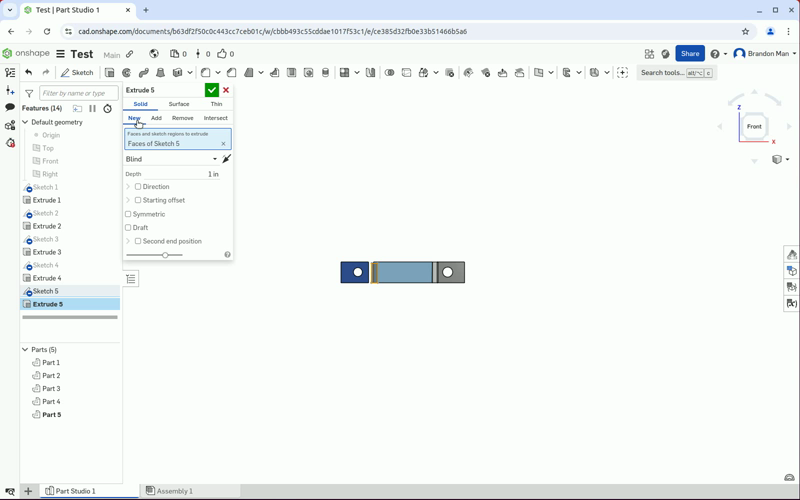
key(tab, 4)
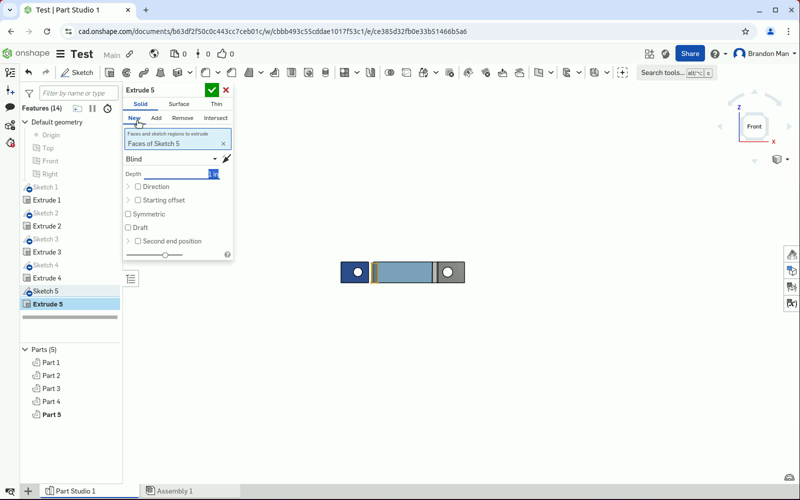
text(5.536)
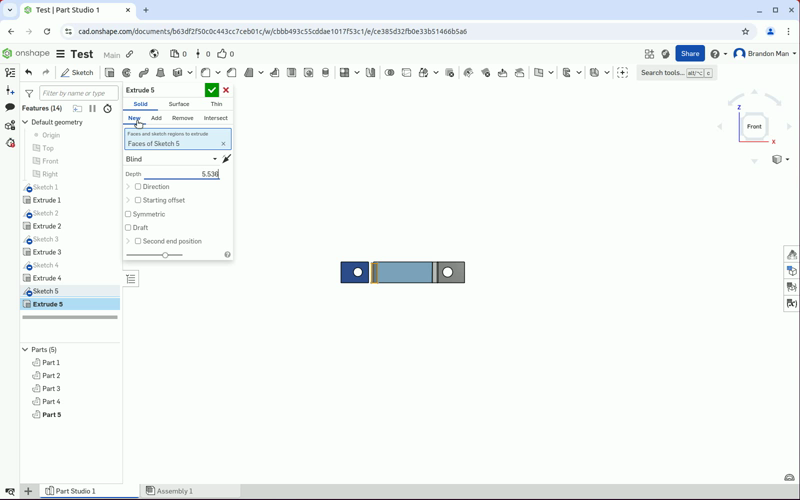
key(enter)
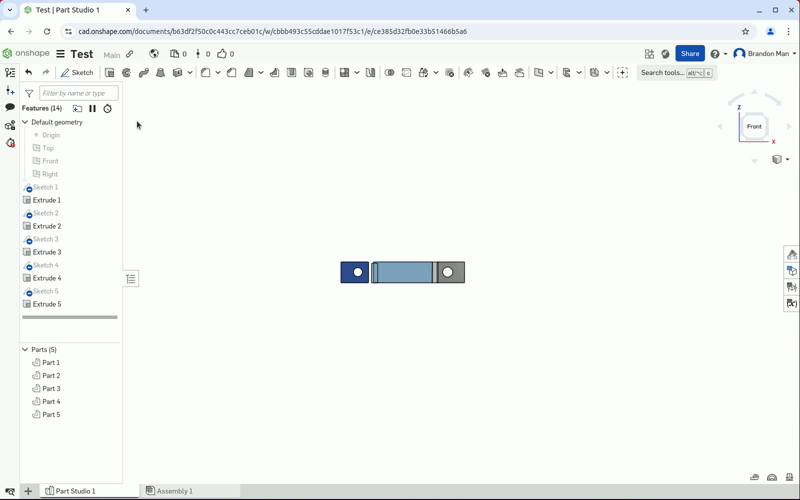
key(shift+h)
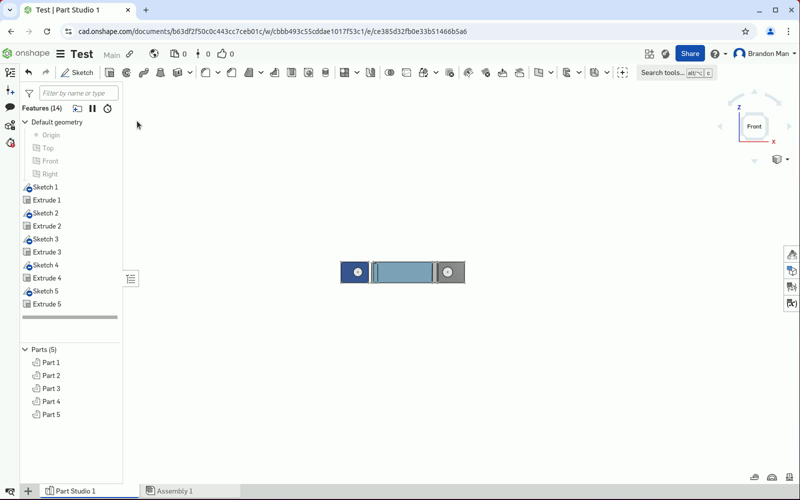
key(shift+h)
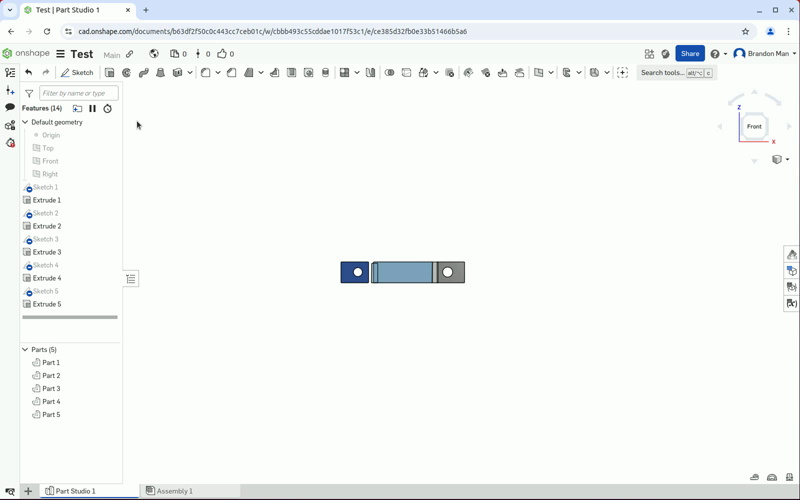
mouse_move(73, 189)
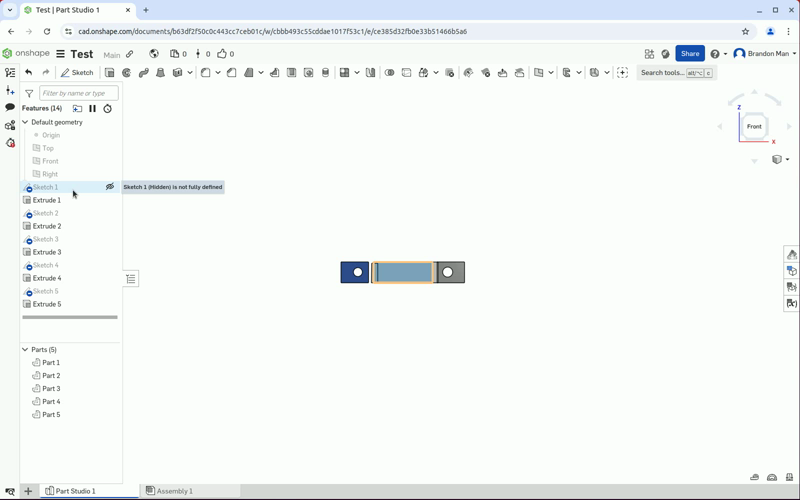
click(73, 189)
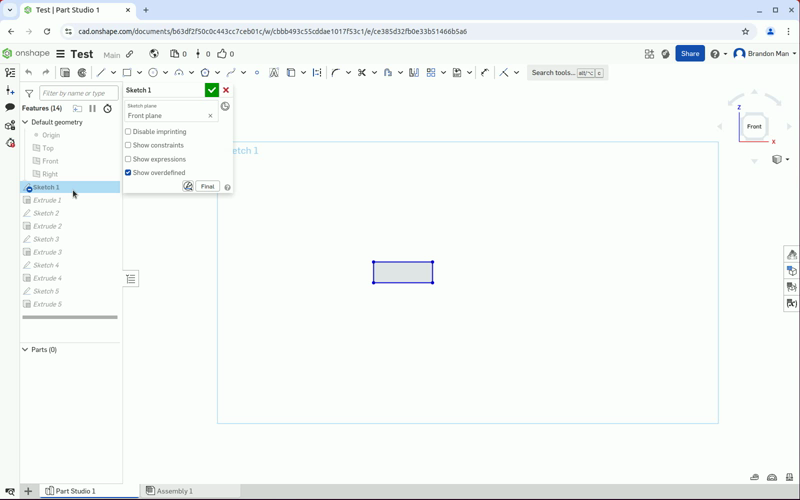
mouse_move(229, 92)
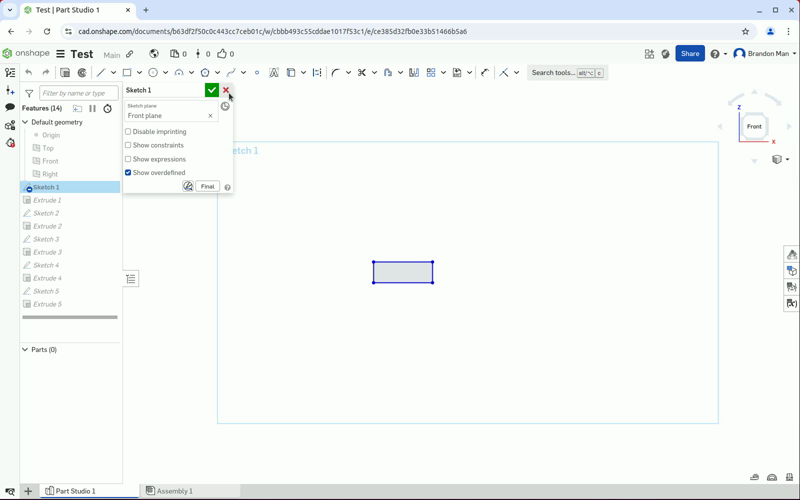
click(229, 92)
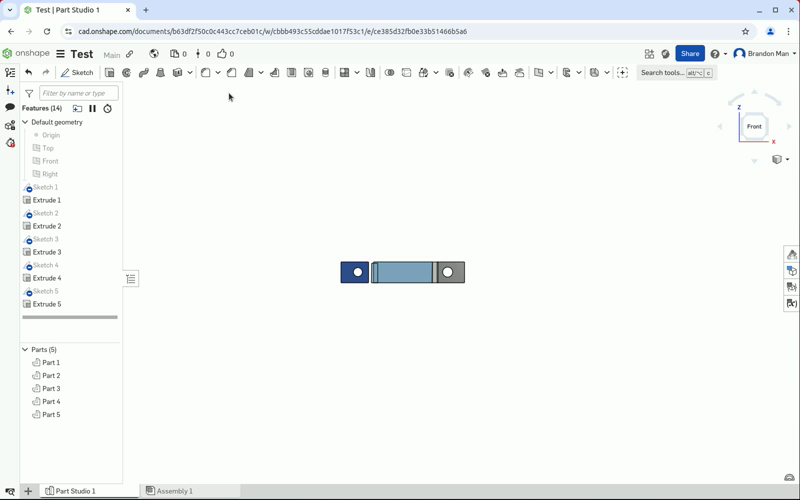
mouse_move(541, 75)
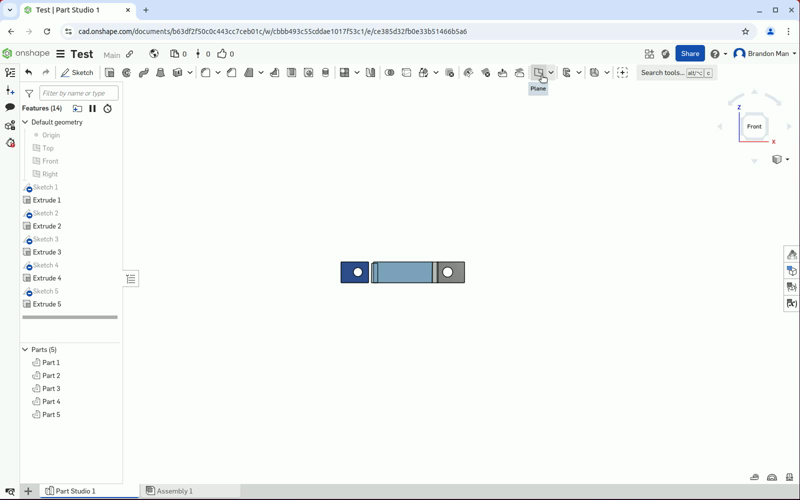
click(541, 75)
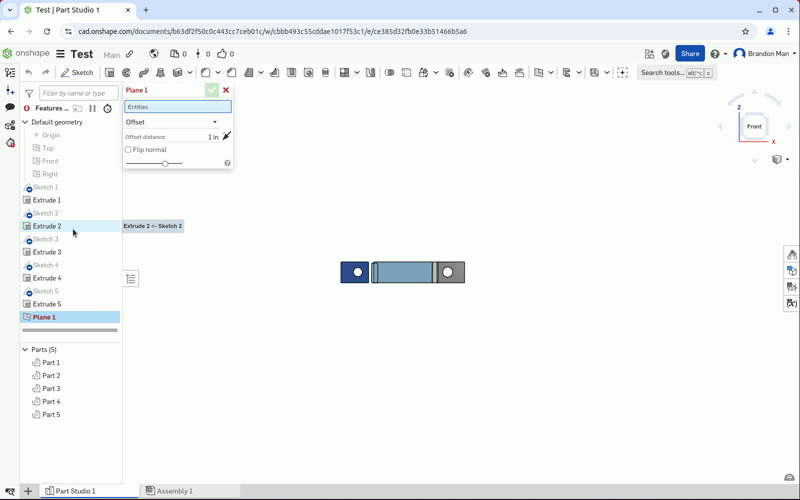
scroll(3)
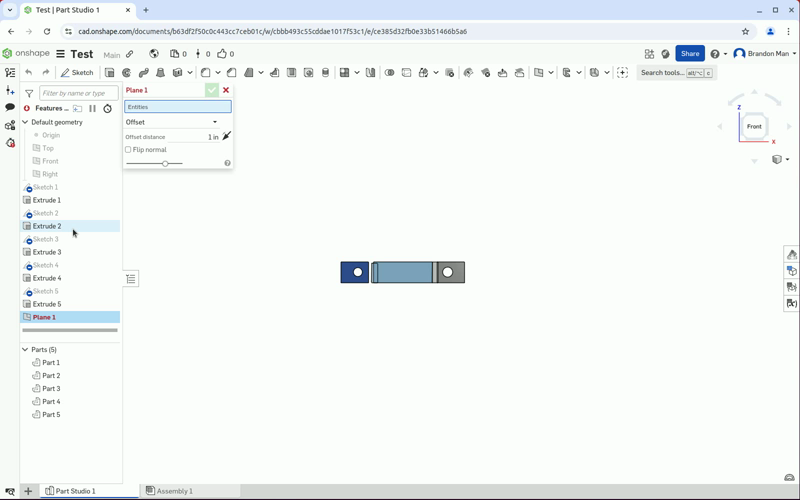
mouse_move(73, 163)
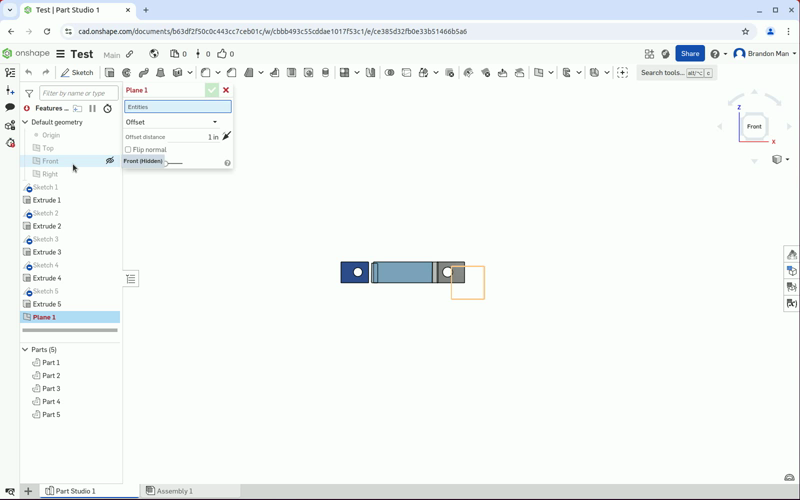
click(73, 163)
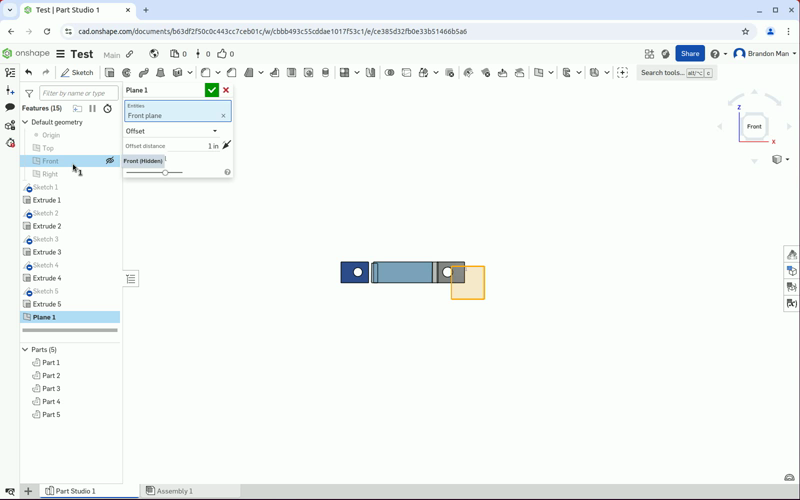
key(tab, 2)
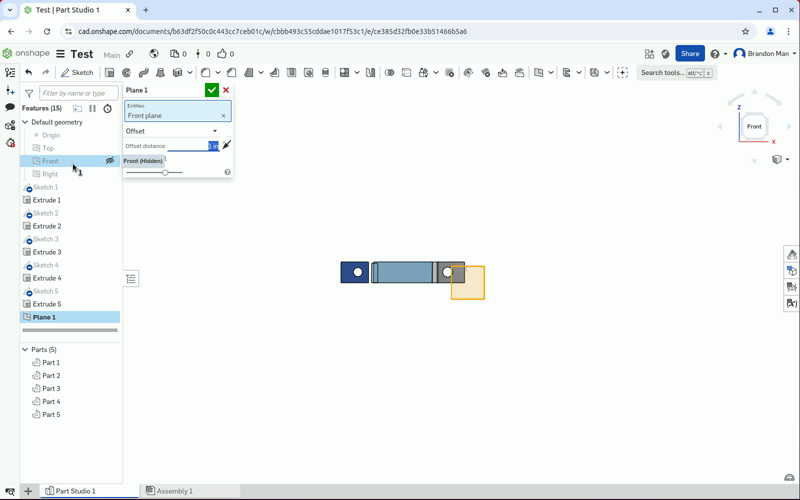
text(5.546)
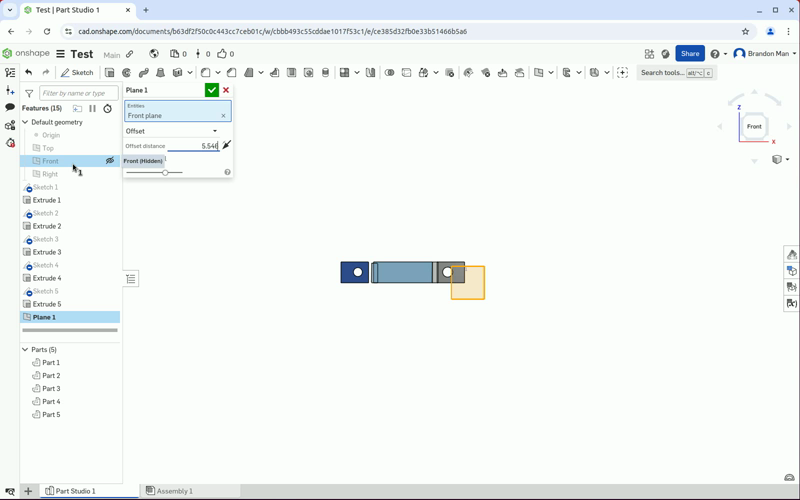
key(enter, 2)
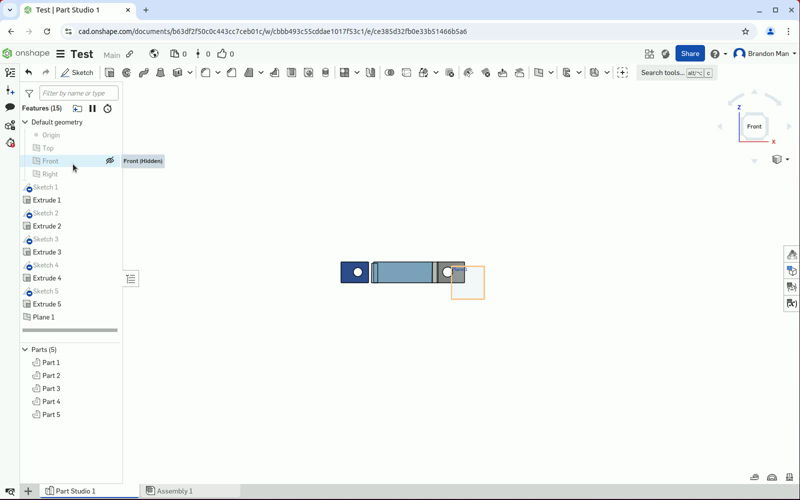
key(shift+s)
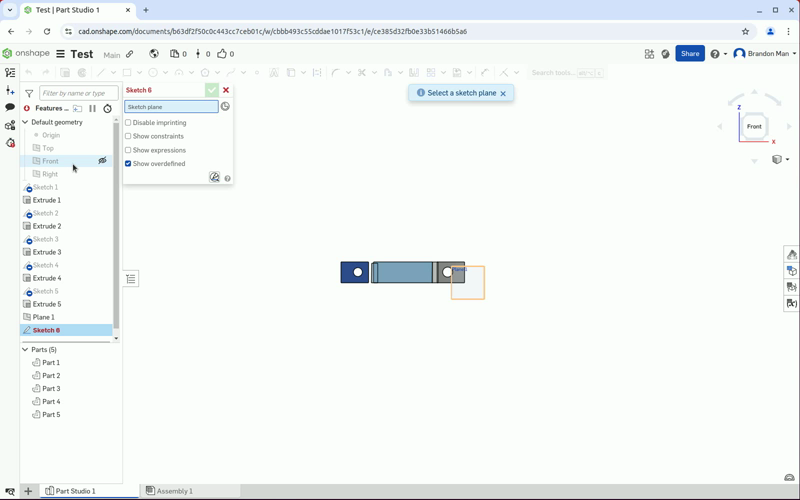
mouse_move(69, 319)
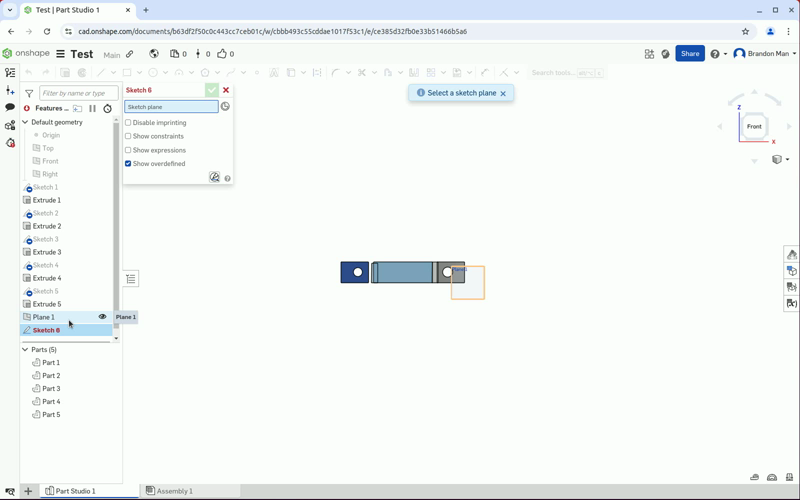
click(69, 319)
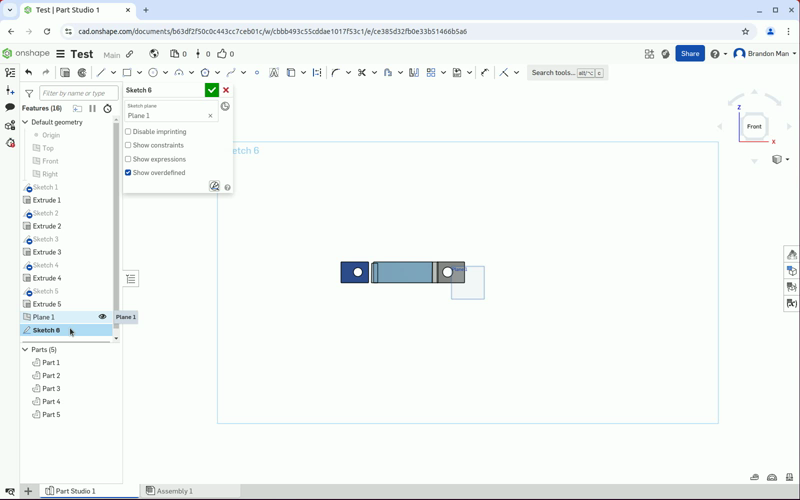
mouse_move(73, 352)
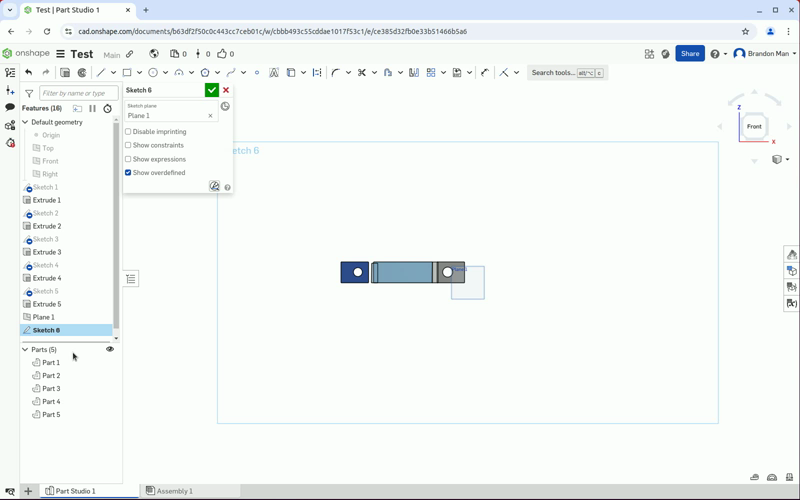
key(y)
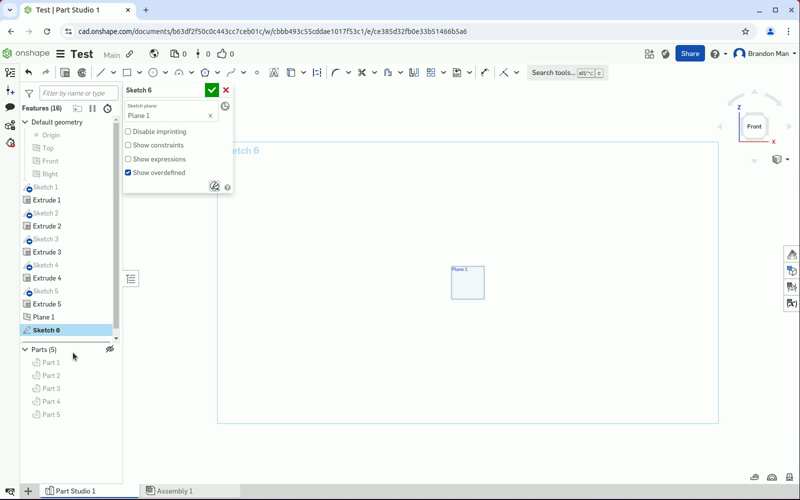
key(l)
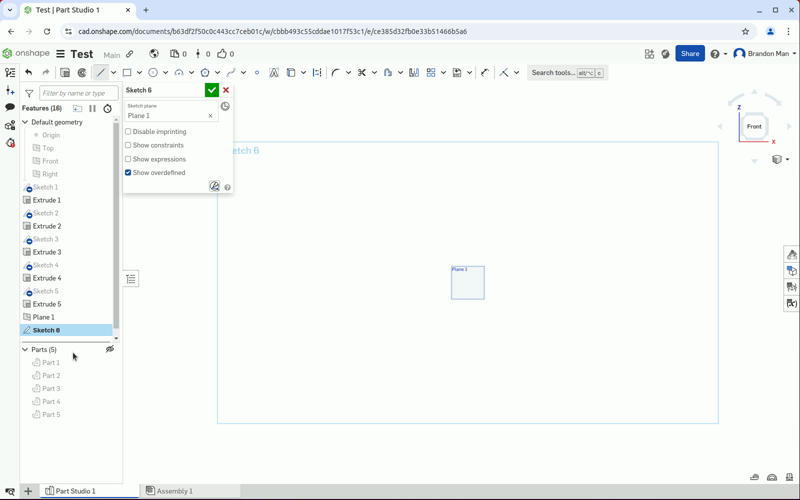
key_down(shift)
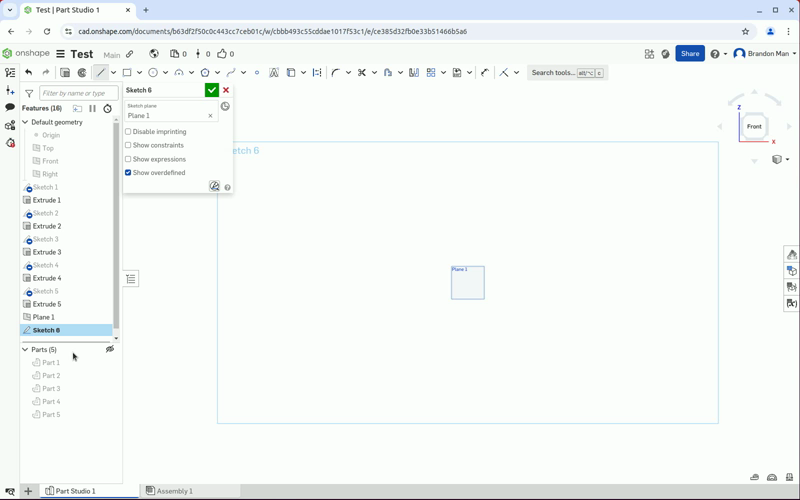
mouse_move(371, 282)
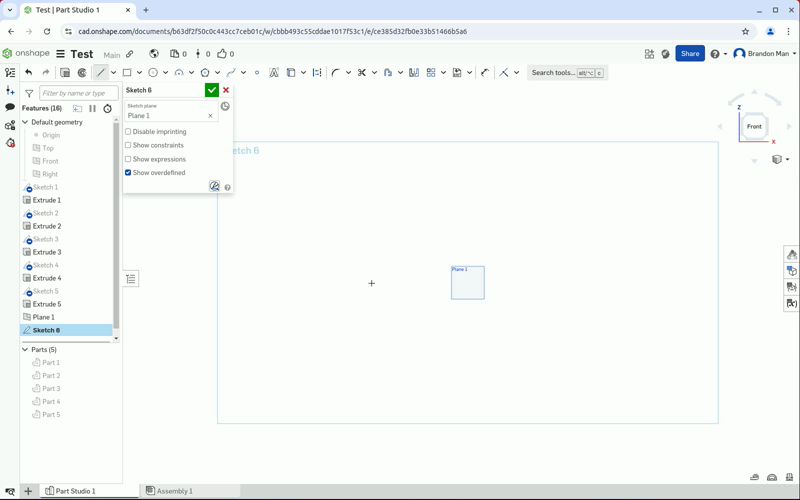
click(371, 282)
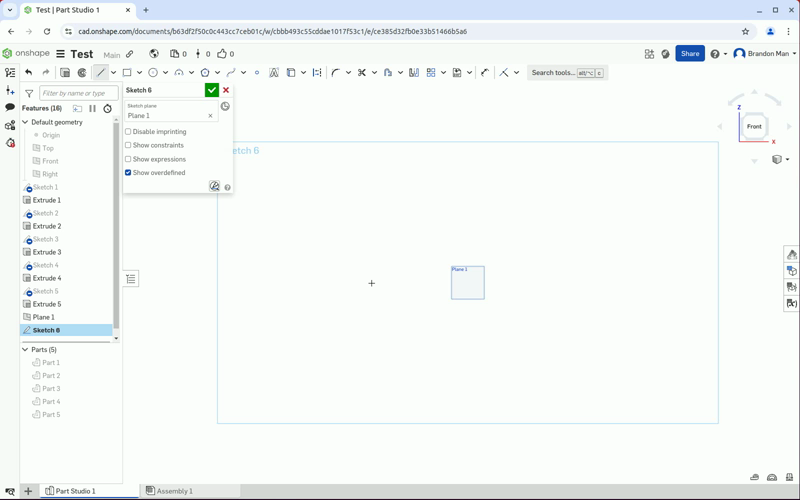
key_up(shift)
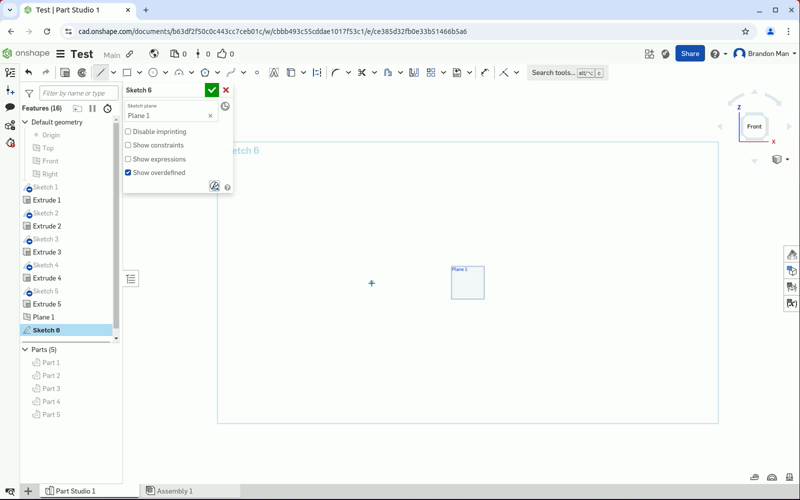
key_down(shift)
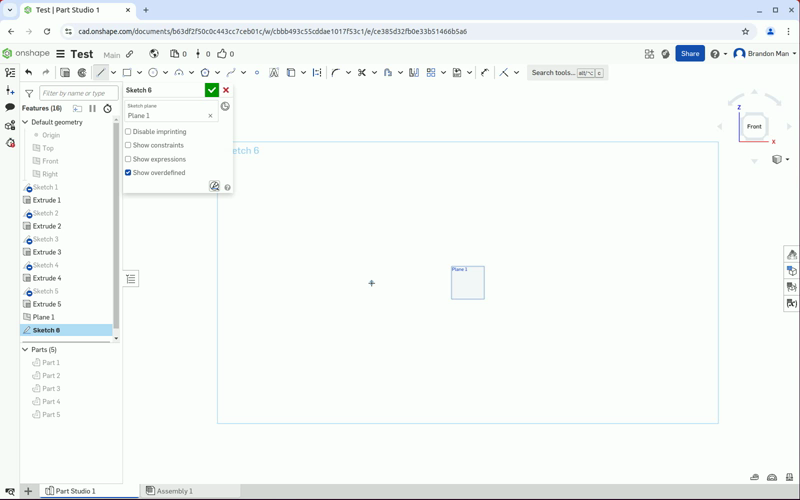
mouse_move(401, 282)
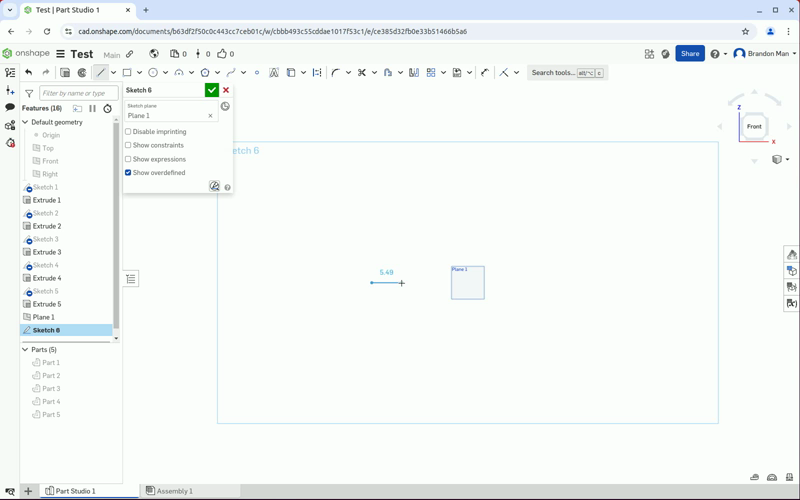
mouse_move(377, 282)
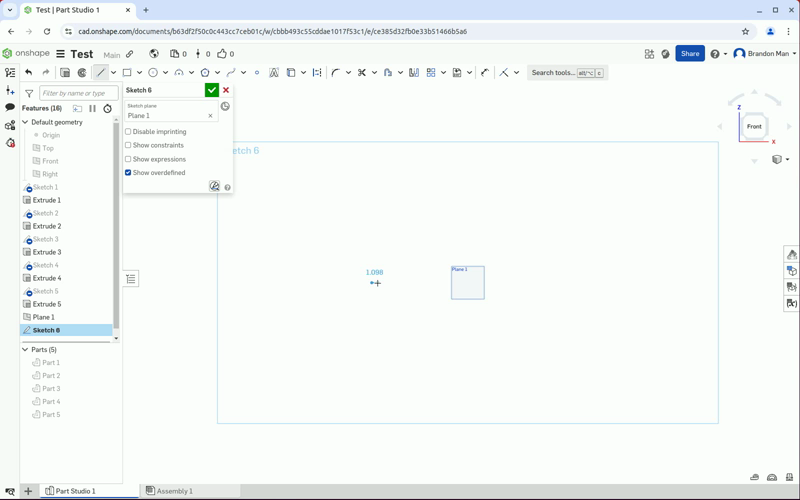
scroll(6)
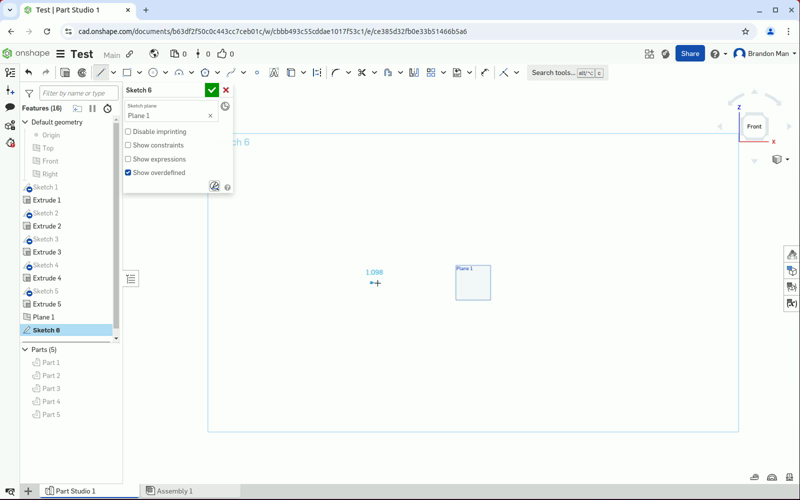
scroll(6)
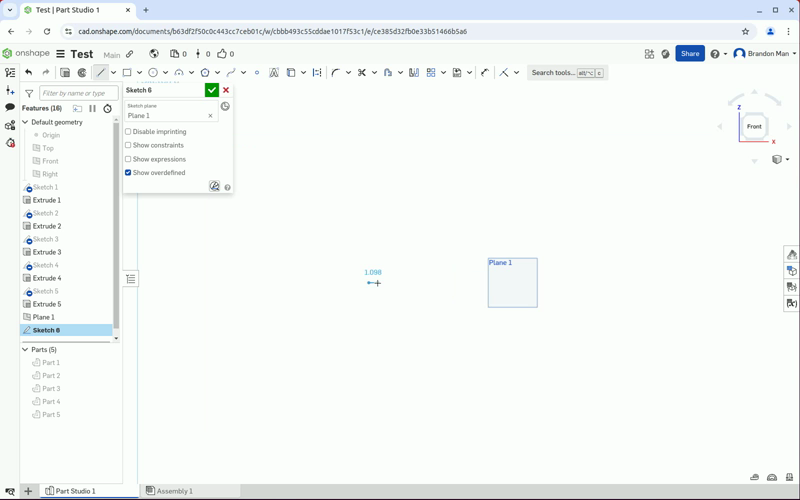
scroll(6)
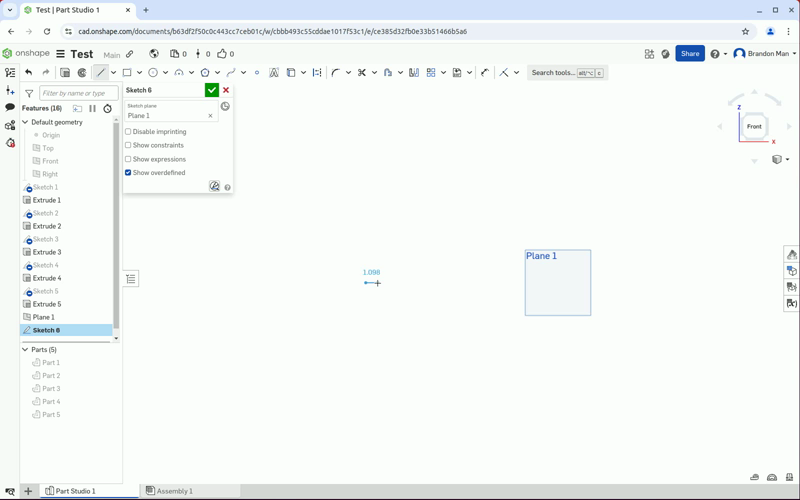
scroll(6)
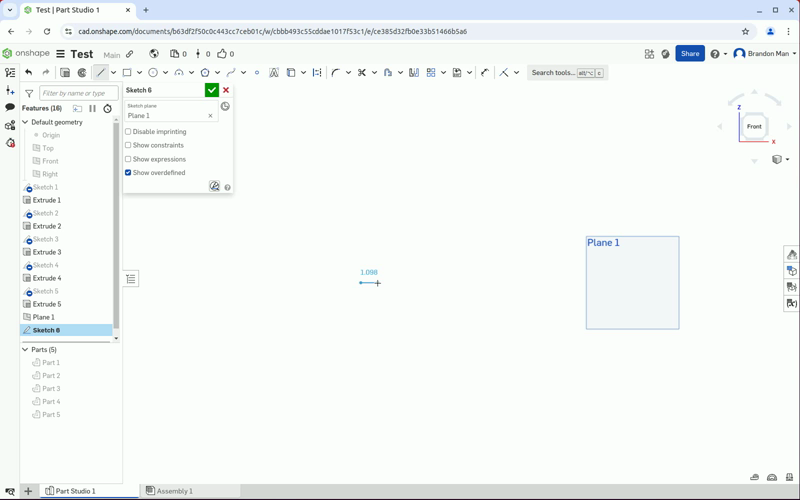
scroll(6)
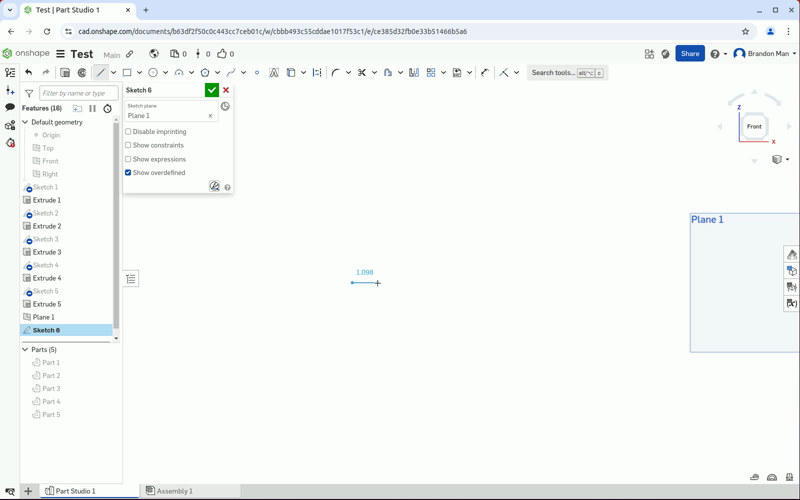
scroll(6)
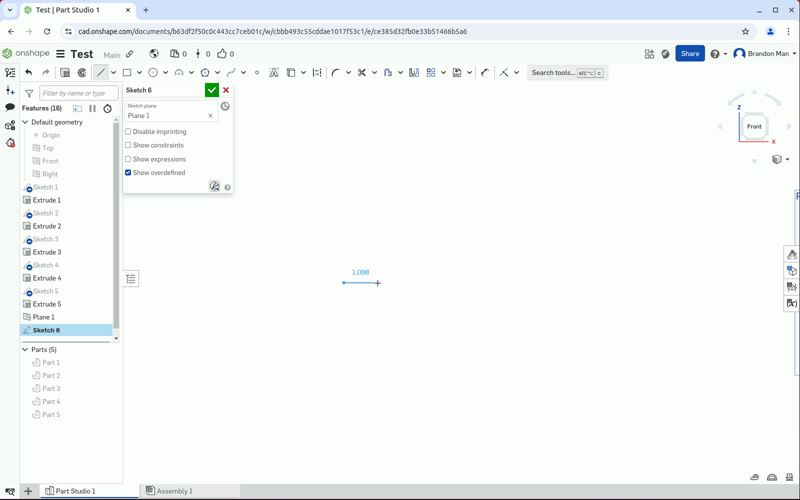
scroll(6)
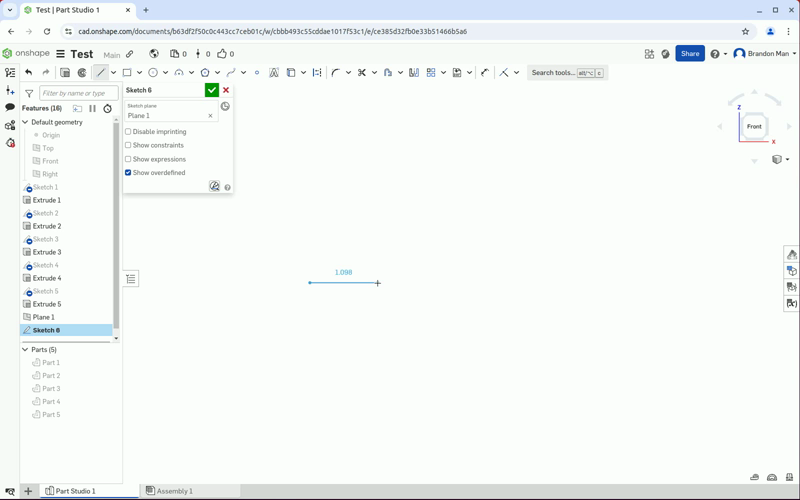
click(377, 282)
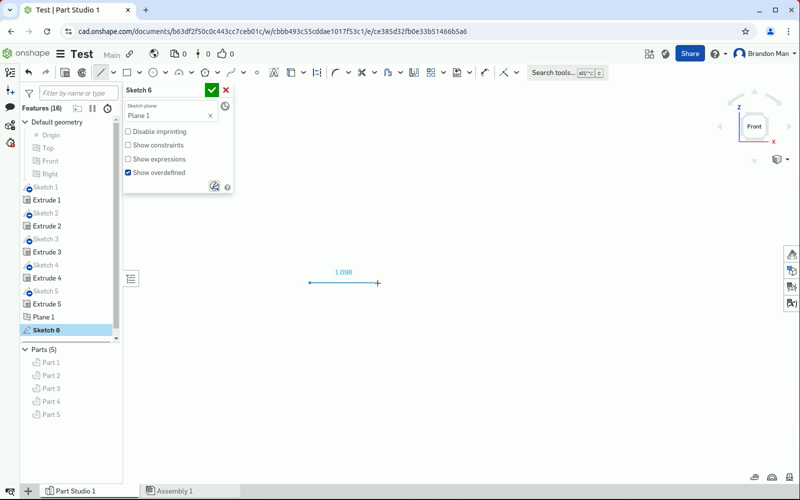
scroll(-6)
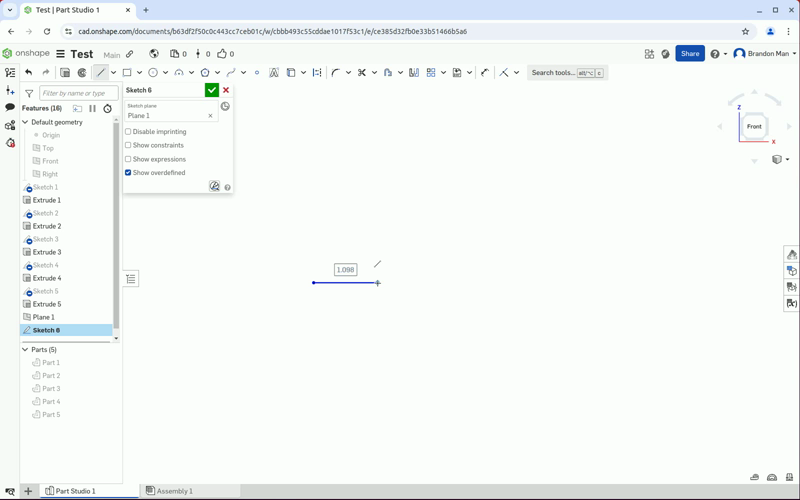
scroll(-6)
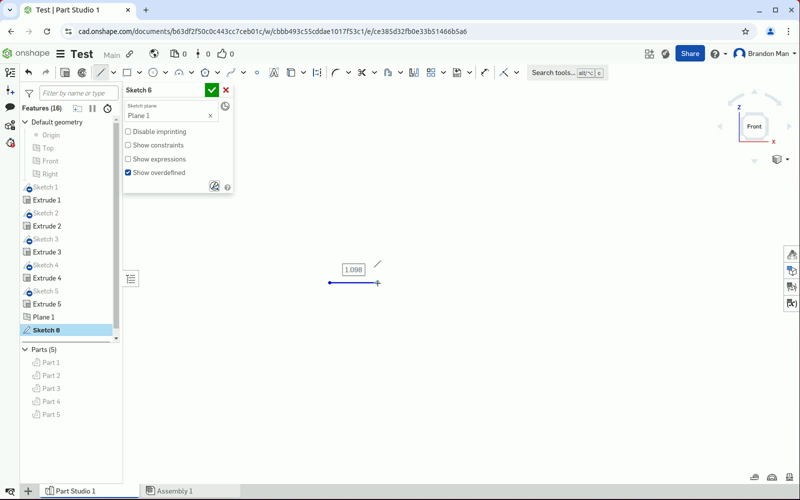
scroll(-6)
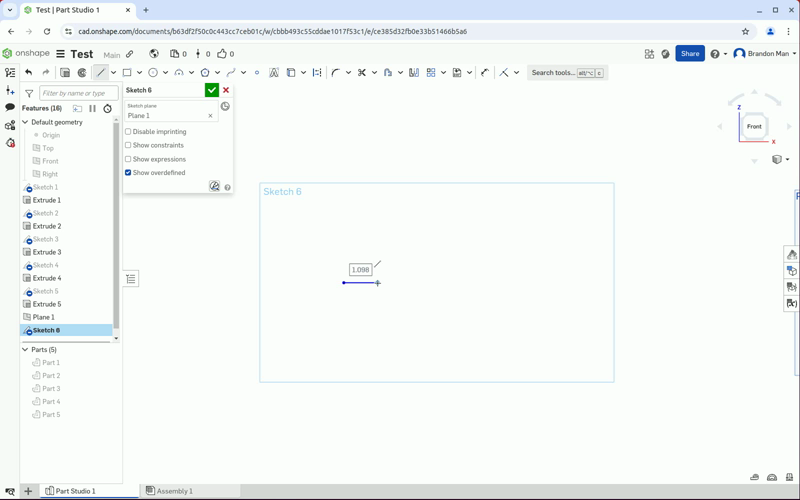
scroll(-6)
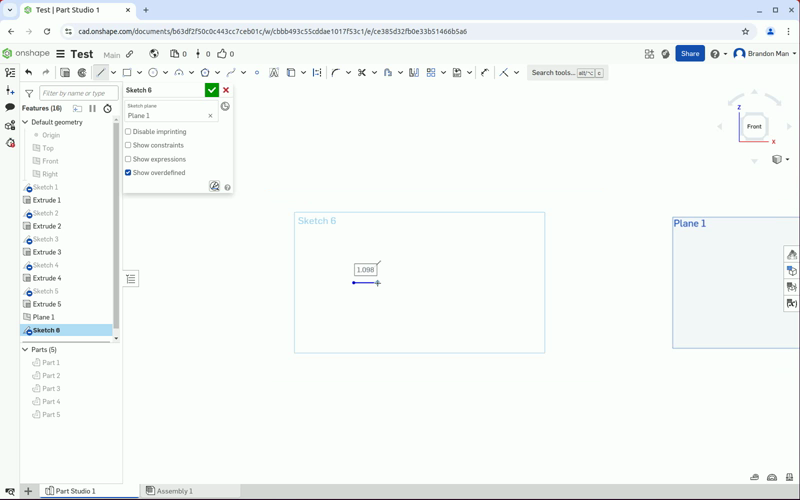
scroll(-6)
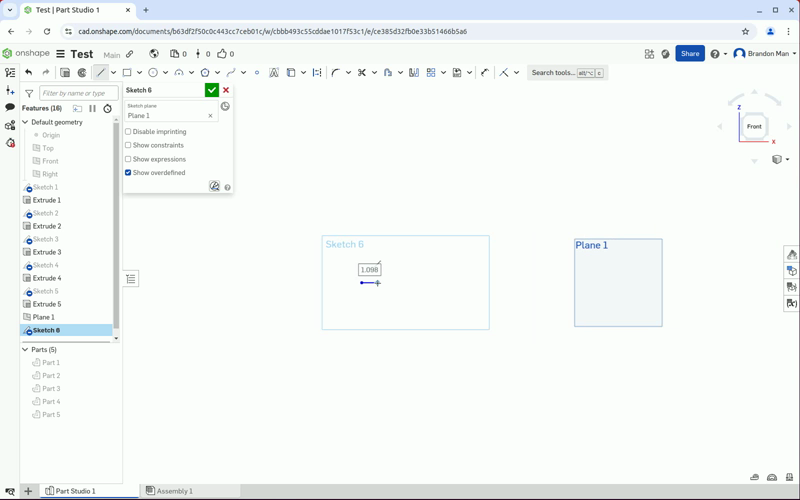
scroll(-6)
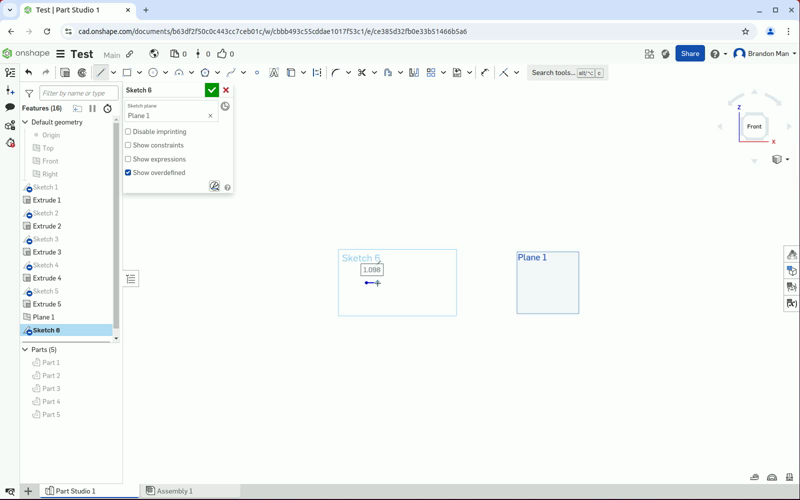
scroll(-6)
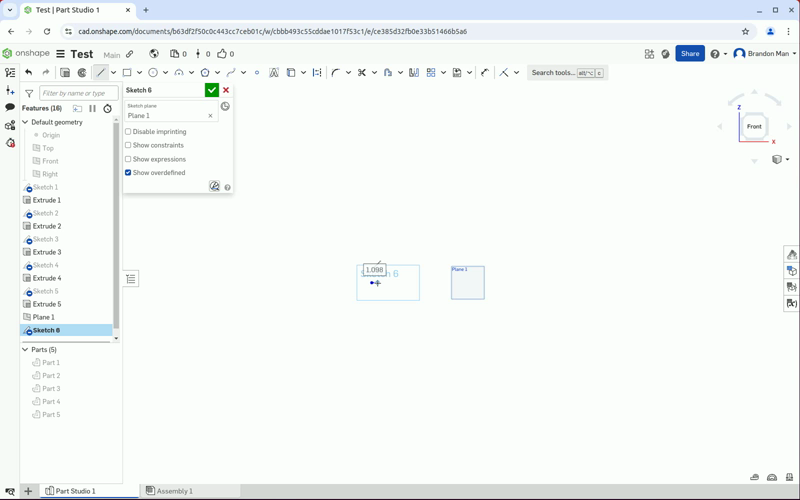
key_up(shift)
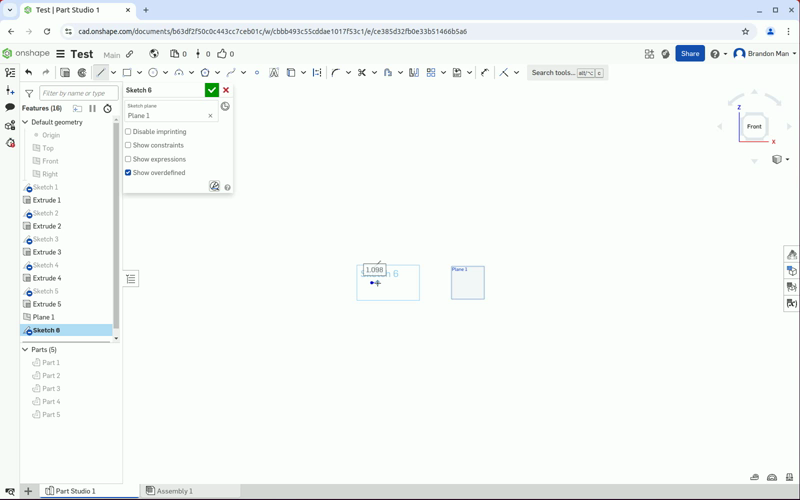
key_down(shift)
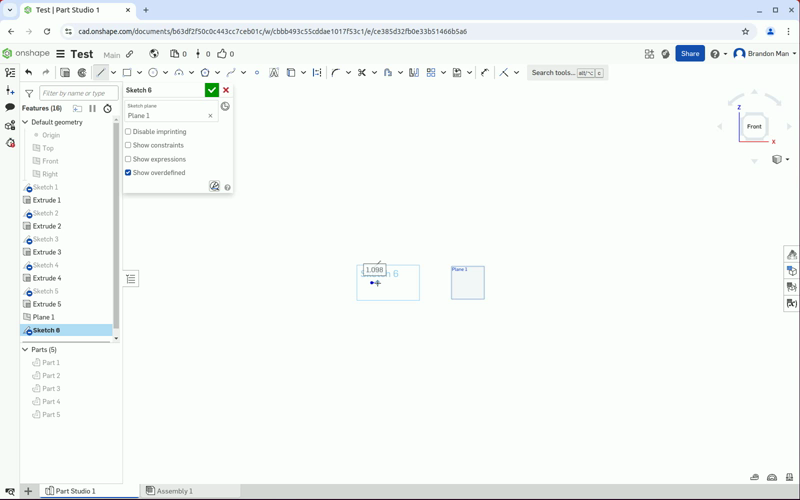
mouse_move(407, 282)
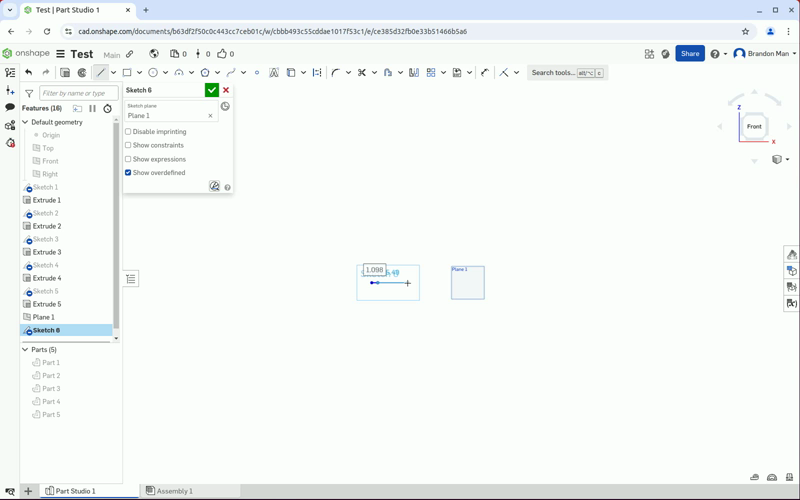
mouse_move(377, 263)
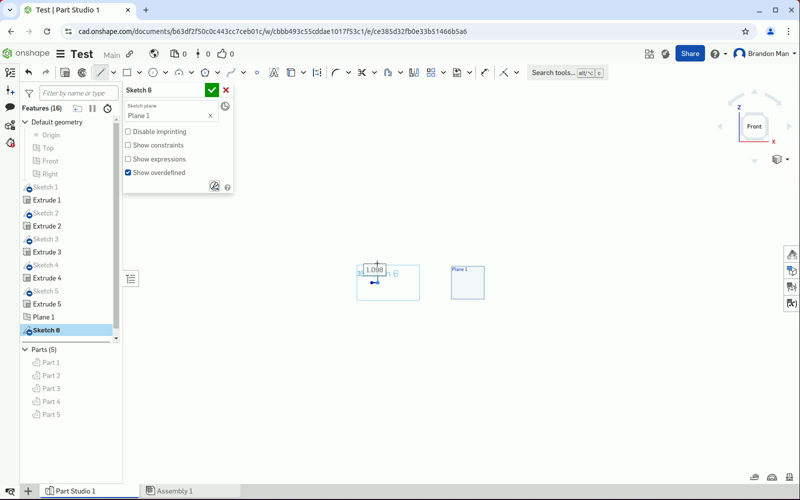
click(377, 263)
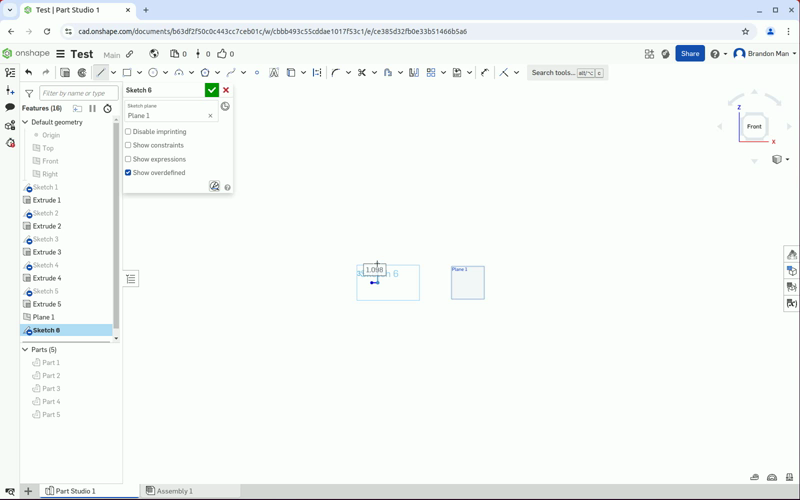
key_up(shift)
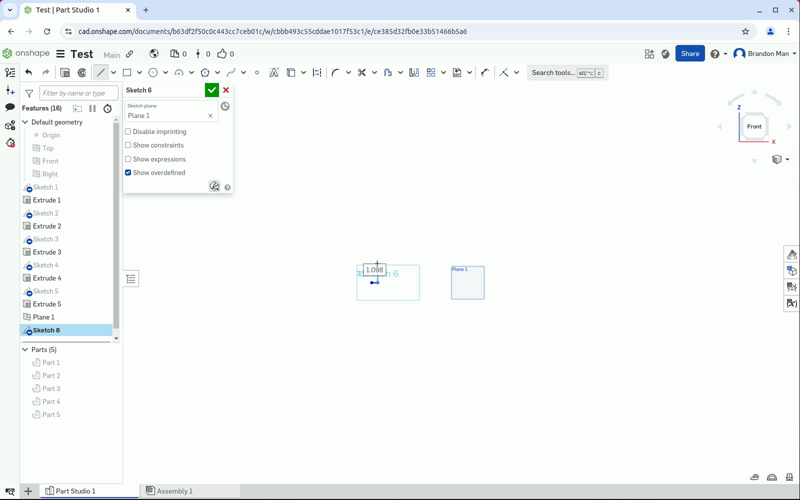
key_down(shift)
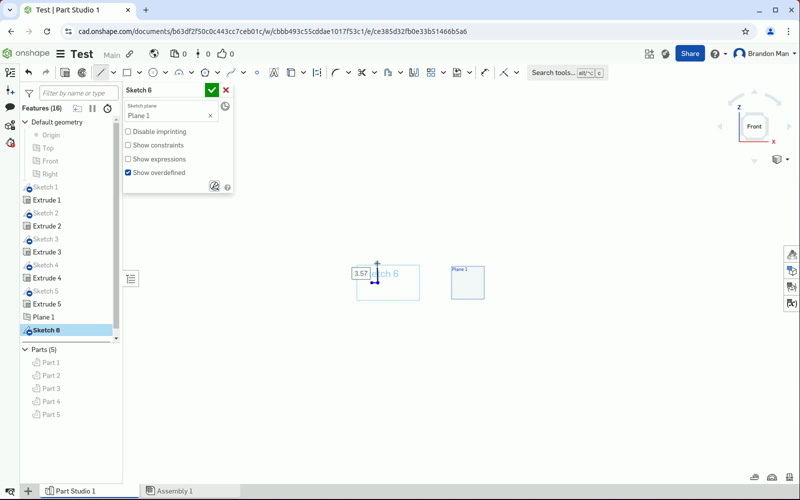
mouse_move(407, 263)
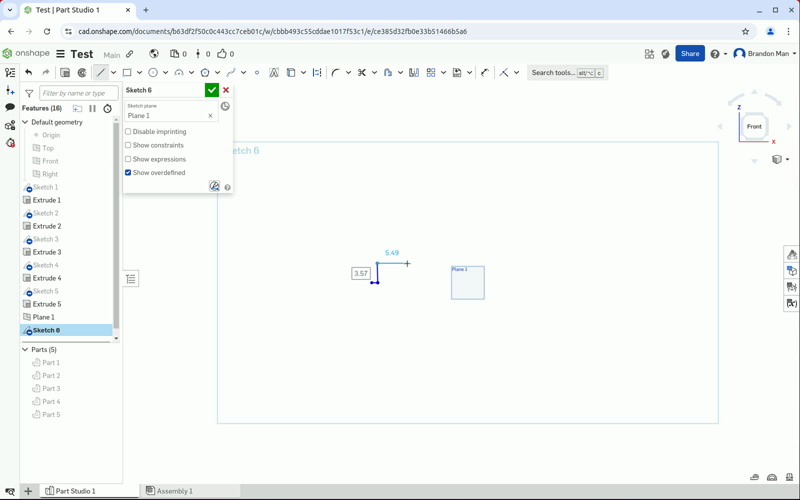
mouse_move(371, 263)
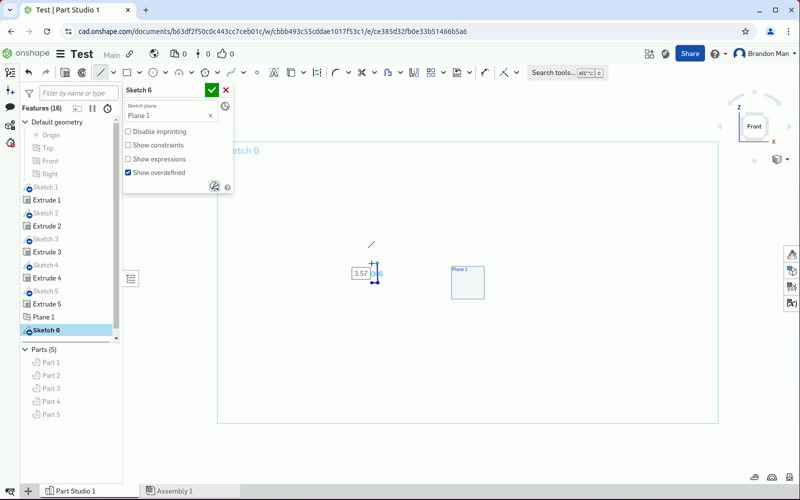
scroll(6)
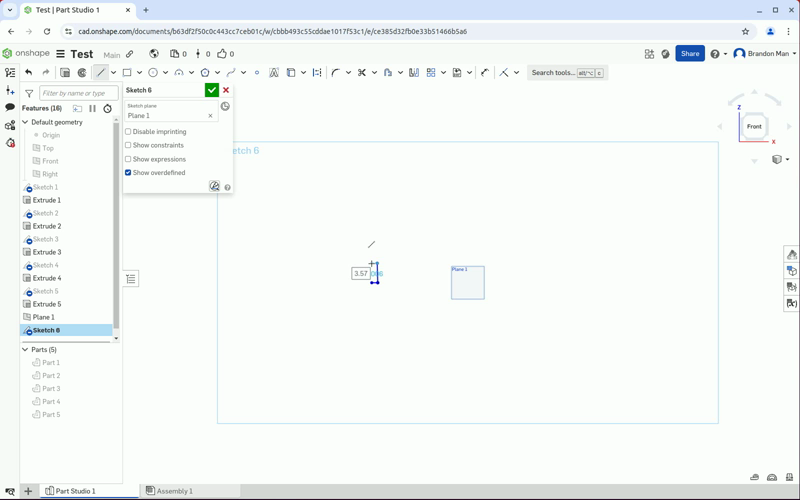
scroll(6)
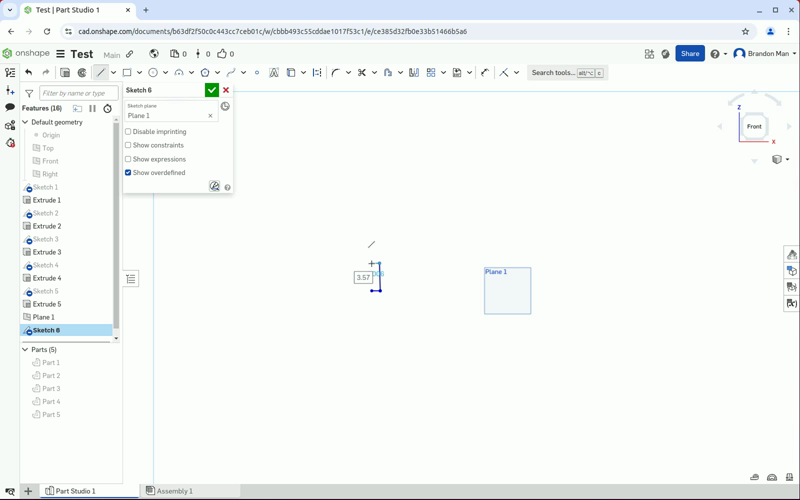
scroll(6)
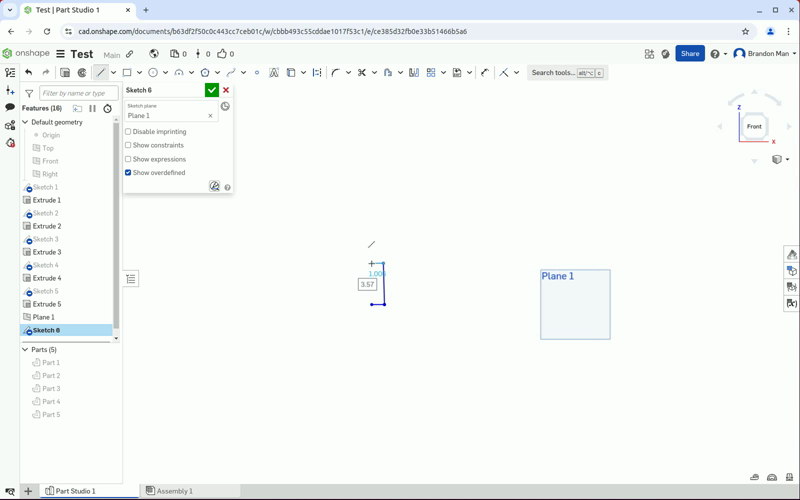
scroll(6)
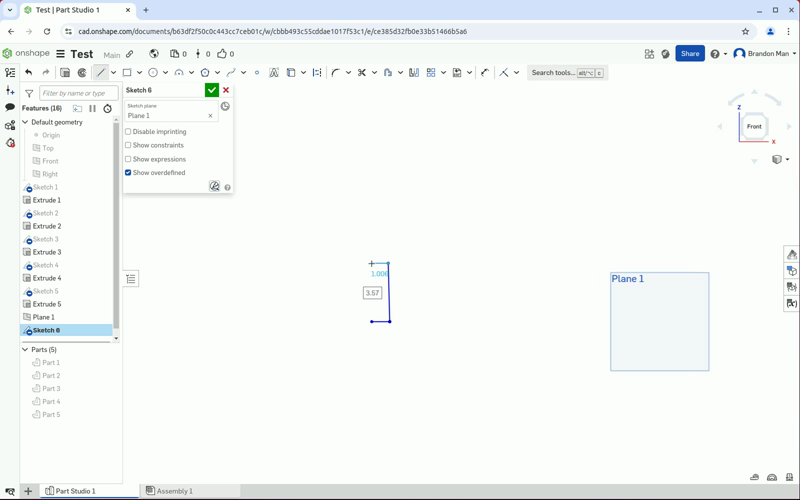
scroll(6)
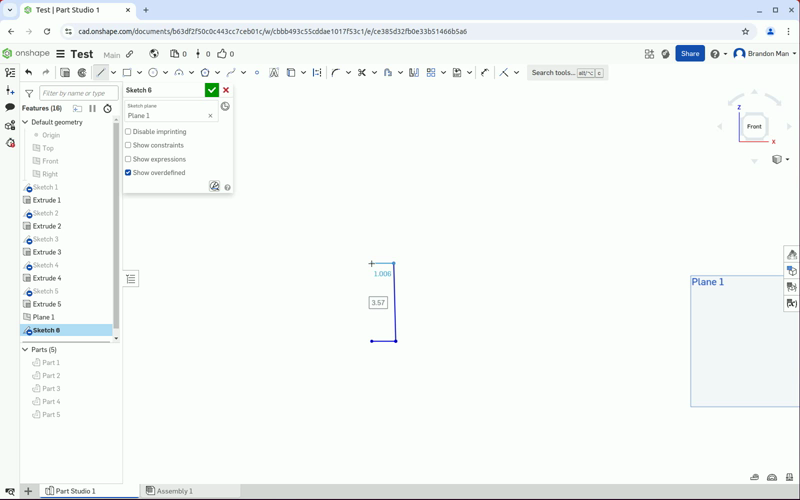
scroll(6)
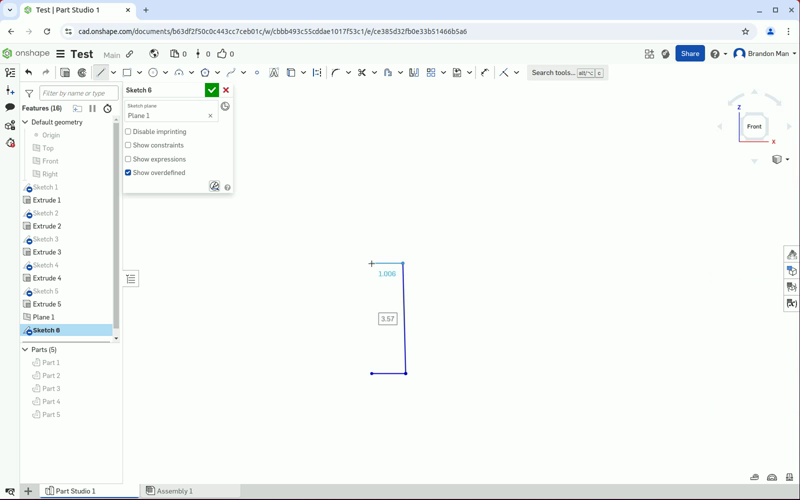
scroll(6)
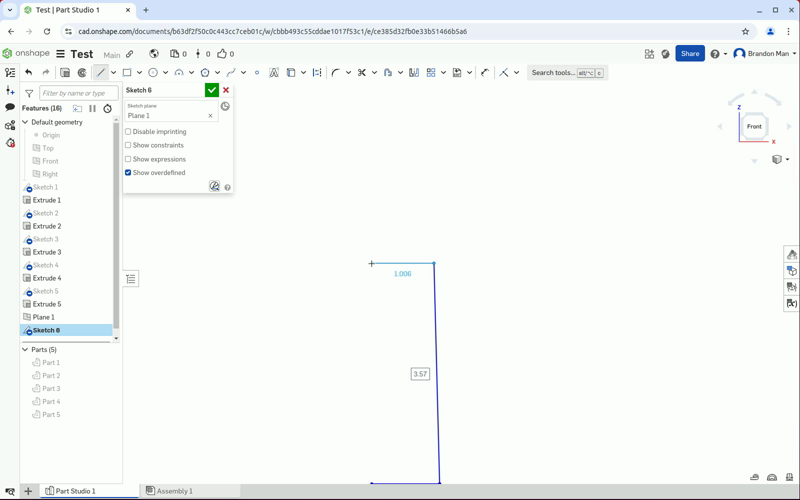
click(371, 263)
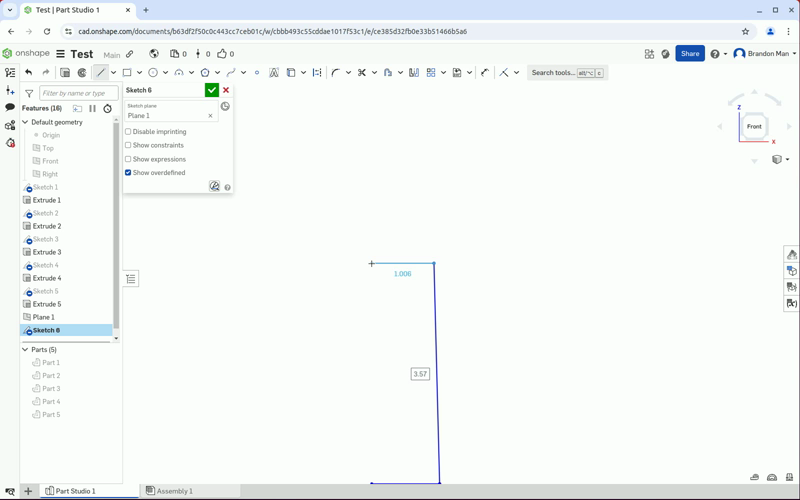
scroll(-6)
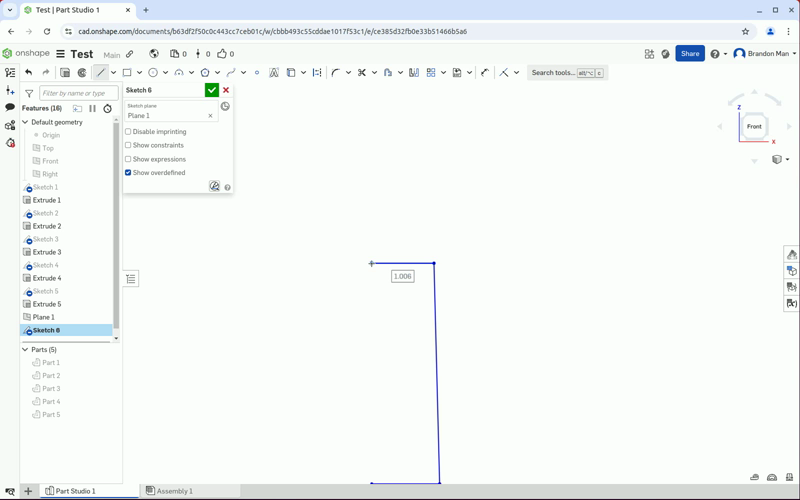
scroll(-6)
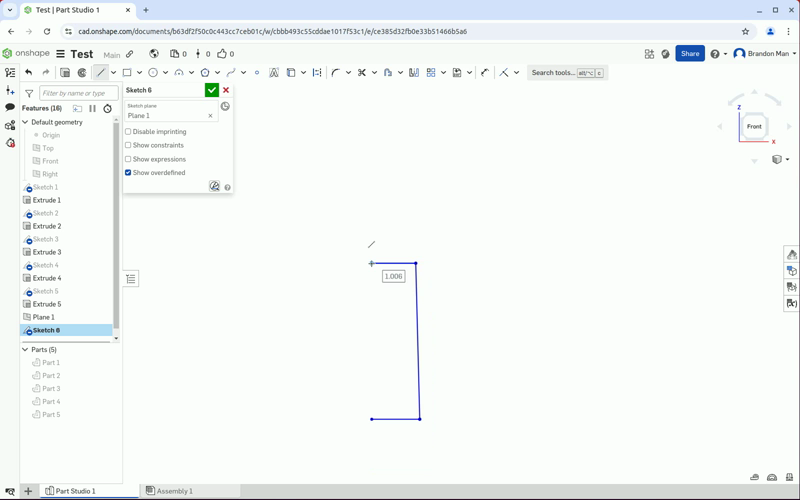
scroll(-6)
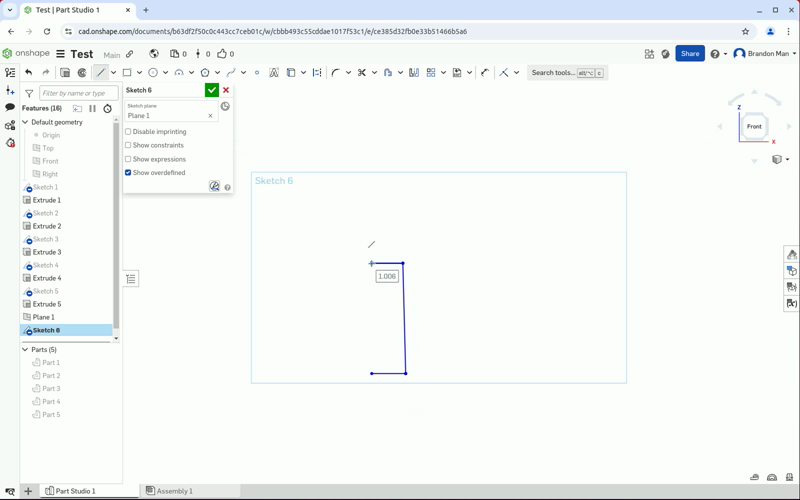
scroll(-6)
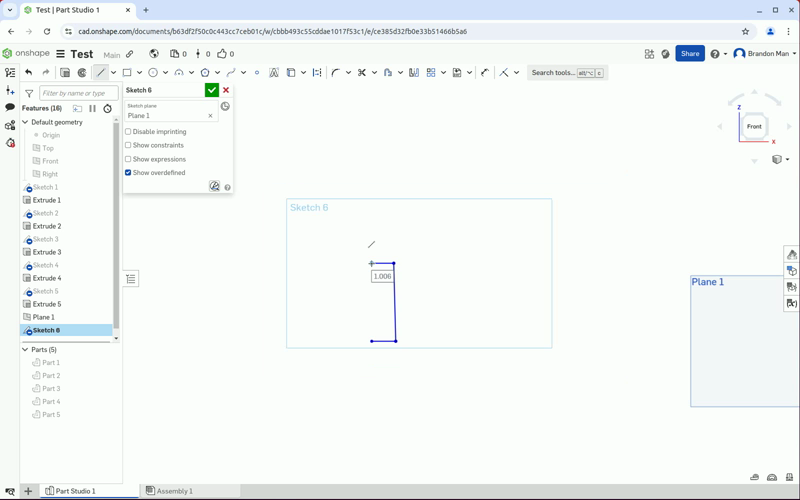
scroll(-6)
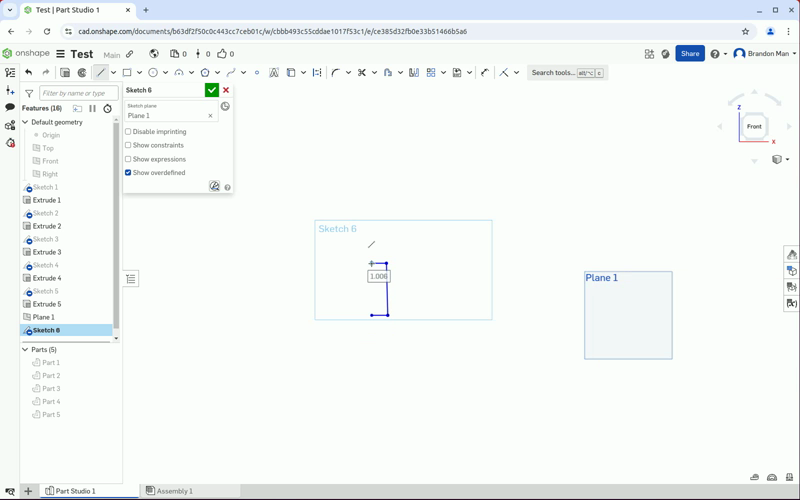
scroll(-6)
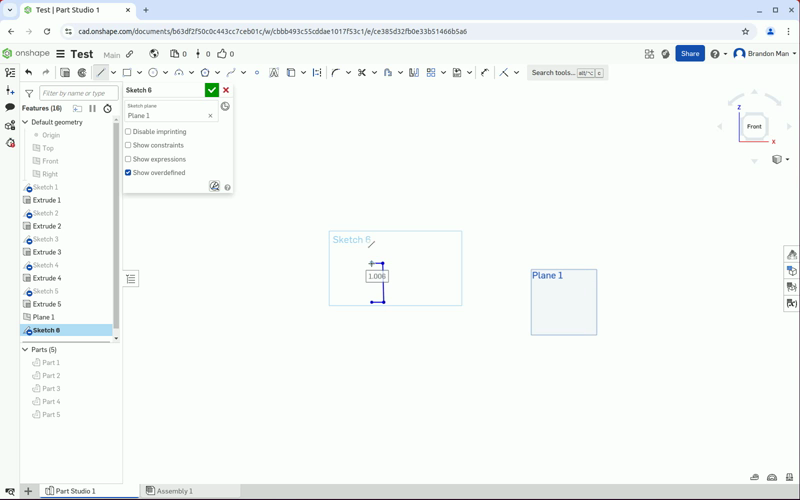
scroll(-6)
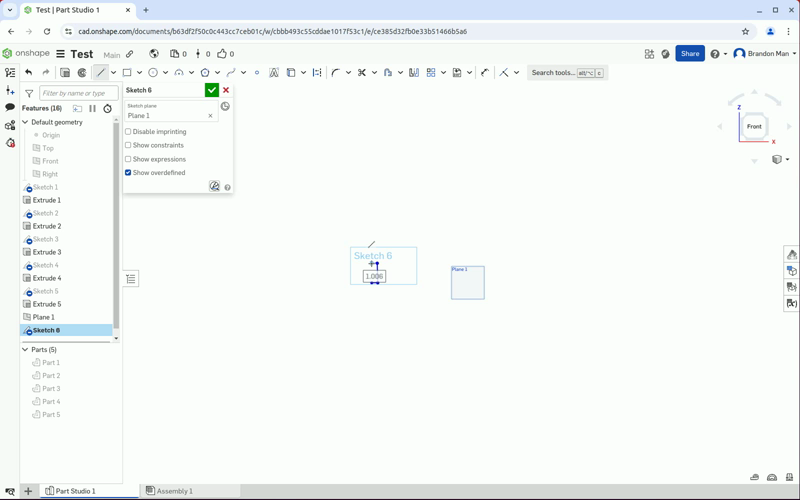
key_up(shift)
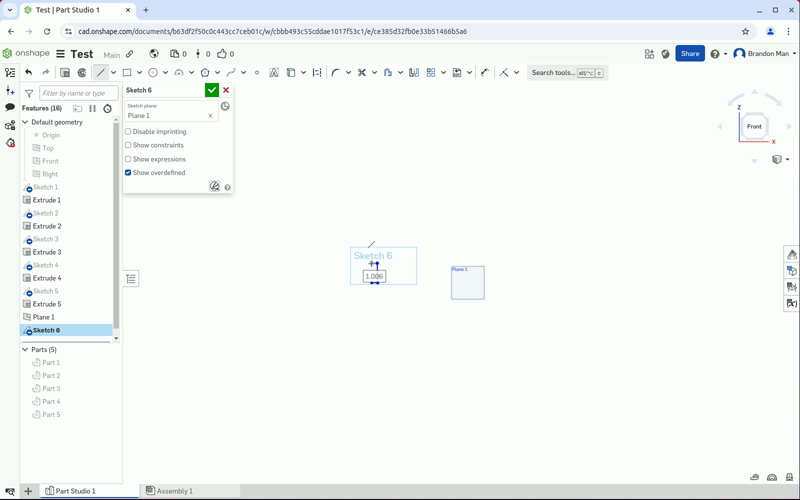
mouse_move(401, 263)
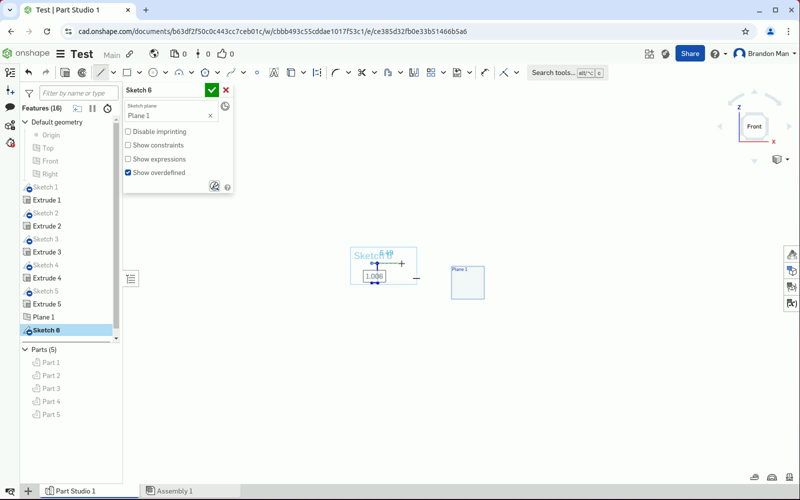
key_down(shift)
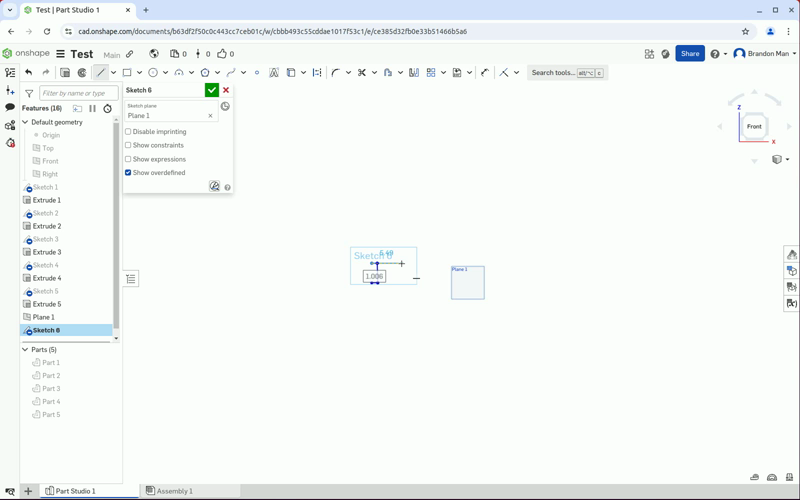
mouse_move(371, 282)
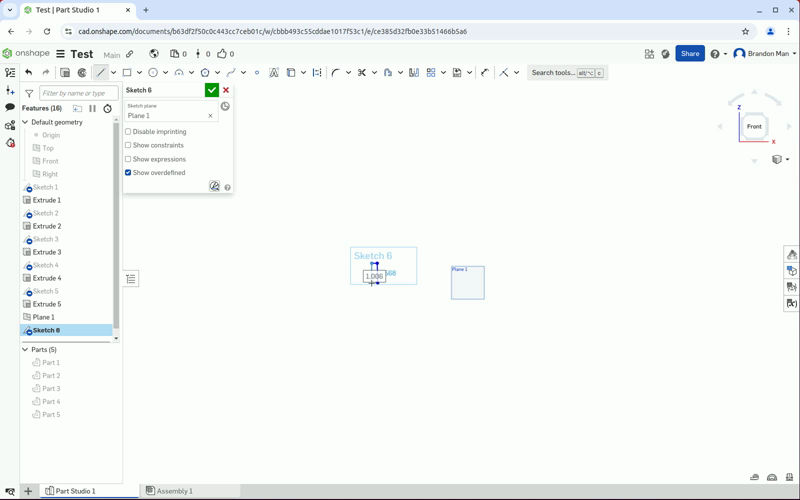
key_up(shift)
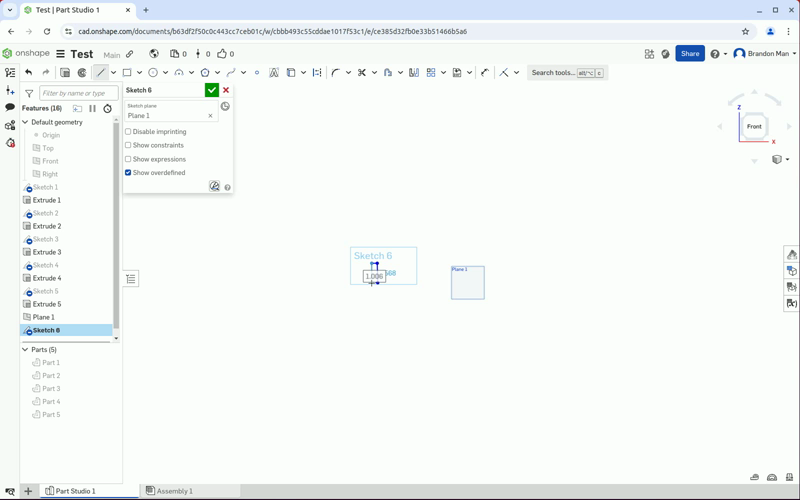
click(371, 282)
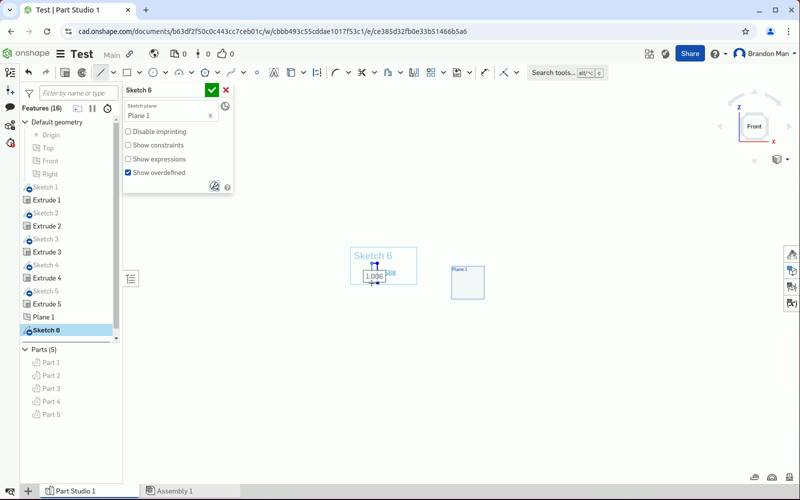
key(esc)
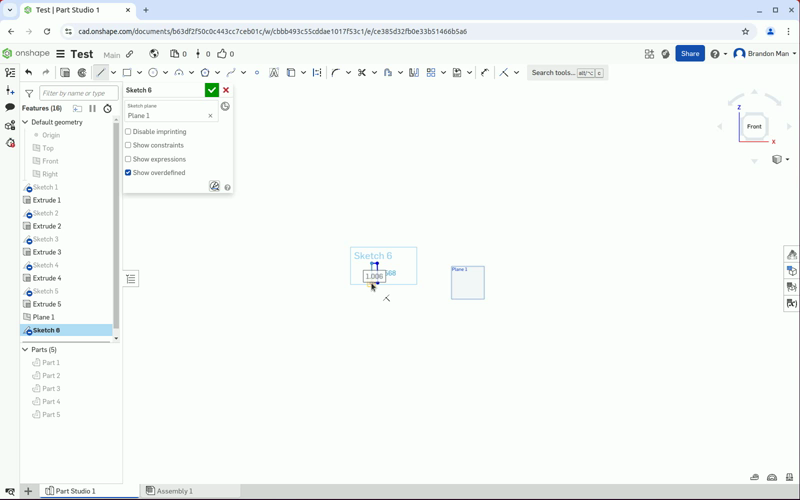
mouse_move(375, 272)
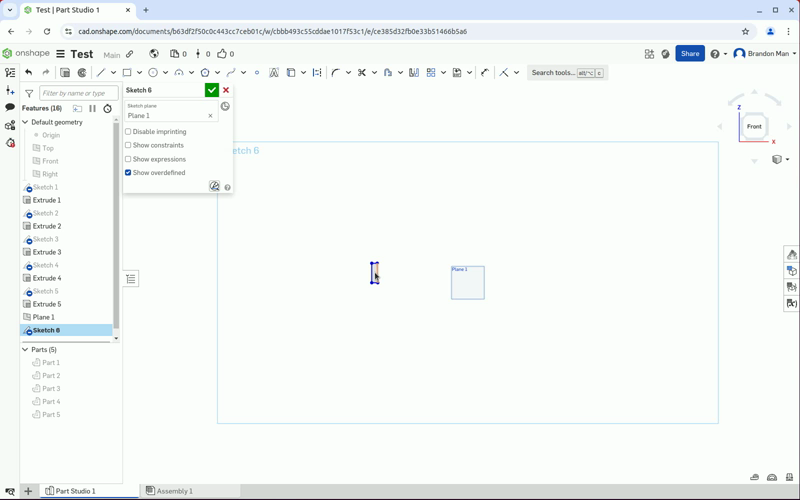
scroll(6)
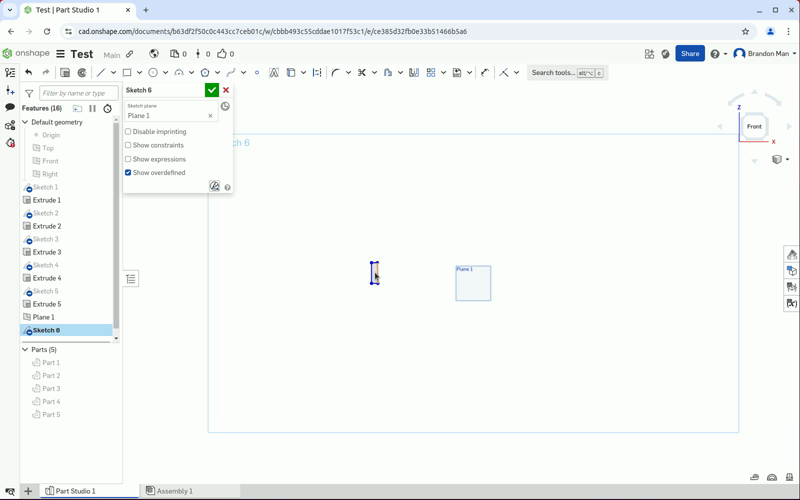
scroll(6)
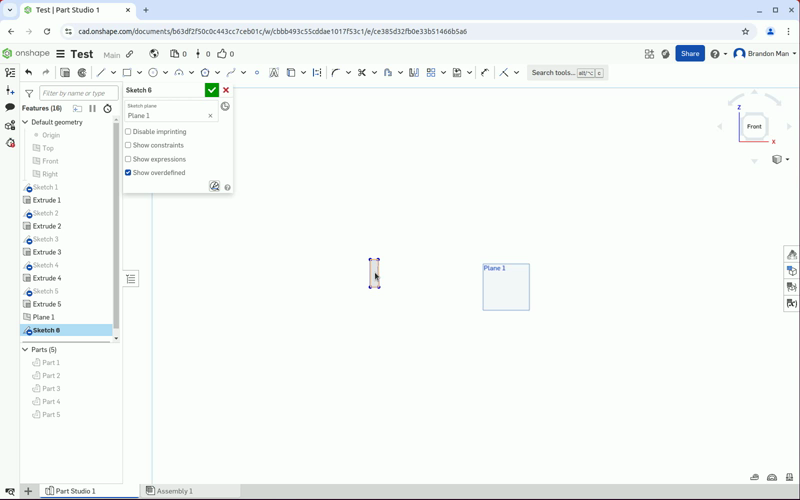
scroll(6)
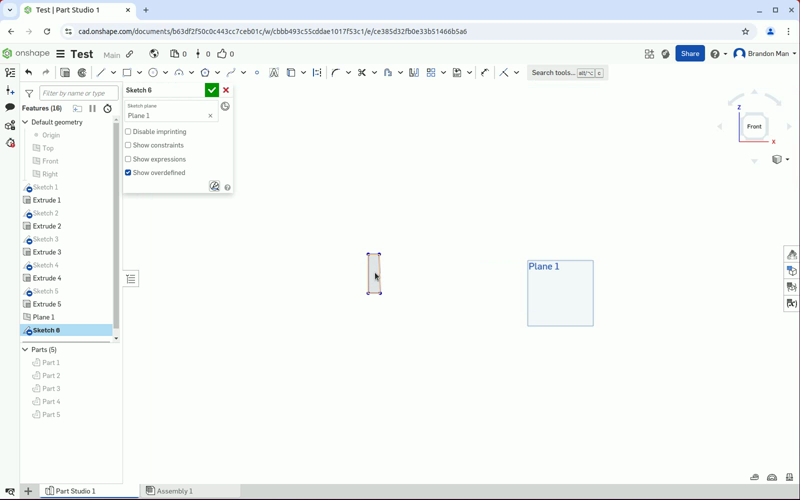
scroll(6)
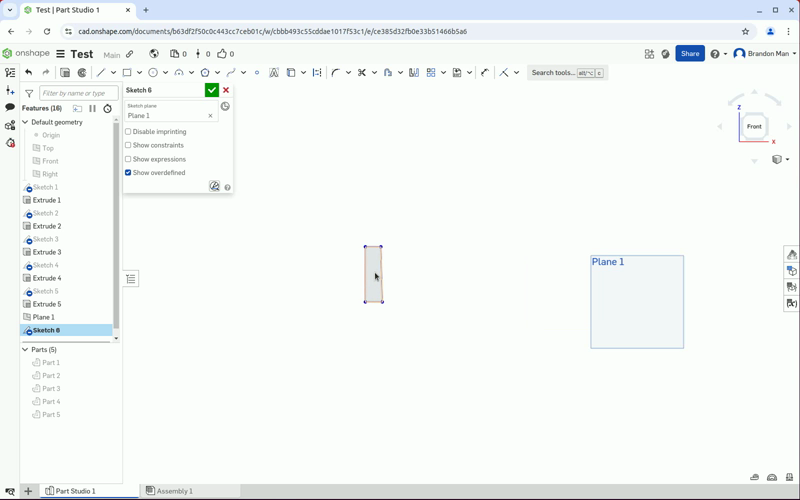
scroll(6)
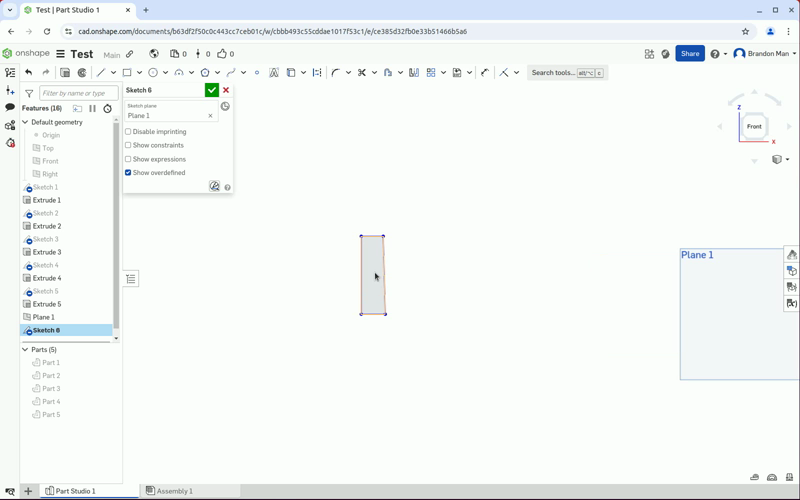
scroll(6)
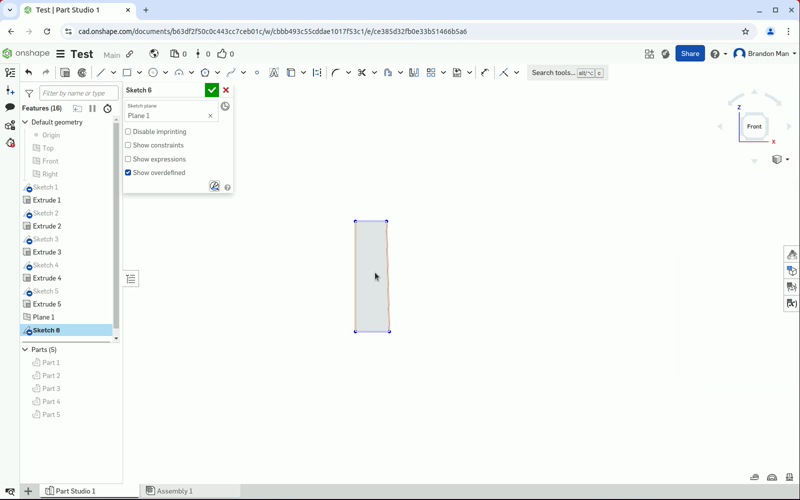
scroll(6)
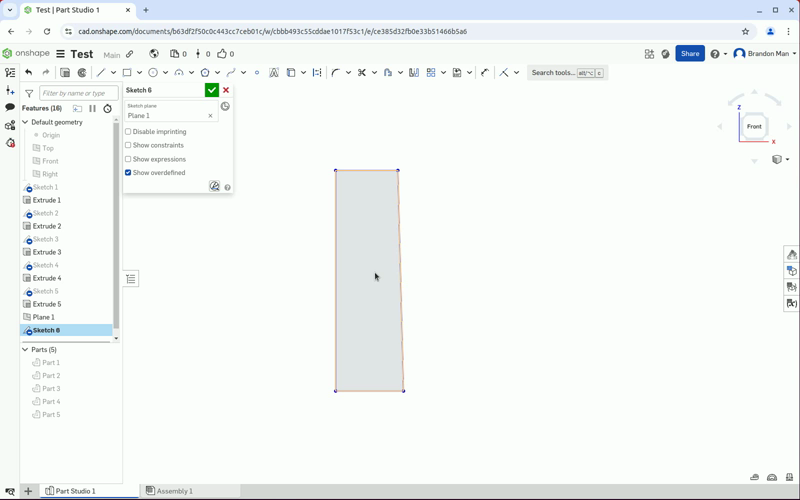
click(375, 272)
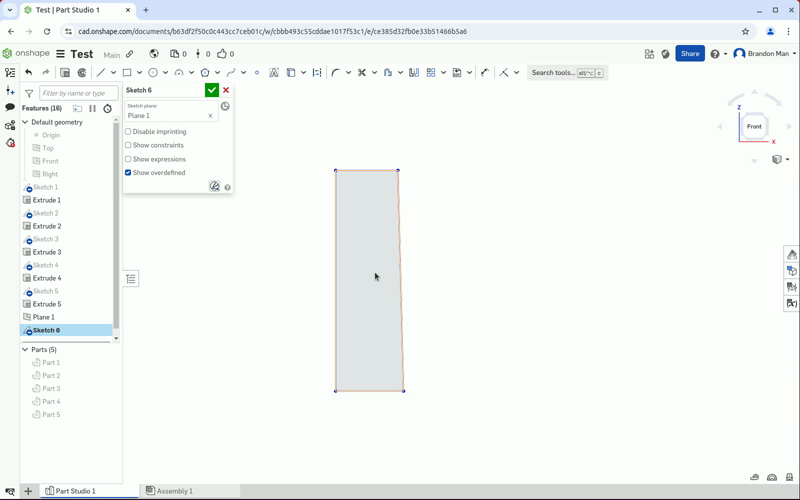
scroll(-6)
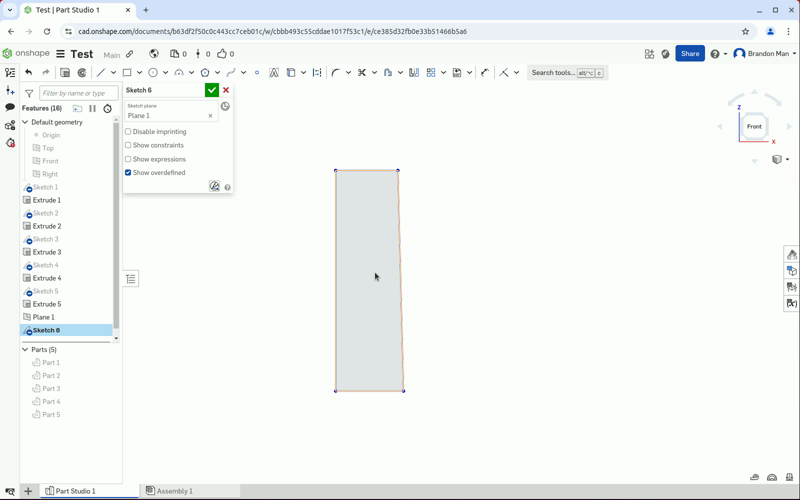
scroll(-6)
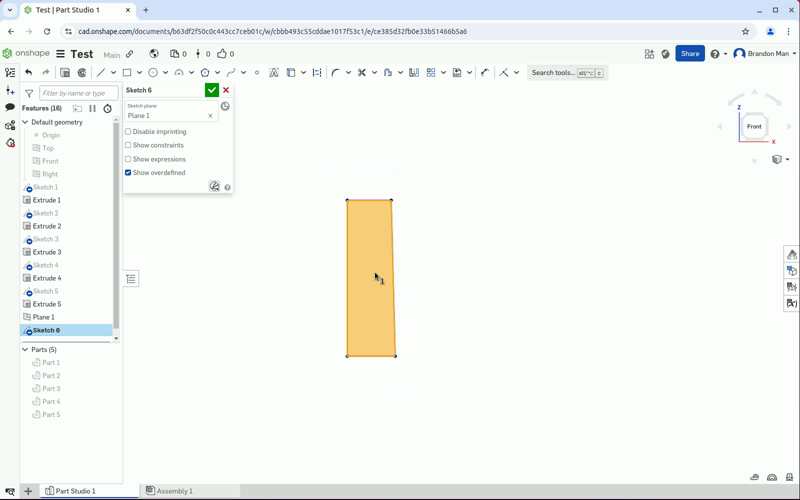
scroll(-6)
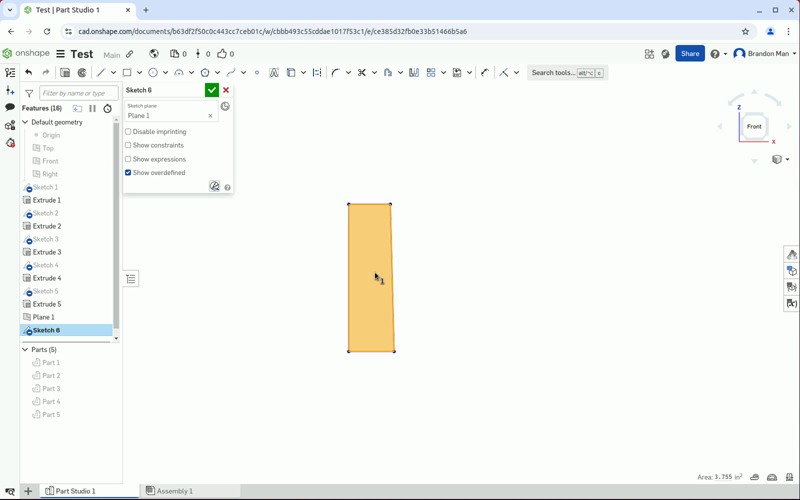
scroll(-6)
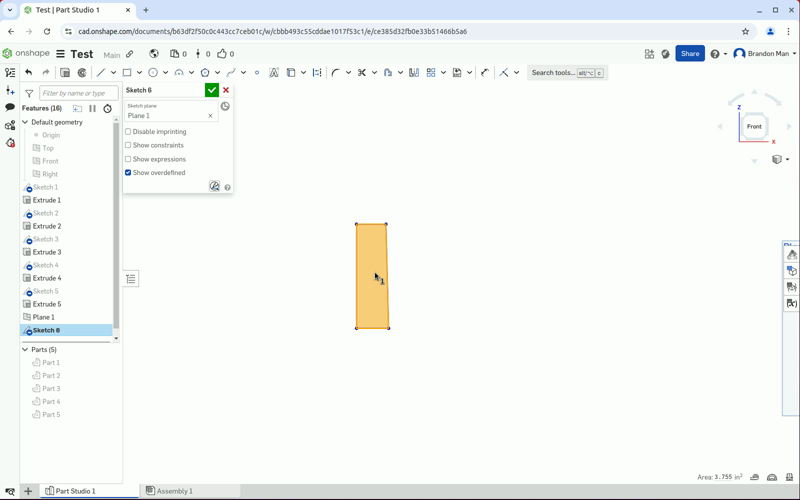
scroll(-6)
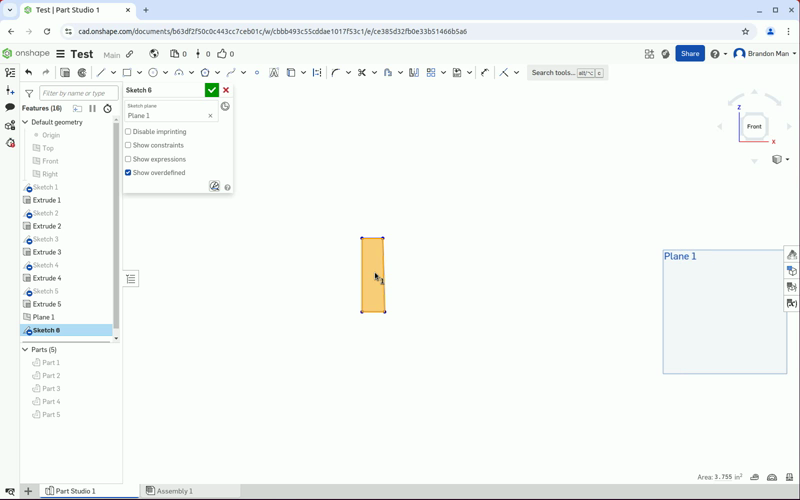
scroll(-6)
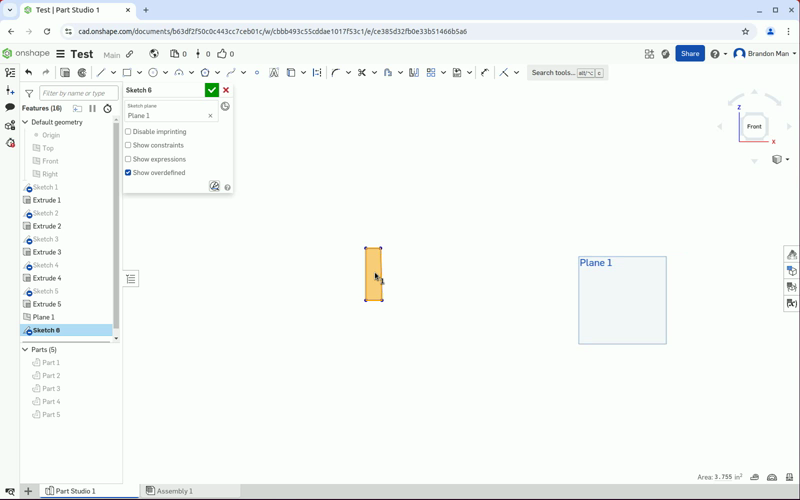
scroll(-6)
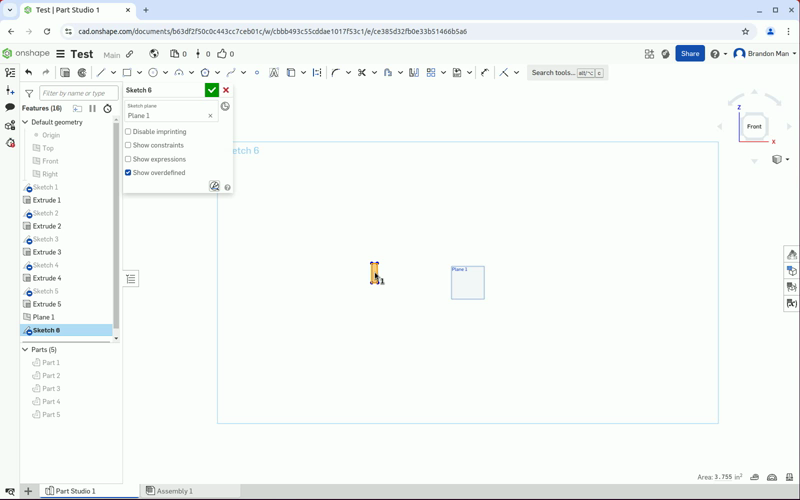
mouse_move(73, 352)
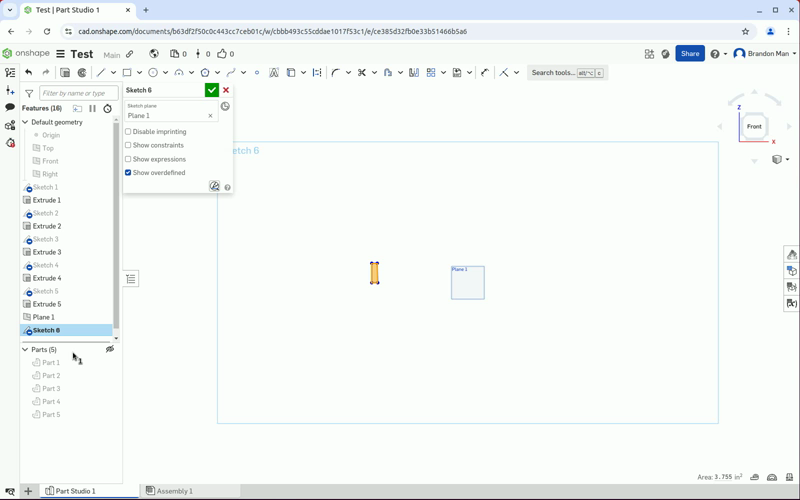
key(shift+y)
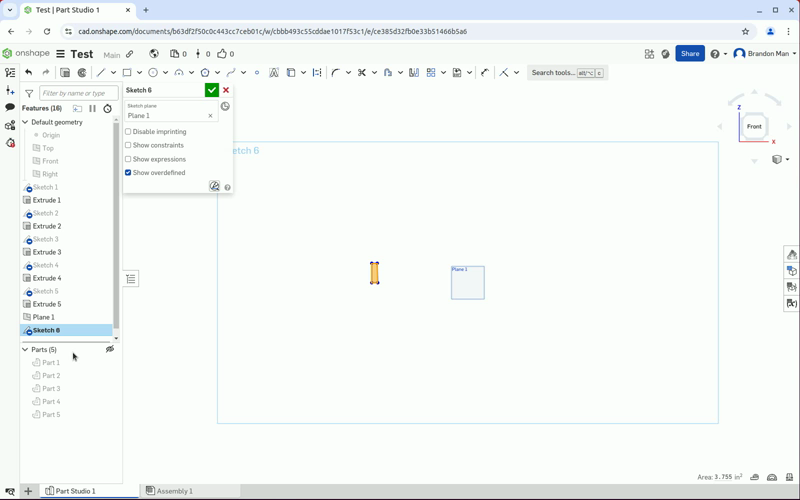
key(shift+e)
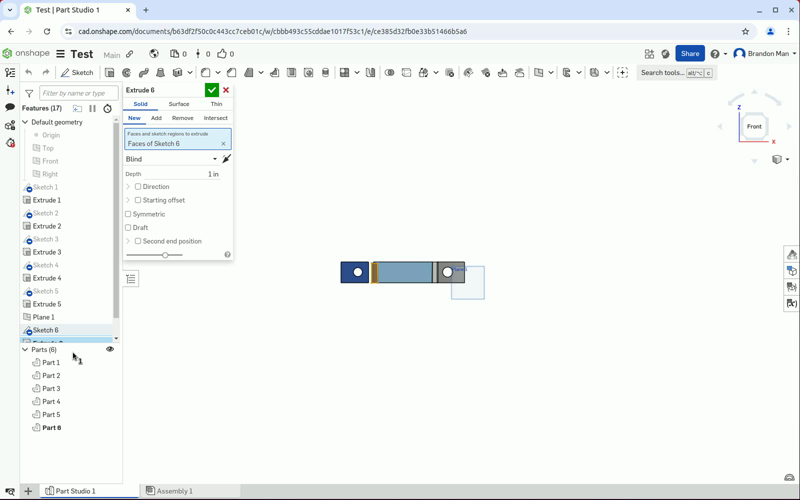
mouse_move(143, 106)
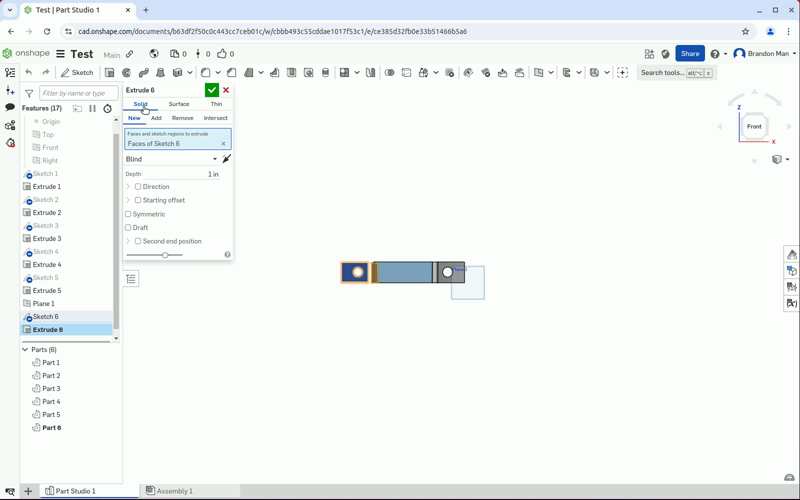
click(143, 106)
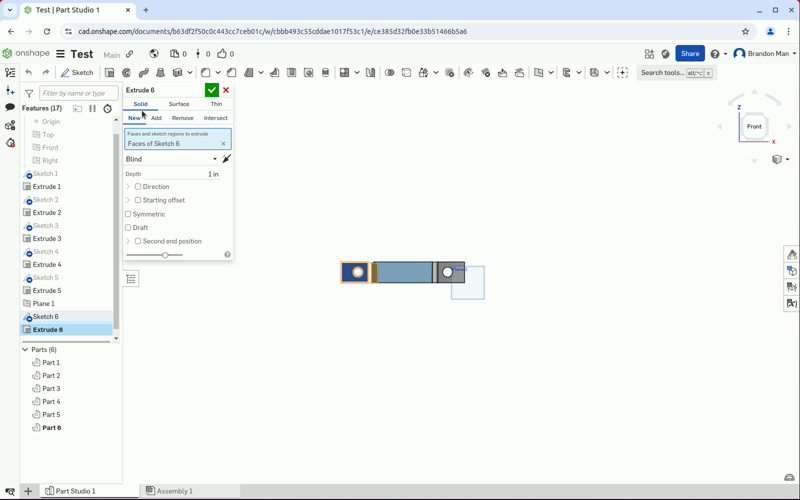
mouse_move(137, 120)
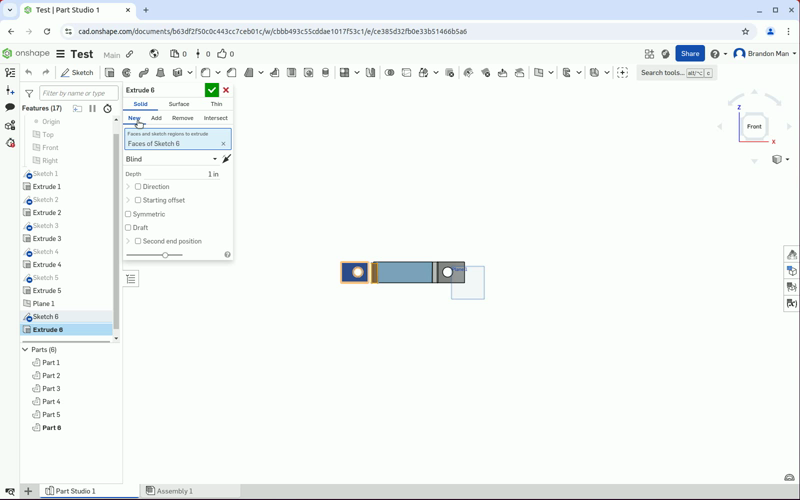
click(137, 120)
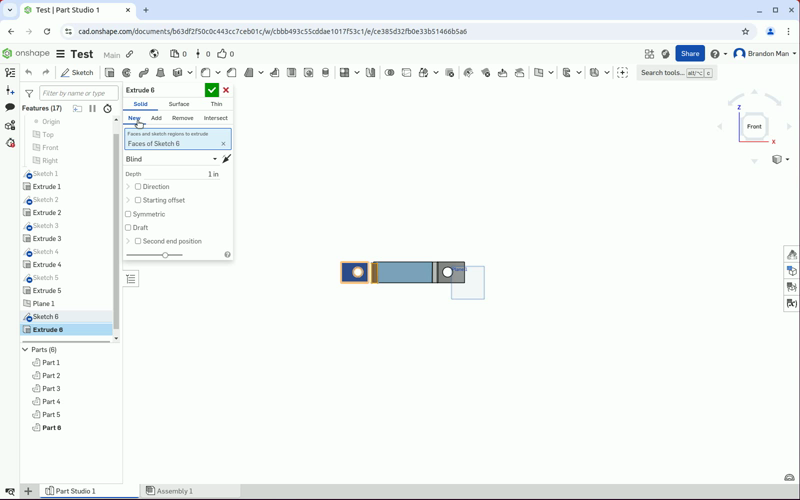
key(tab, 4)
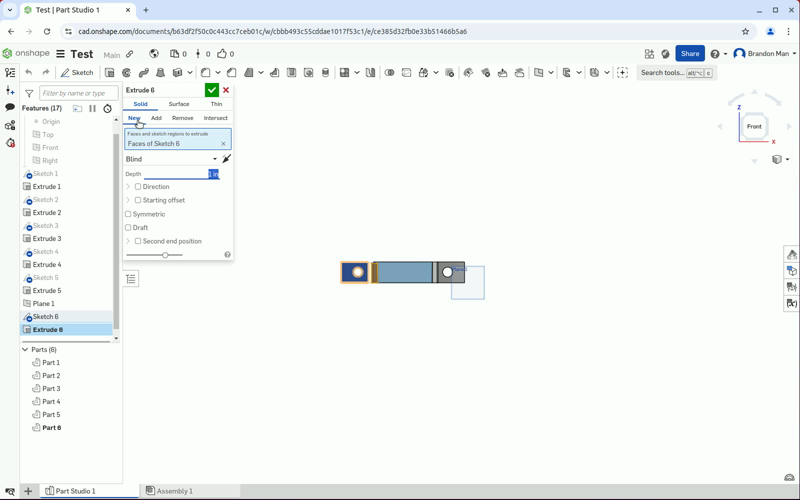
text(7.462)
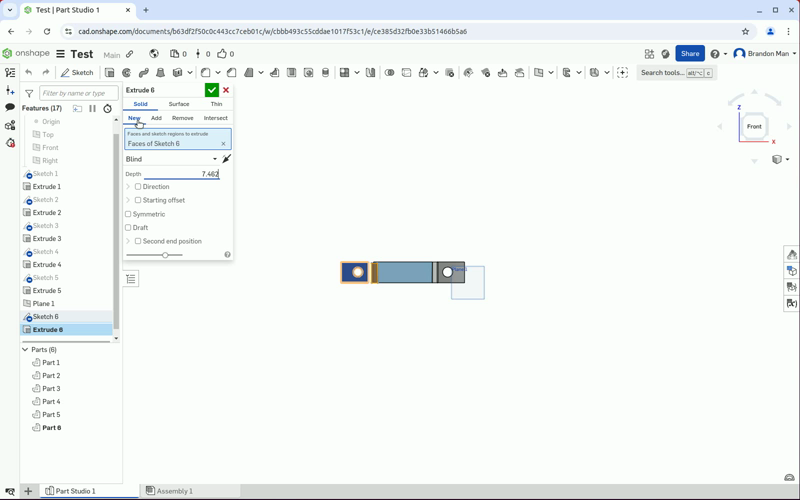
key(enter)
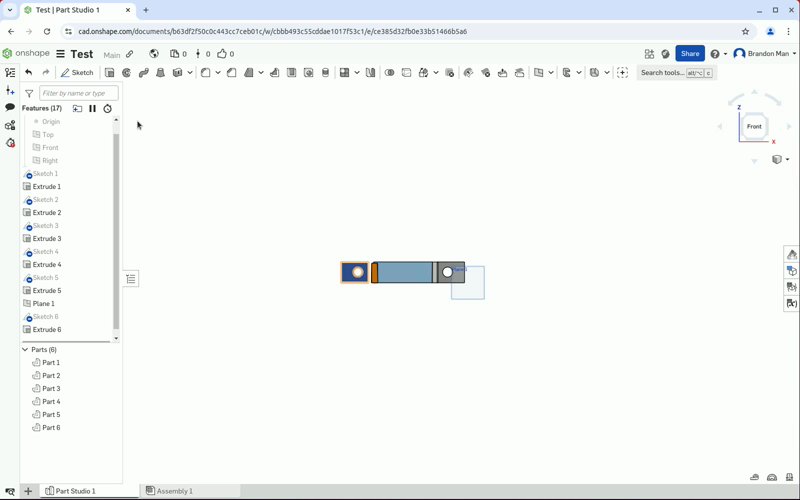
key(shift+h)
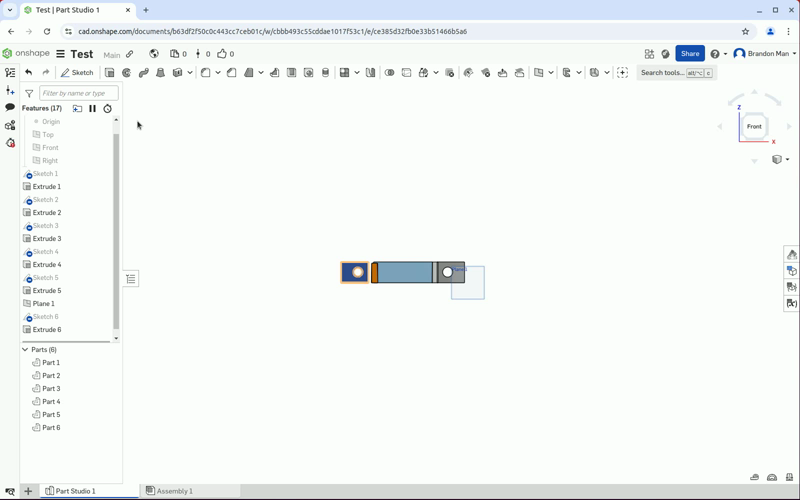
key(shift+h)
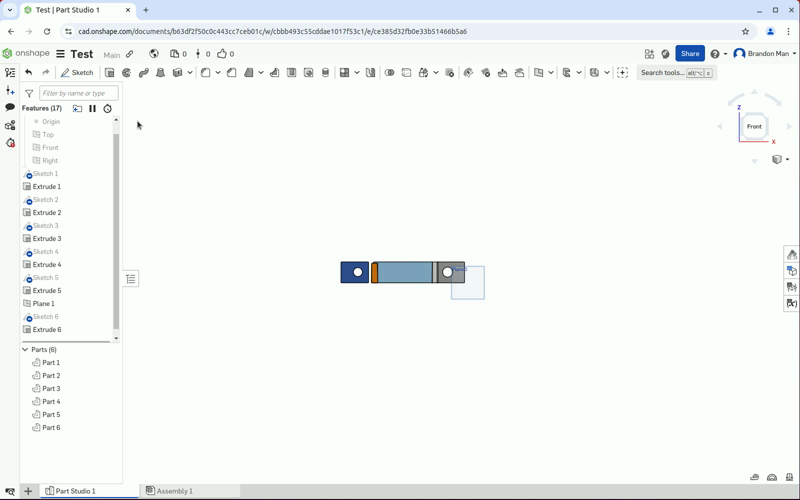
mouse_move(69, 176)
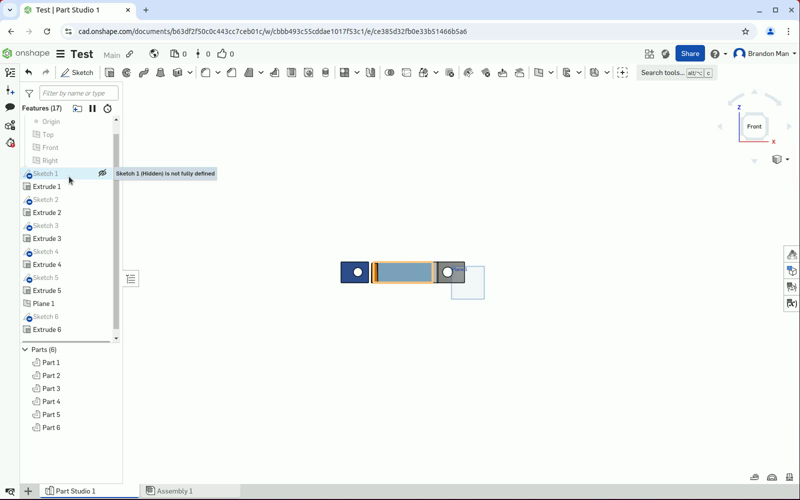
click(69, 176)
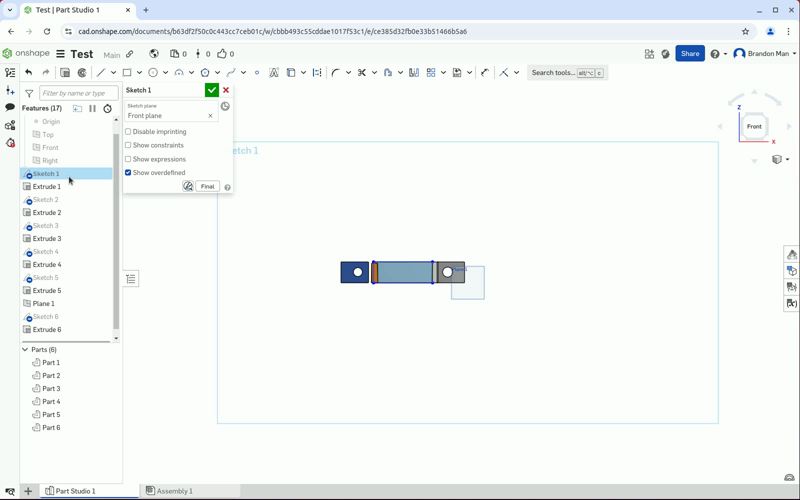
mouse_move(229, 92)
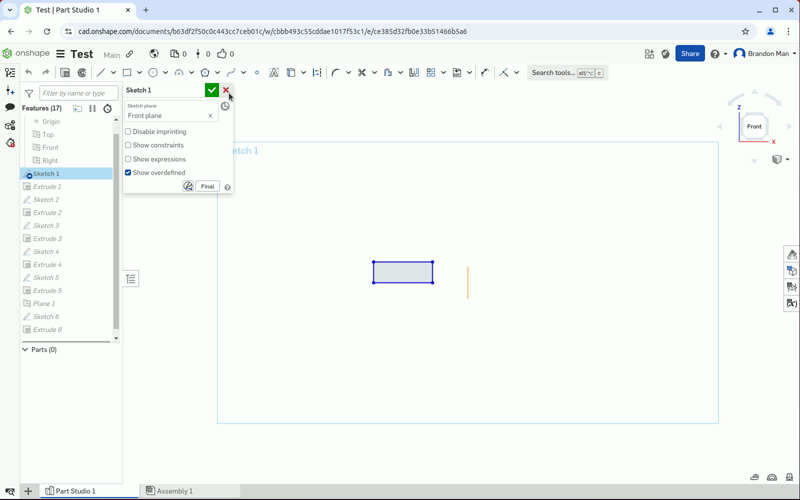
click(229, 92)
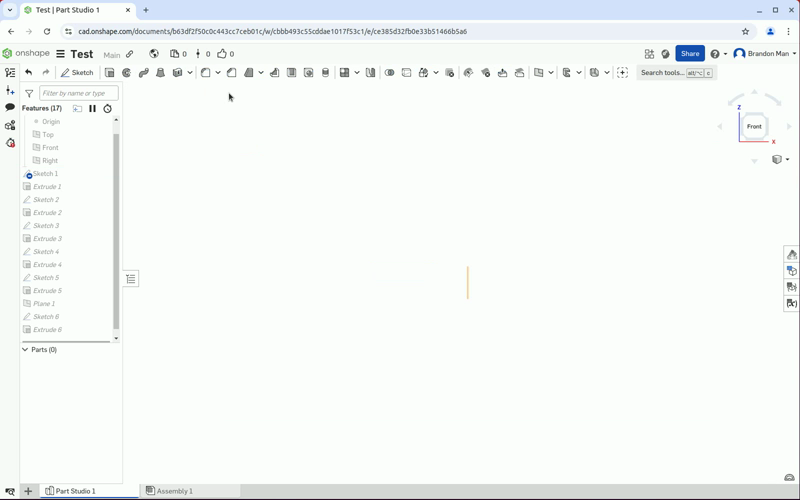
key(shift+s)
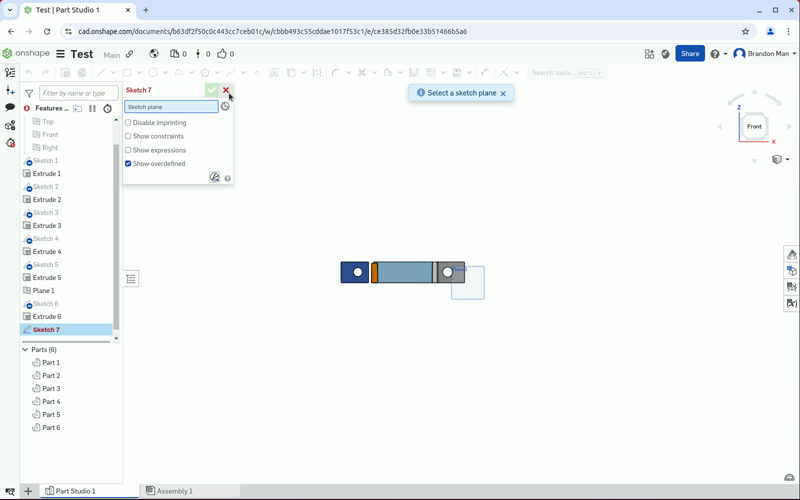
mouse_move(69, 293)
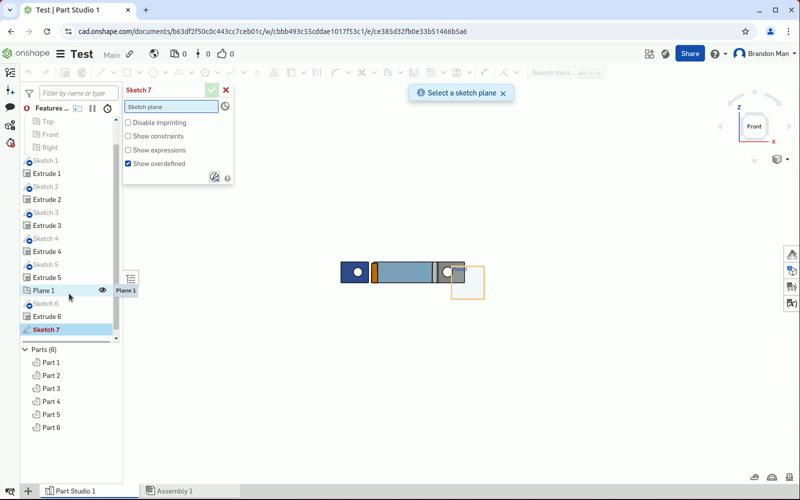
click(69, 293)
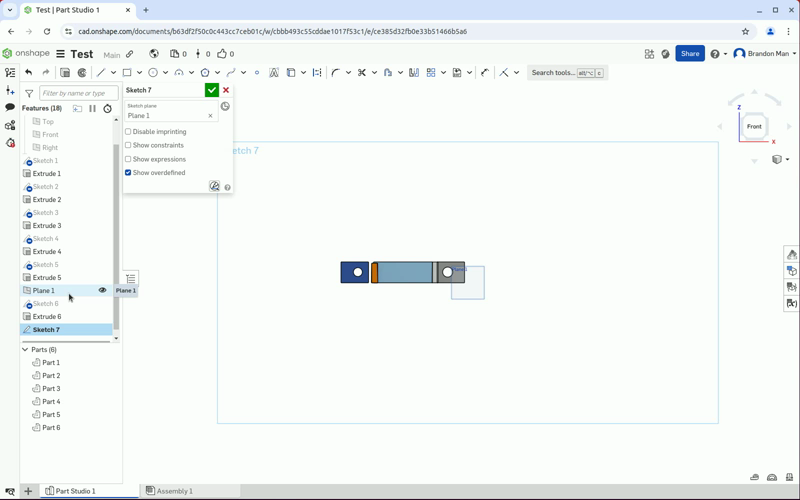
mouse_move(73, 352)
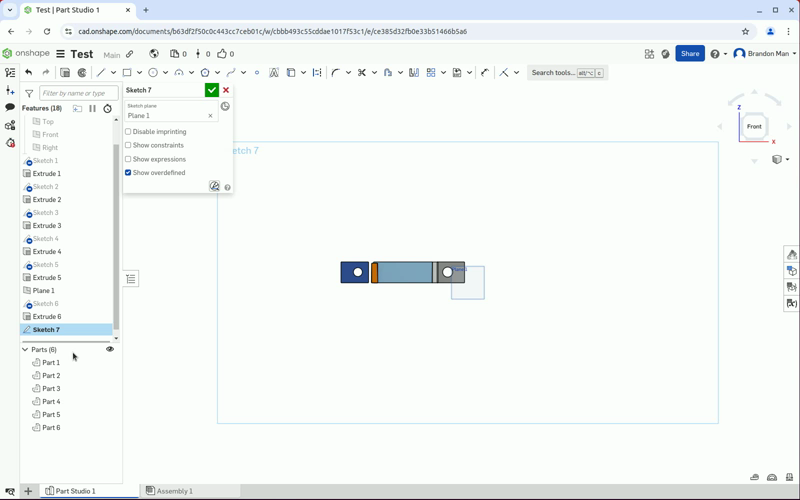
key(y)
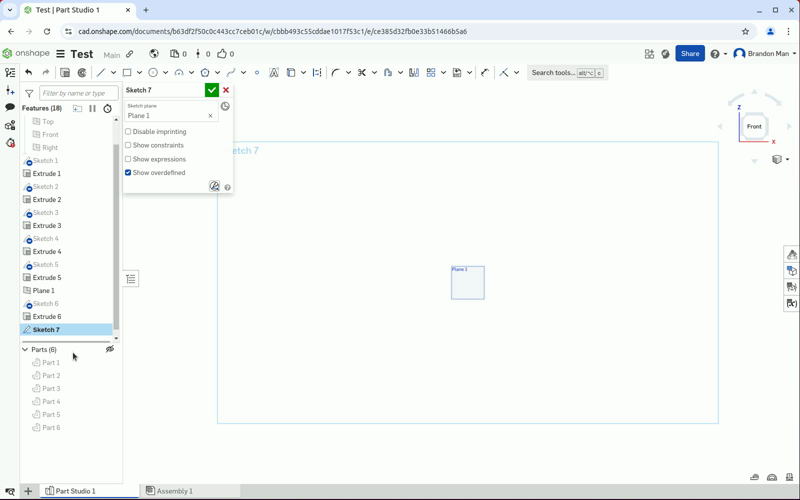
key(l)
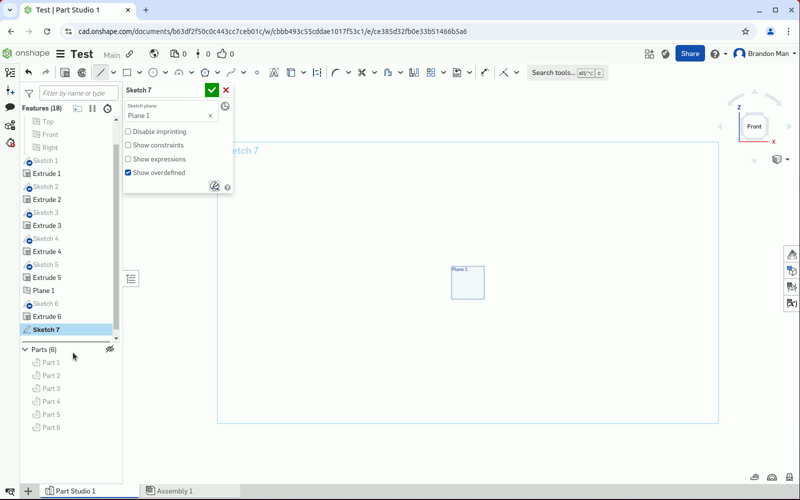
key_down(shift)
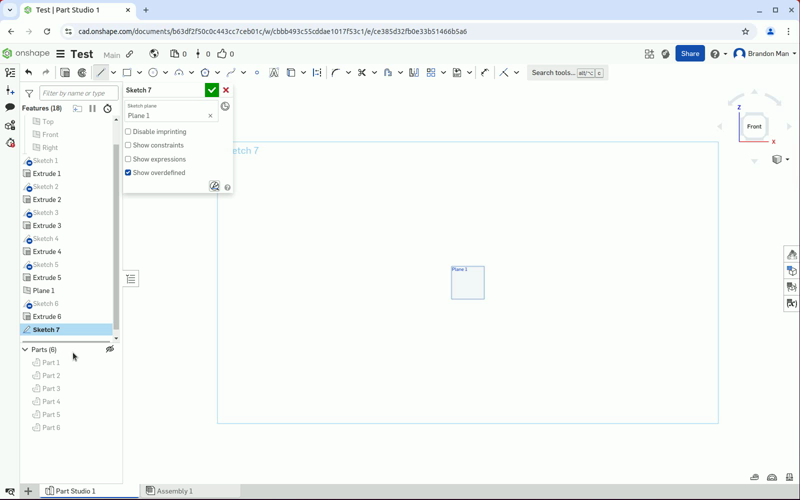
mouse_move(429, 282)
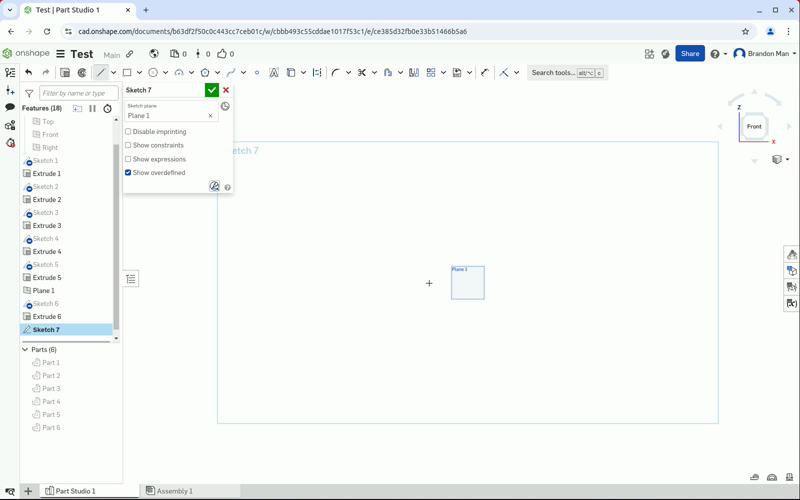
click(429, 282)
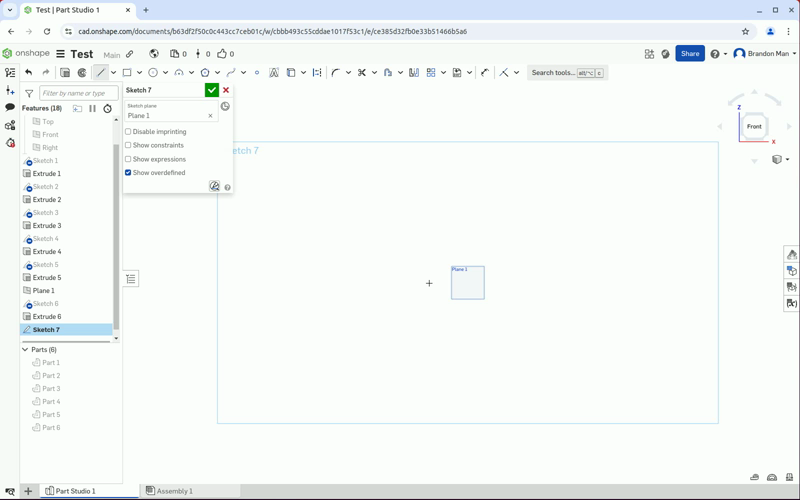
key_up(shift)
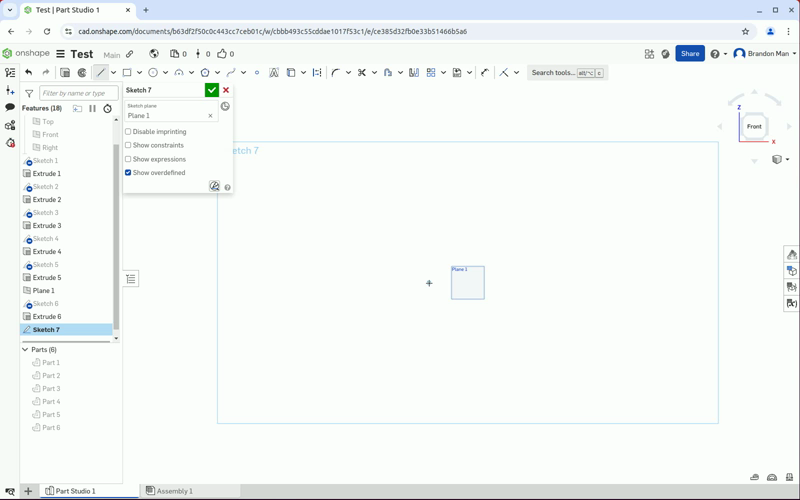
key_down(shift)
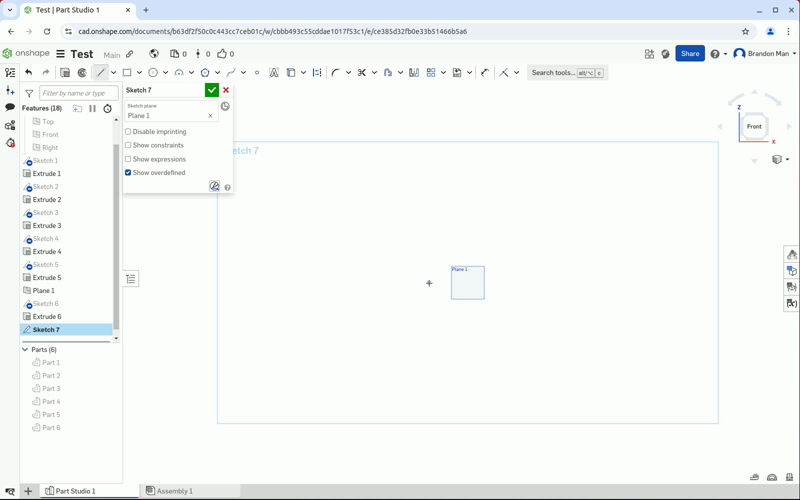
mouse_move(459, 282)
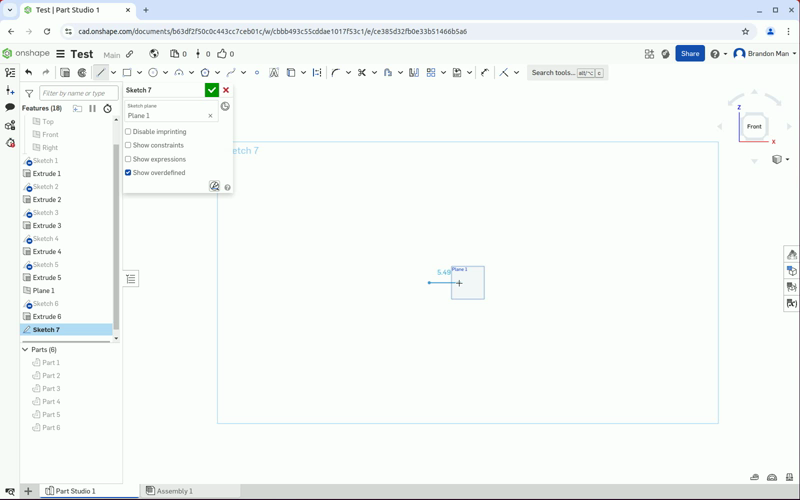
mouse_move(434, 282)
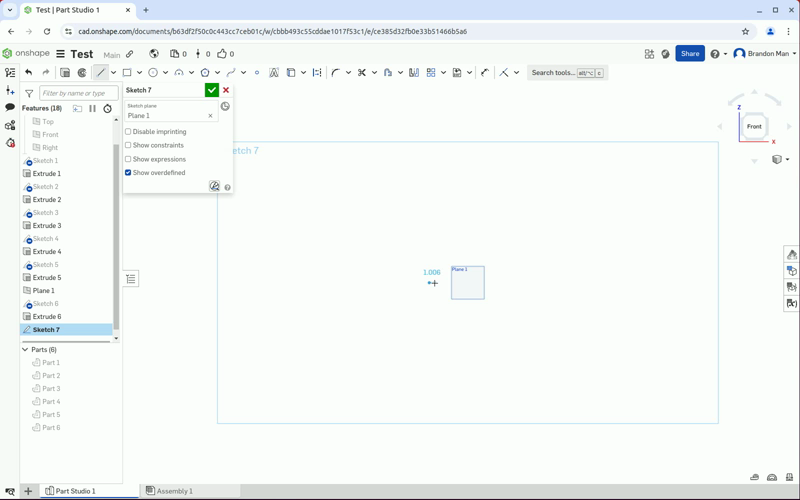
scroll(6)
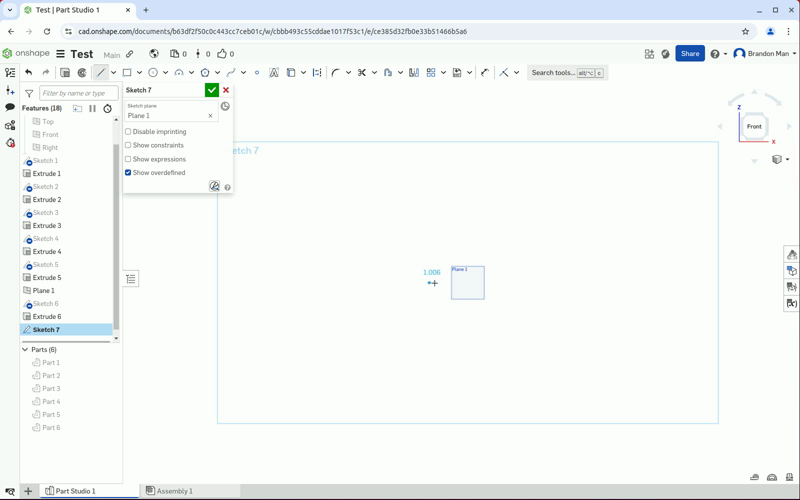
scroll(6)
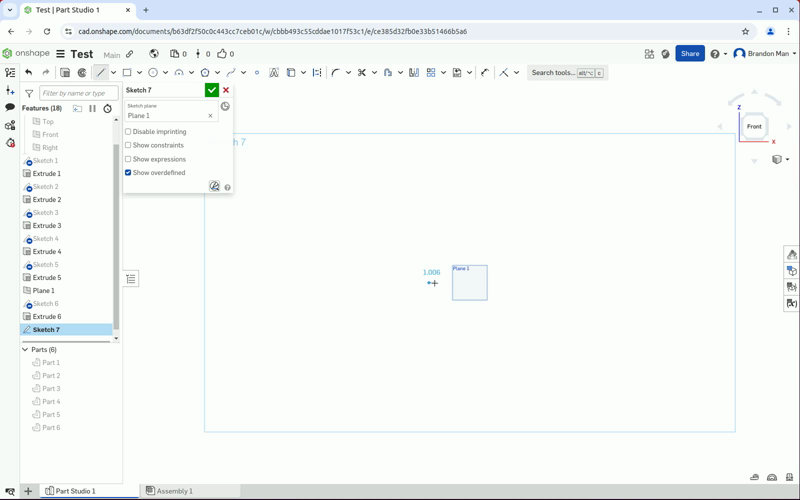
scroll(6)
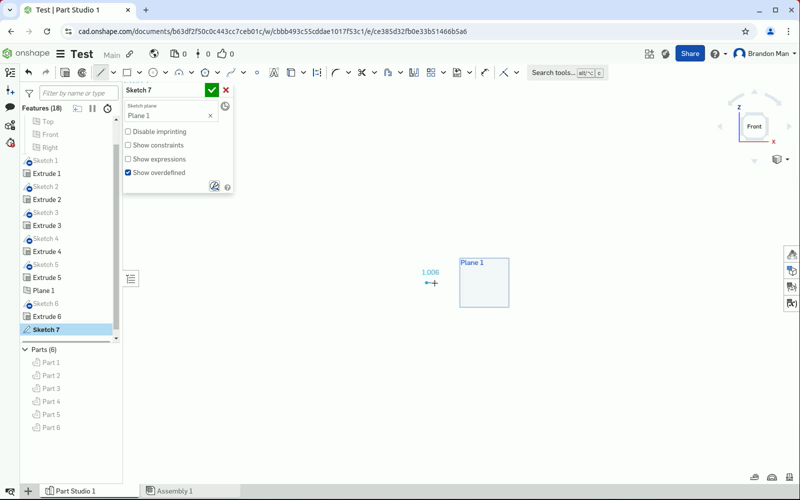
scroll(6)
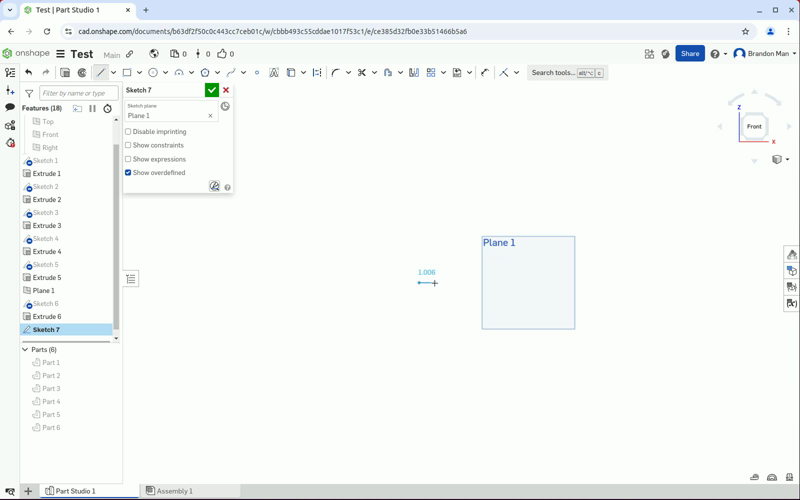
scroll(6)
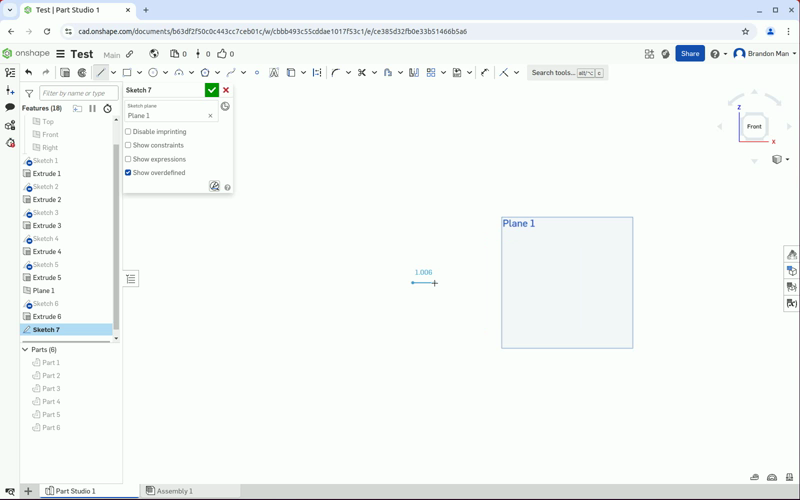
scroll(6)
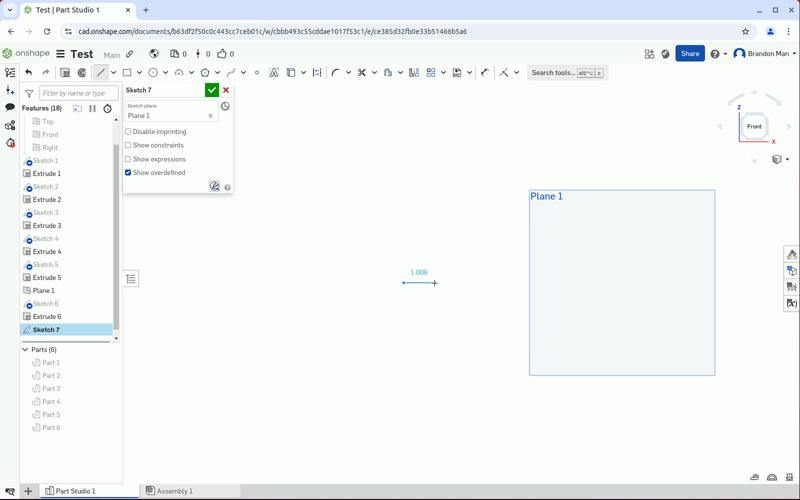
scroll(6)
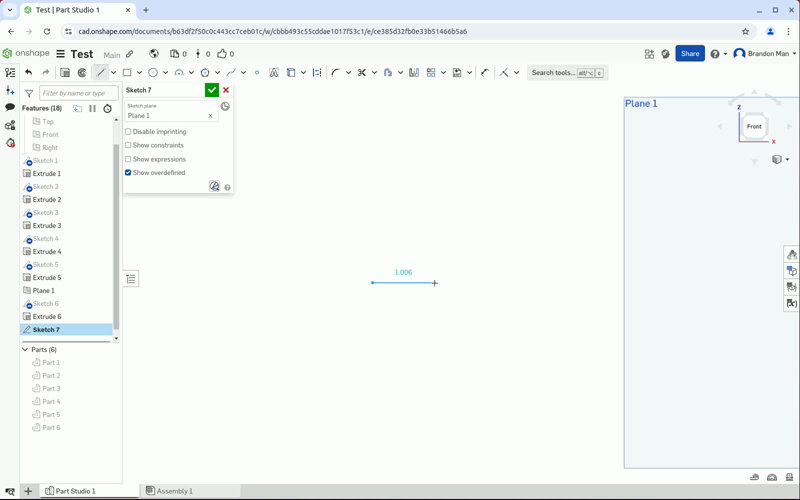
click(434, 282)
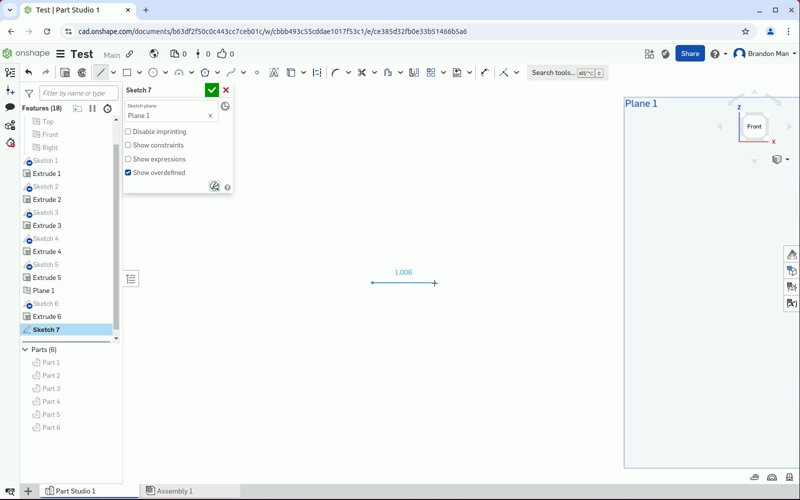
scroll(-6)
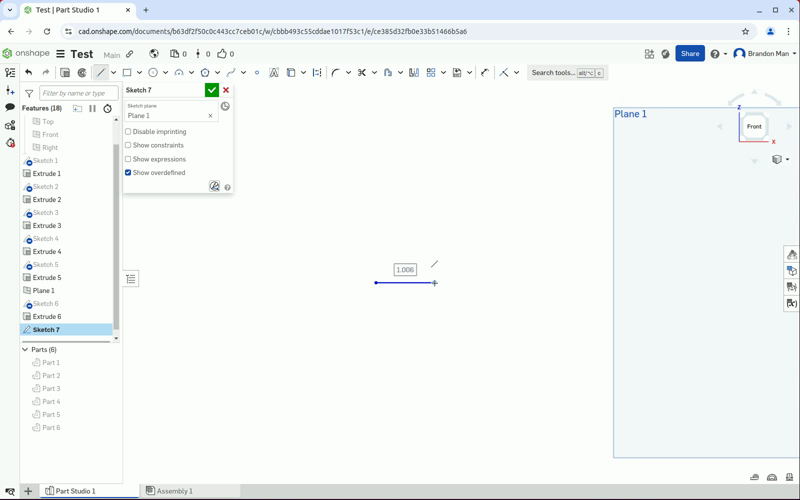
scroll(-6)
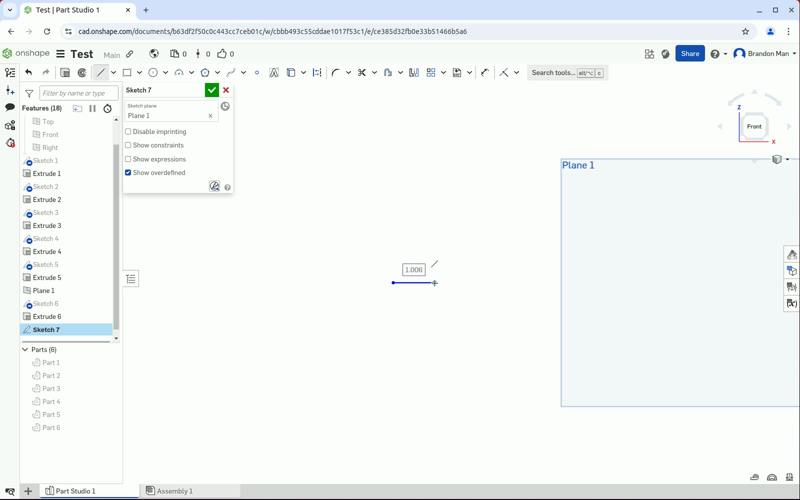
scroll(-6)
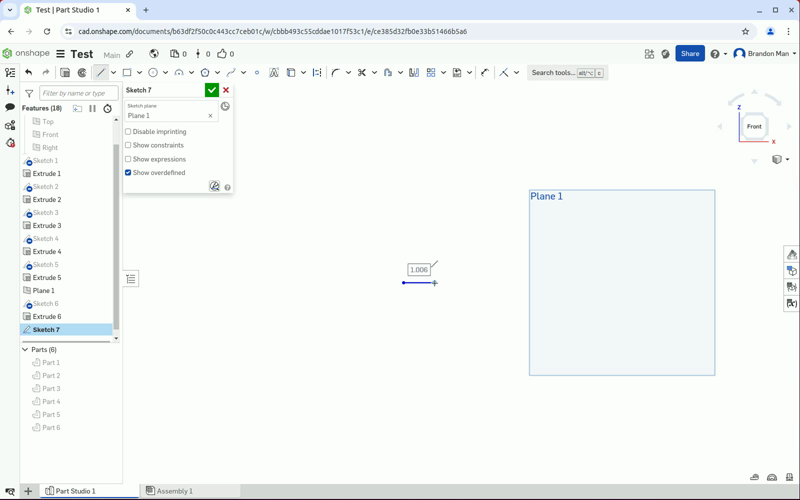
scroll(-6)
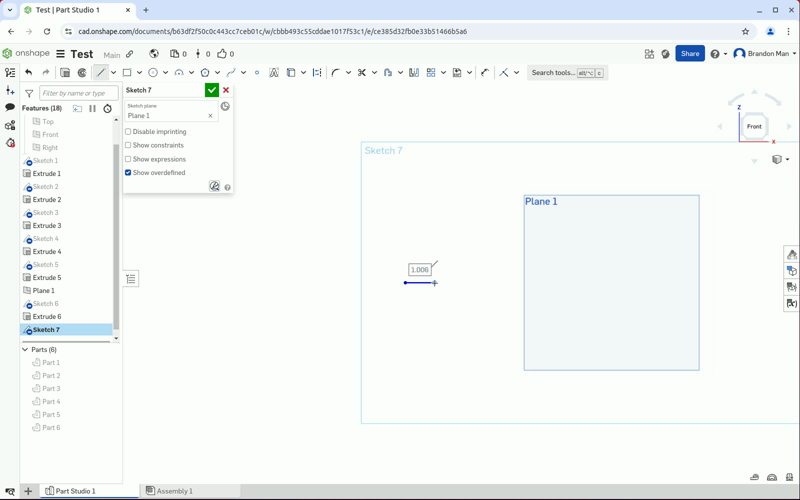
scroll(-6)
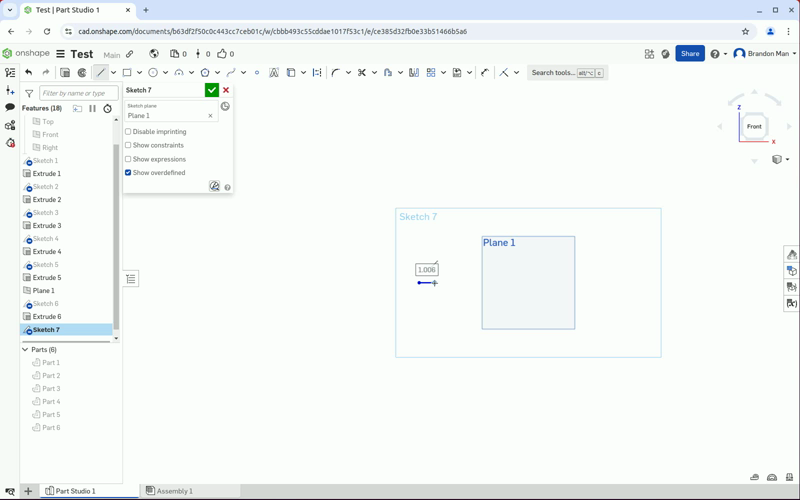
scroll(-6)
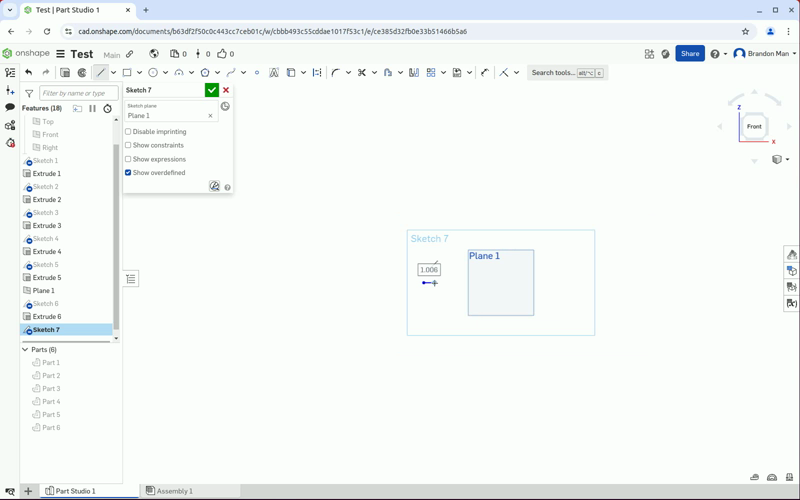
scroll(-6)
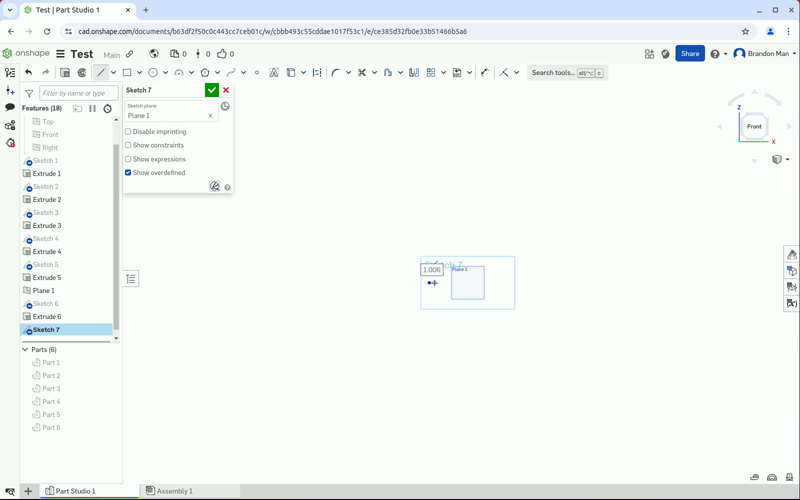
key_up(shift)
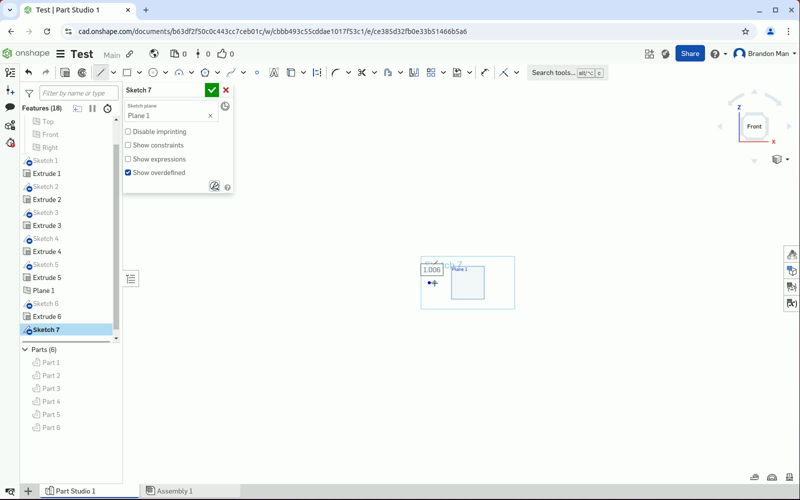
key_down(shift)
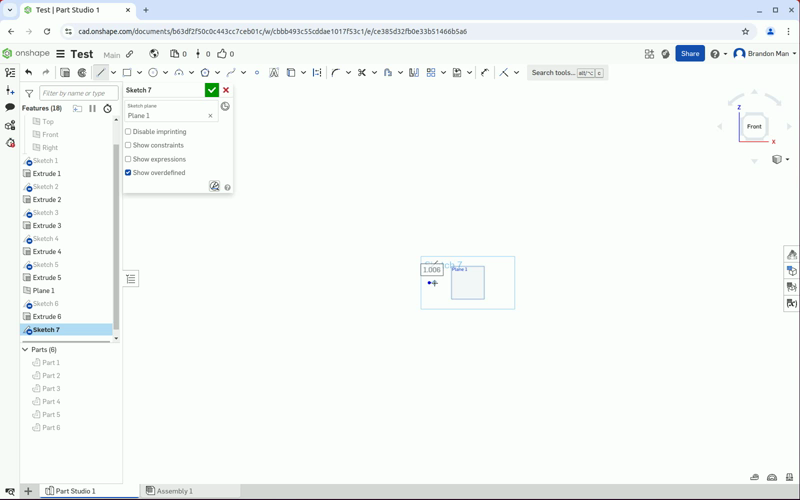
mouse_move(464, 282)
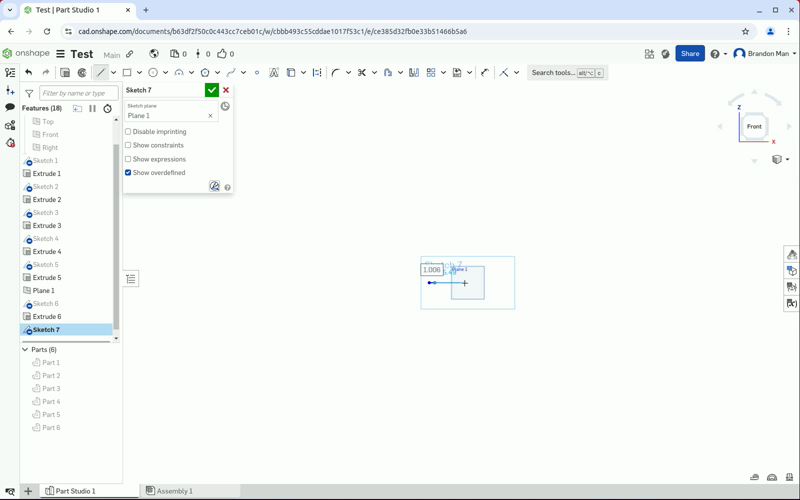
mouse_move(434, 263)
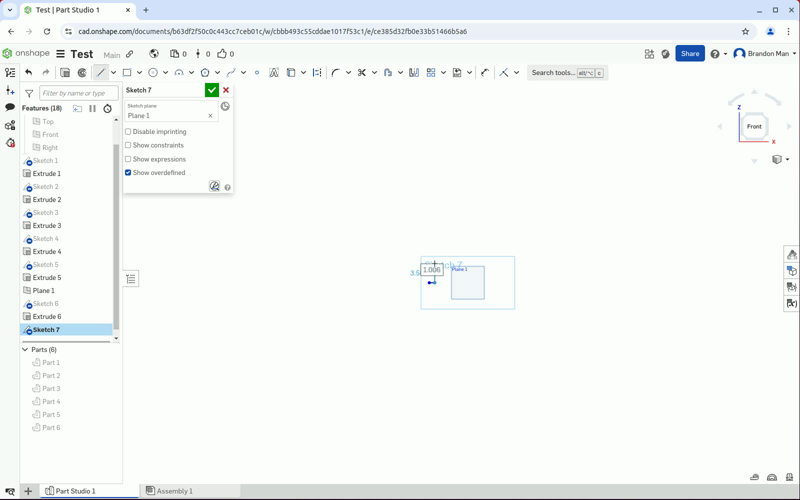
click(434, 263)
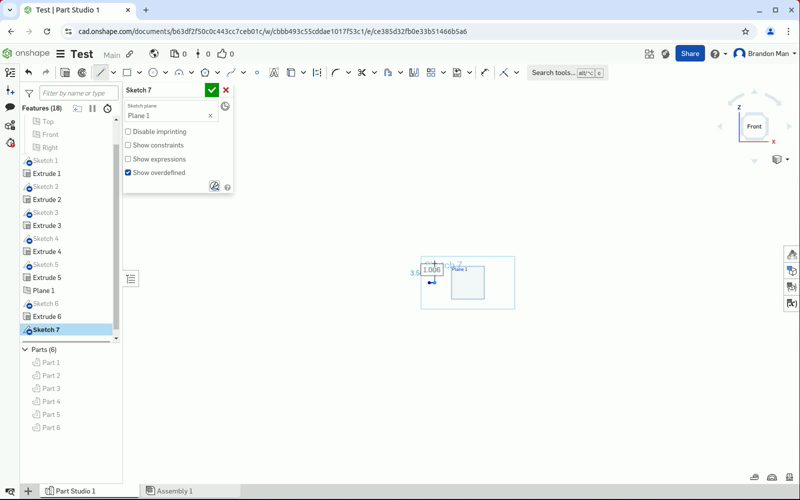
key_up(shift)
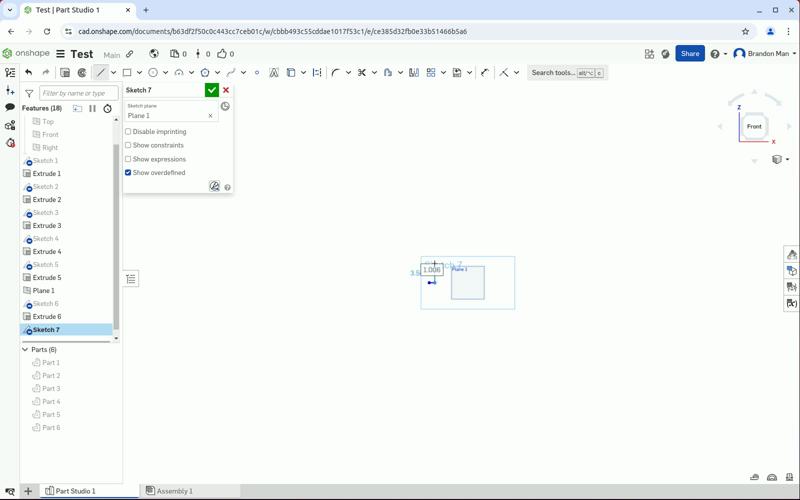
key_down(shift)
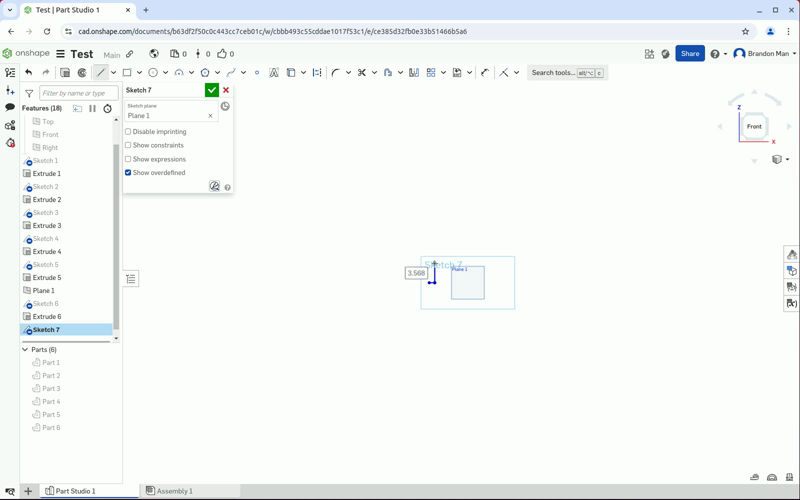
mouse_move(464, 263)
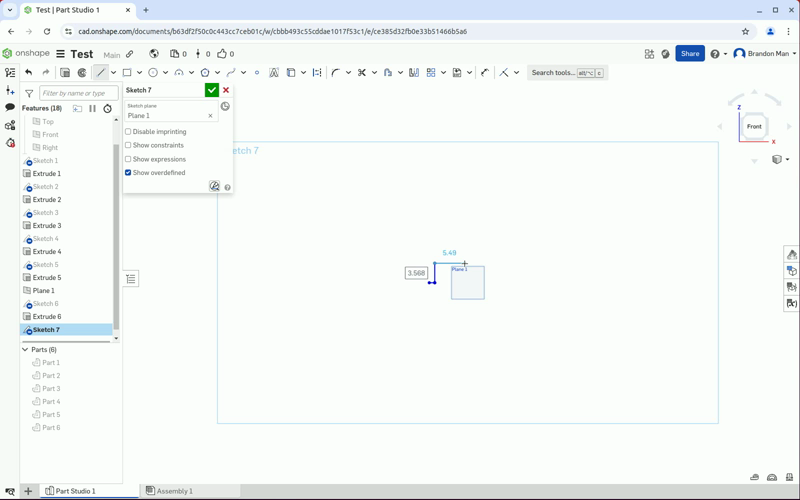
mouse_move(429, 263)
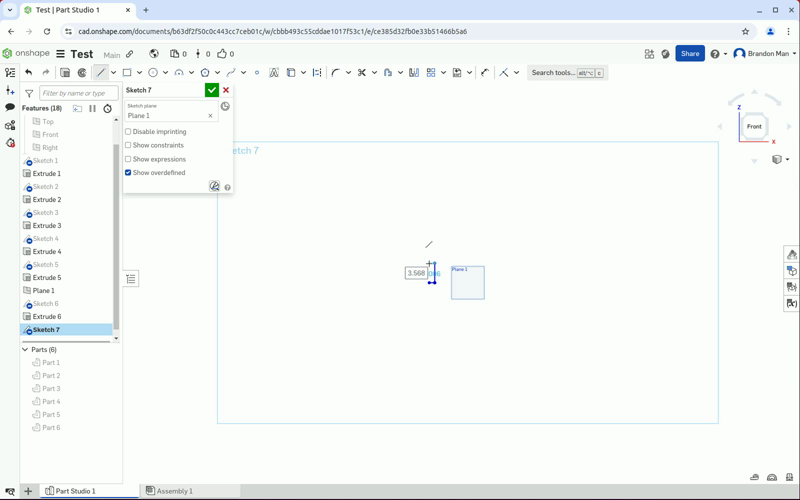
scroll(6)
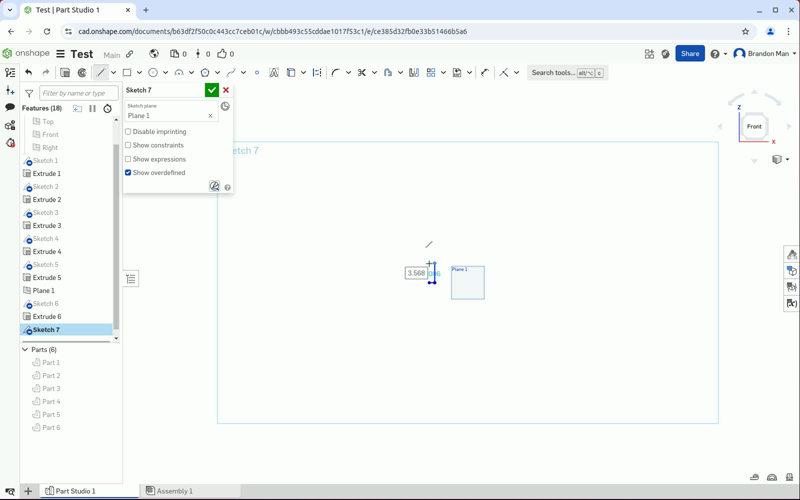
scroll(6)
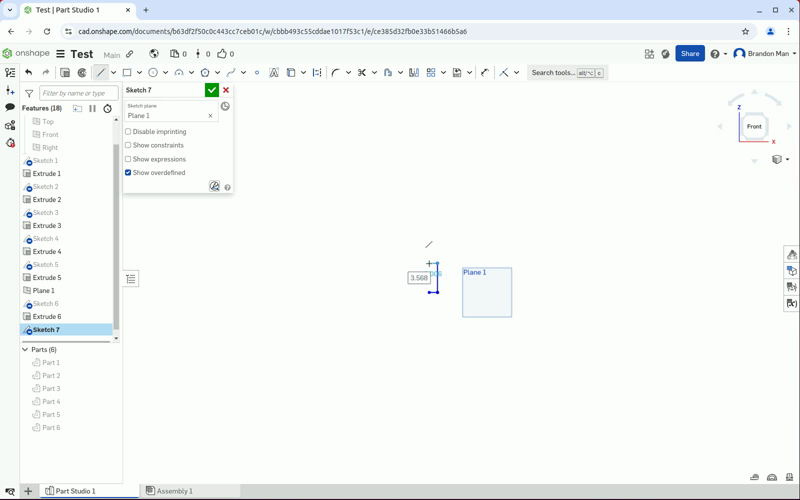
scroll(6)
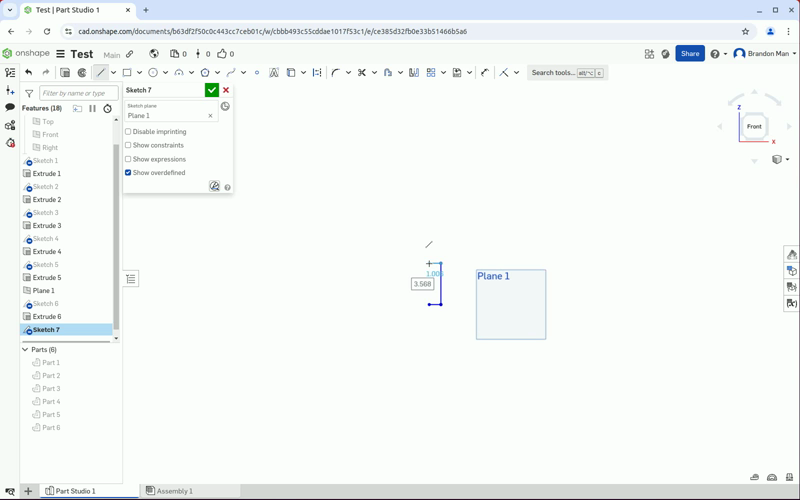
scroll(6)
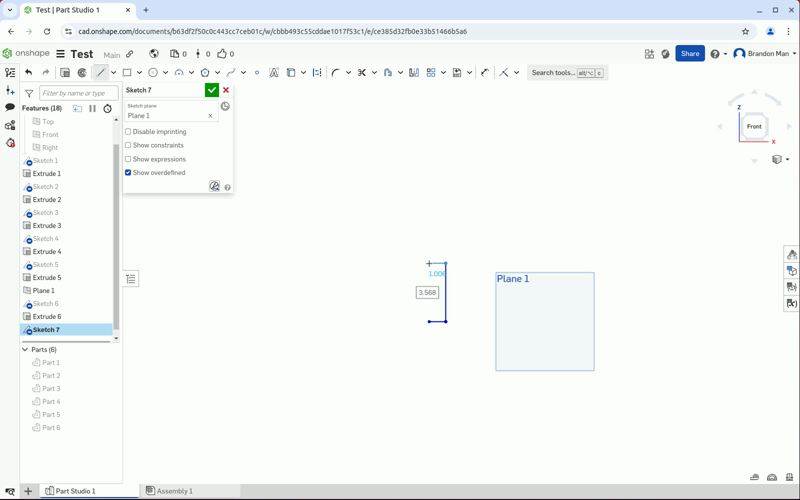
scroll(6)
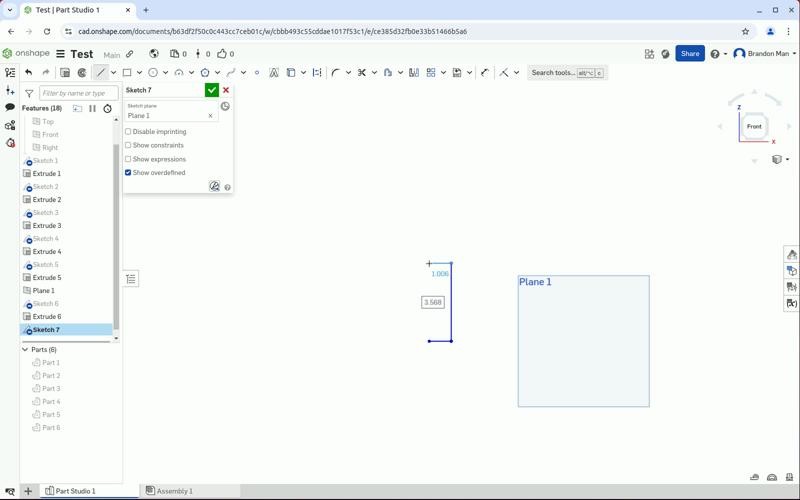
scroll(6)
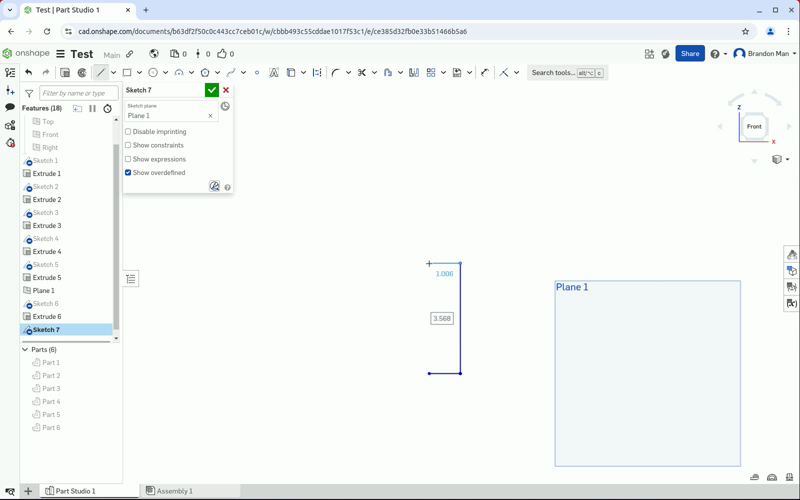
scroll(6)
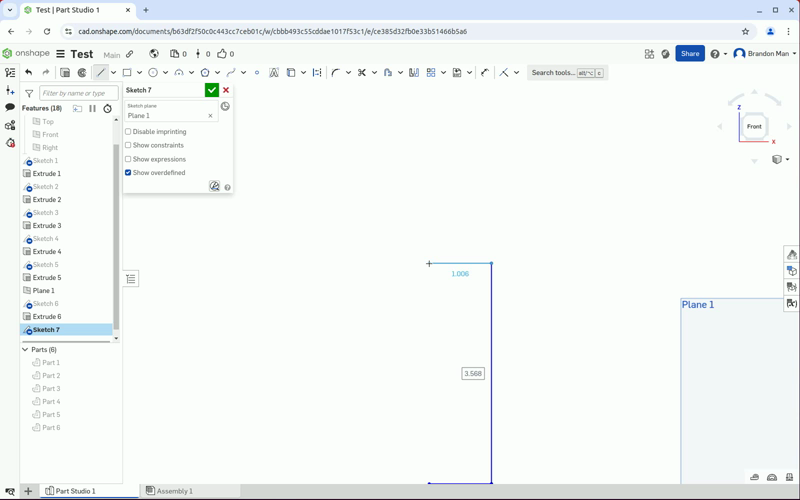
click(429, 263)
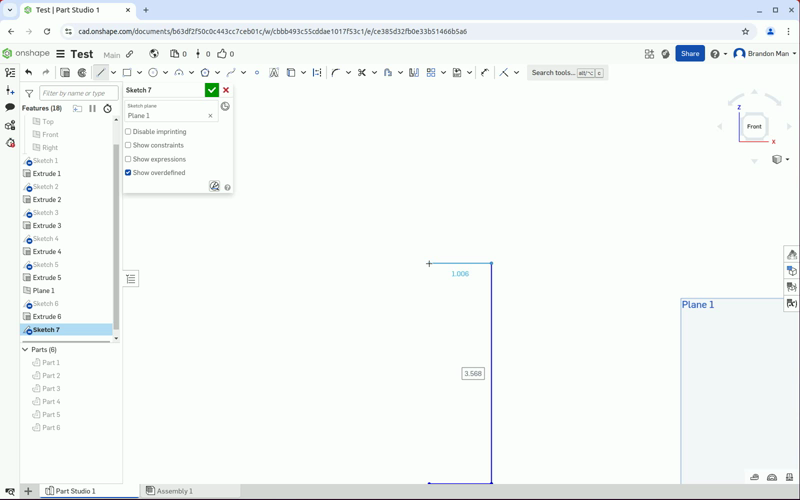
scroll(-6)
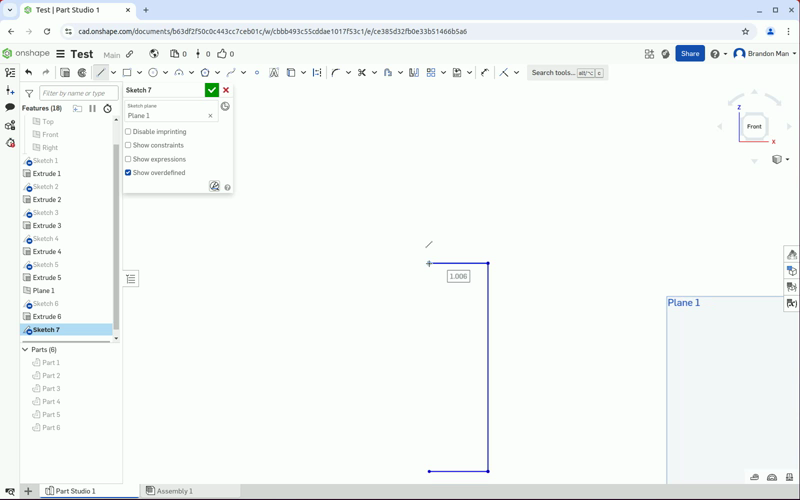
scroll(-6)
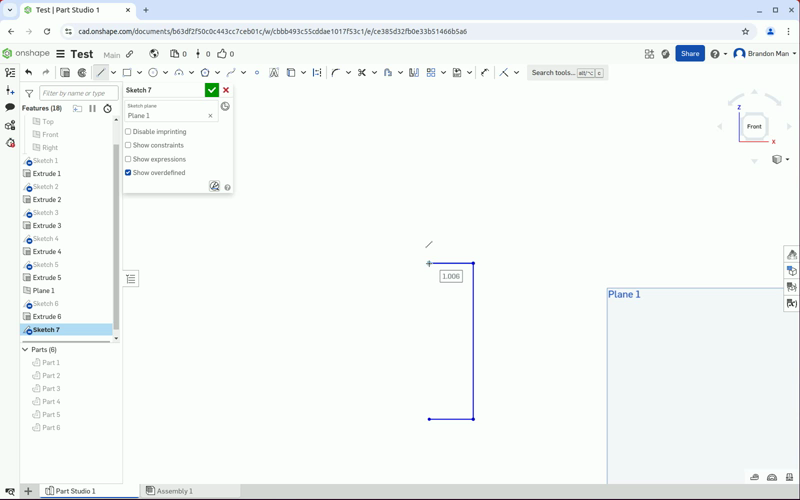
scroll(-6)
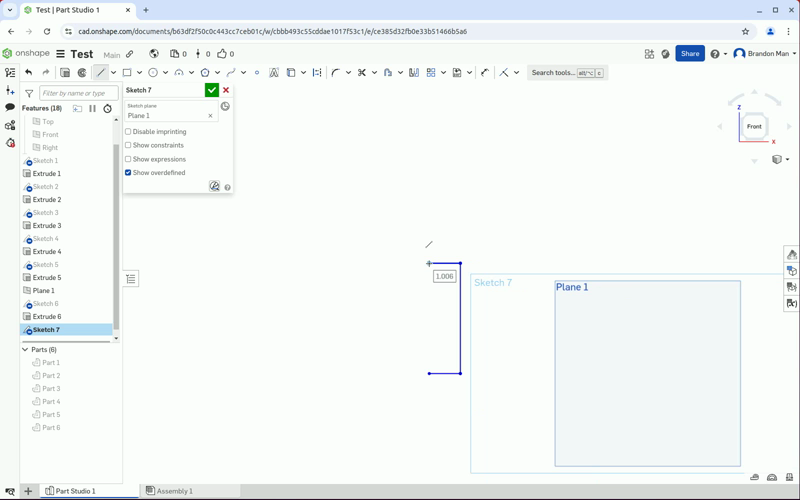
scroll(-6)
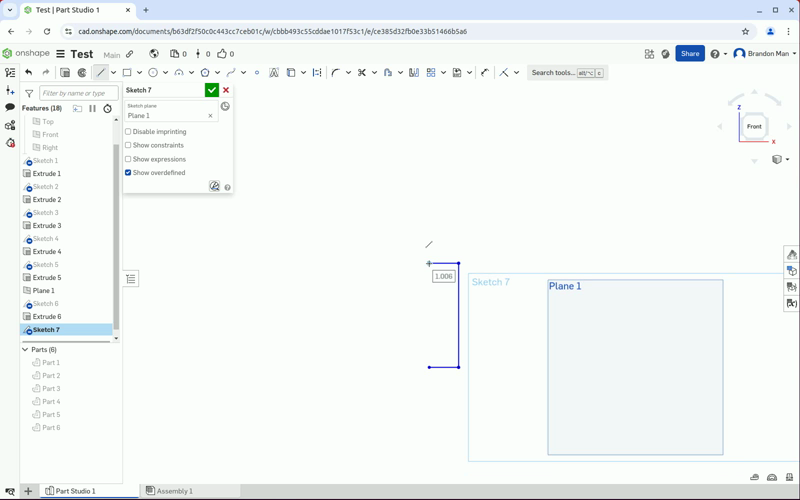
scroll(-6)
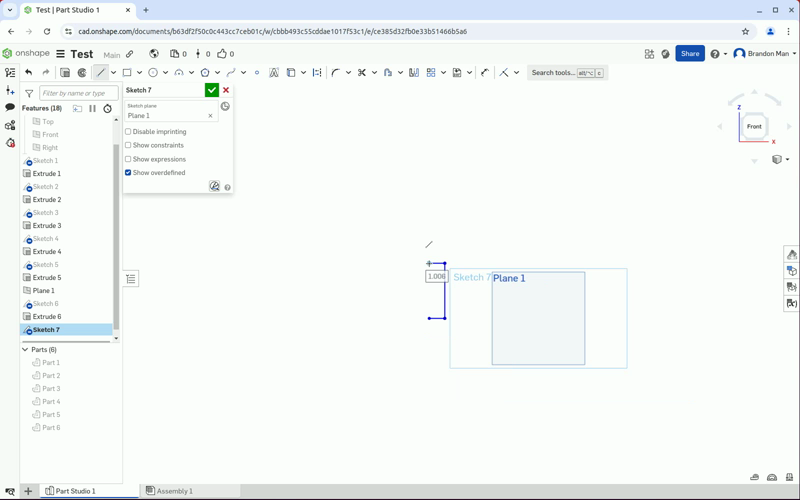
scroll(-6)
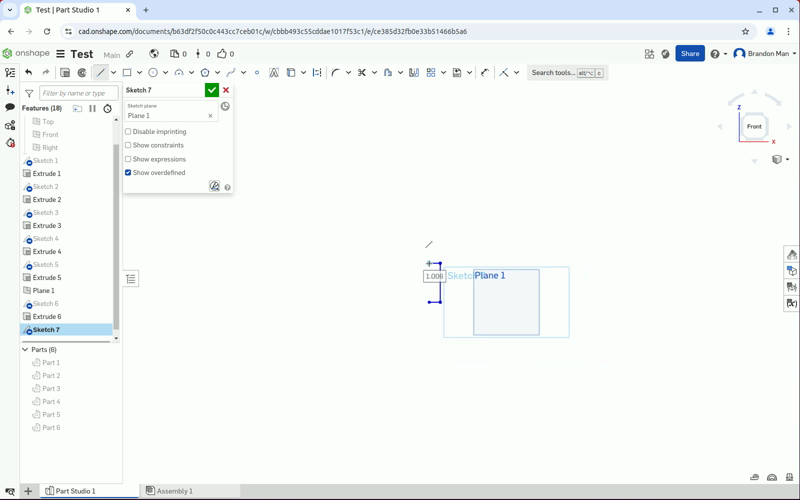
scroll(-6)
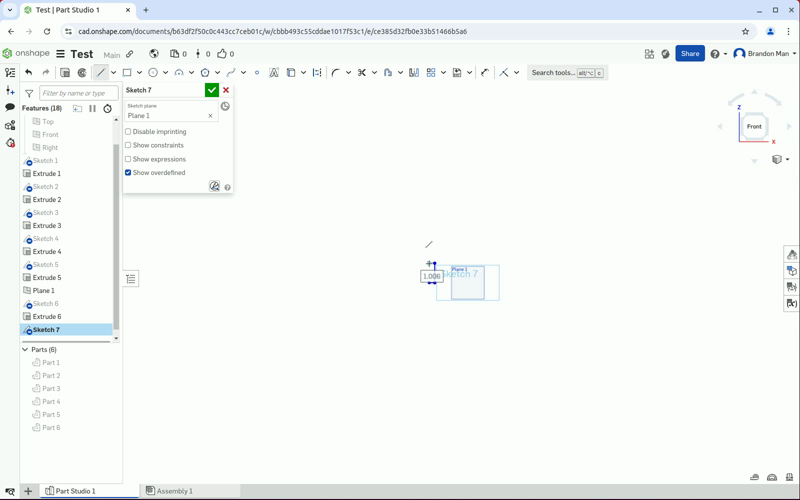
key_up(shift)
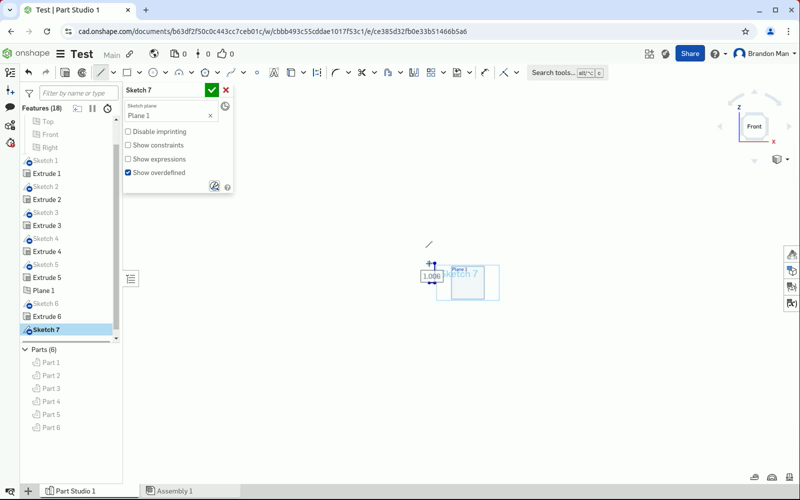
mouse_move(459, 263)
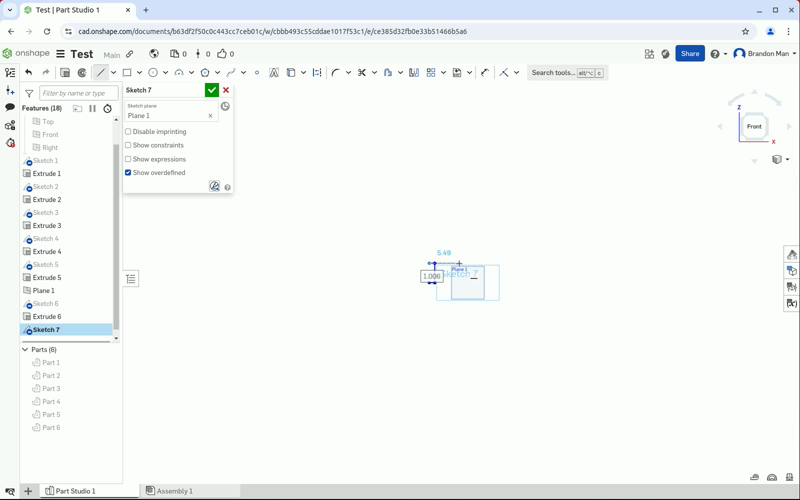
key_down(shift)
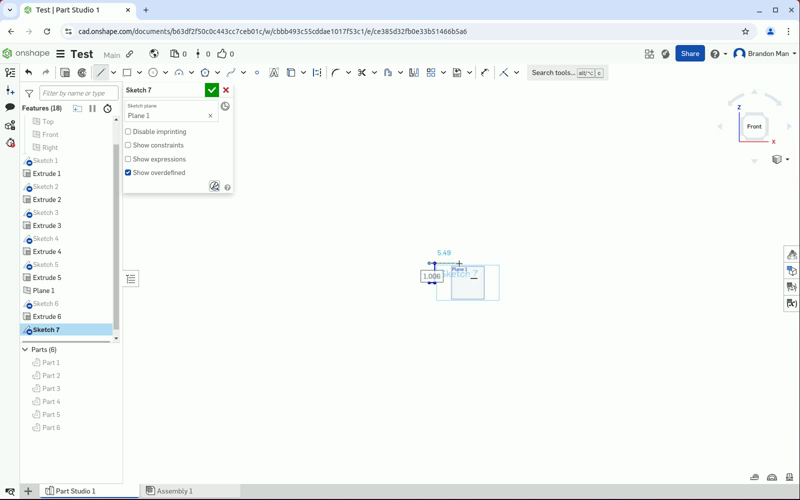
mouse_move(429, 282)
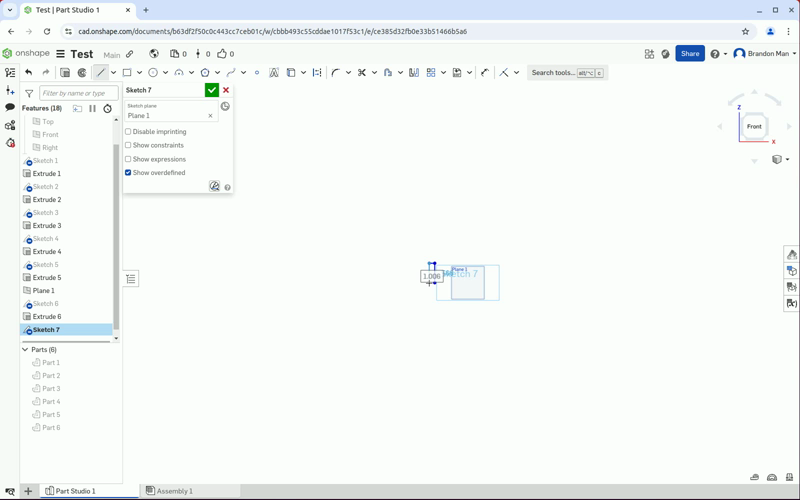
key_up(shift)
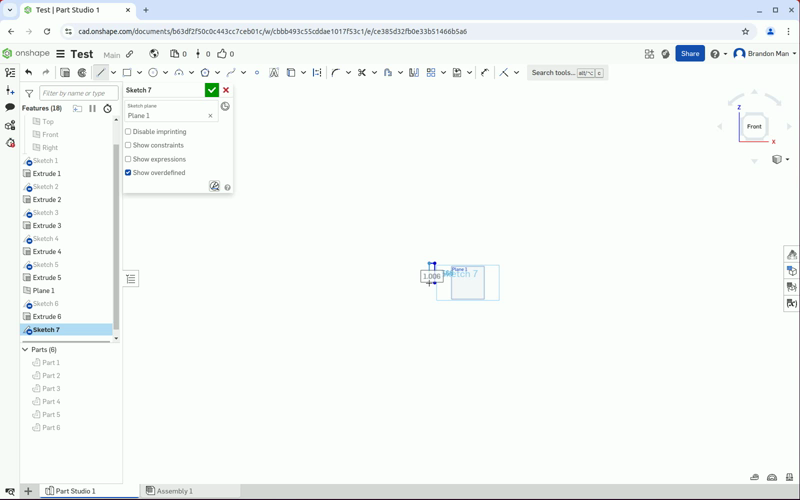
click(429, 282)
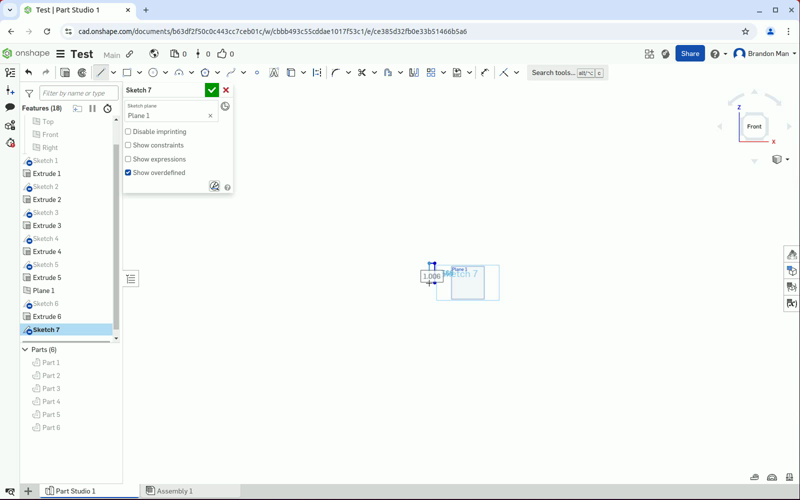
key(esc)
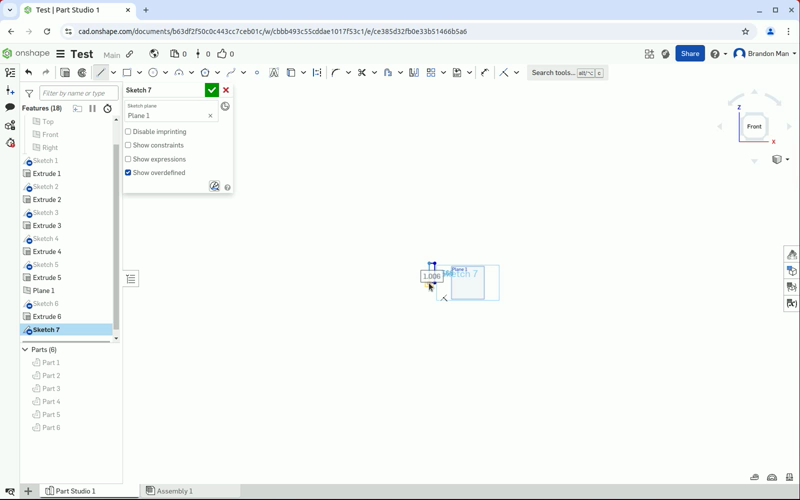
mouse_move(429, 280)
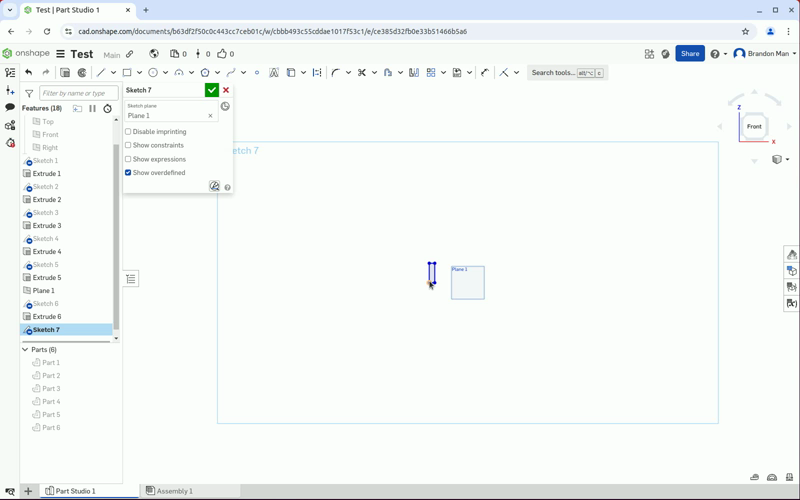
scroll(6)
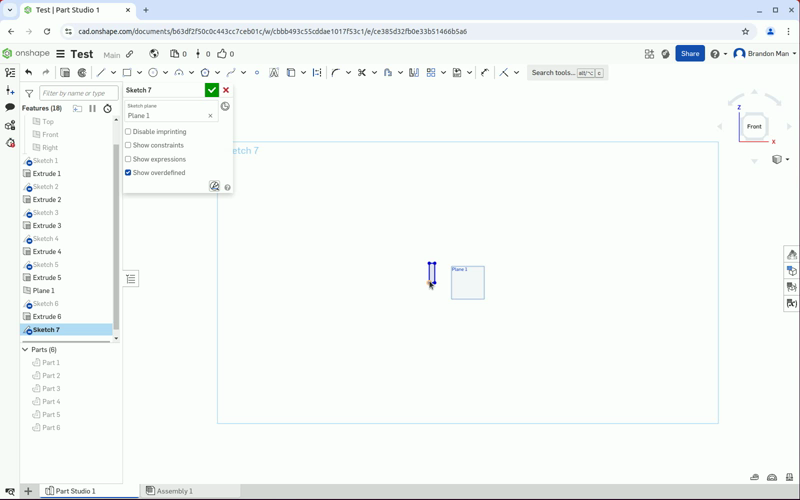
scroll(6)
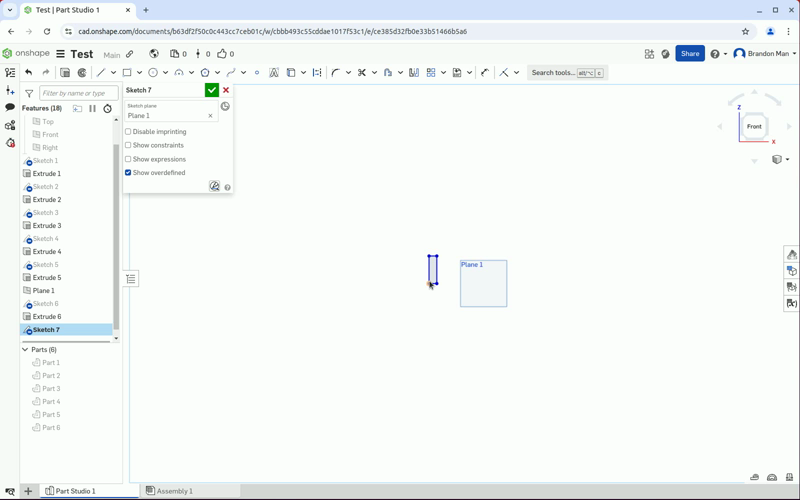
scroll(6)
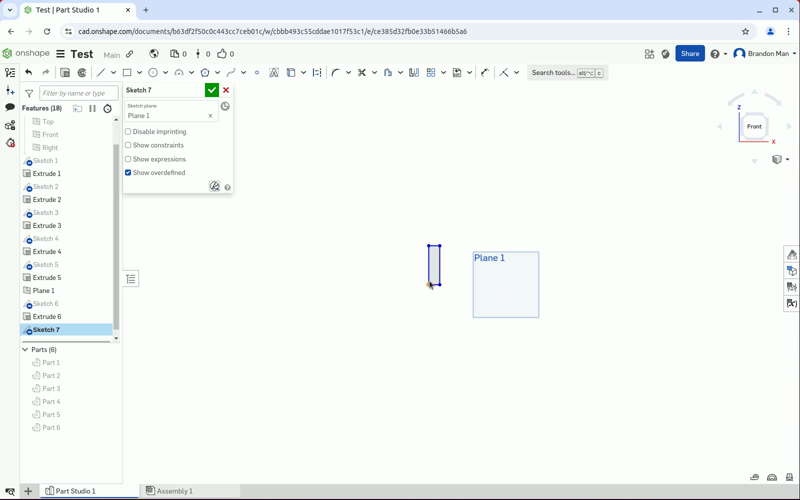
scroll(6)
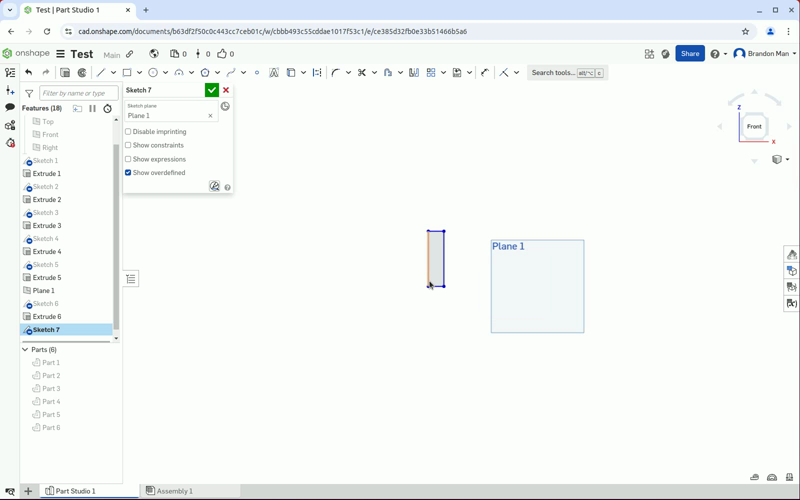
scroll(6)
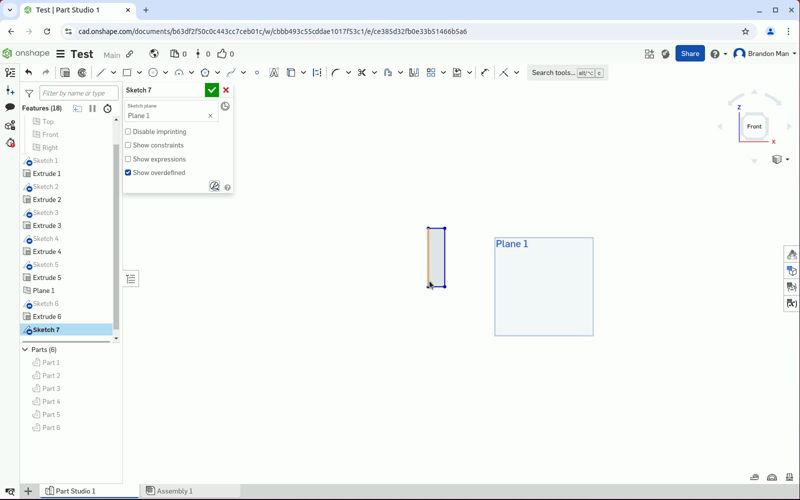
scroll(6)
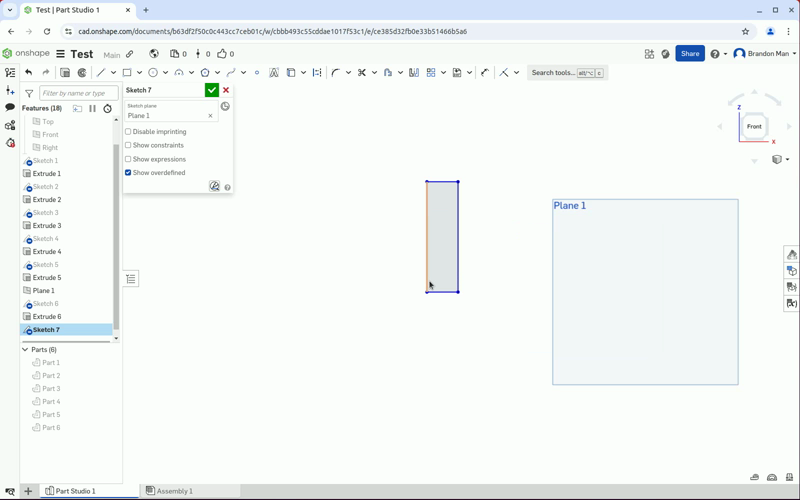
scroll(6)
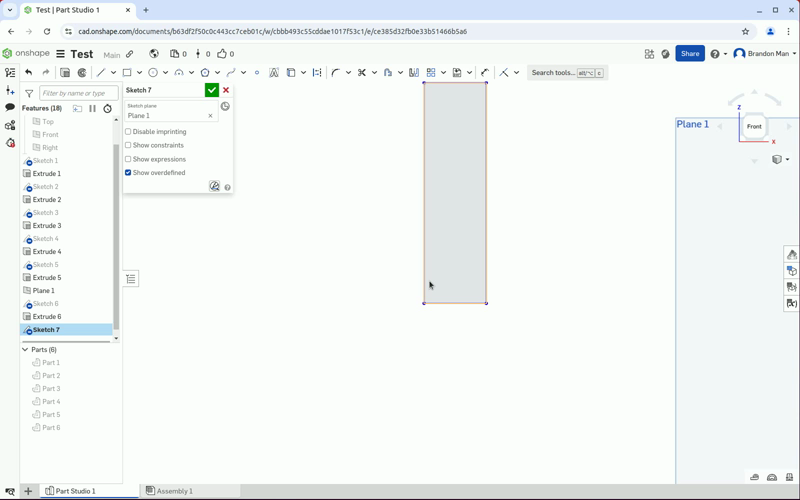
click(429, 280)
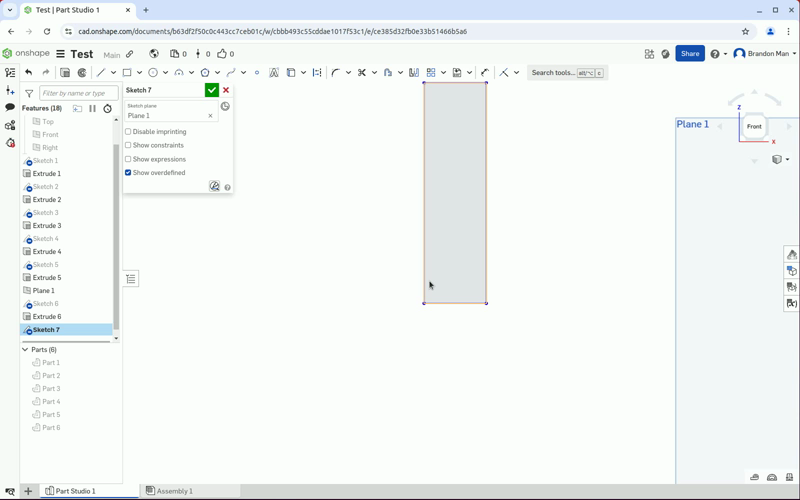
scroll(-6)
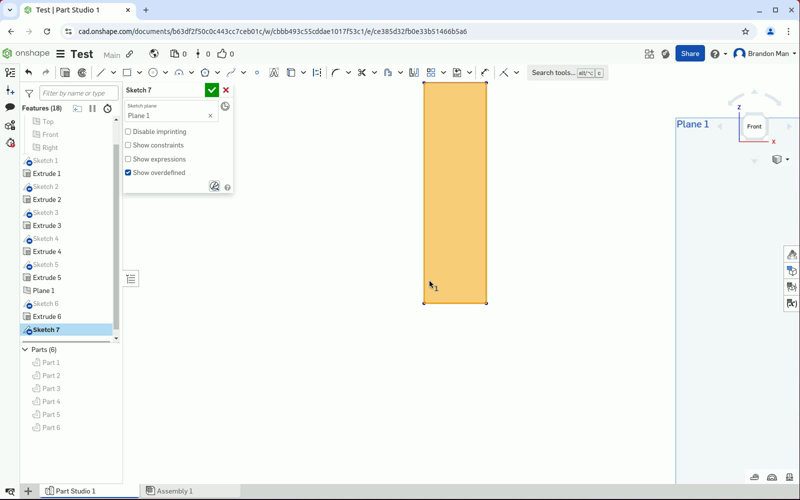
scroll(-6)
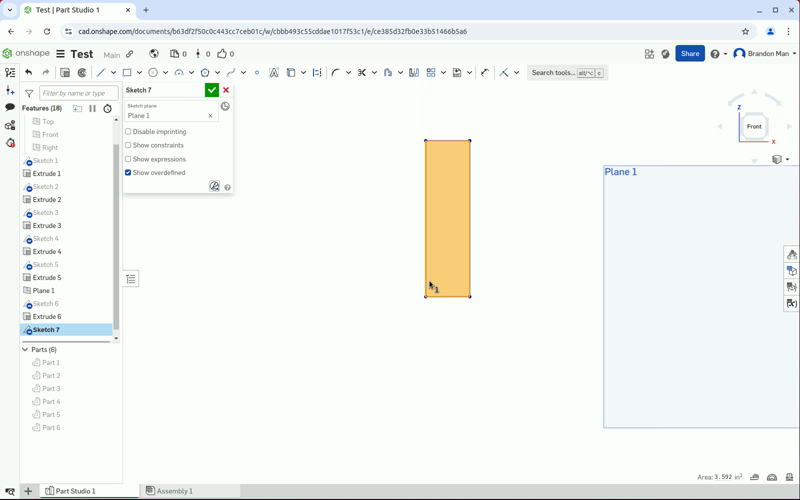
scroll(-6)
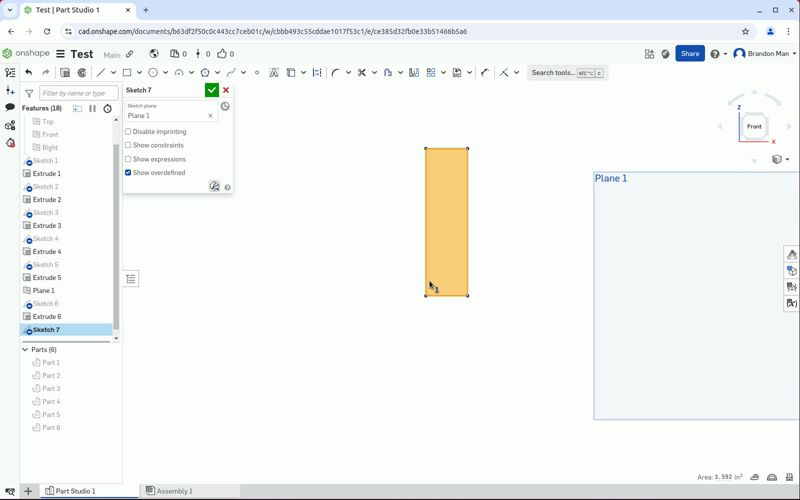
scroll(-6)
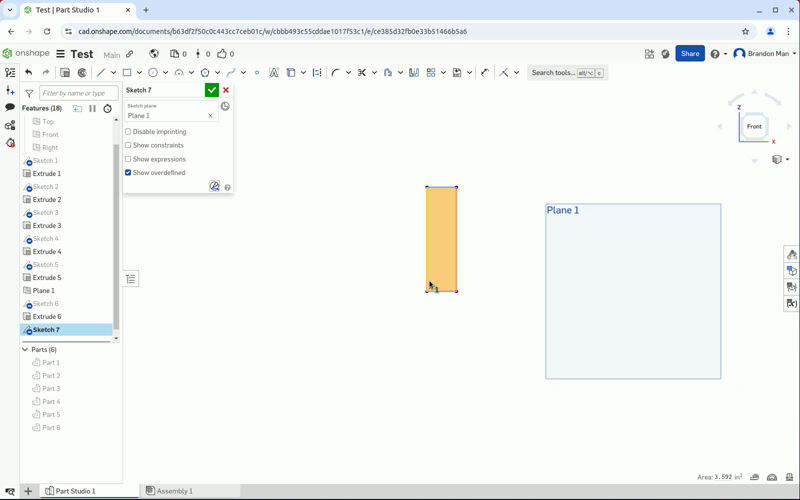
scroll(-6)
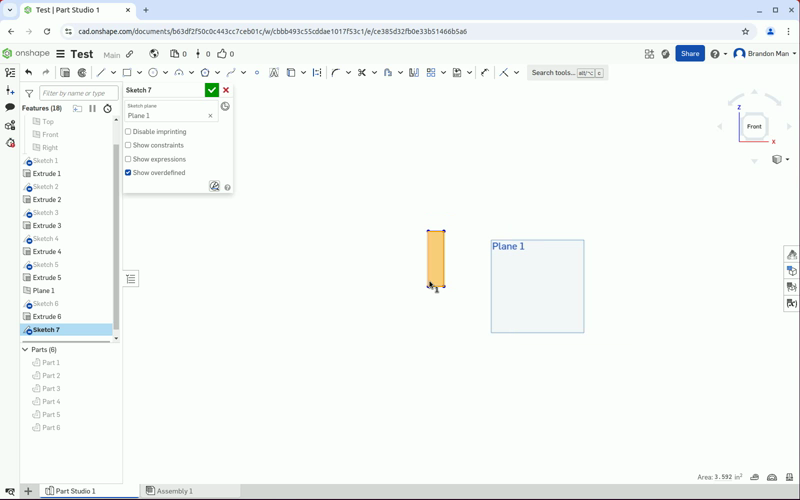
scroll(-6)
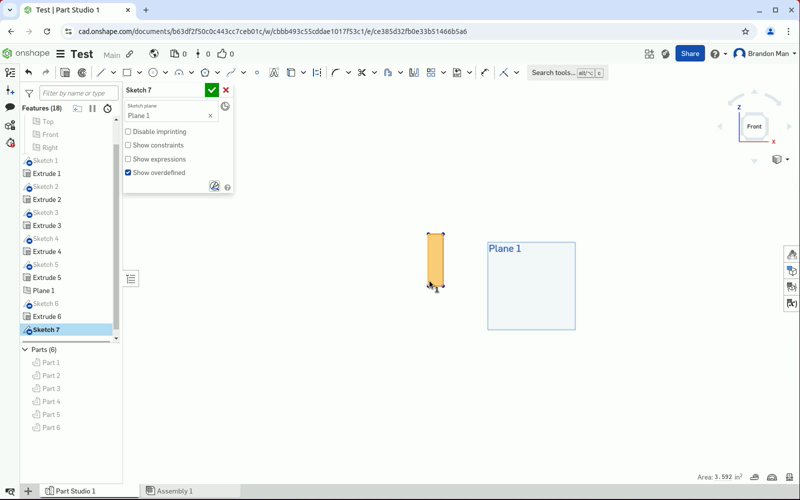
scroll(-6)
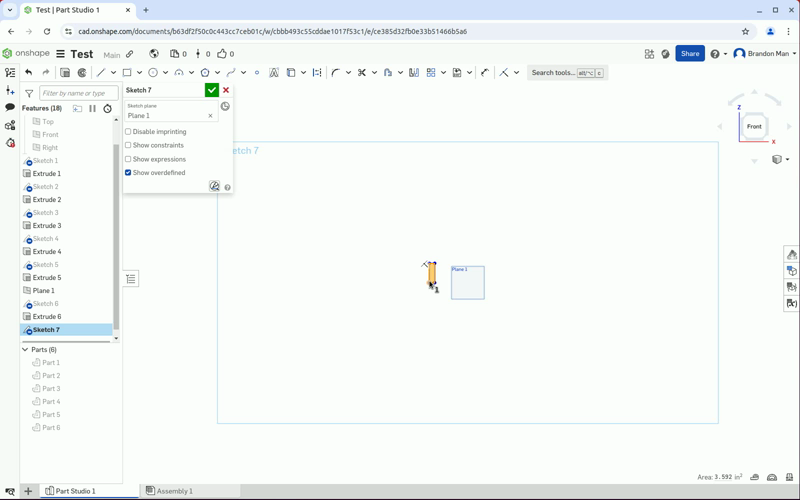
mouse_move(73, 352)
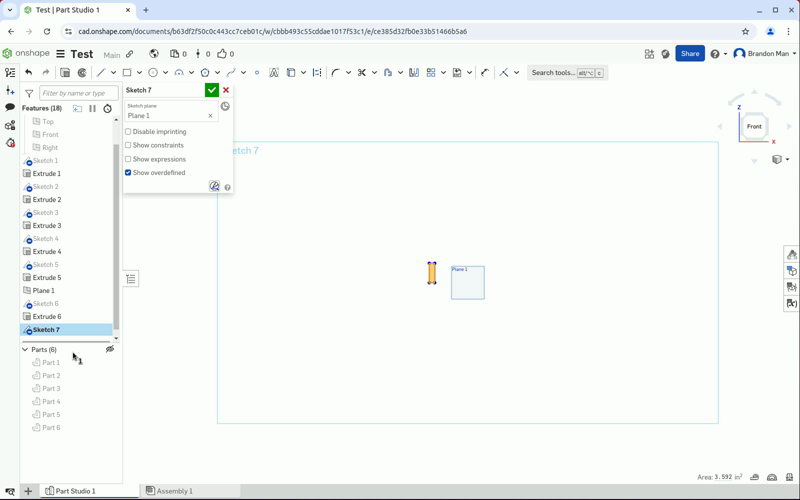
key(shift+y)
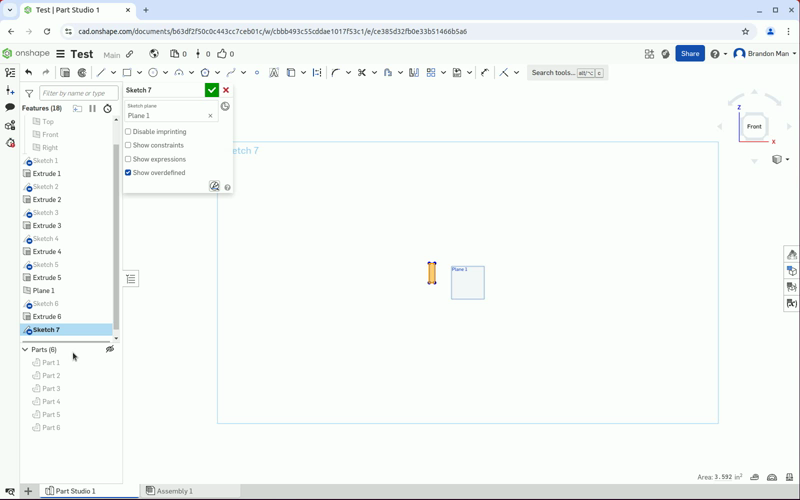
key(shift+e)
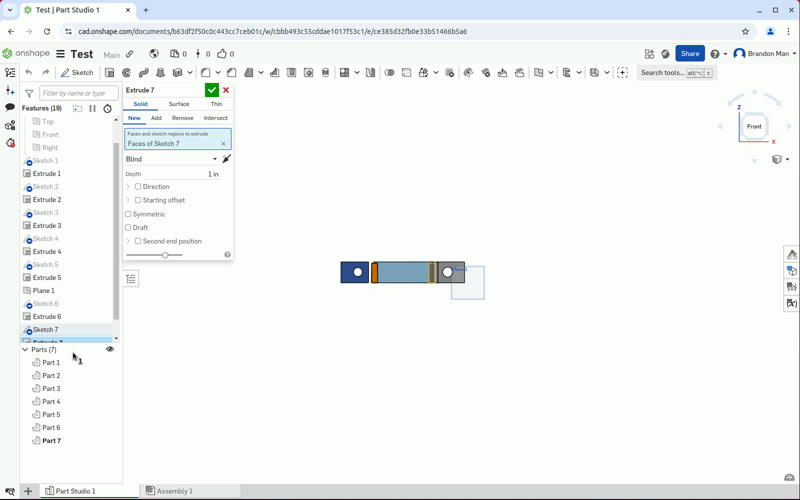
mouse_move(143, 106)
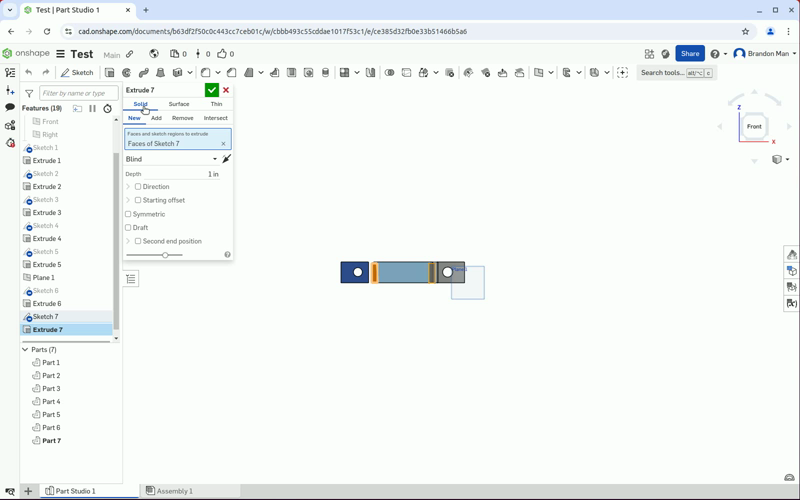
click(143, 106)
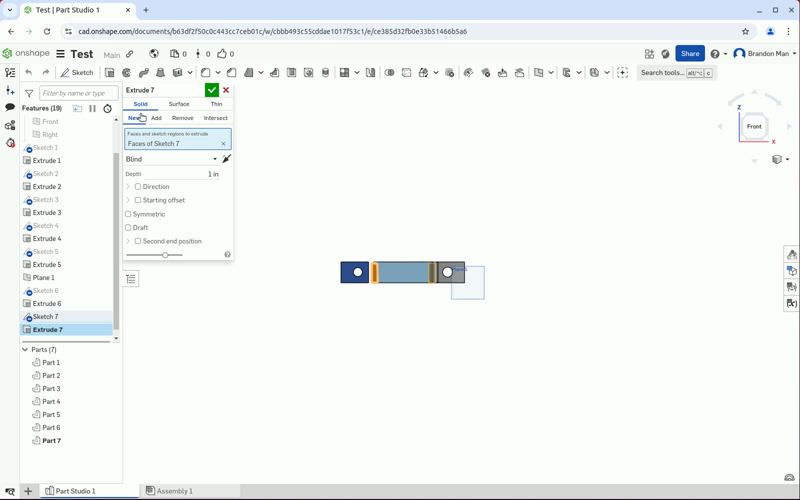
mouse_move(137, 120)
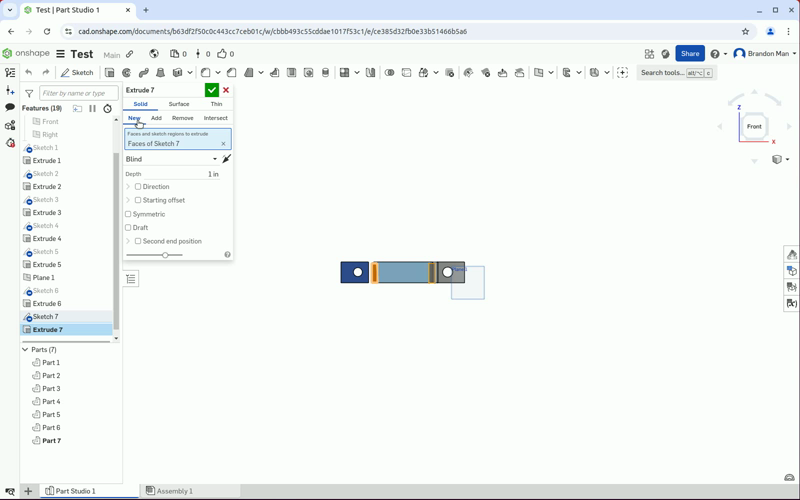
click(137, 120)
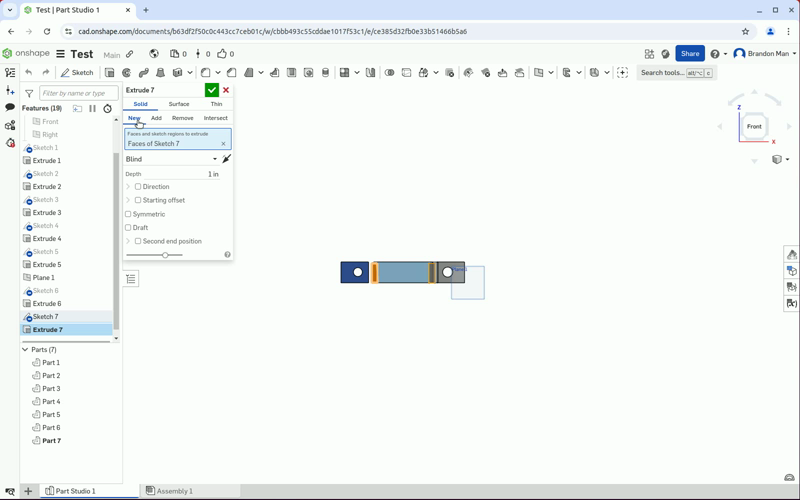
key(tab, 4)
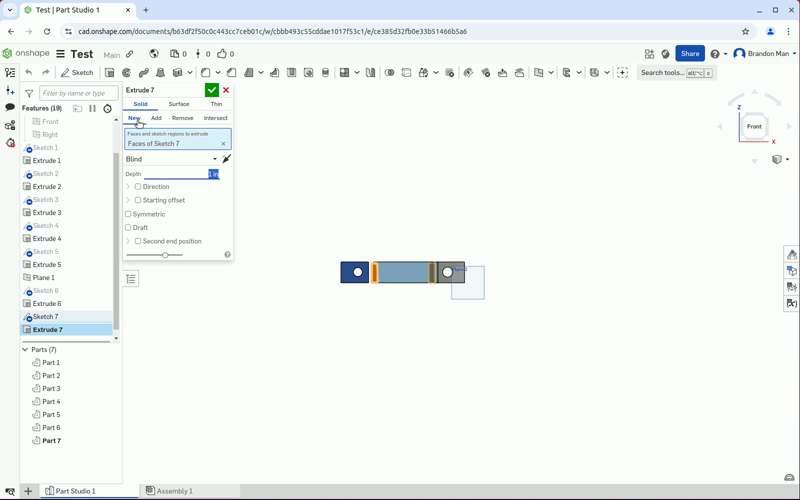
text(7.462)
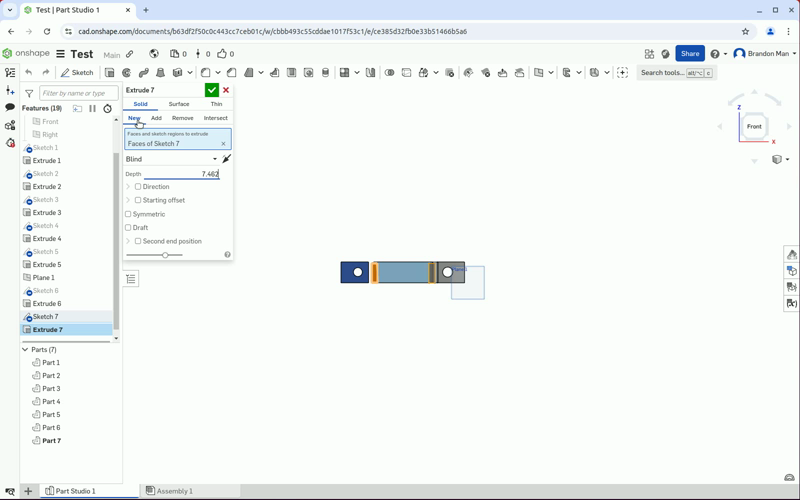
key(enter)
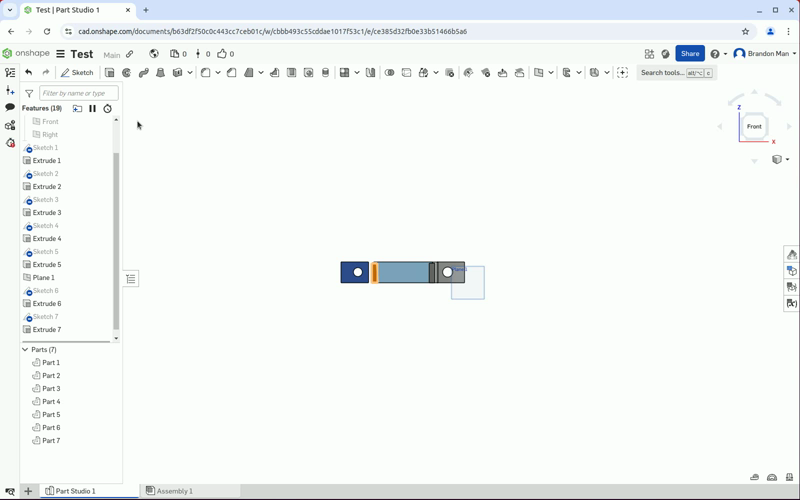
key(shift+h)
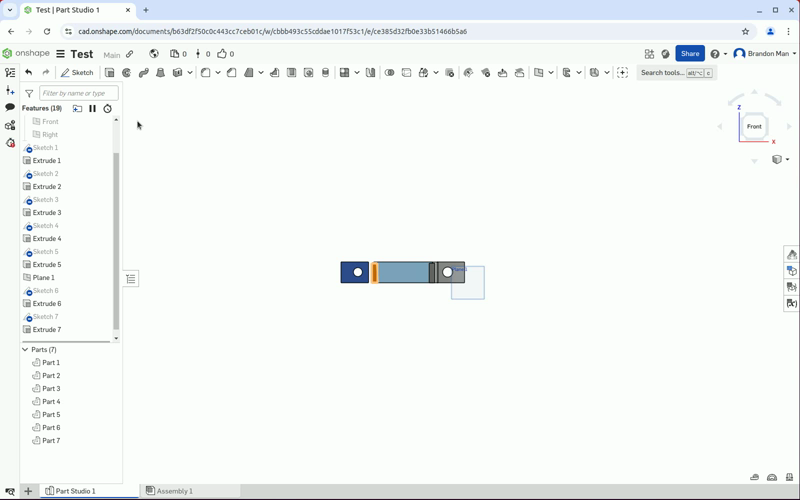
key(shift+h)
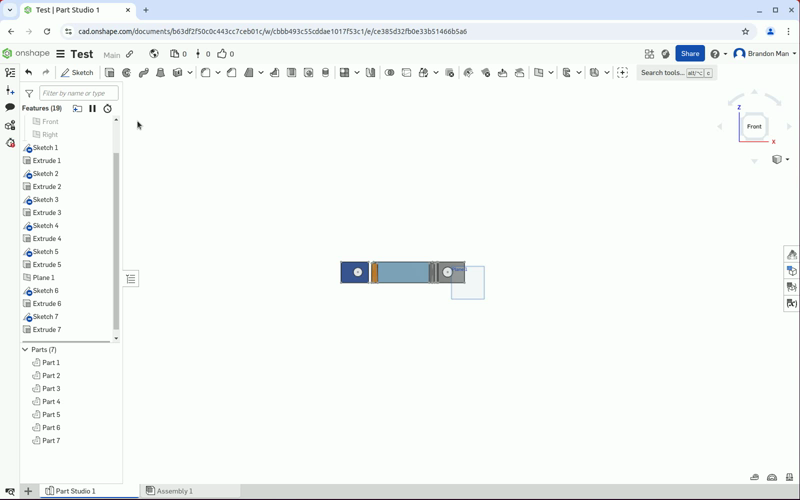
key(shift+7)
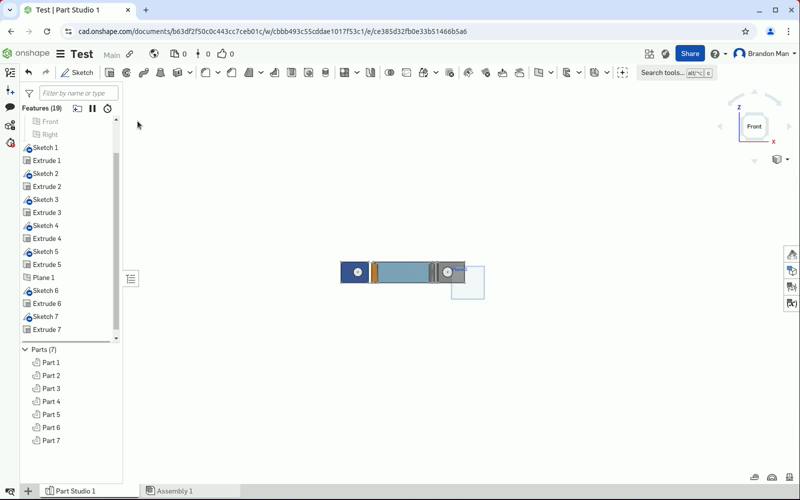
key(left, 2)
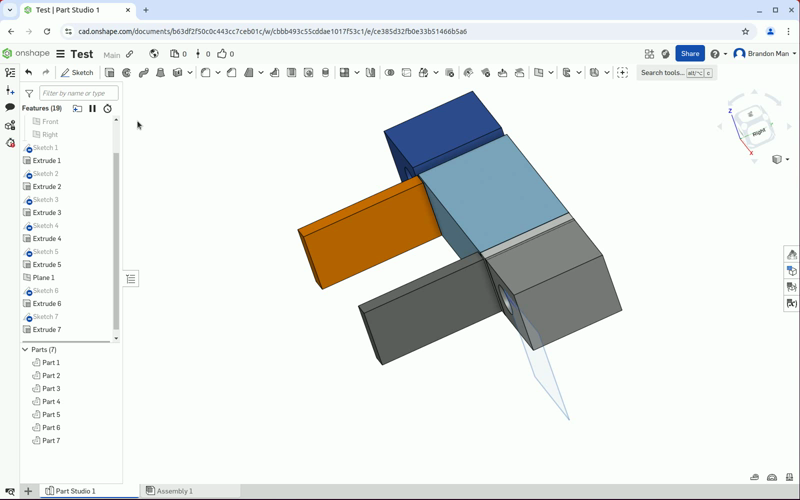
key(down, 2)
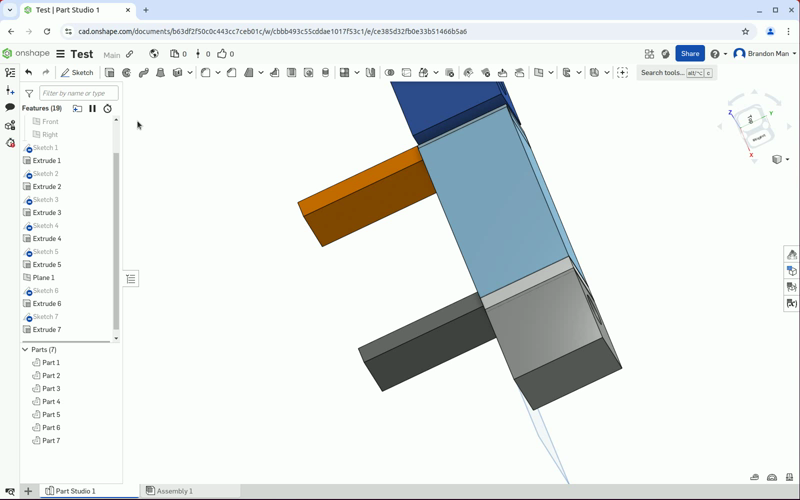
key(up, 2)
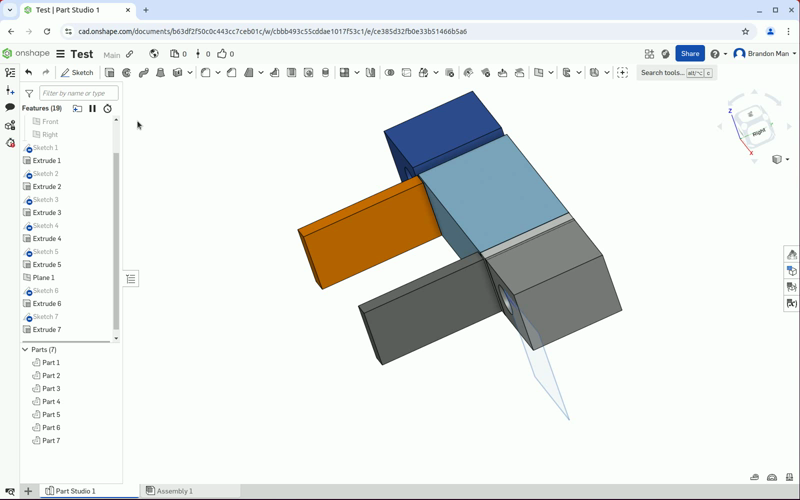
key(right, 2)
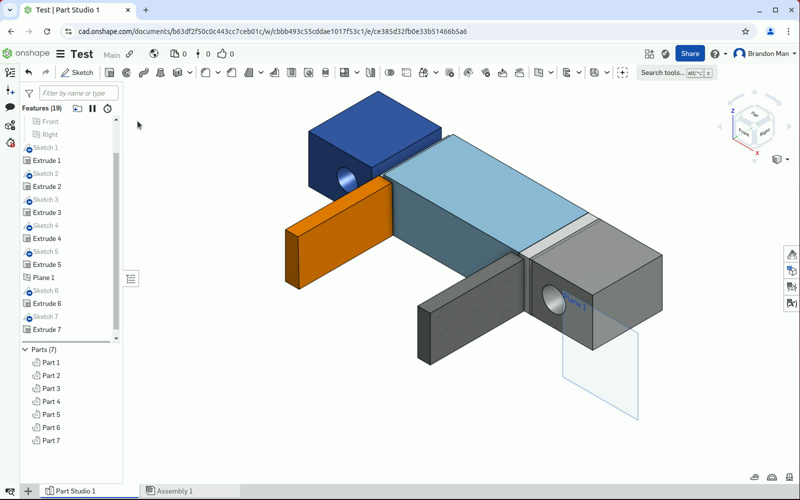
mouse_move(69, 150)
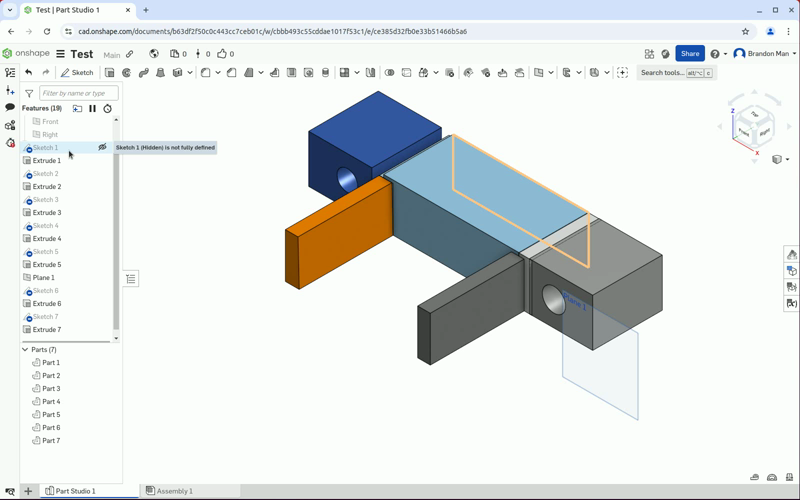
click(69, 150)